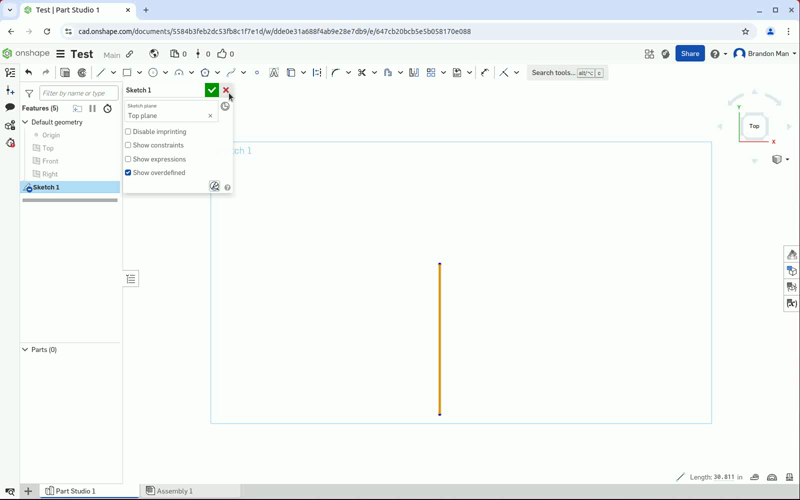
key(shift+h)
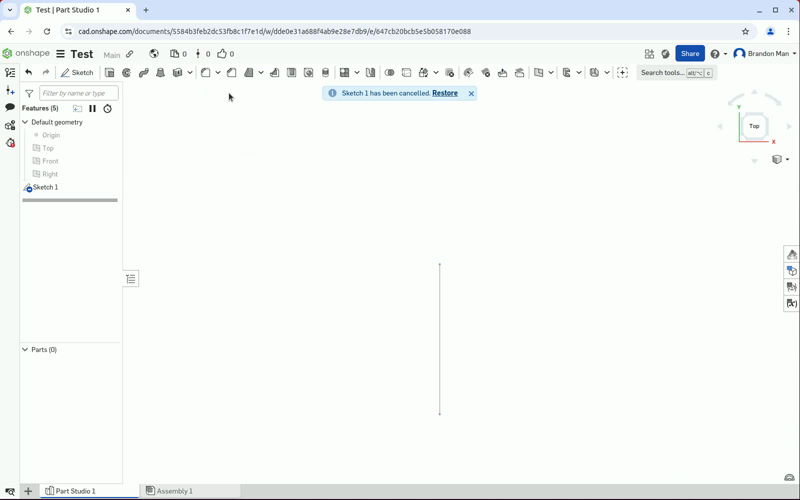
key(shift+s)
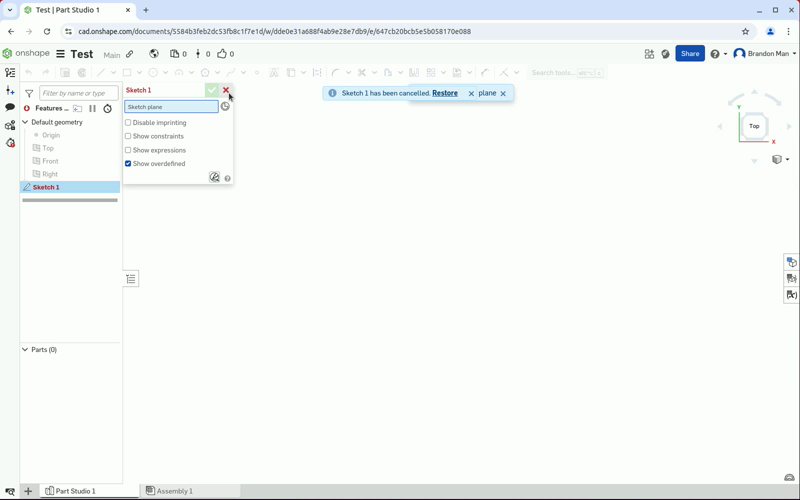
mouse_move(73, 150)
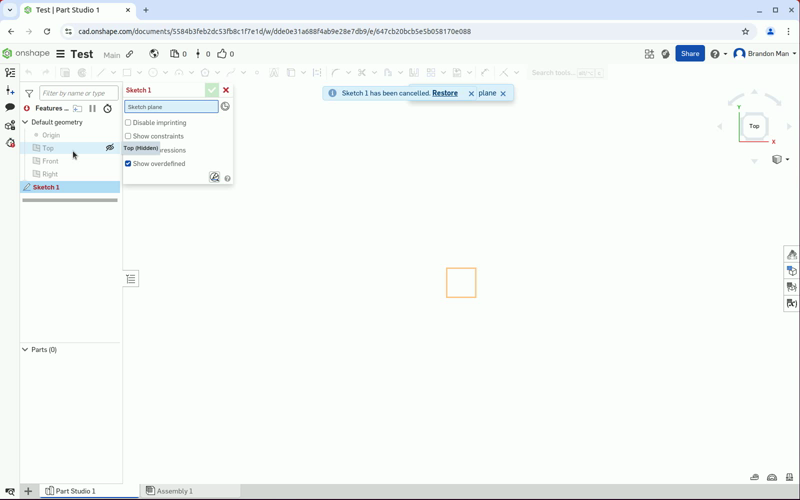
click(73, 150)
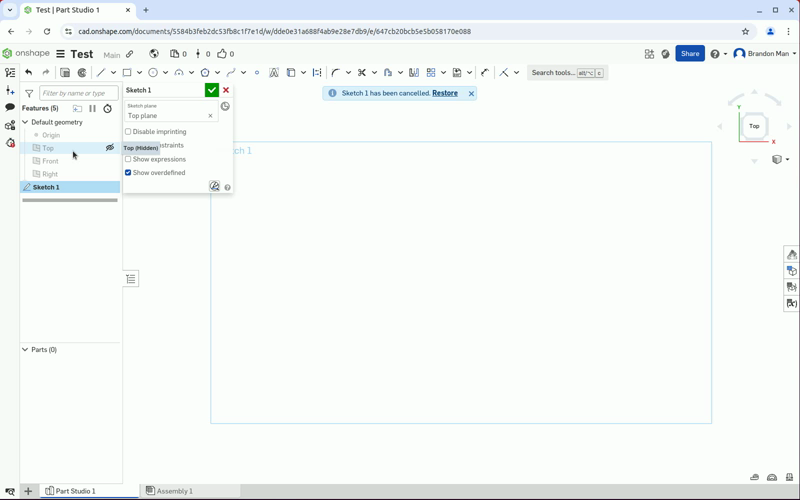
mouse_move(73, 352)
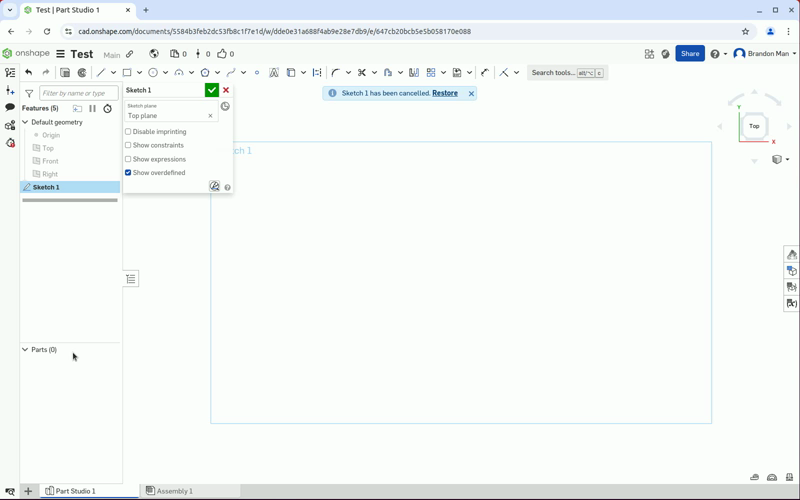
key(y)
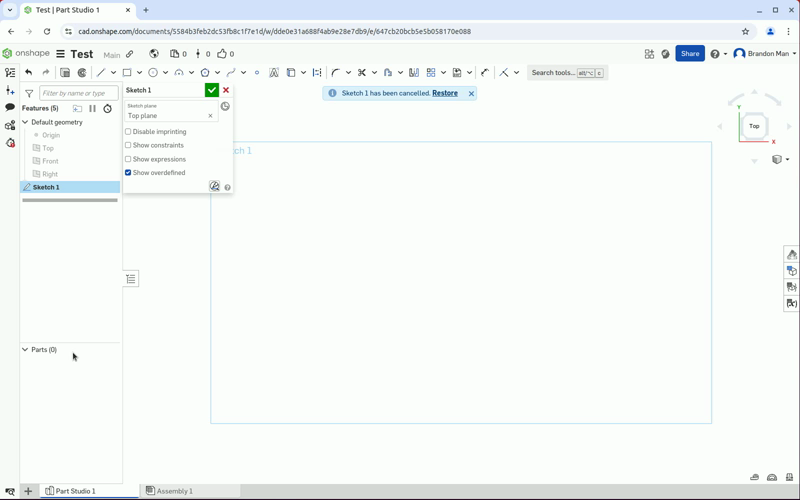
key(a)
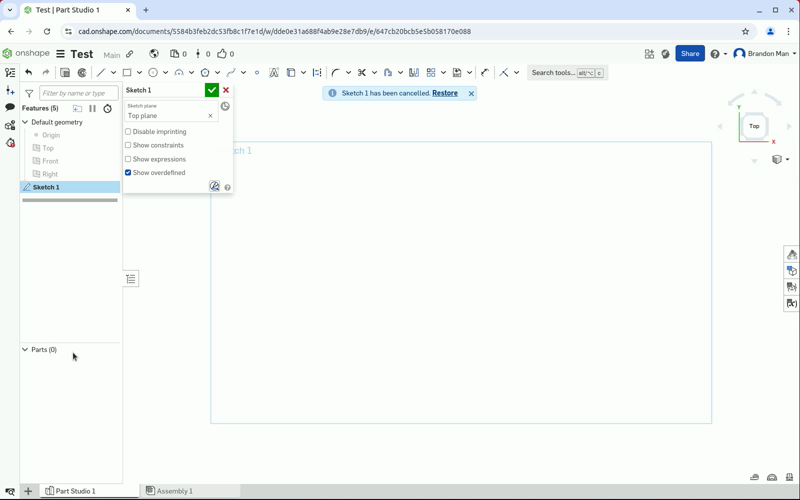
key_down(shift)
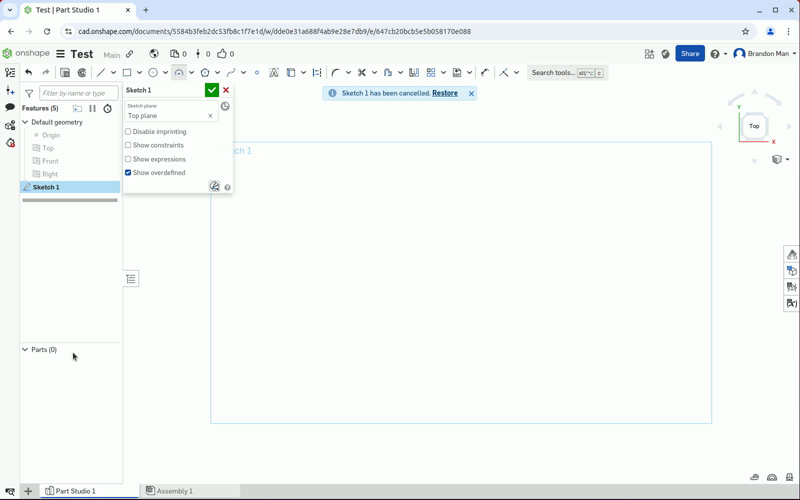
mouse_move(458, 284)
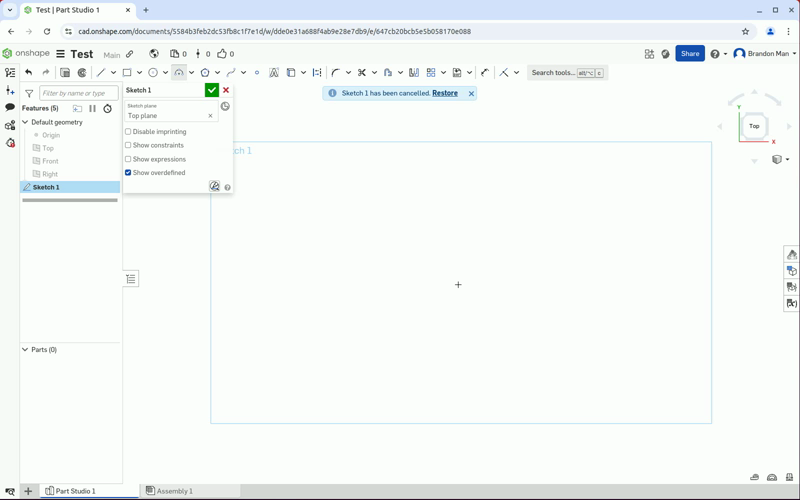
click(458, 284)
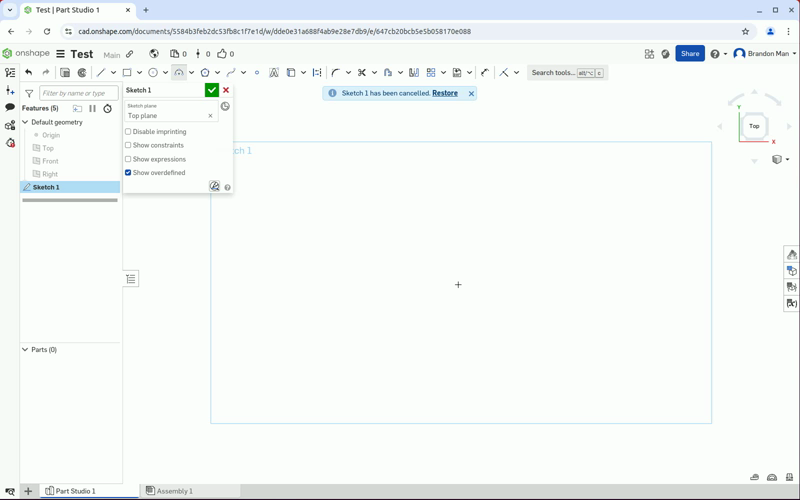
key_up(shift)
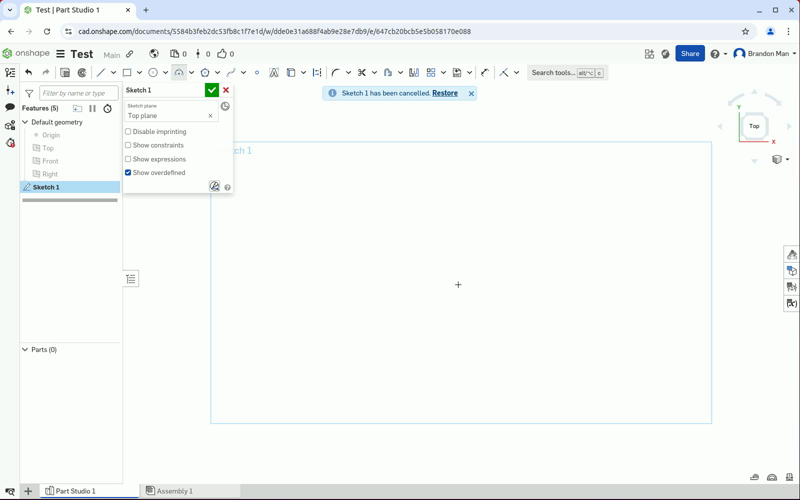
key_down(shift)
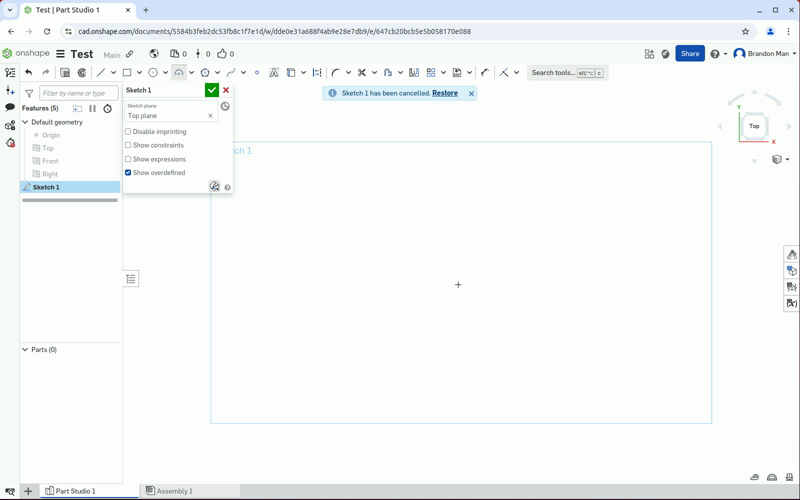
mouse_move(460, 285)
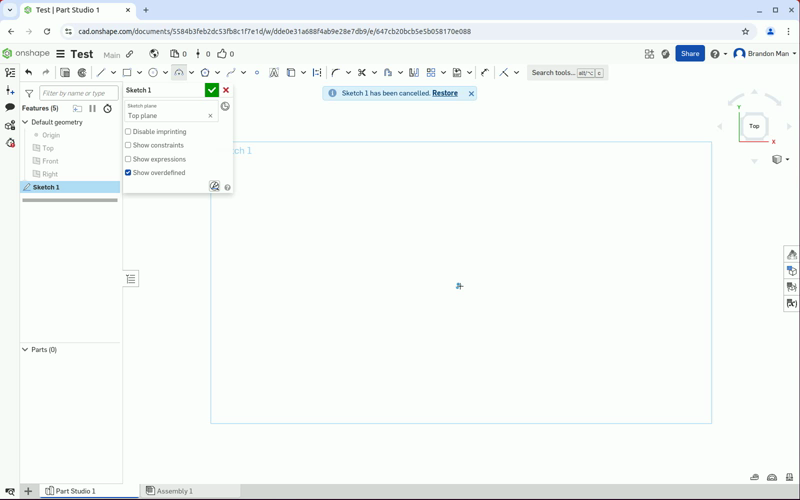
scroll(6)
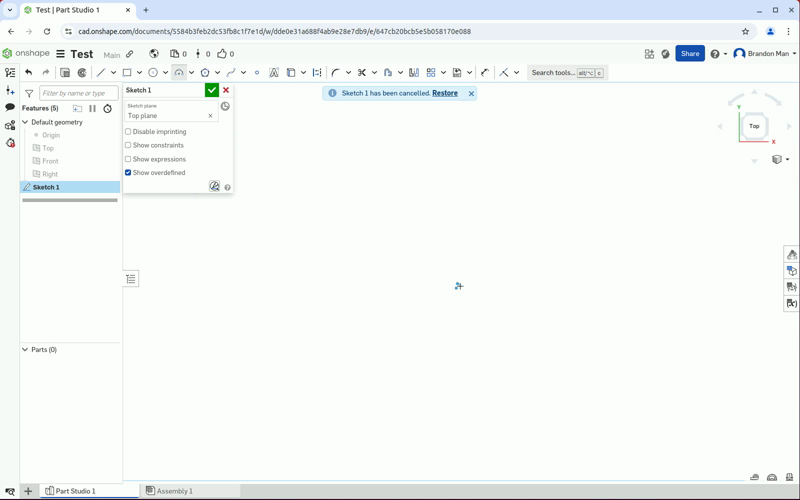
scroll(6)
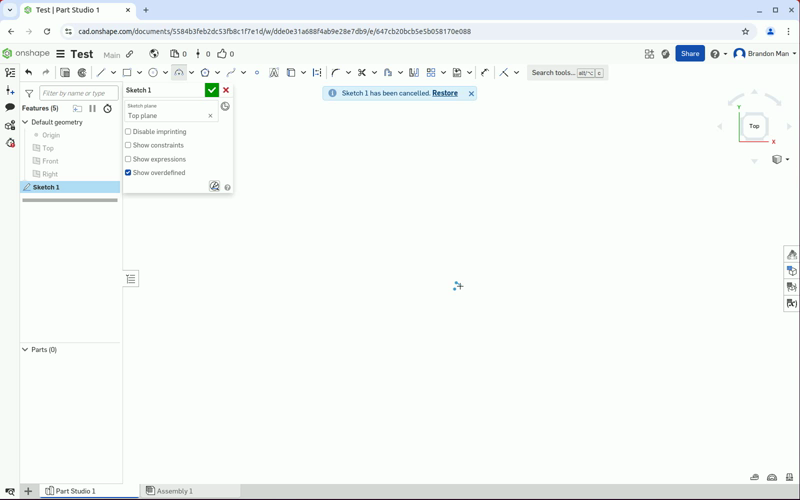
scroll(6)
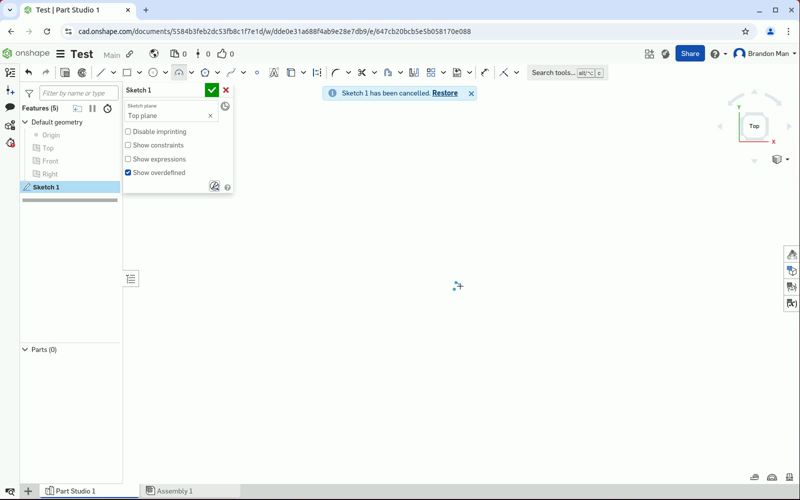
scroll(6)
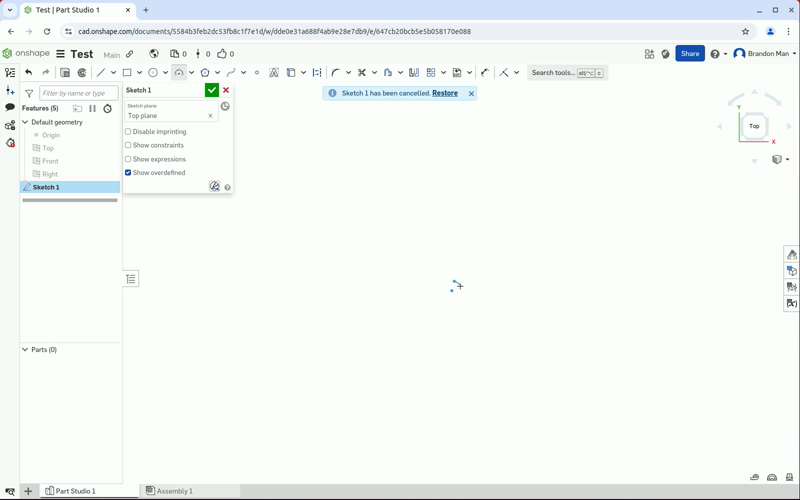
scroll(6)
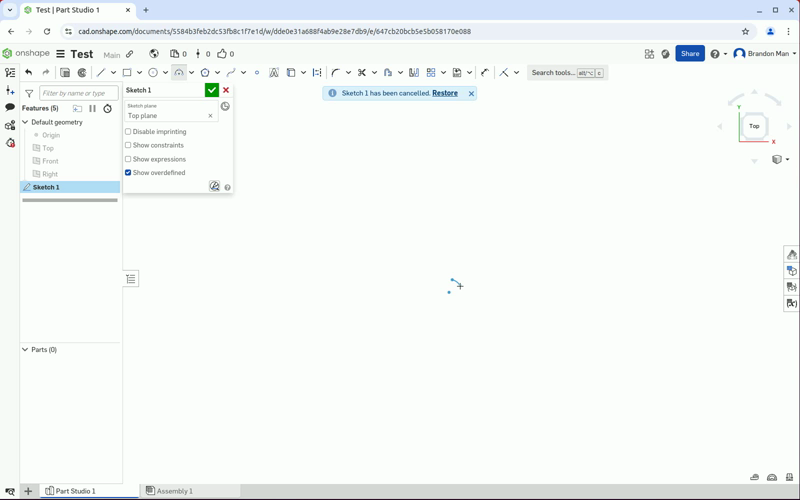
scroll(6)
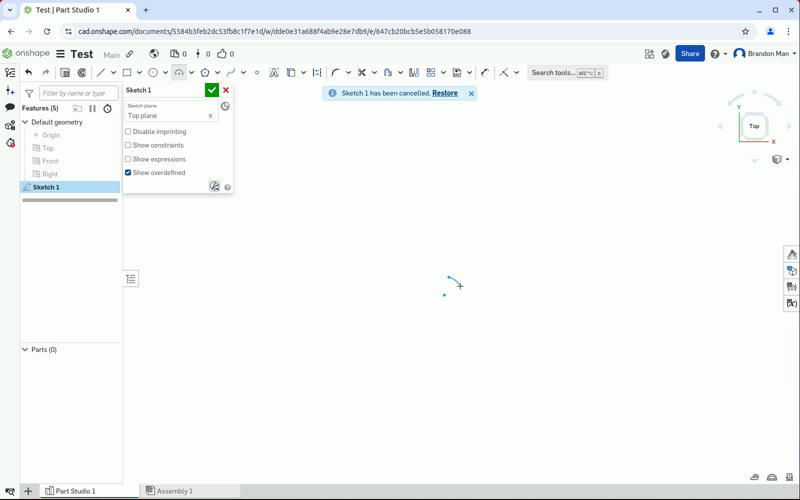
scroll(6)
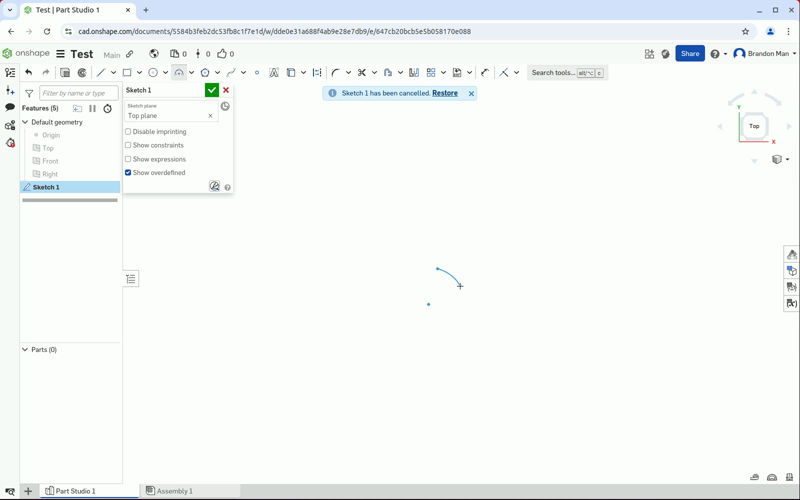
click(460, 285)
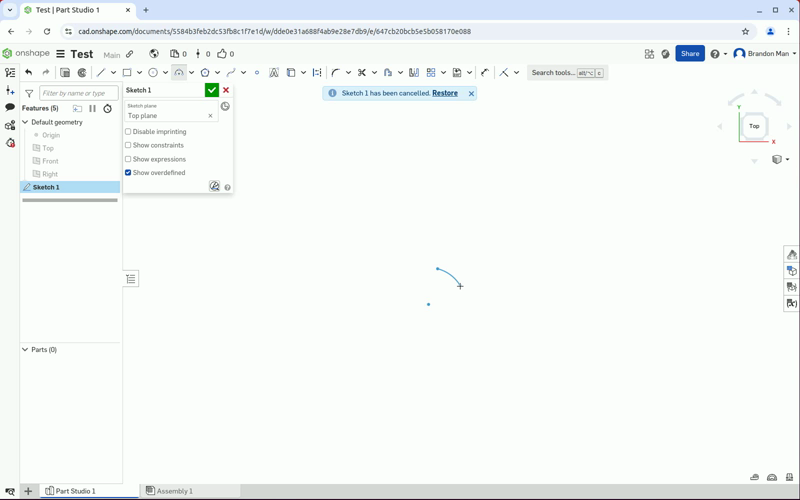
scroll(-6)
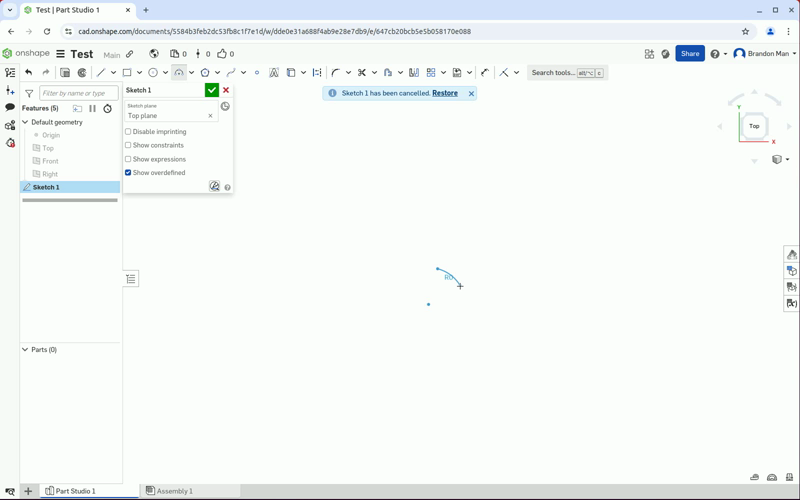
scroll(-6)
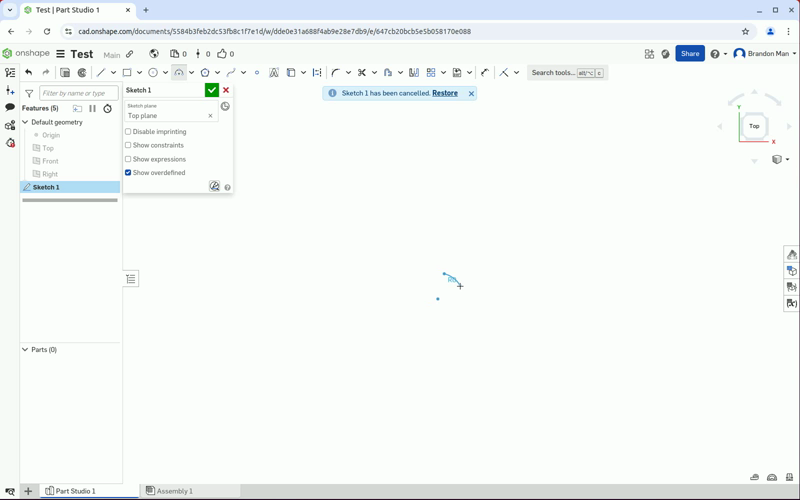
scroll(-6)
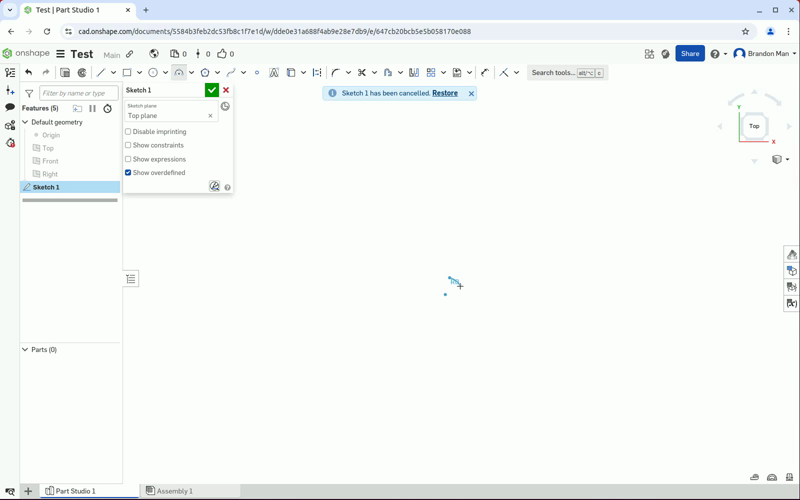
scroll(-6)
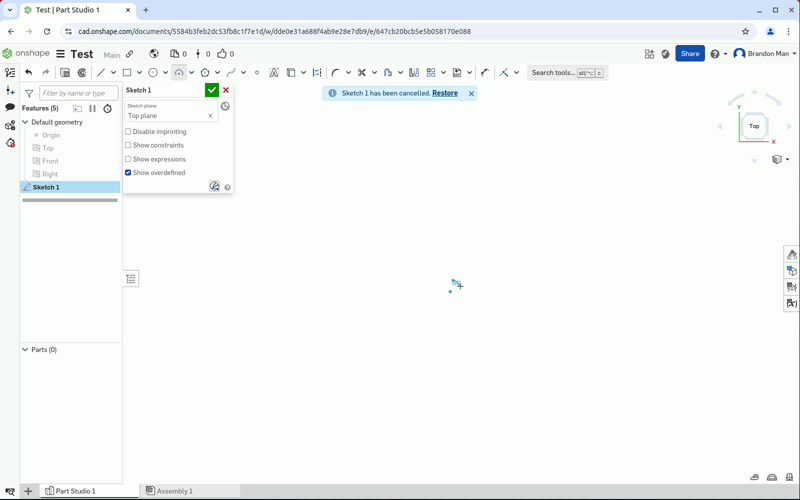
scroll(-6)
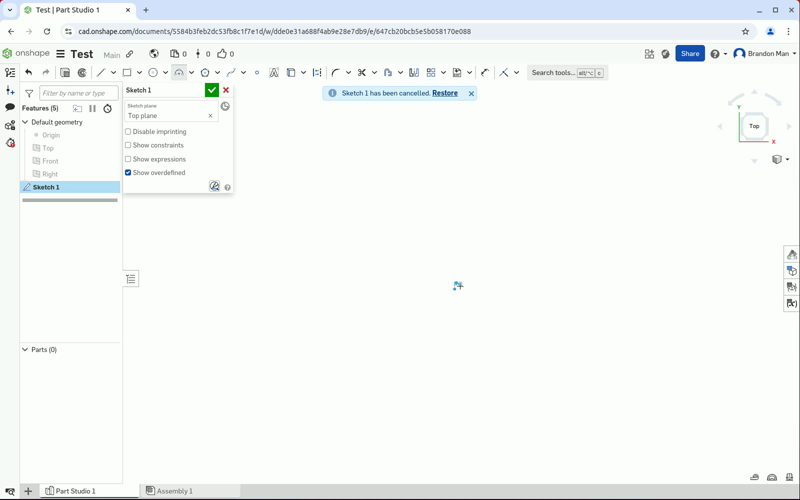
scroll(-6)
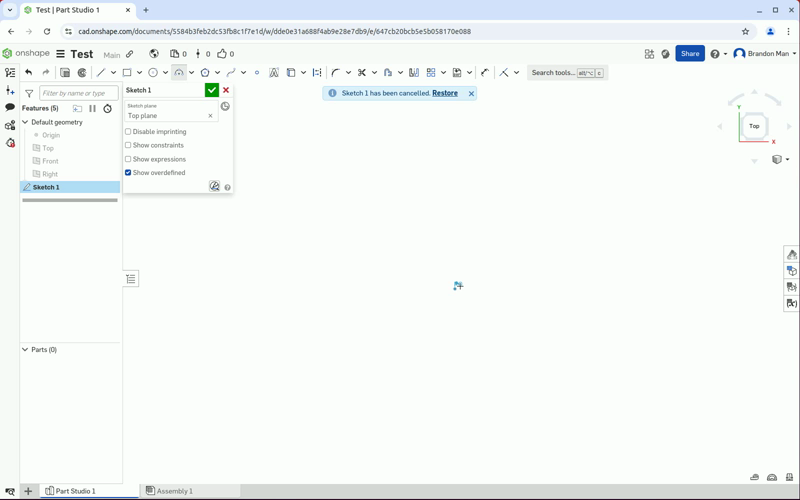
scroll(-6)
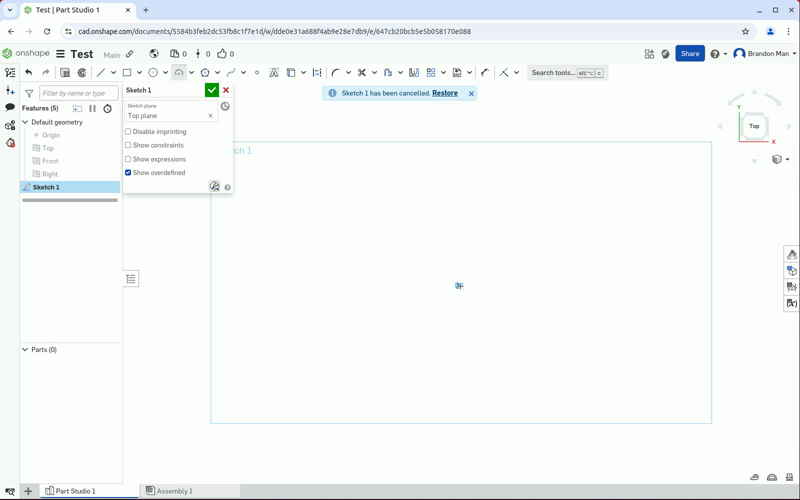
mouse_move(458, 285)
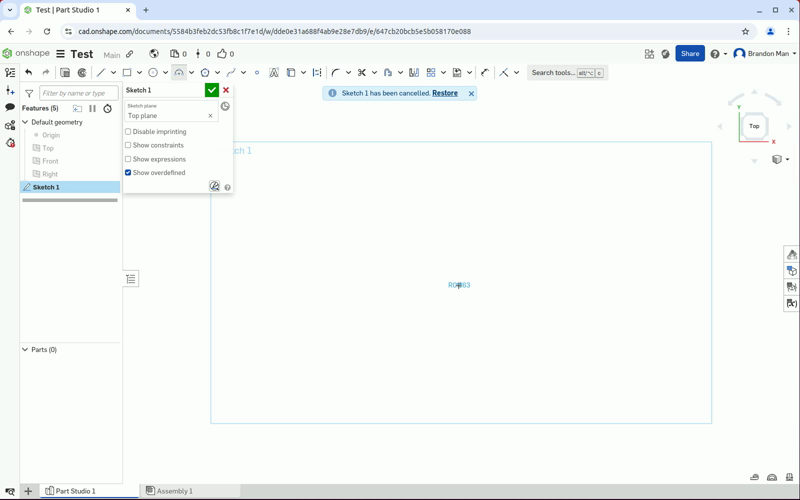
scroll(6)
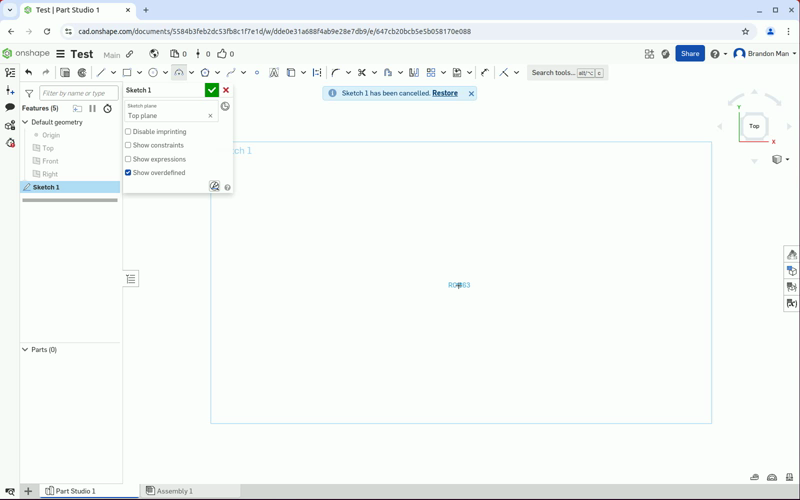
scroll(6)
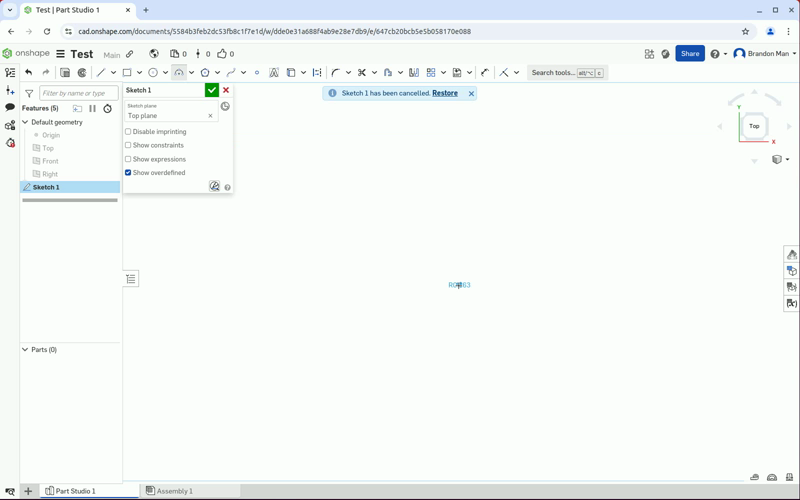
scroll(6)
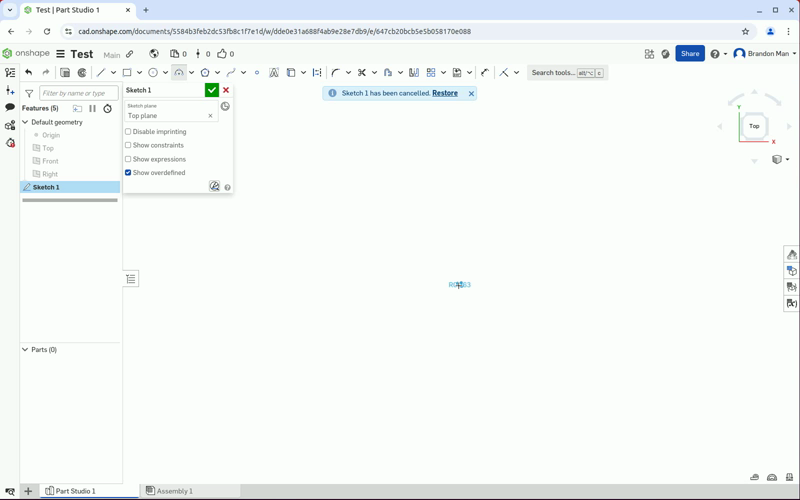
scroll(6)
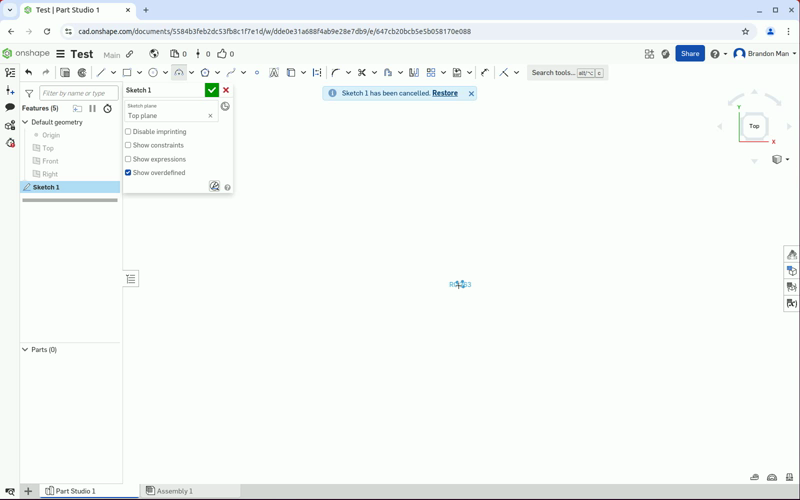
scroll(6)
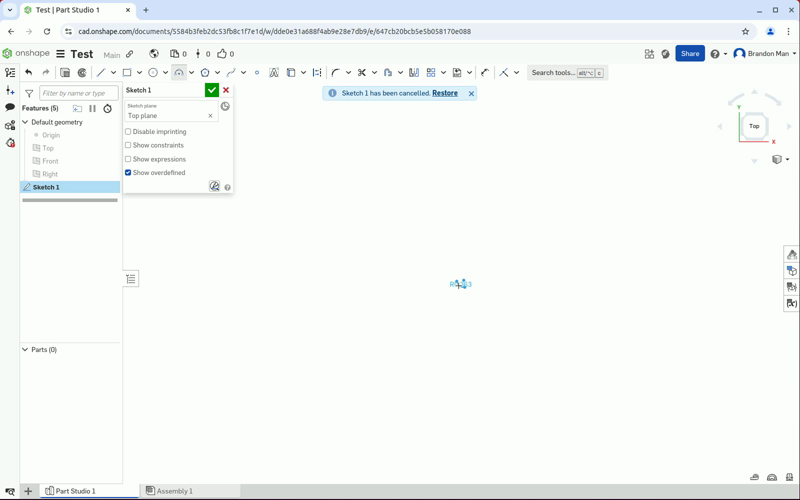
scroll(6)
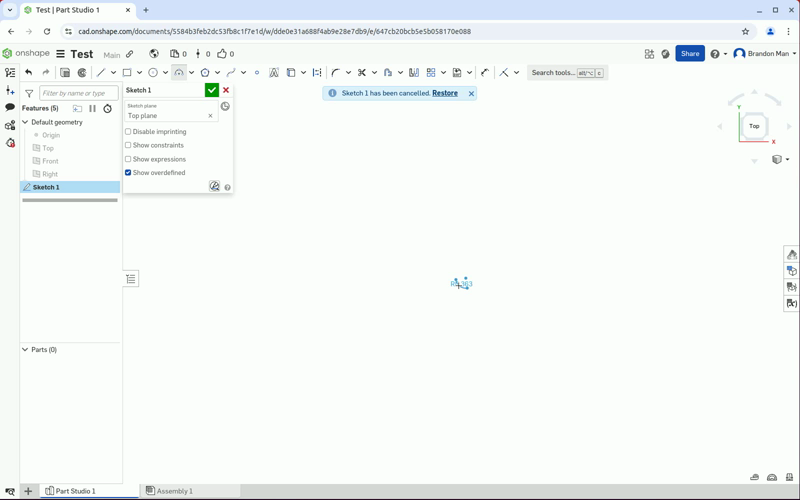
scroll(6)
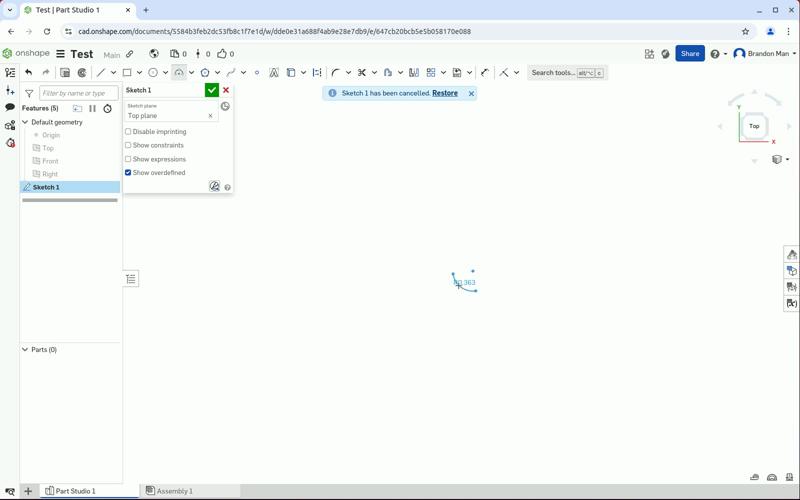
click(458, 285)
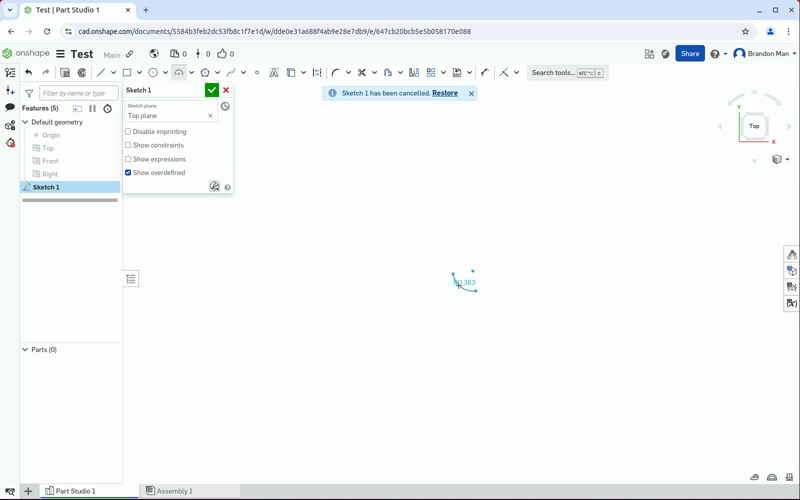
scroll(-6)
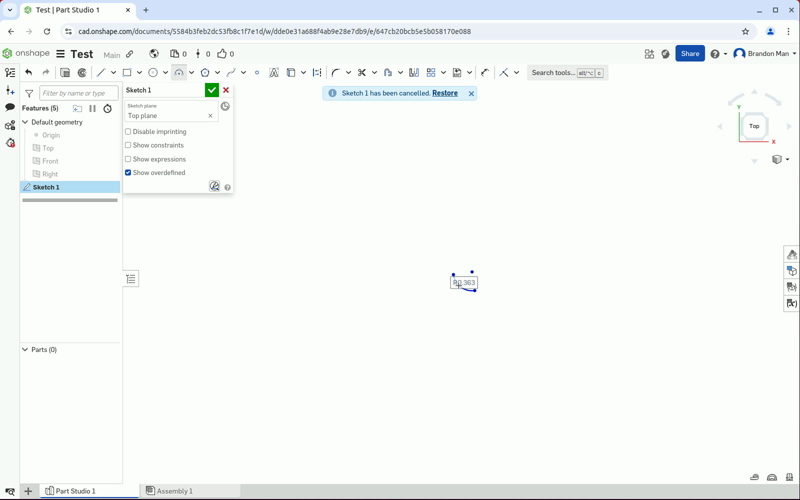
scroll(-6)
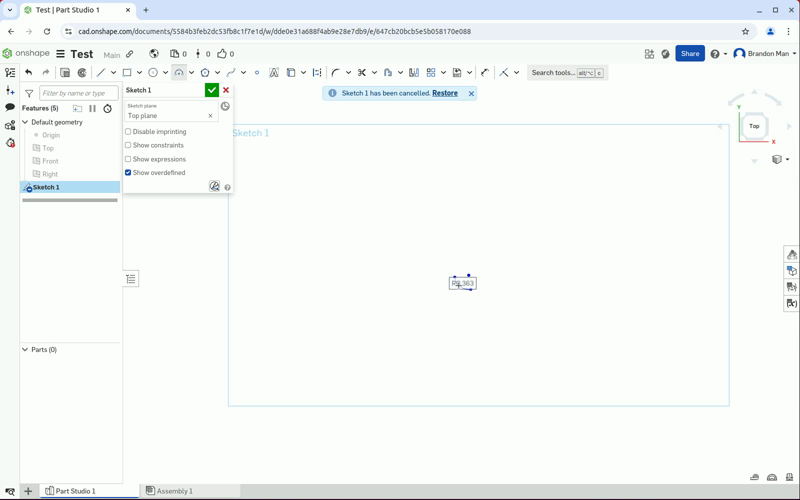
scroll(-6)
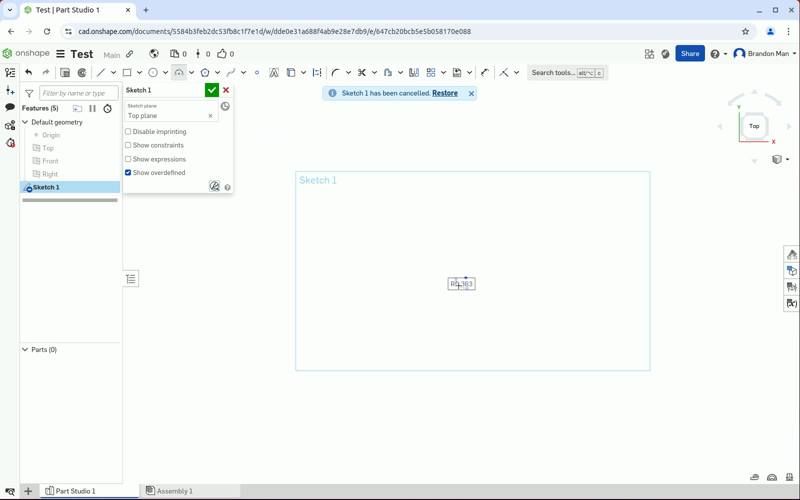
scroll(-6)
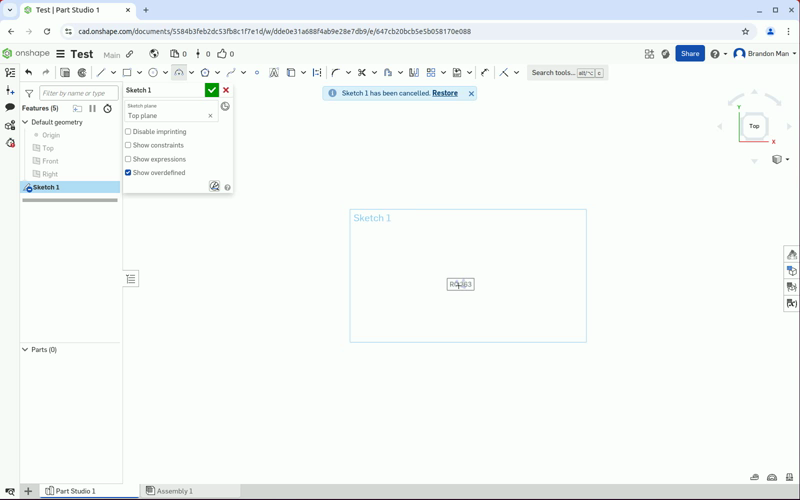
scroll(-6)
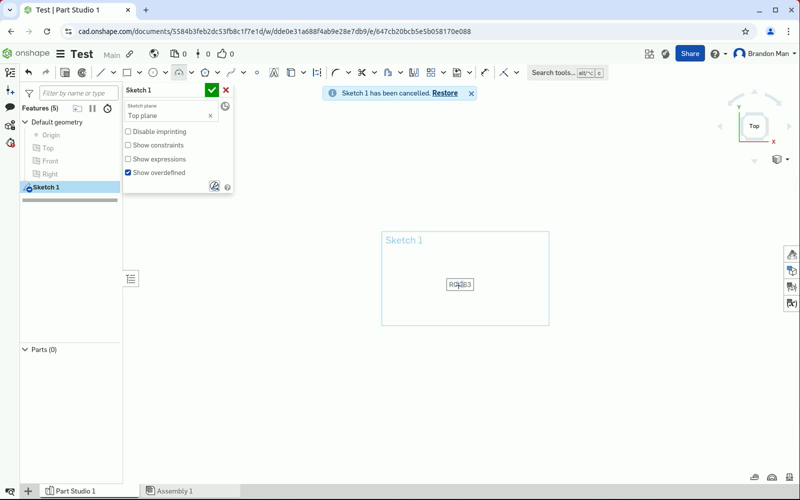
scroll(-6)
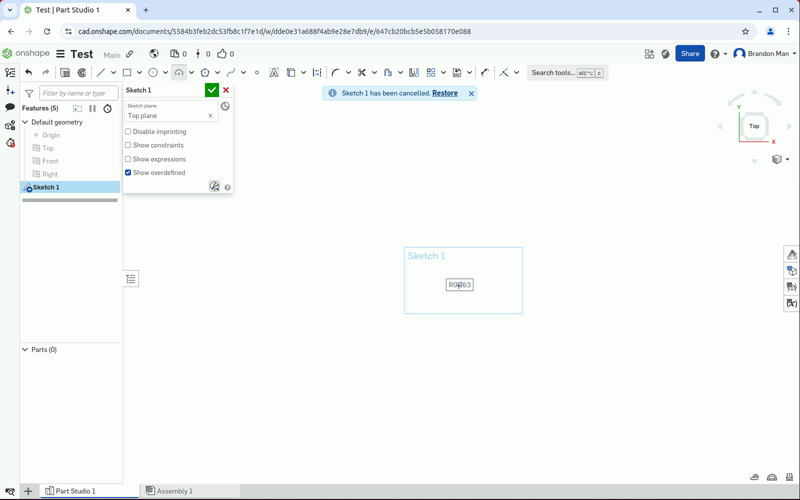
scroll(-6)
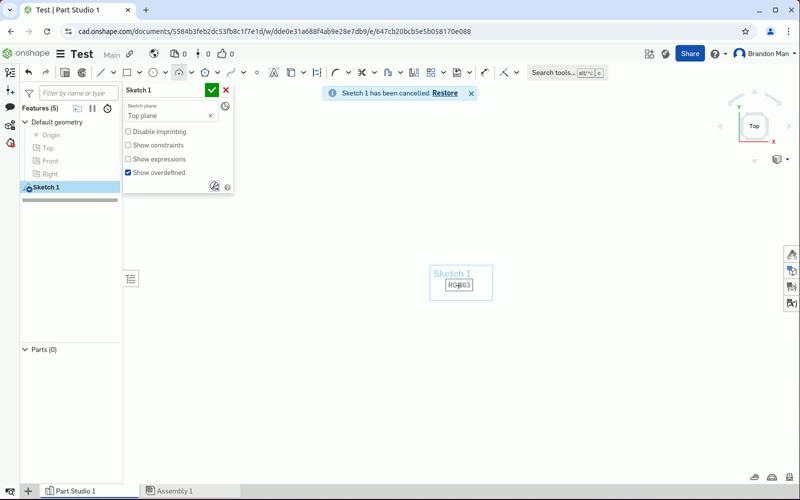
key_up(shift)
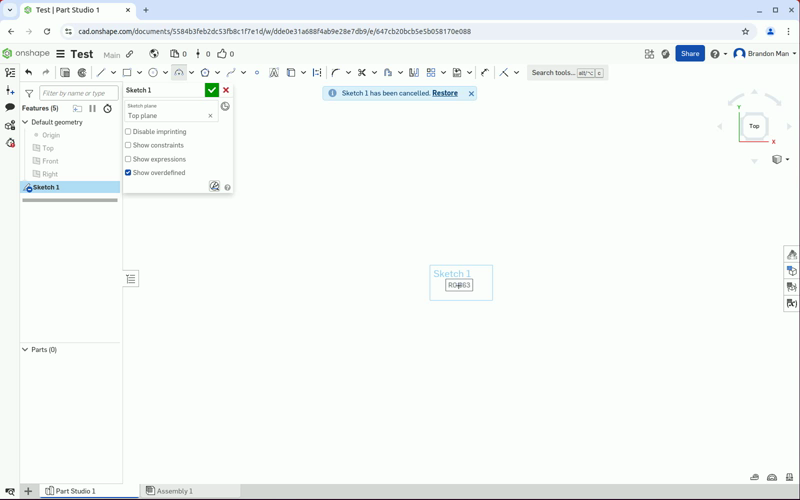
key(esc)
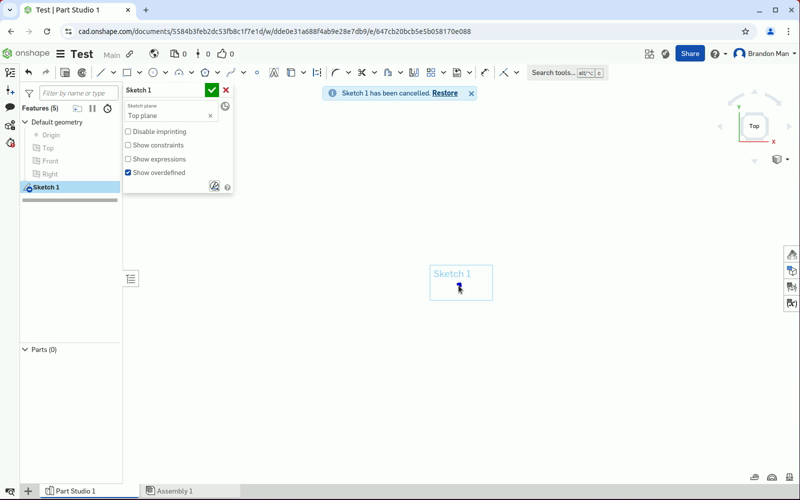
key(l)
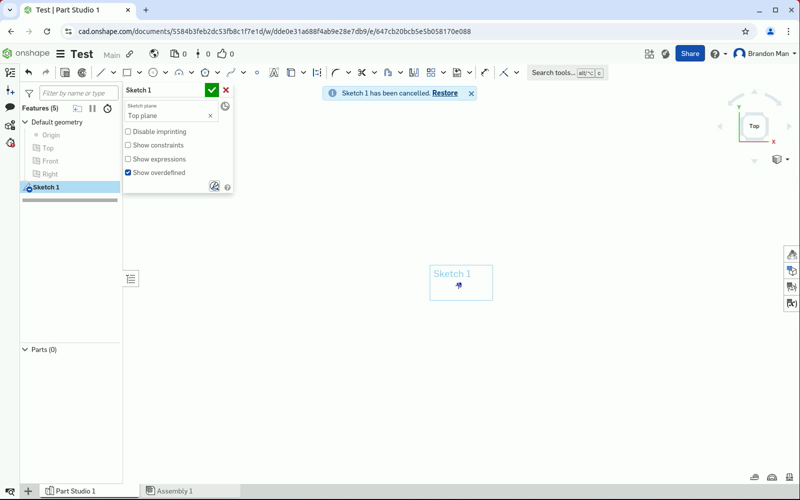
mouse_move(460, 285)
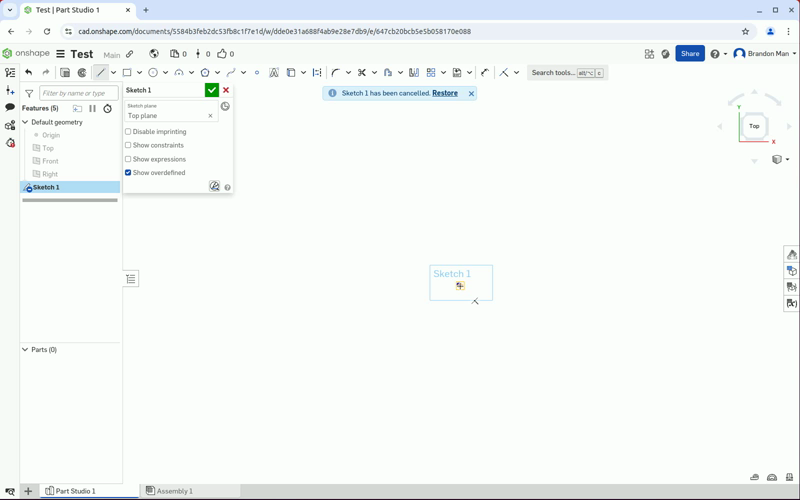
scroll(6)
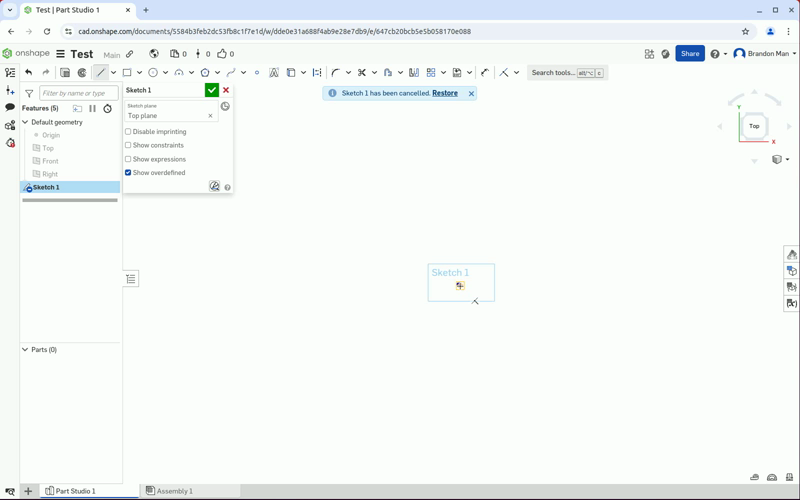
scroll(6)
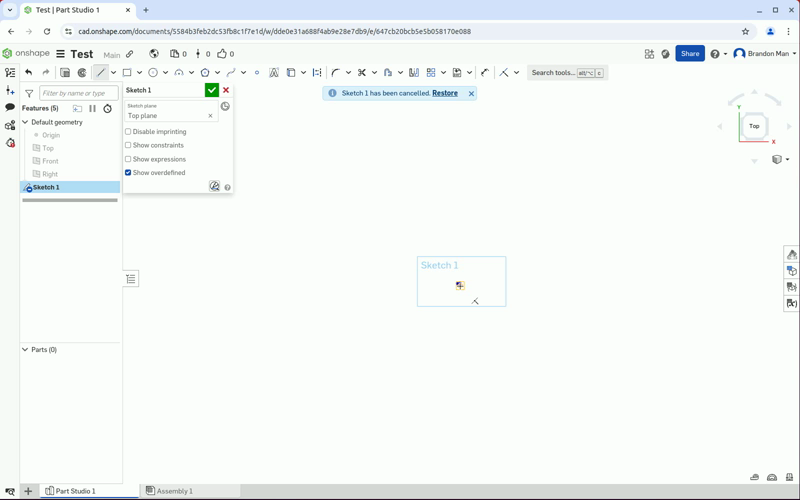
scroll(6)
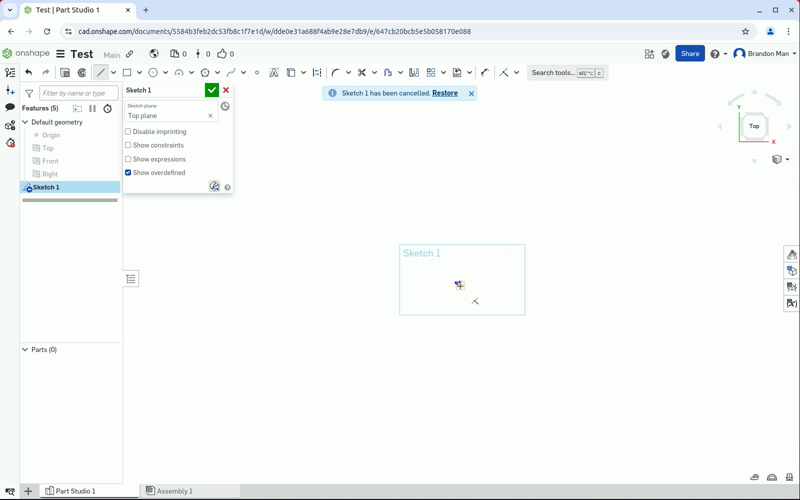
scroll(6)
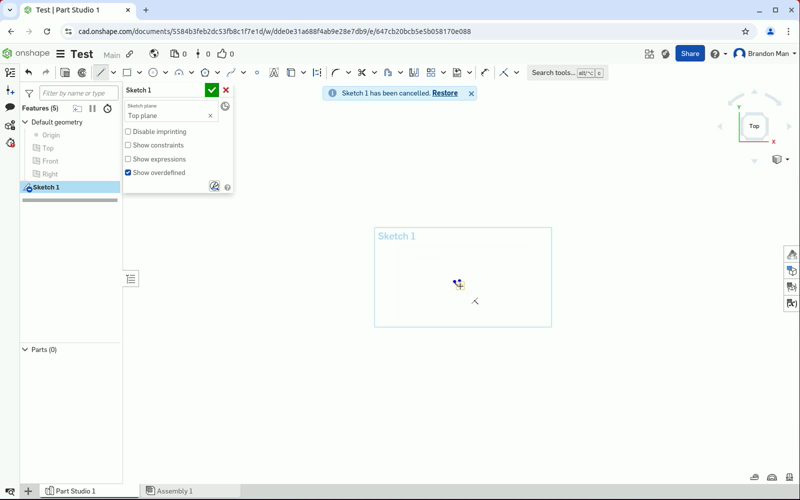
scroll(6)
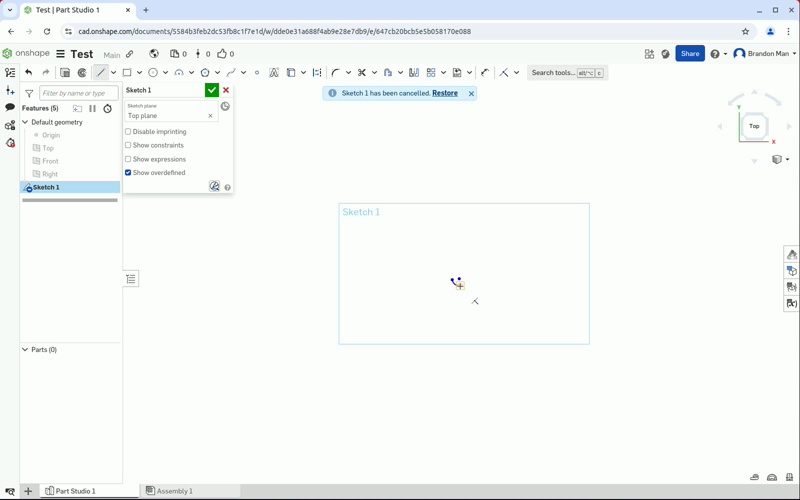
scroll(6)
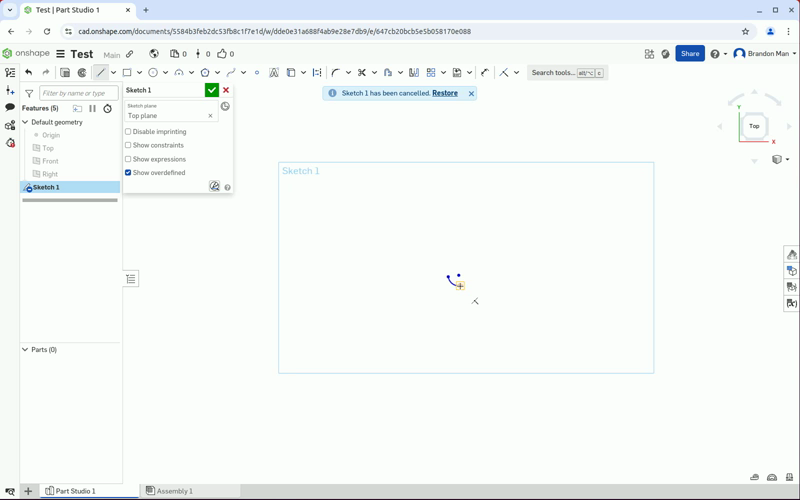
scroll(6)
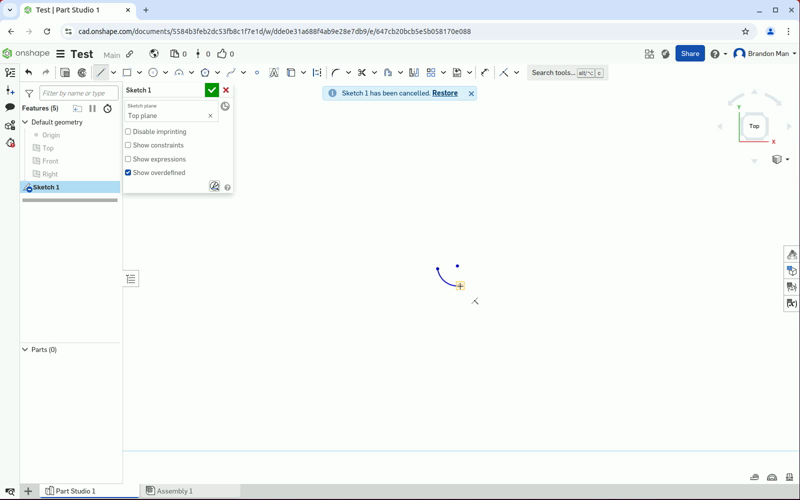
click(460, 285)
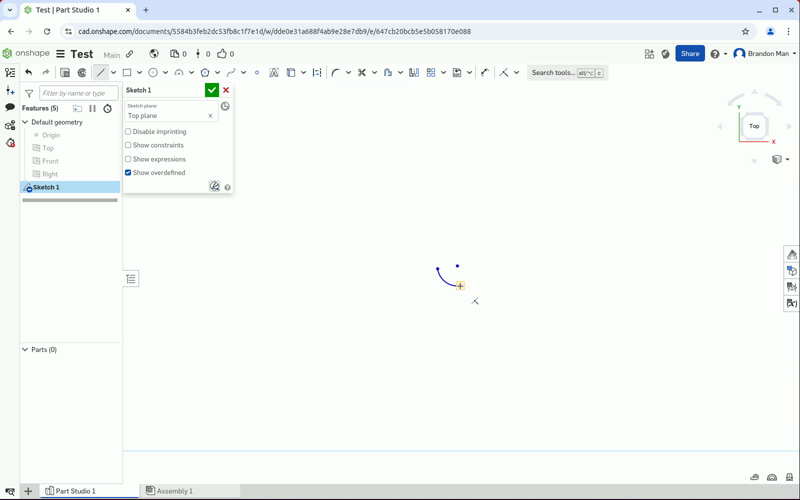
scroll(-6)
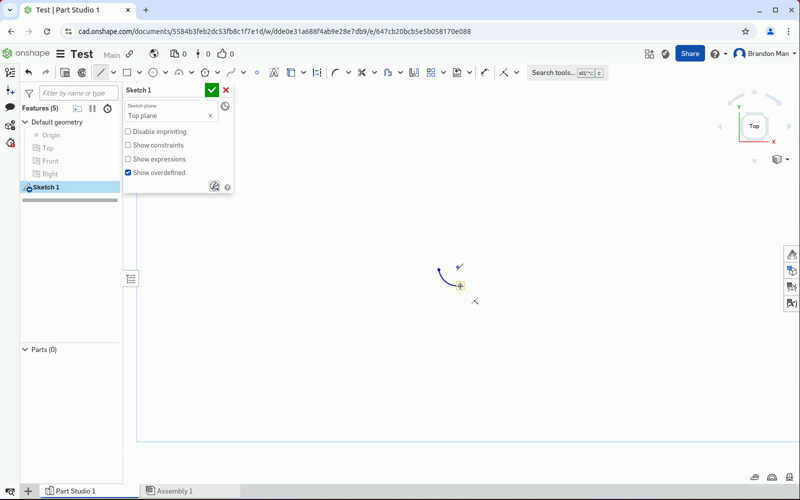
scroll(-6)
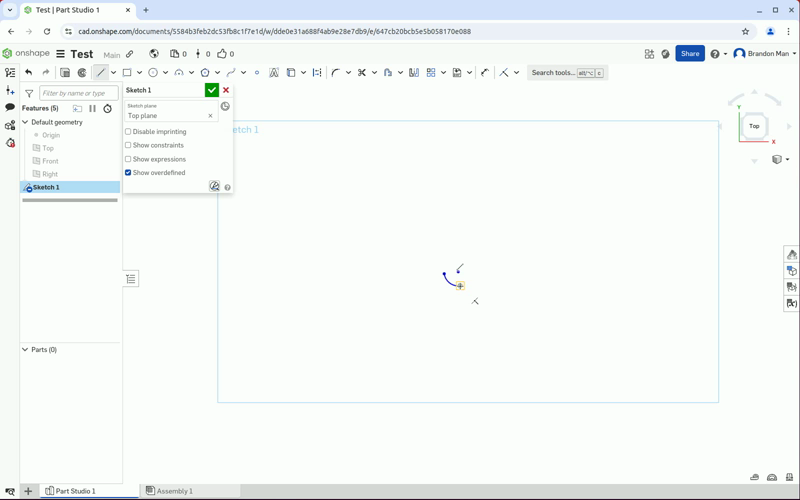
scroll(-6)
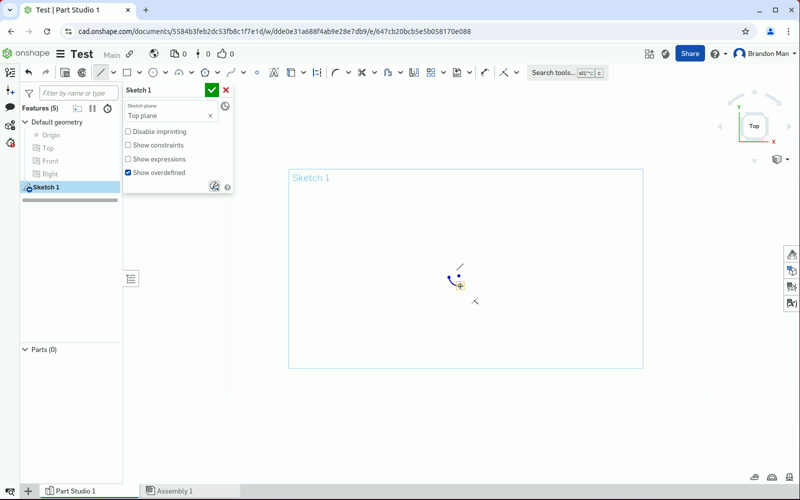
scroll(-6)
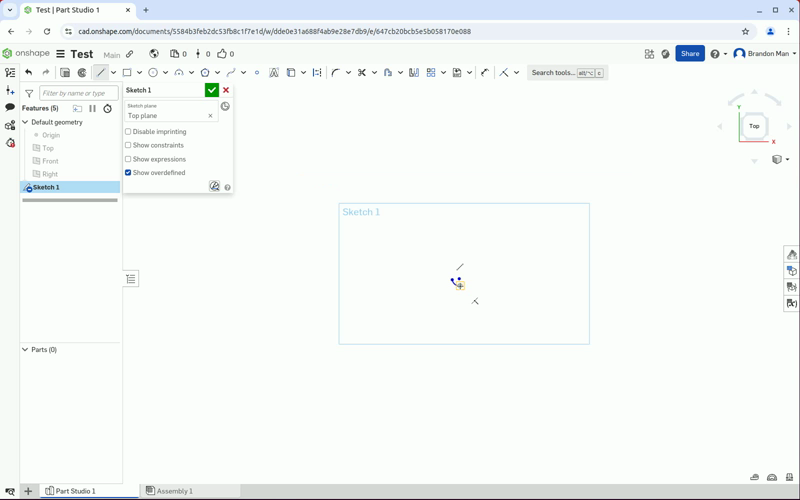
scroll(-6)
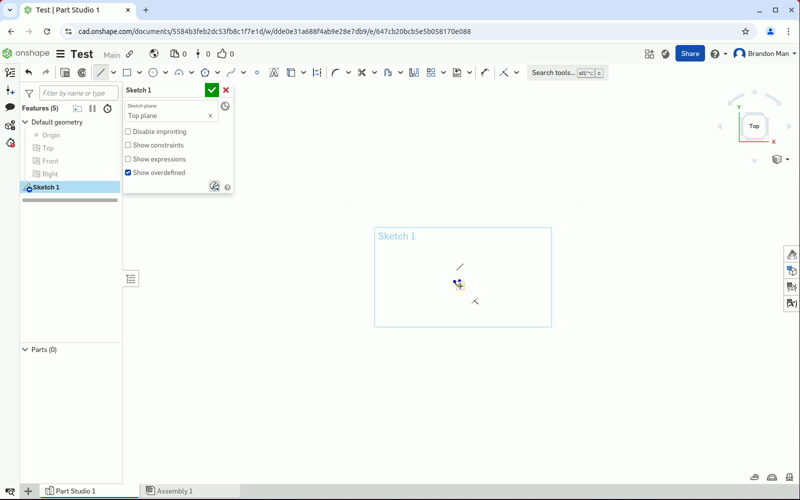
scroll(-6)
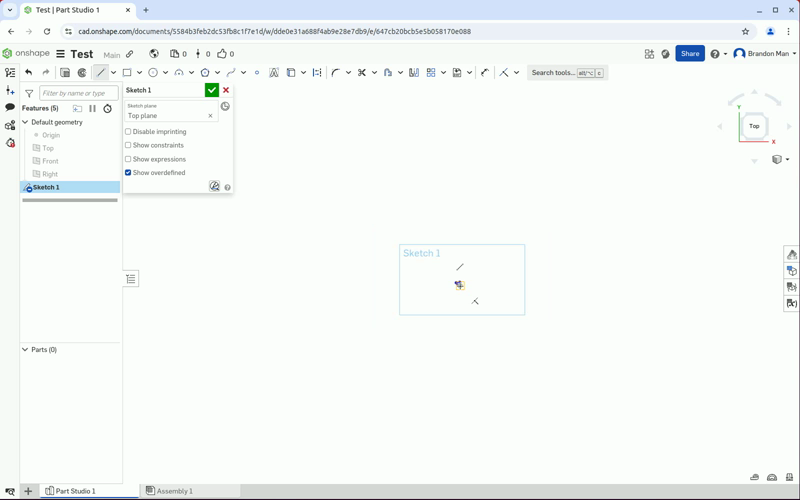
scroll(-6)
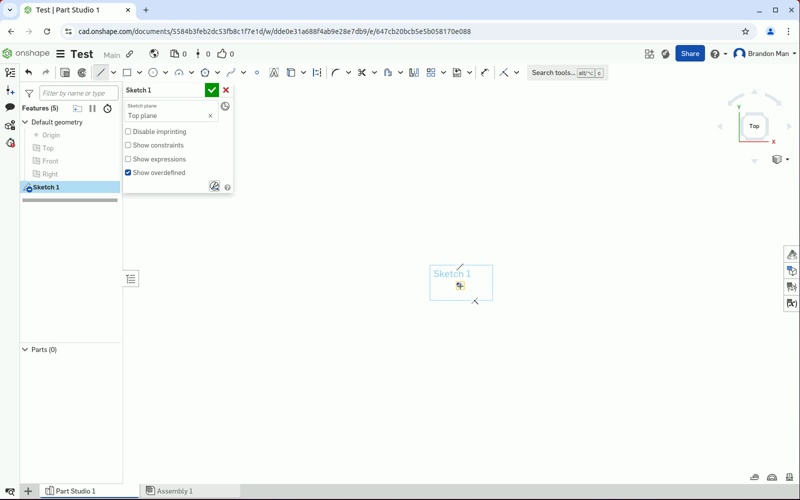
key_down(shift)
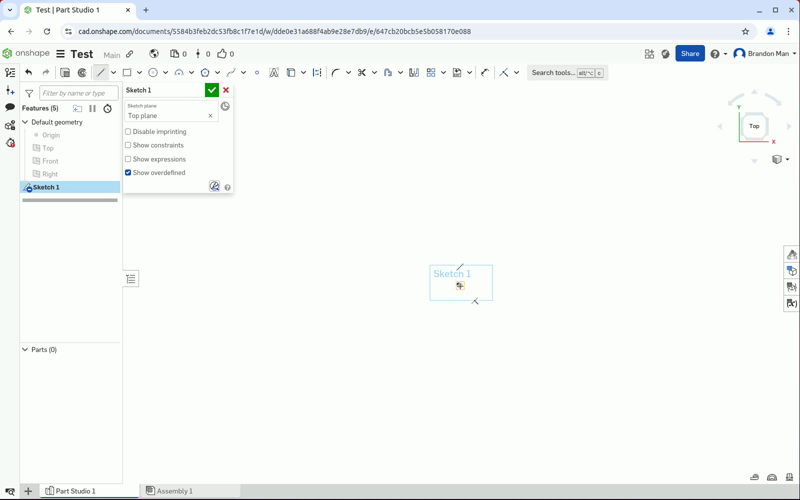
mouse_move(490, 285)
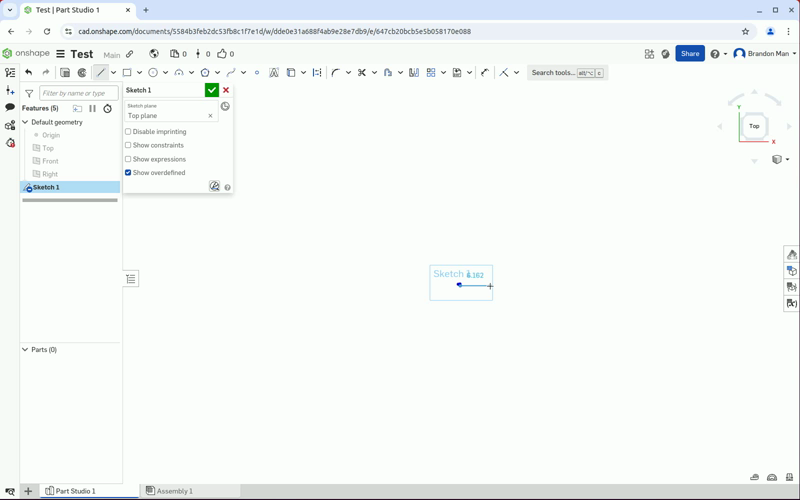
mouse_move(463, 285)
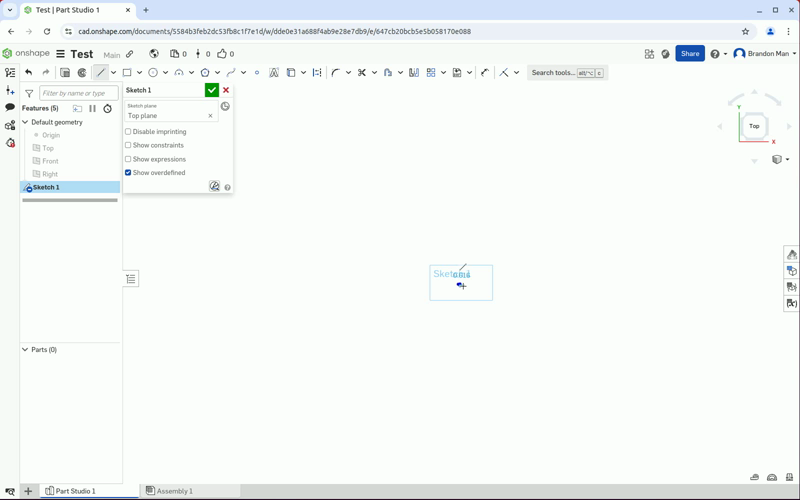
scroll(6)
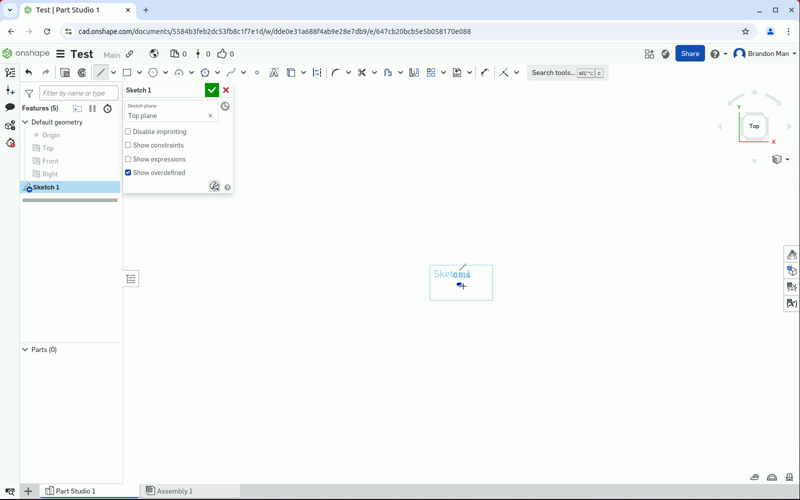
scroll(6)
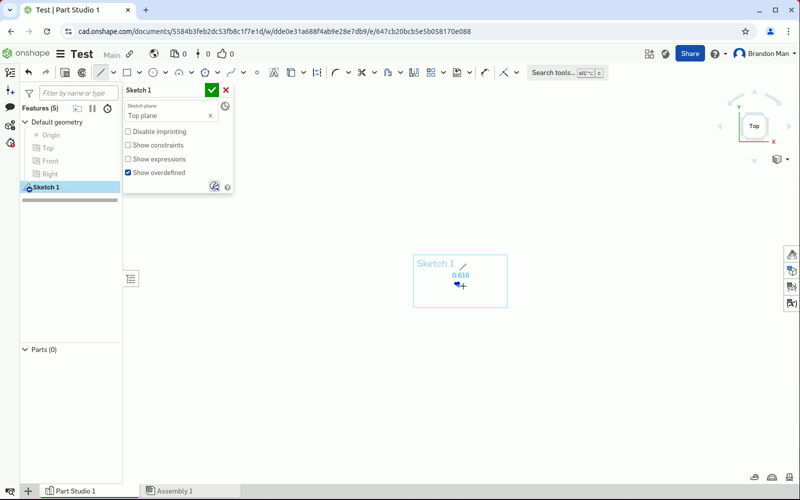
scroll(6)
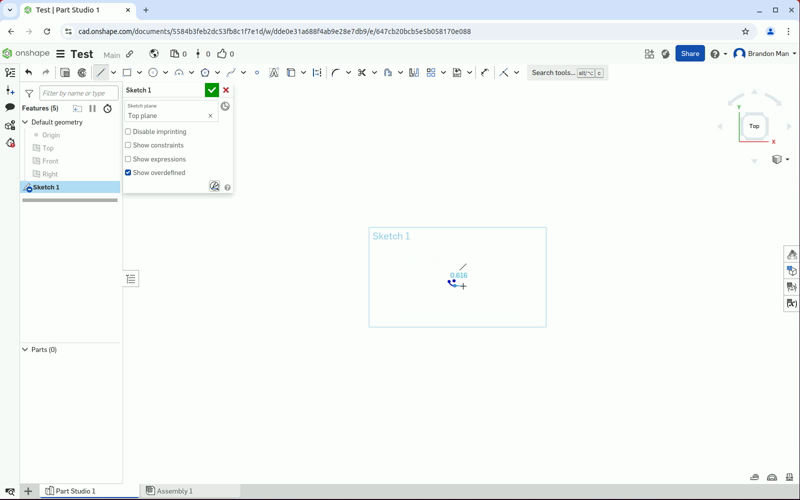
scroll(6)
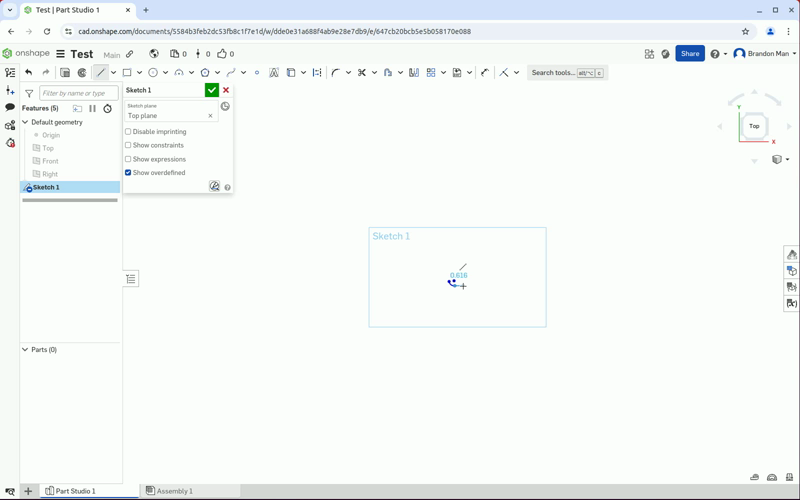
scroll(6)
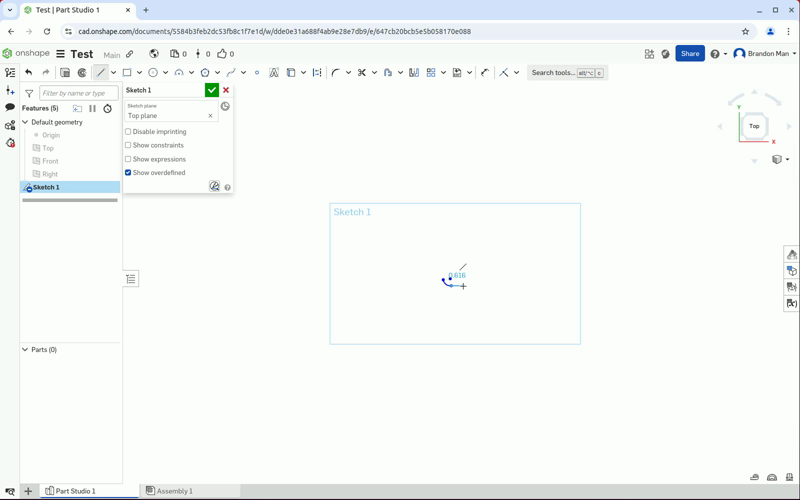
scroll(6)
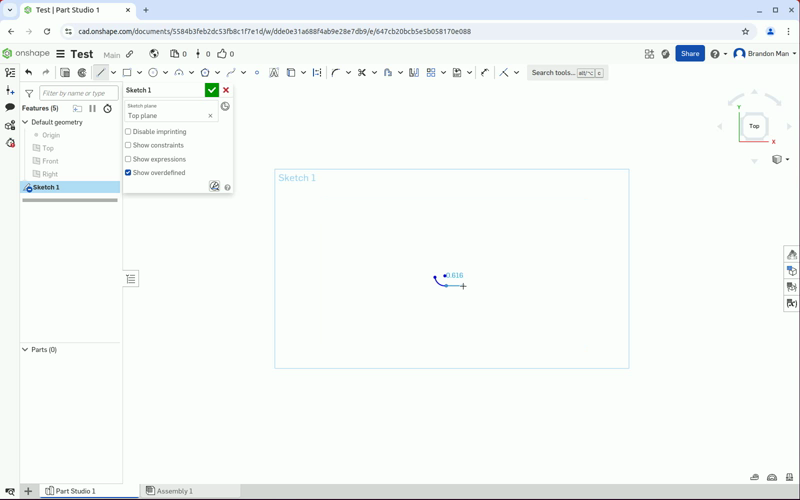
scroll(6)
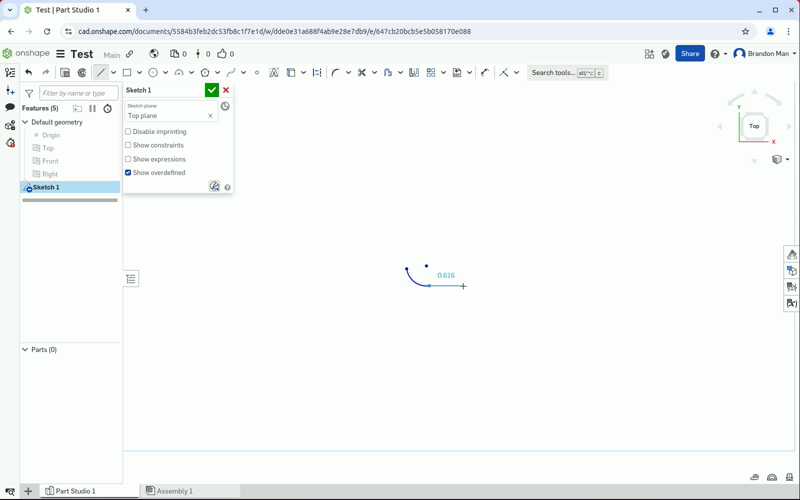
click(463, 285)
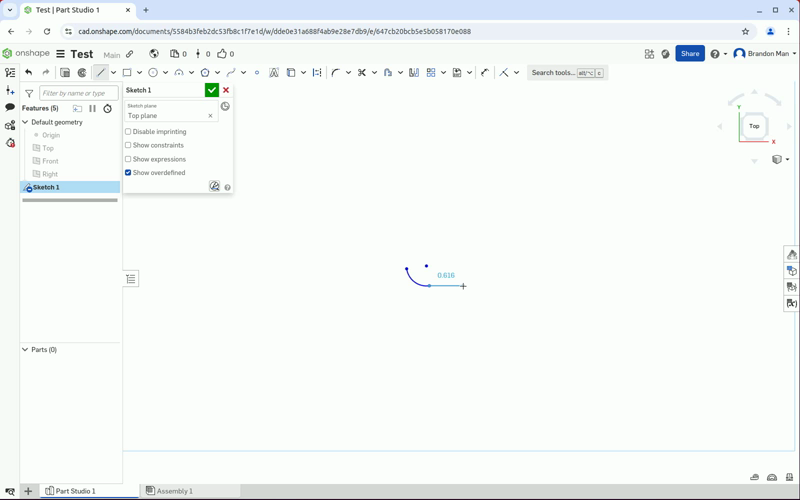
scroll(-6)
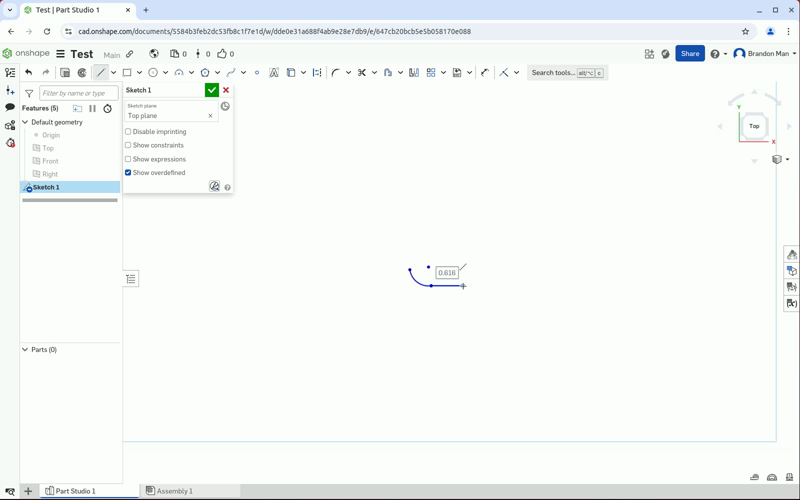
scroll(-6)
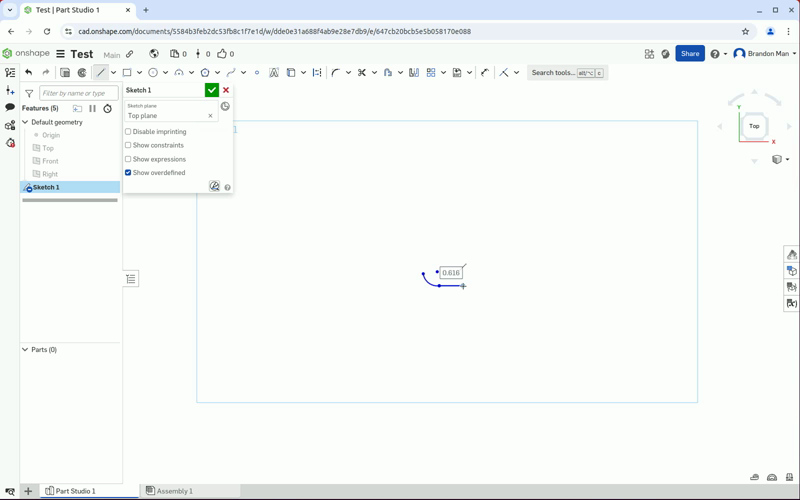
scroll(-6)
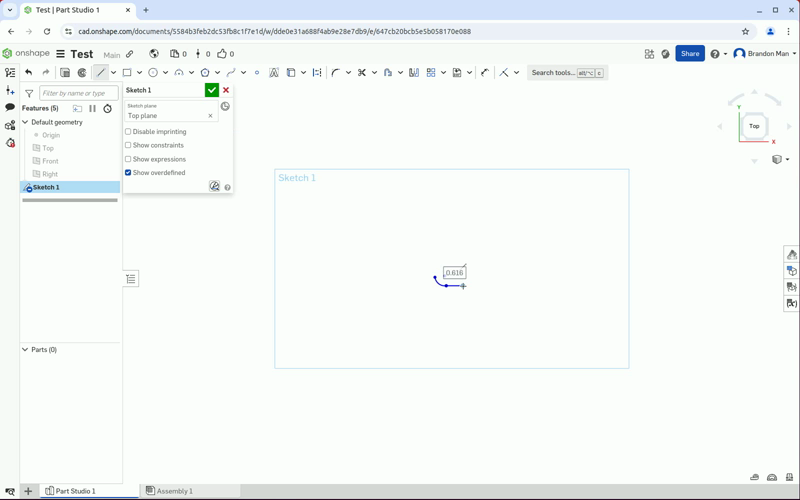
scroll(-6)
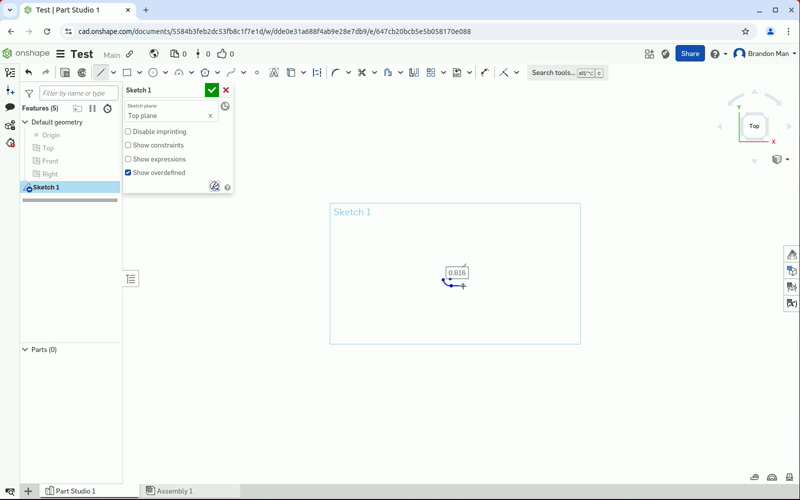
scroll(-6)
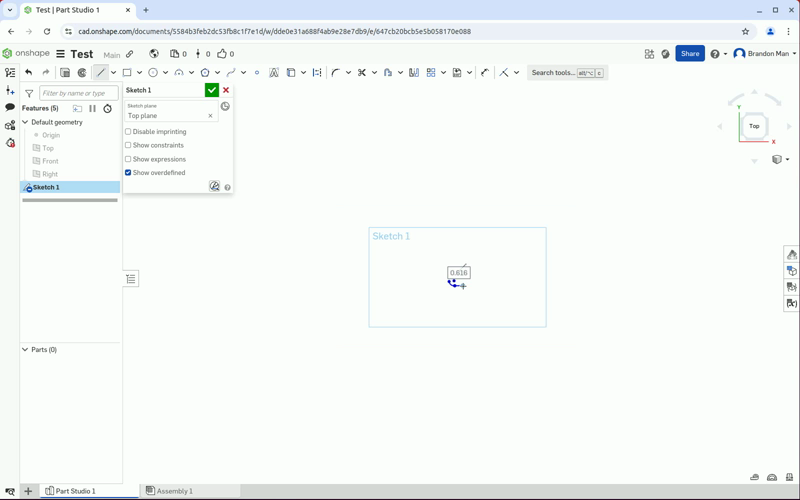
scroll(-6)
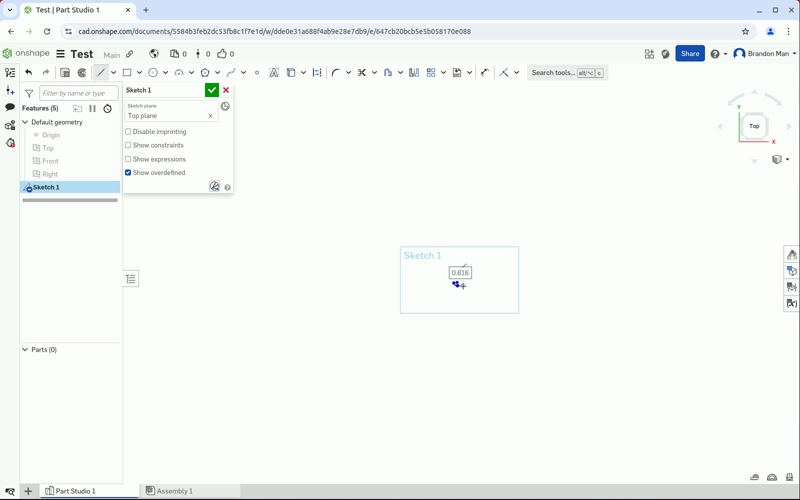
scroll(-6)
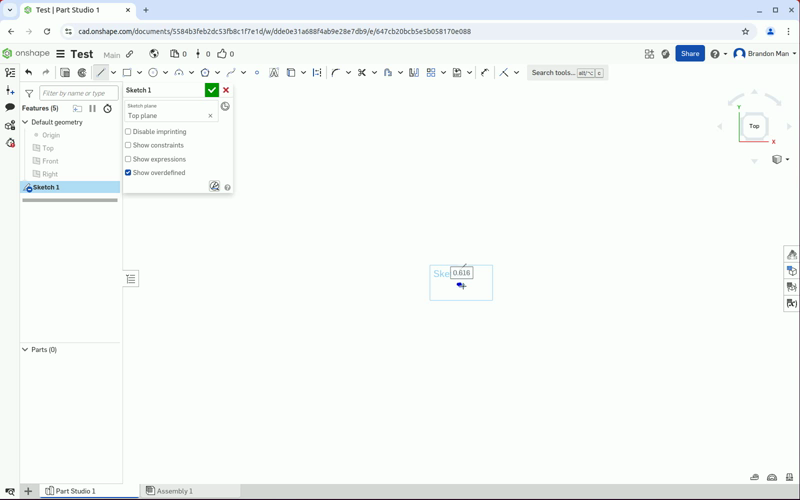
key_up(shift)
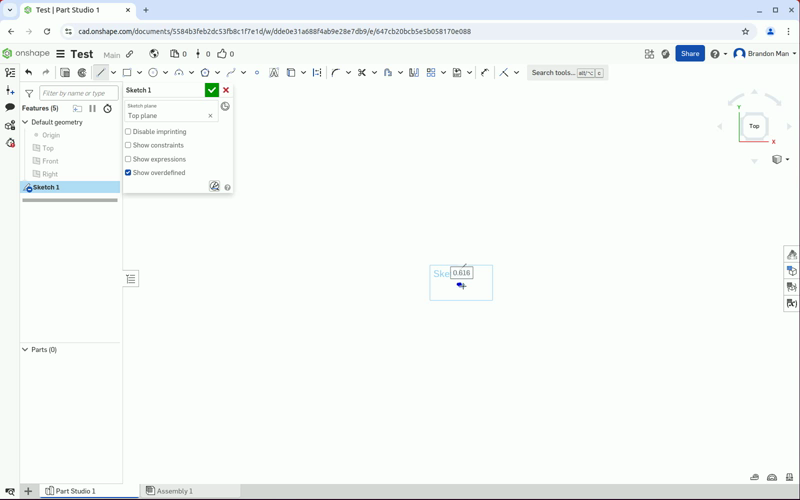
key(esc)
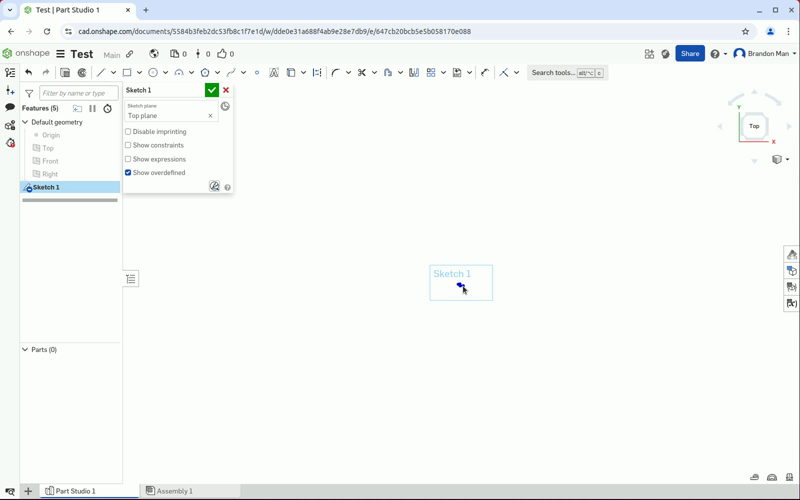
key(a)
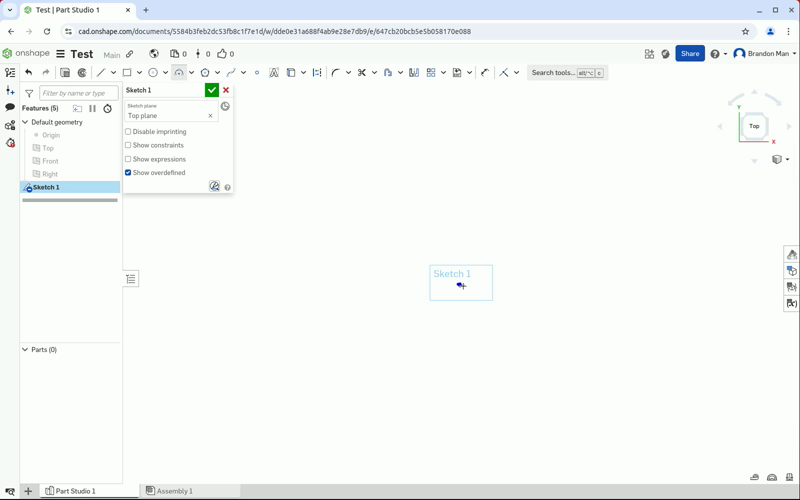
mouse_move(463, 285)
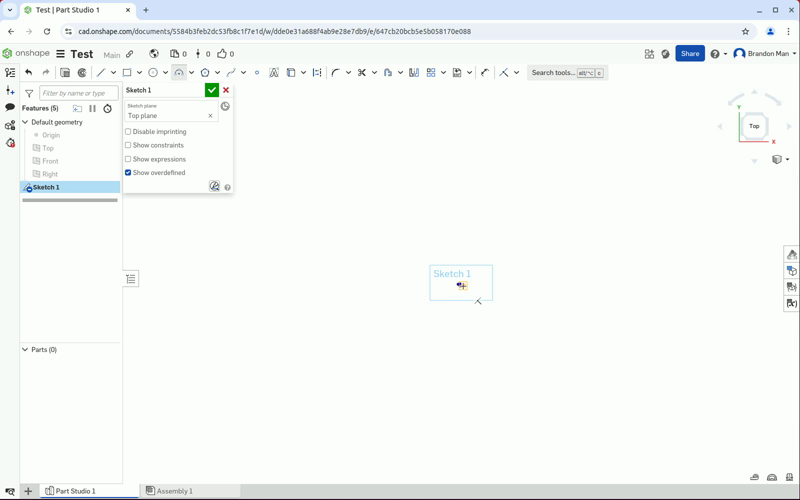
scroll(6)
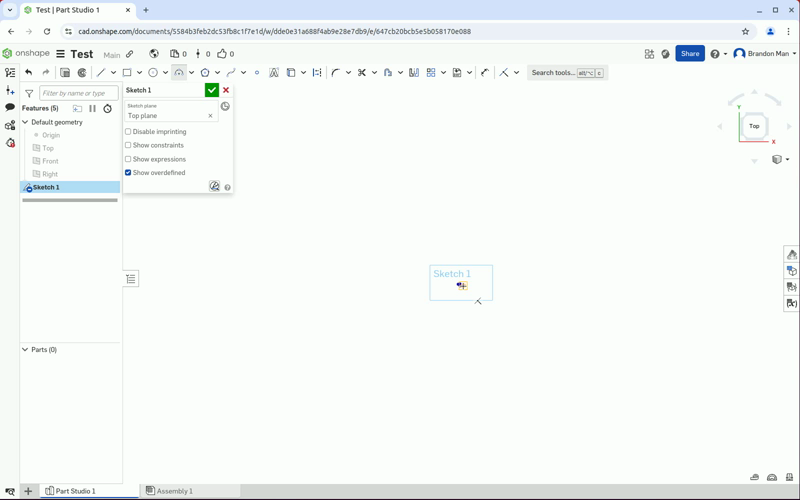
scroll(6)
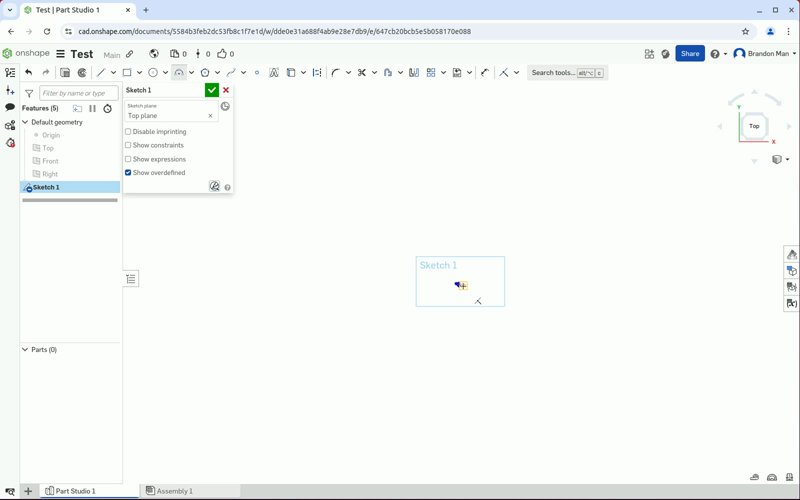
scroll(6)
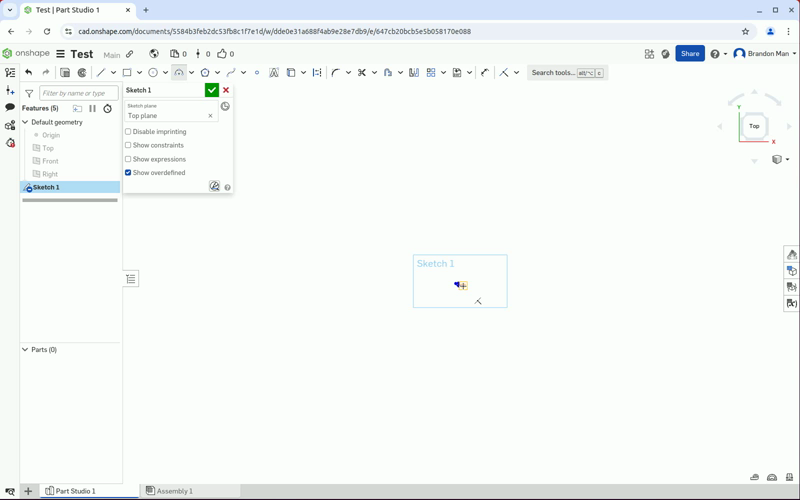
scroll(6)
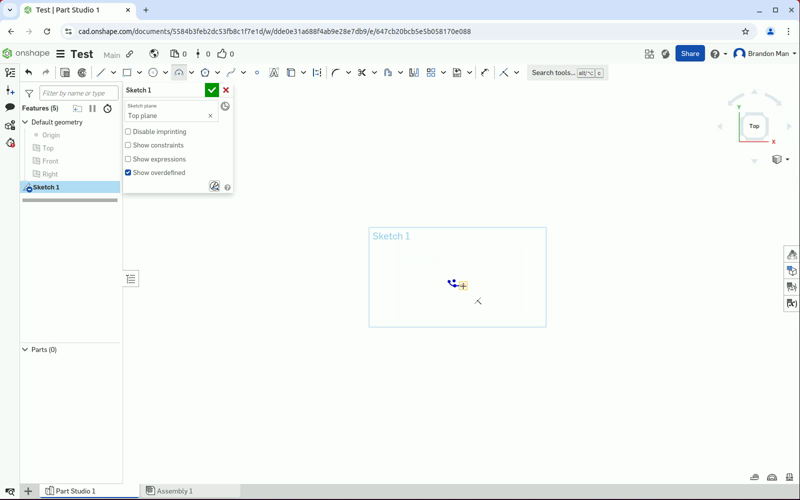
scroll(6)
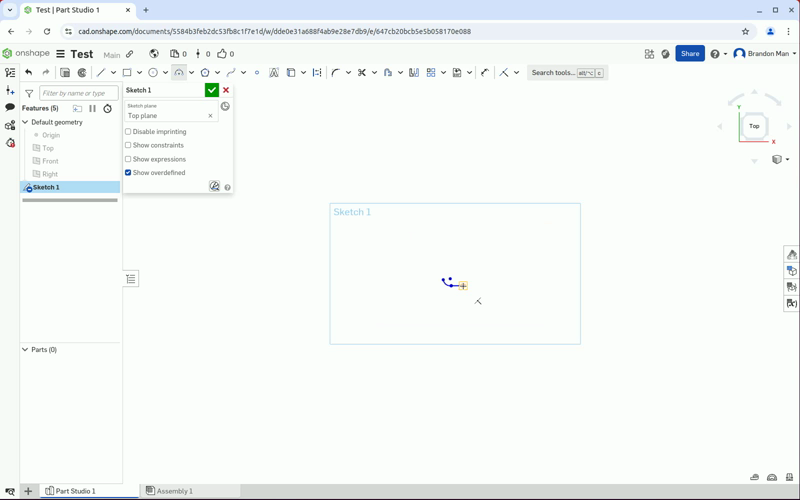
scroll(6)
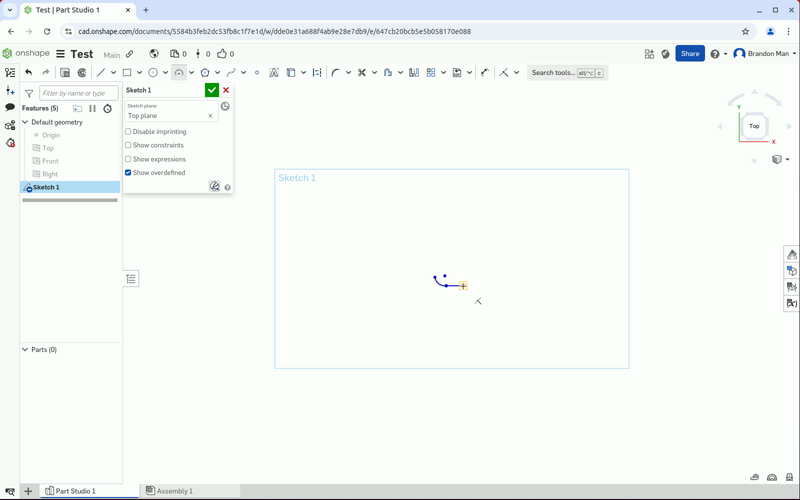
scroll(6)
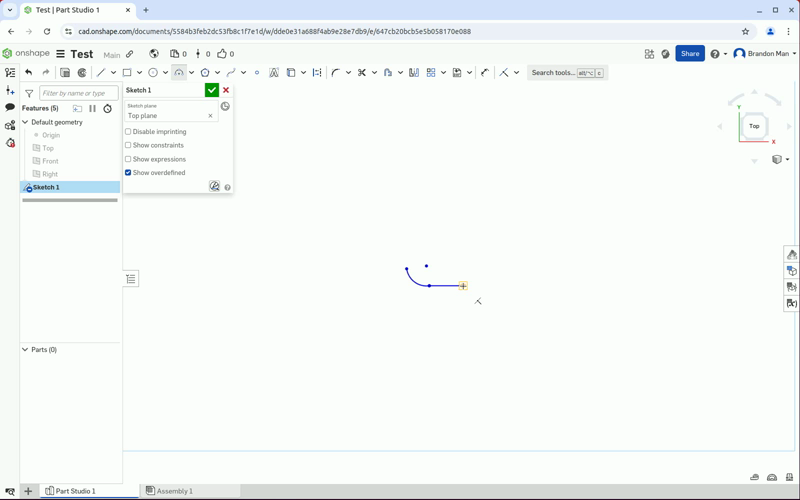
click(463, 285)
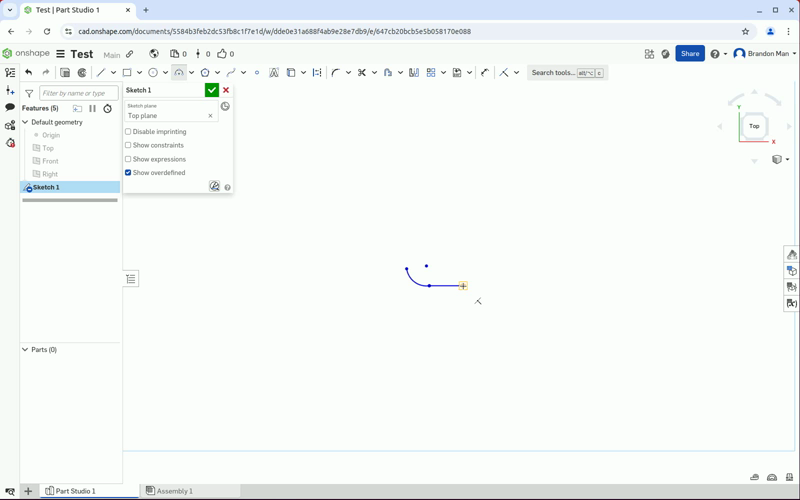
scroll(-6)
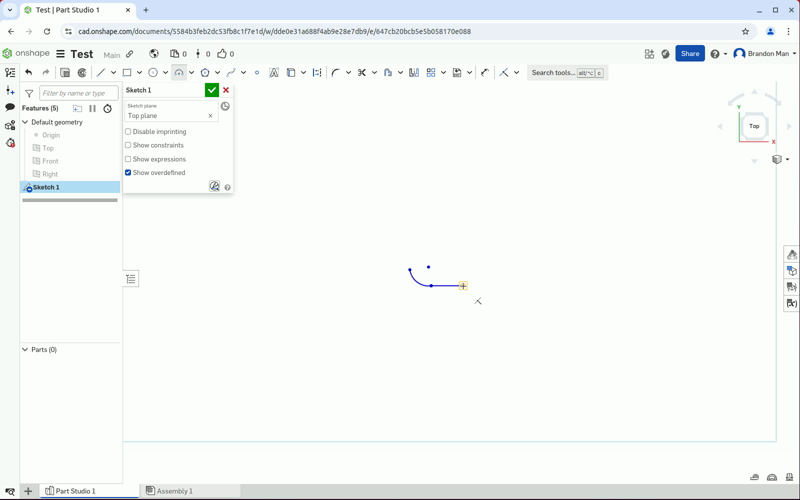
scroll(-6)
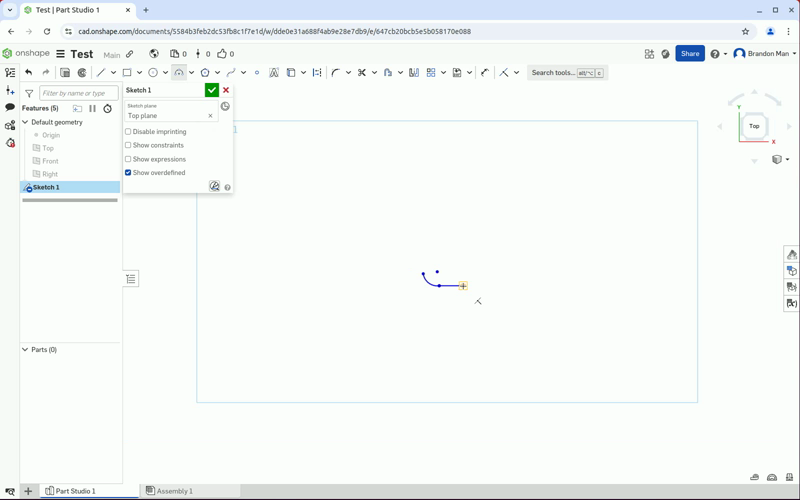
scroll(-6)
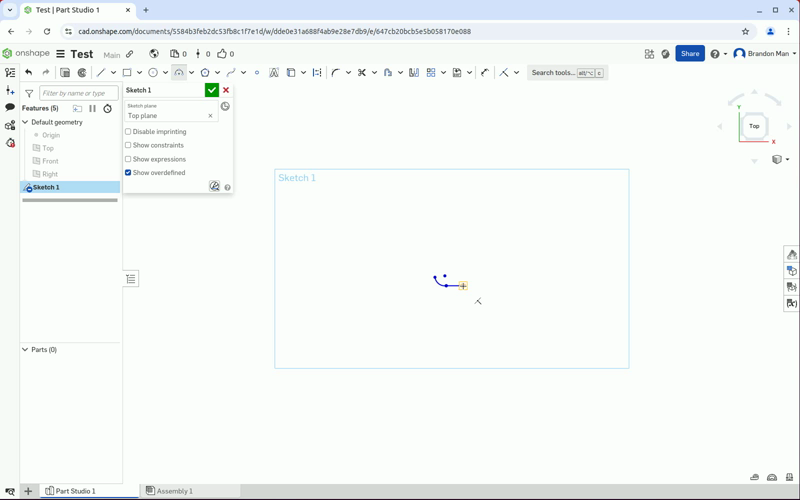
scroll(-6)
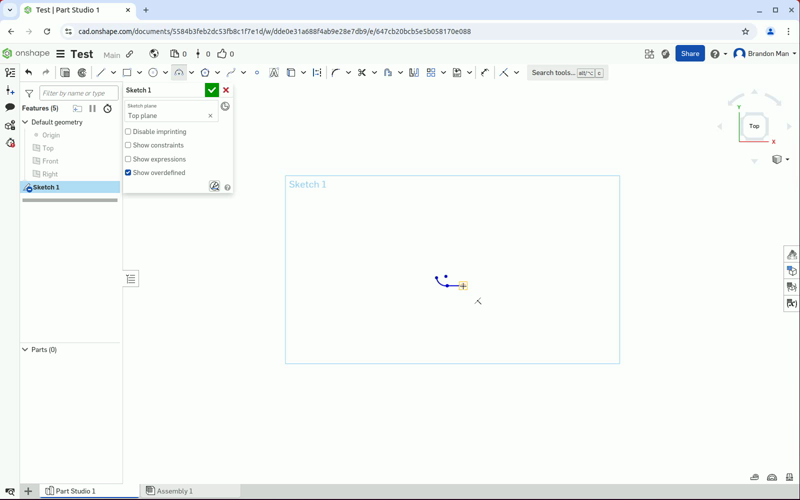
scroll(-6)
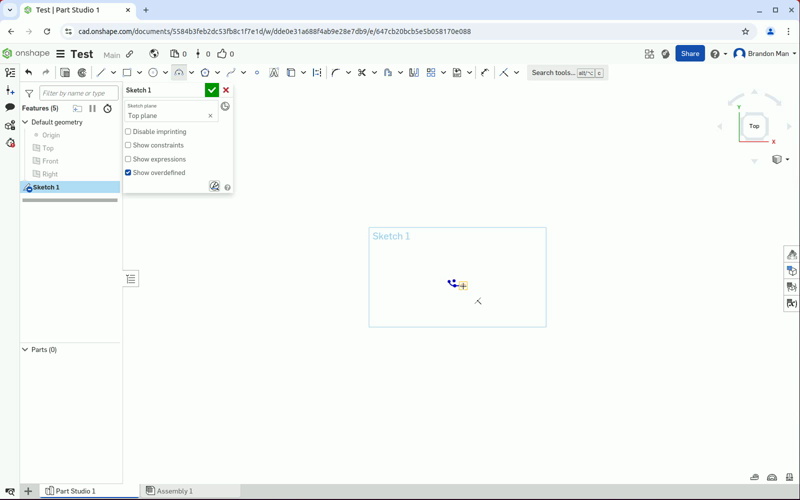
scroll(-6)
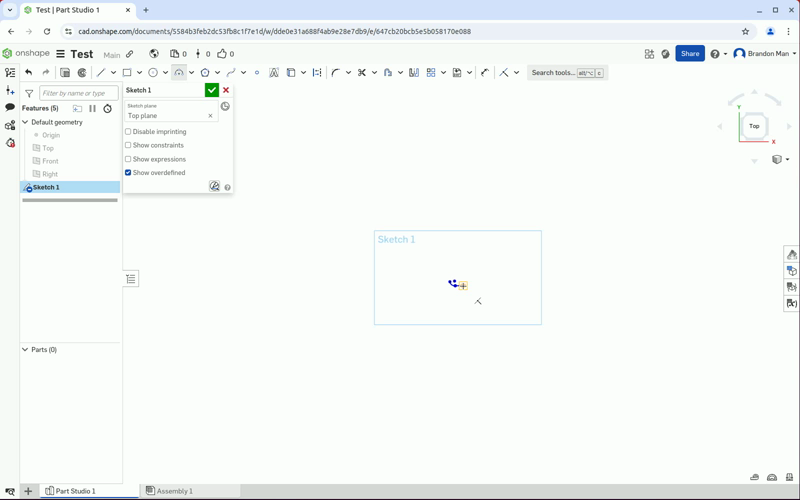
scroll(-6)
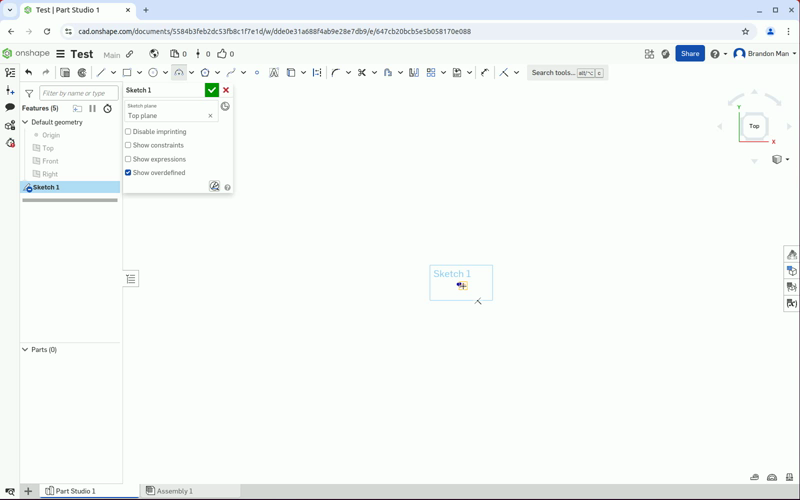
key_down(shift)
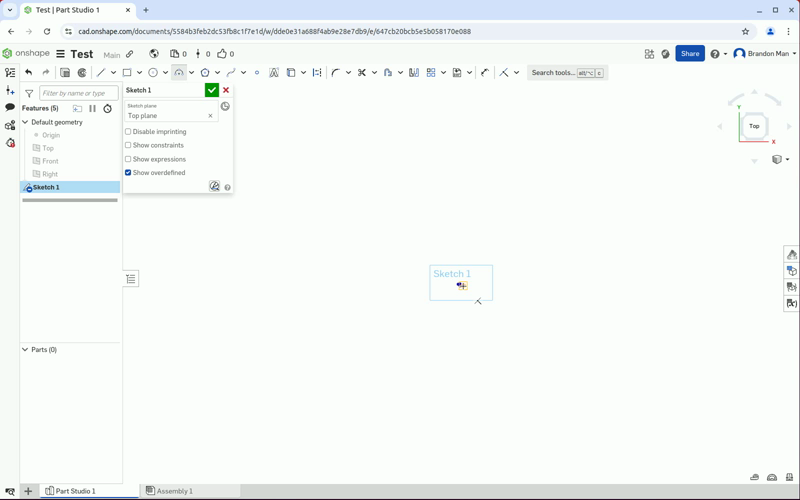
mouse_move(465, 284)
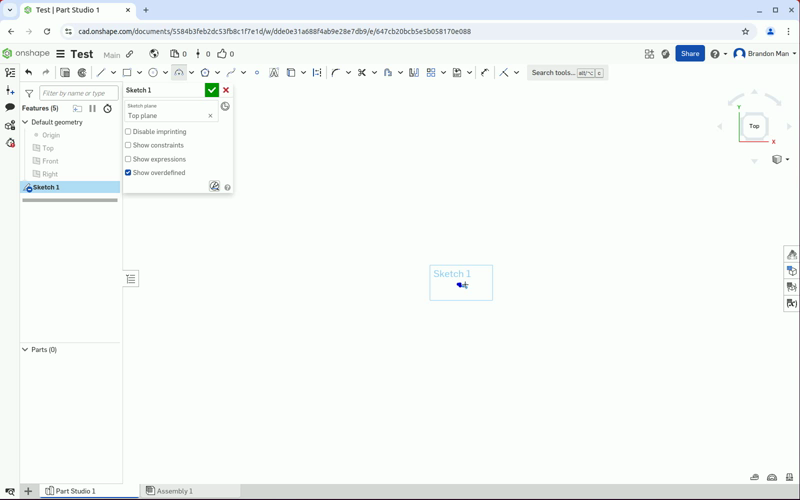
scroll(6)
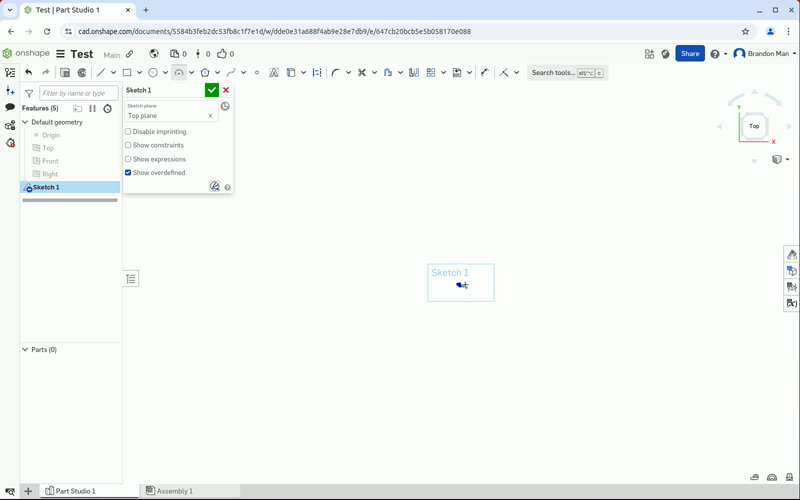
scroll(6)
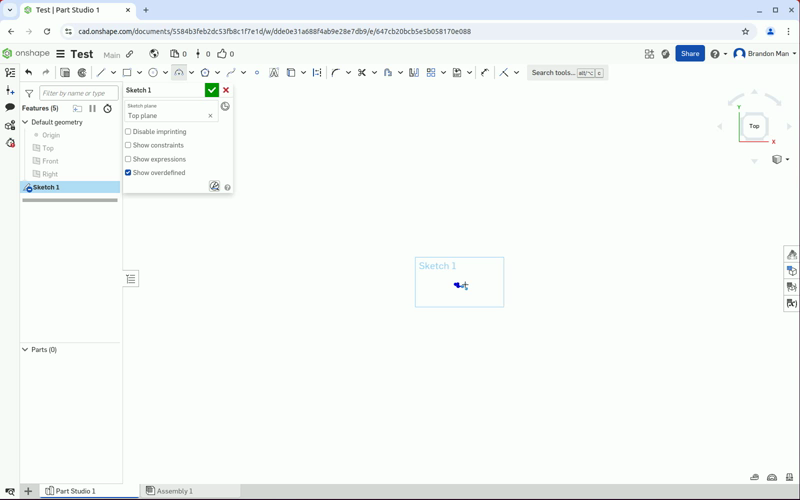
scroll(6)
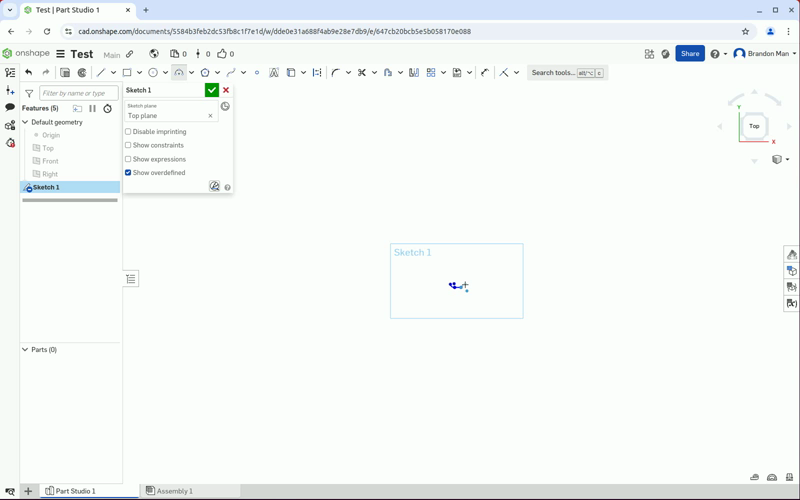
scroll(6)
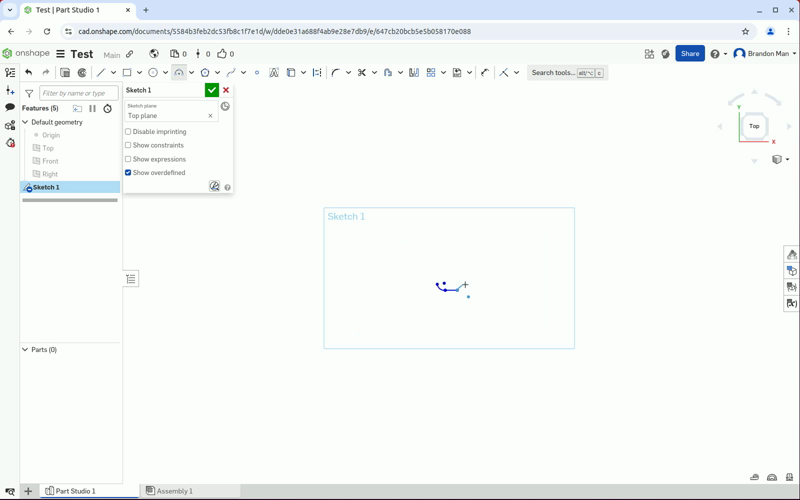
scroll(6)
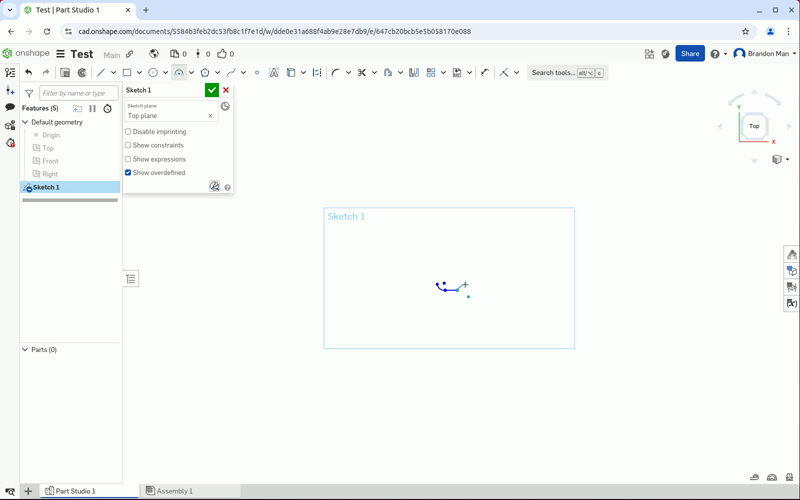
scroll(6)
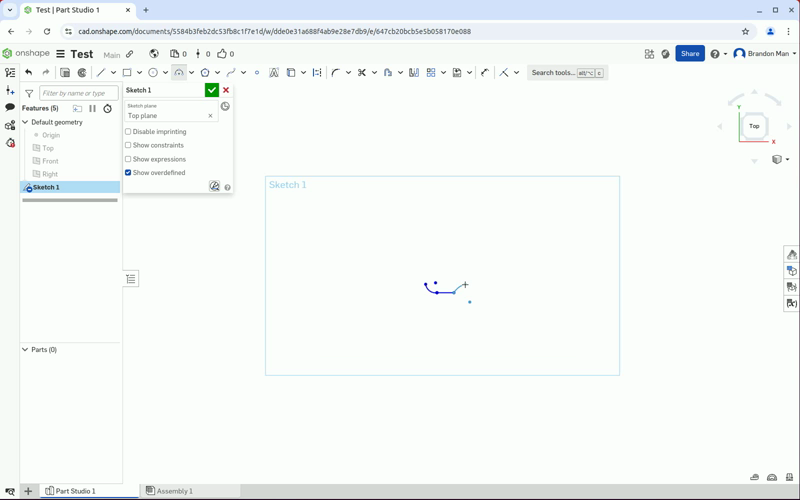
scroll(6)
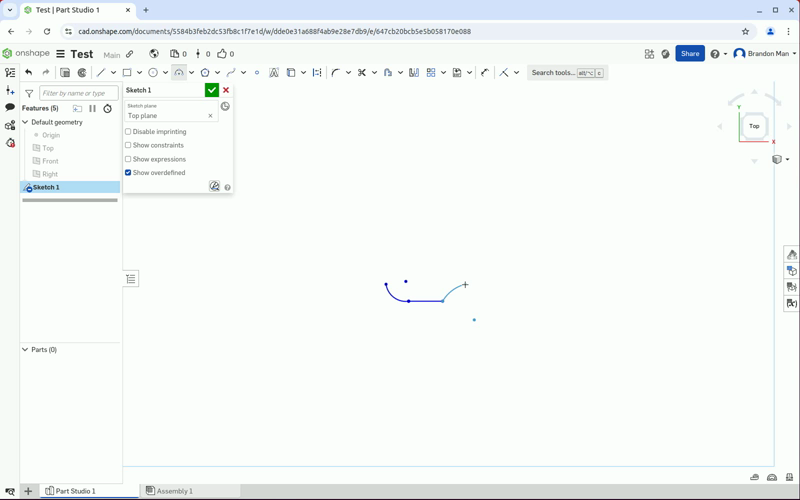
click(465, 284)
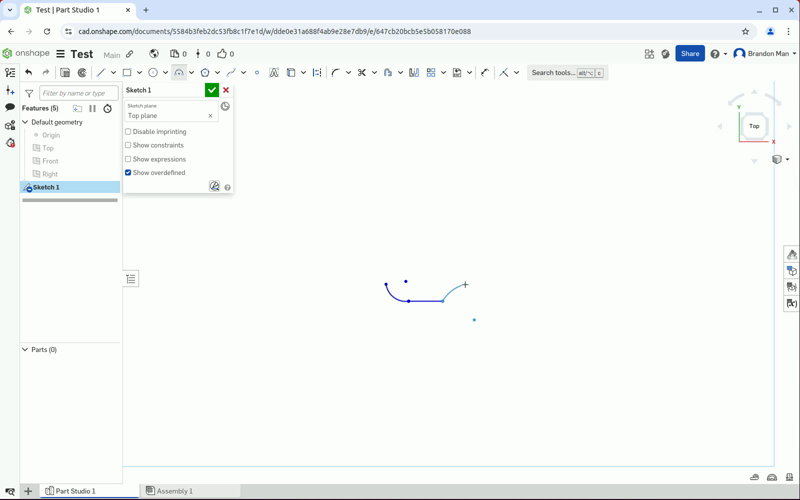
scroll(-6)
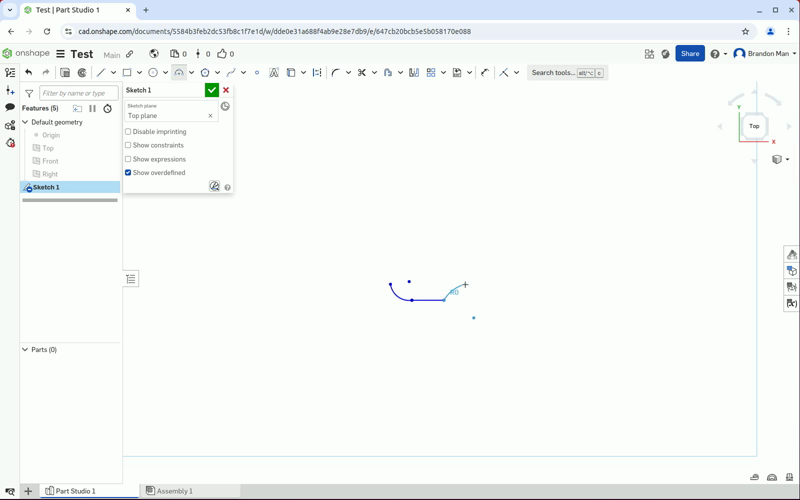
scroll(-6)
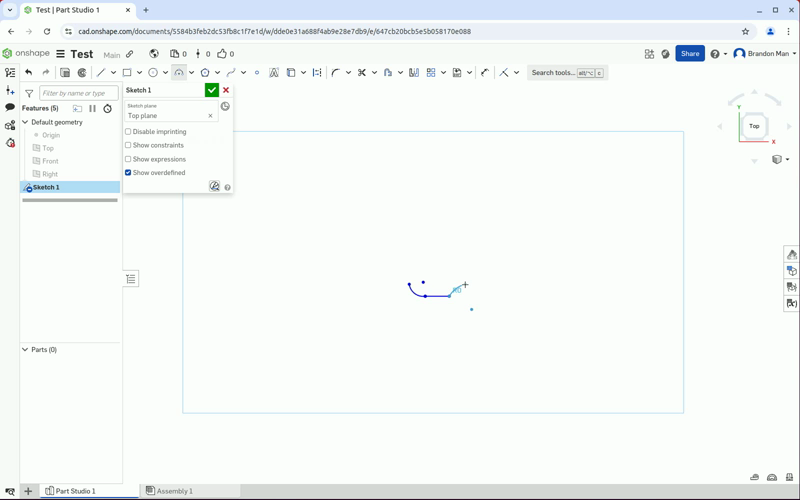
scroll(-6)
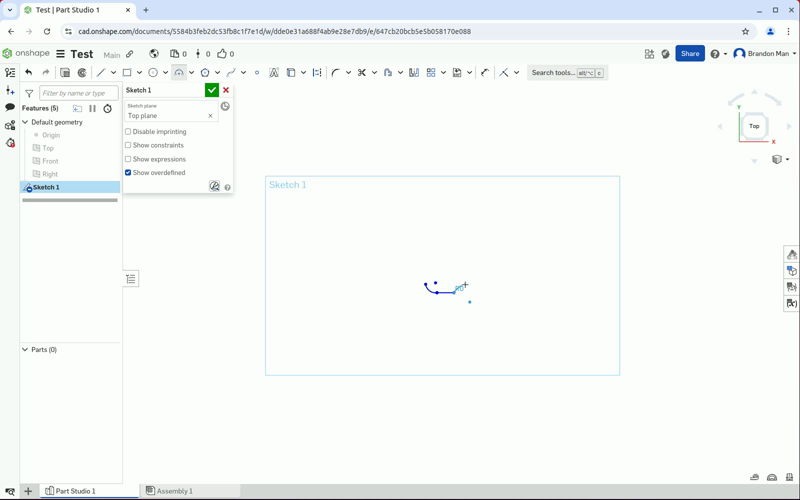
scroll(-6)
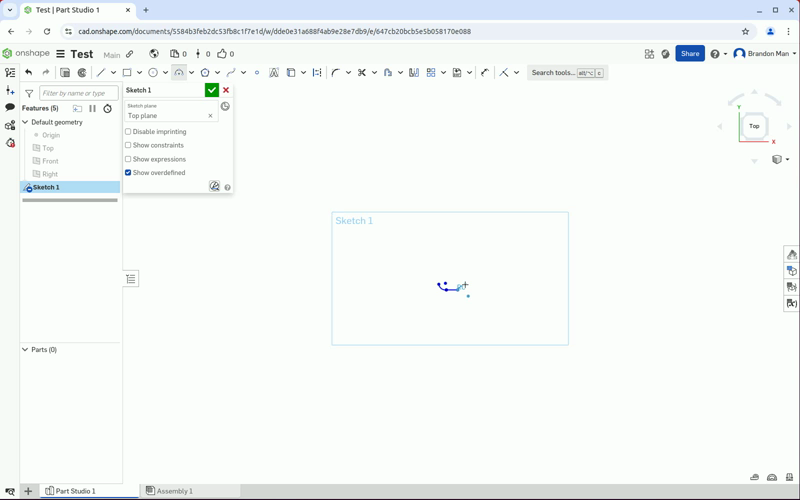
scroll(-6)
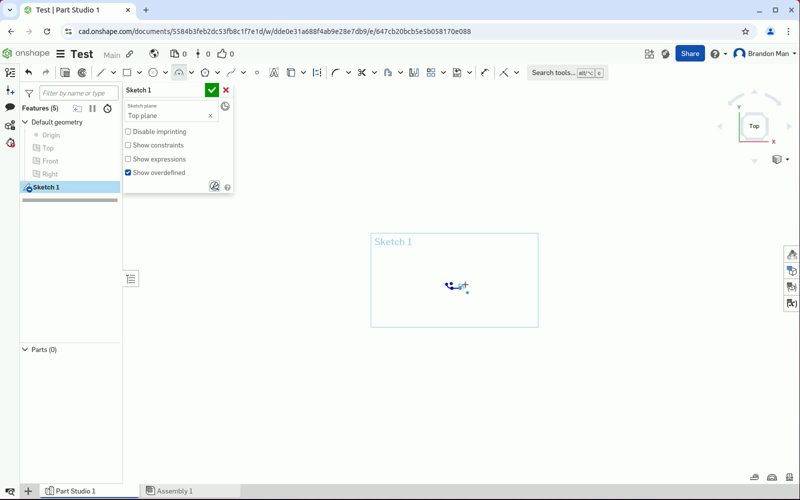
scroll(-6)
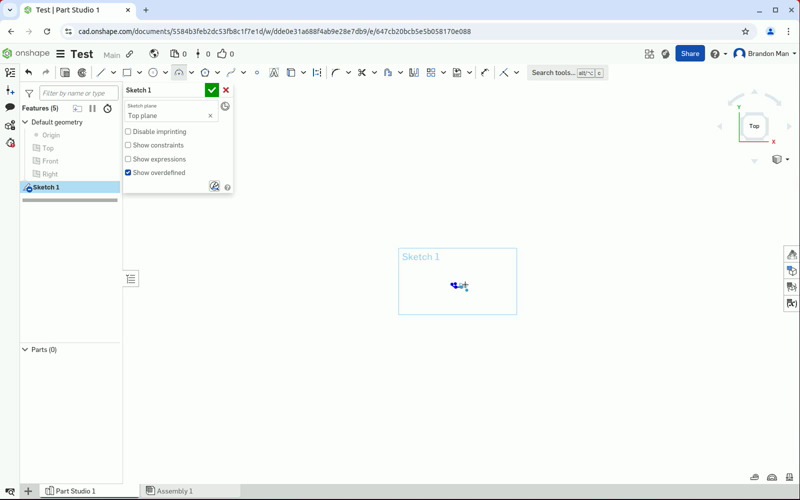
scroll(-6)
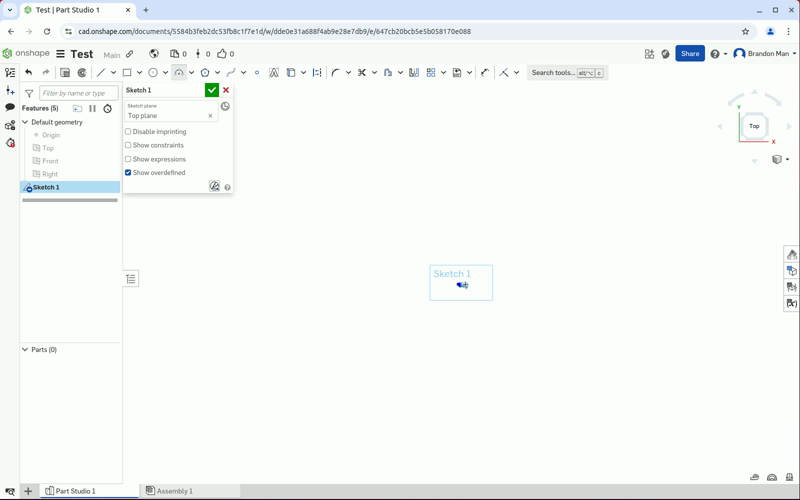
mouse_move(464, 285)
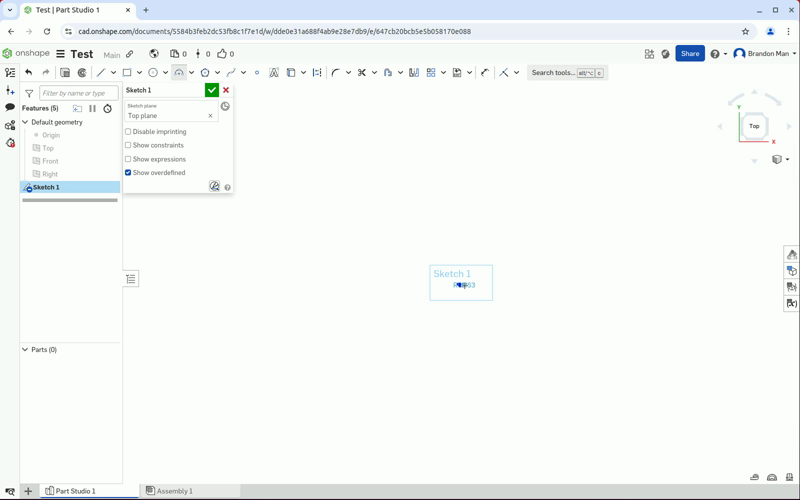
scroll(6)
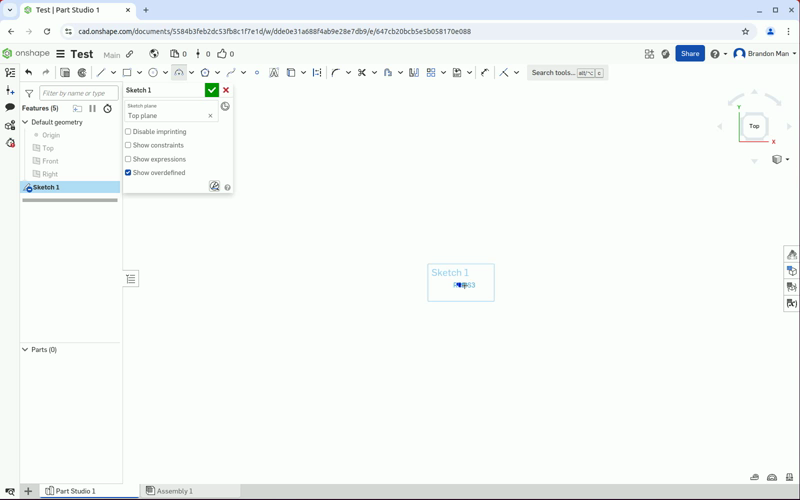
scroll(6)
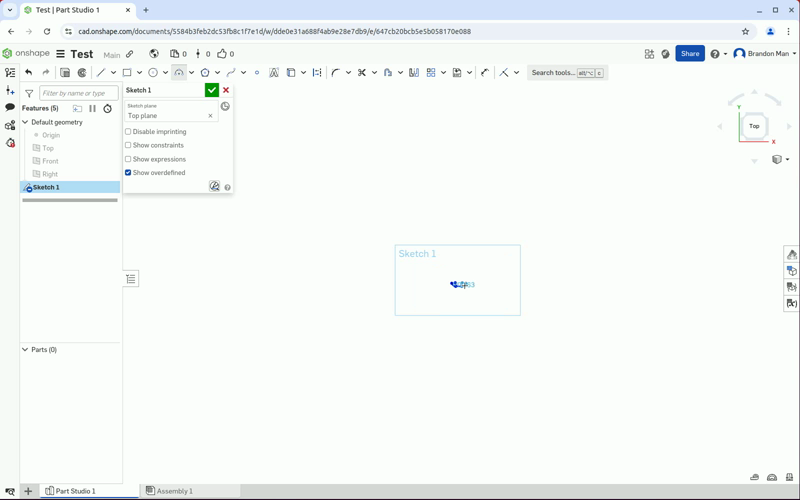
scroll(6)
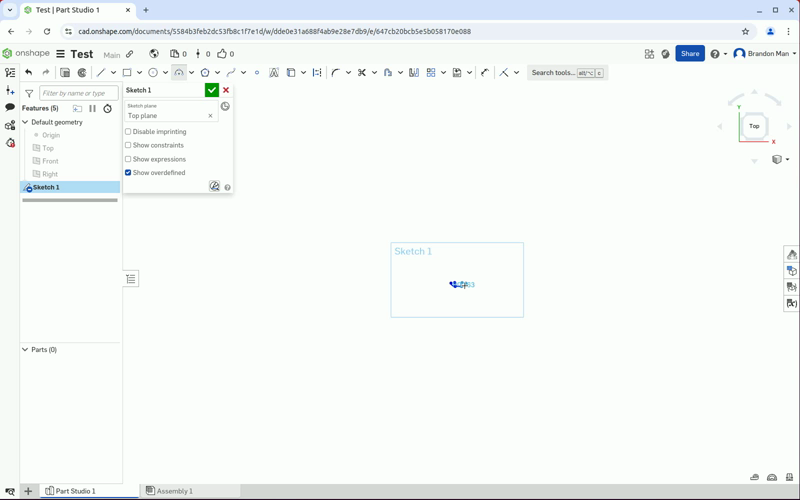
scroll(6)
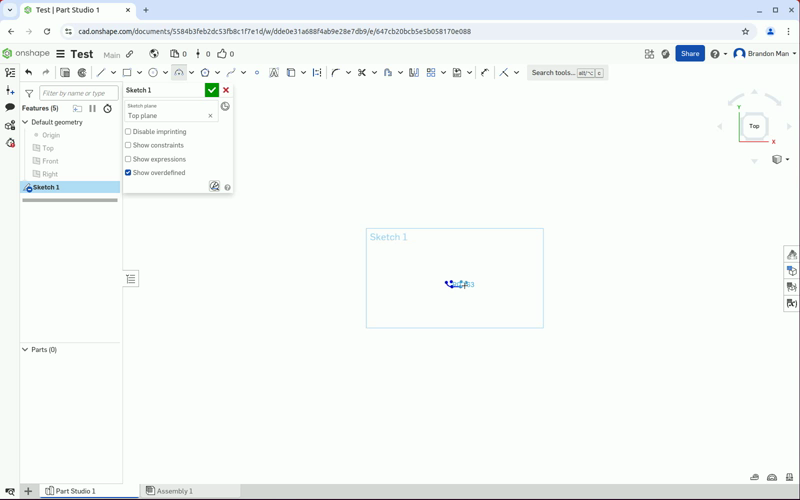
scroll(6)
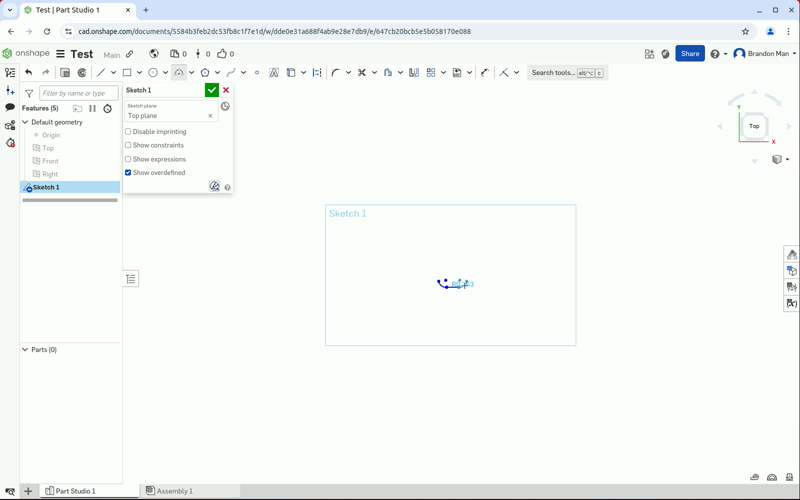
scroll(6)
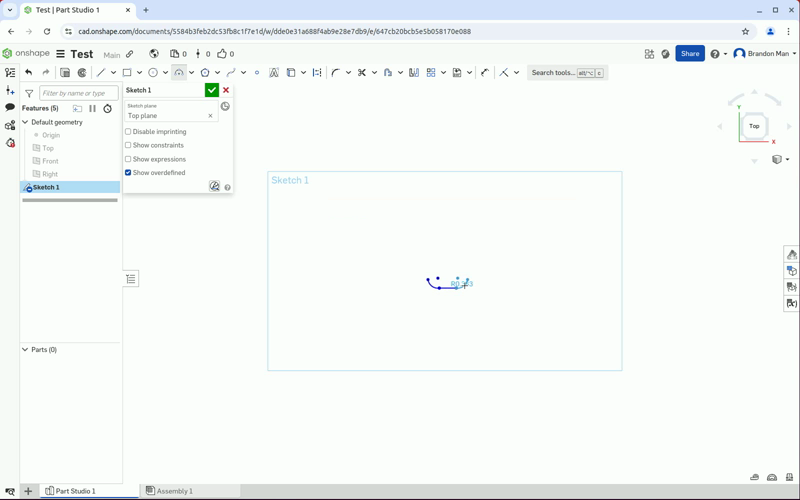
scroll(6)
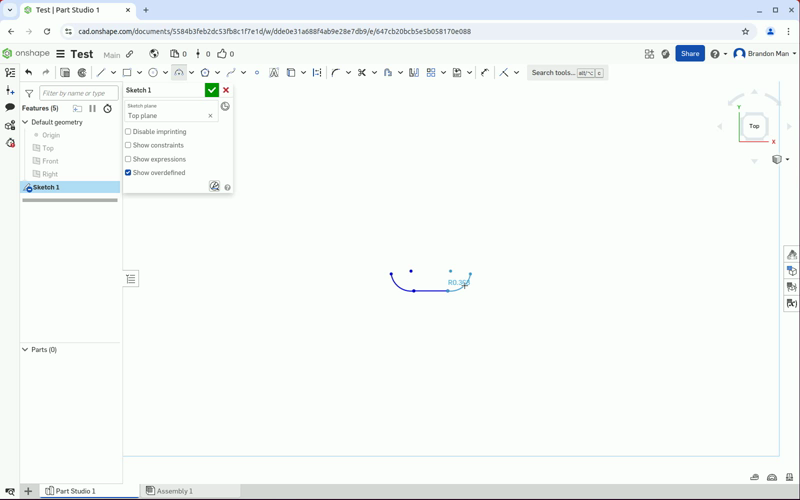
click(464, 285)
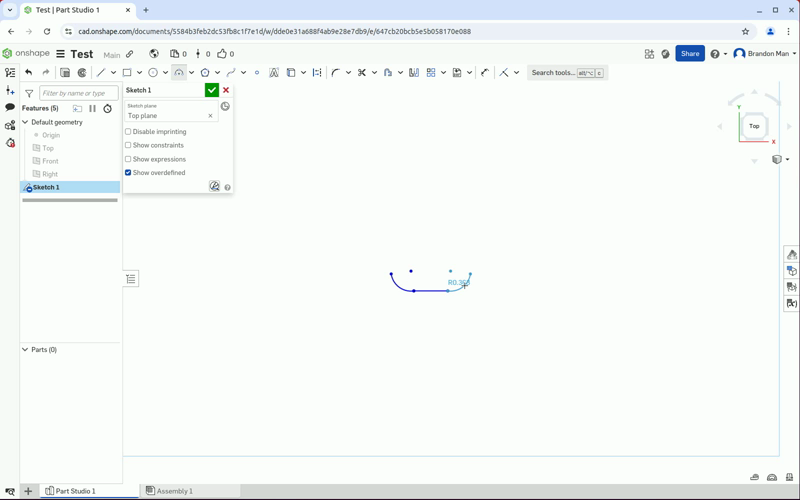
scroll(-6)
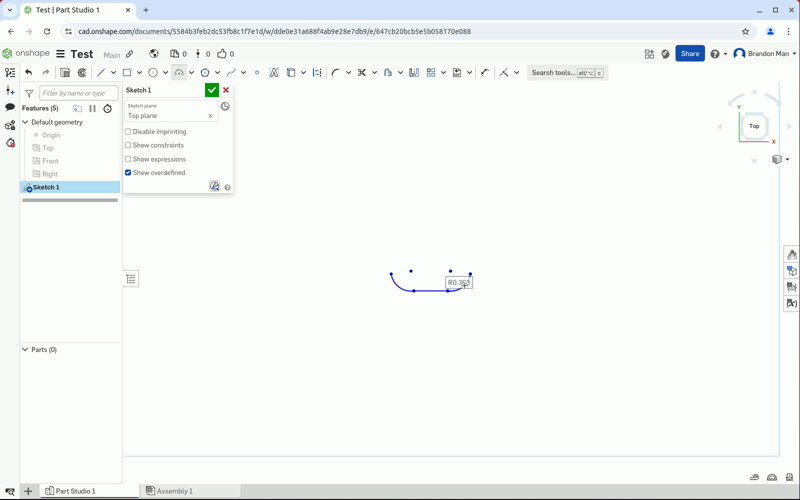
scroll(-6)
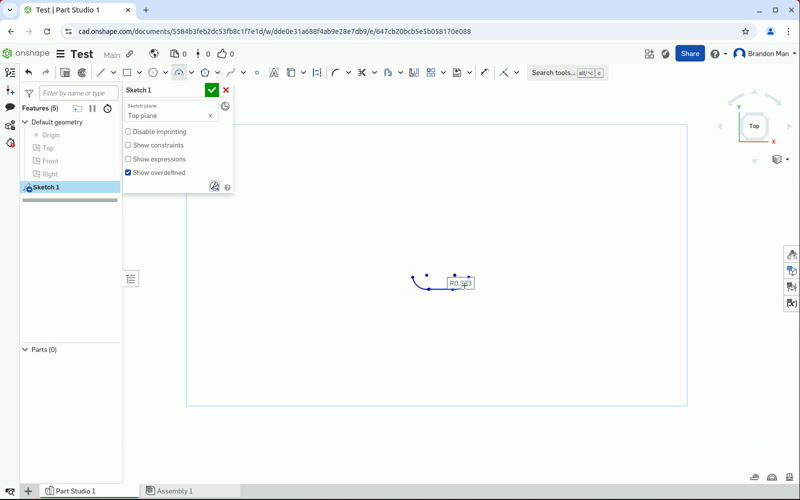
scroll(-6)
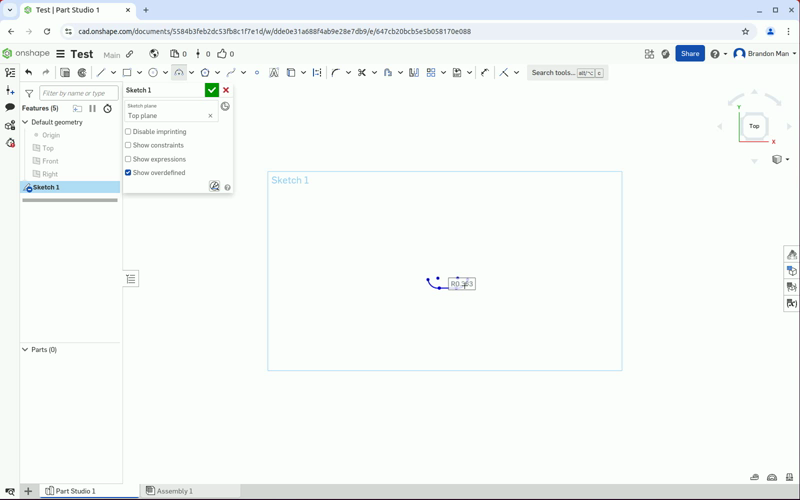
scroll(-6)
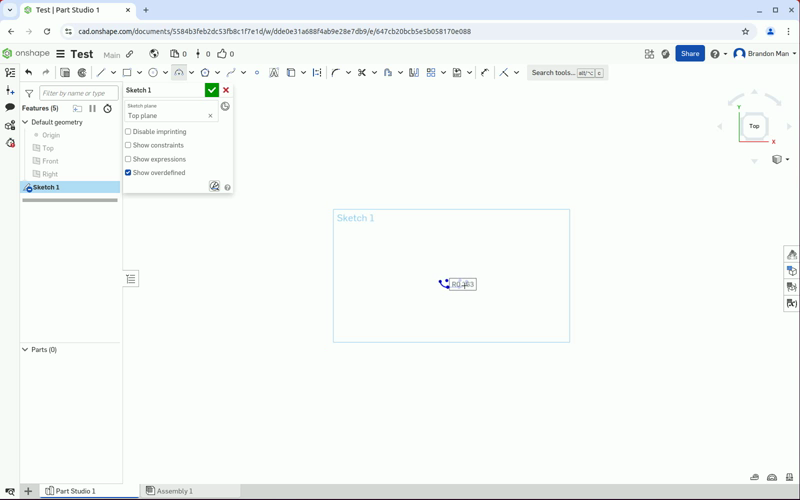
scroll(-6)
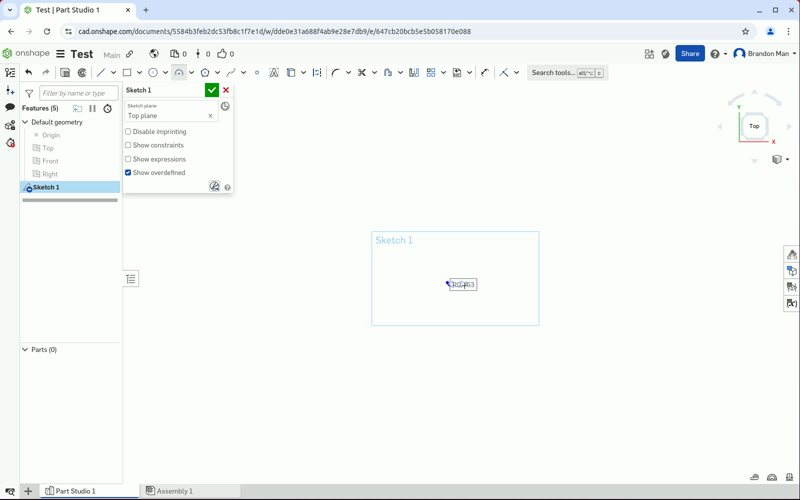
scroll(-6)
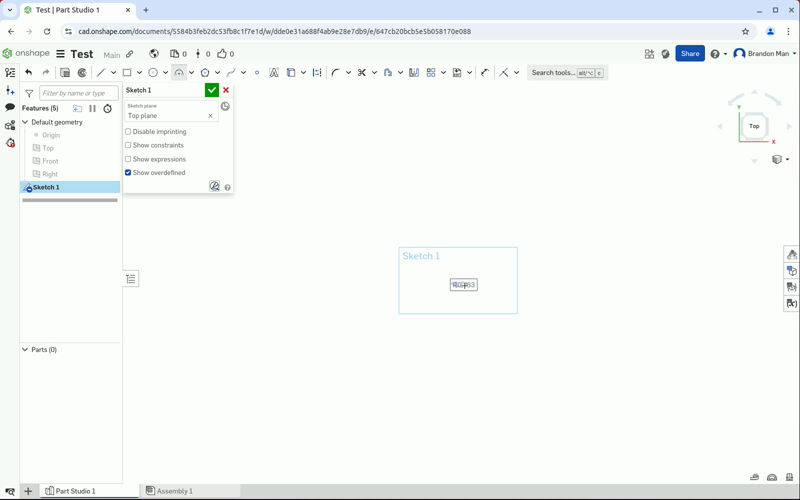
scroll(-6)
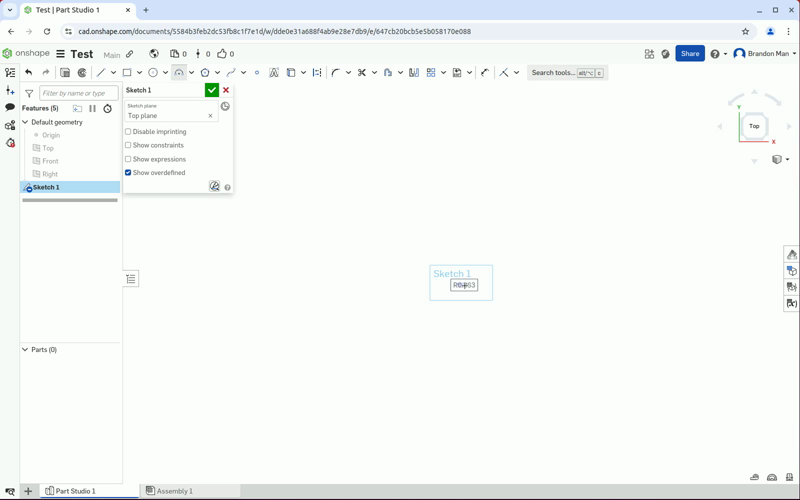
key_up(shift)
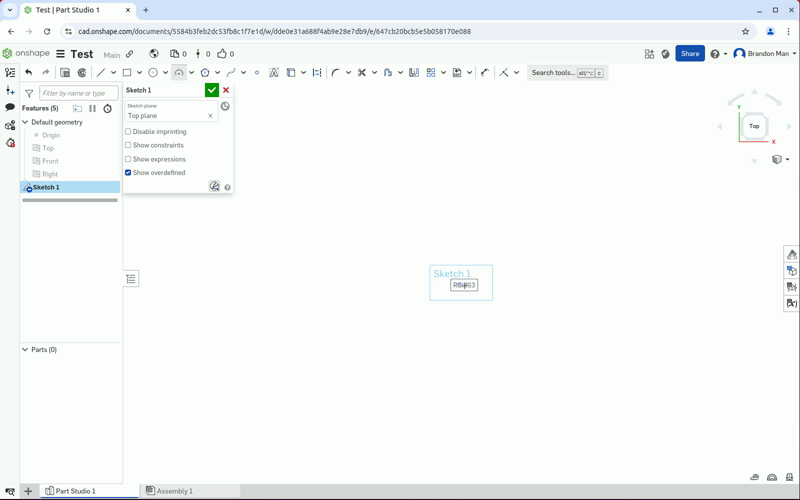
key(esc)
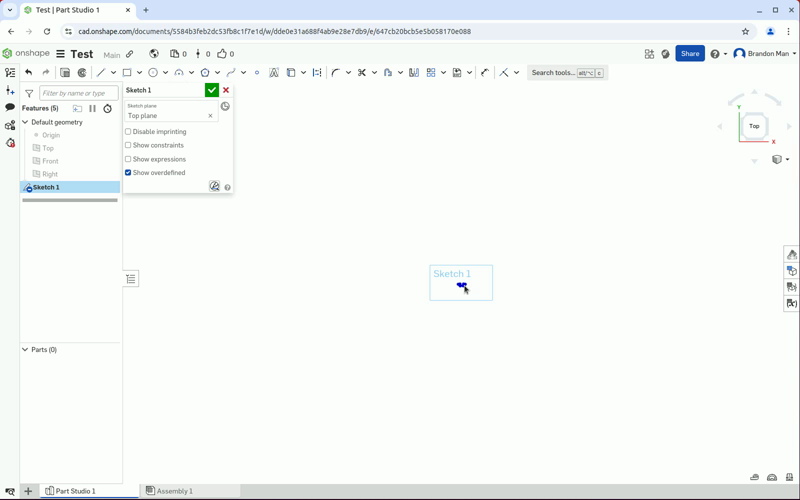
key(l)
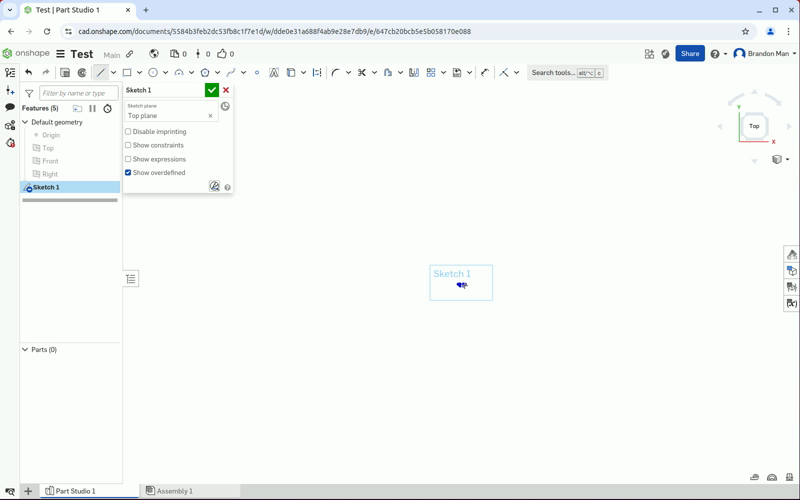
mouse_move(465, 284)
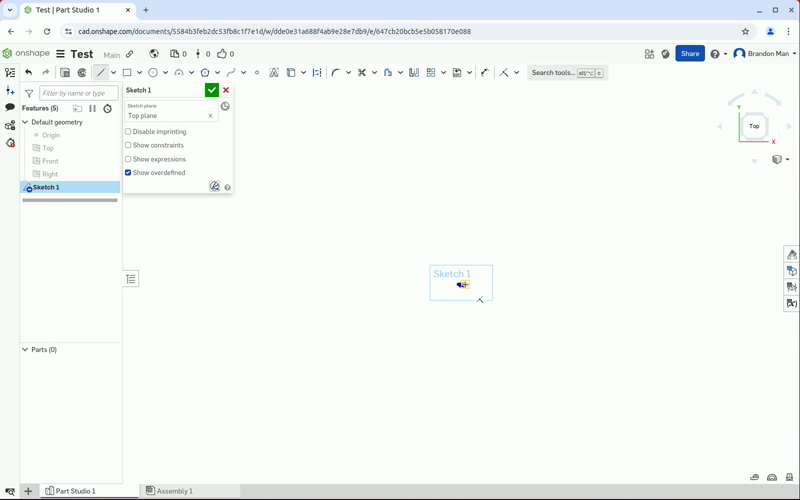
scroll(6)
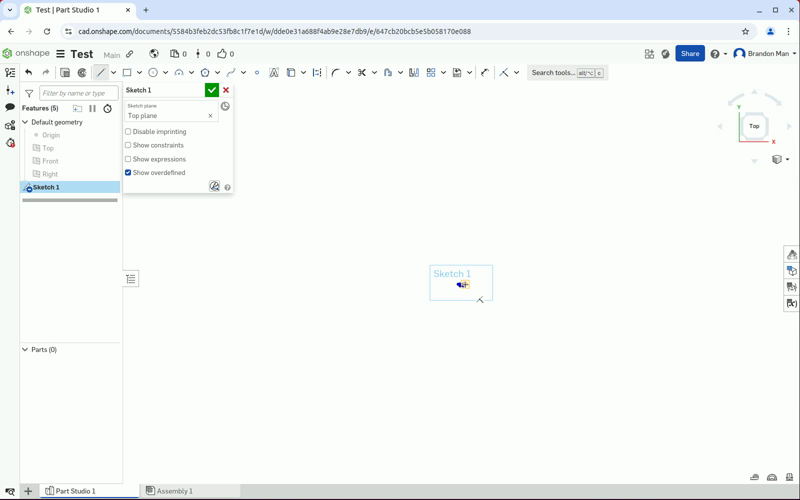
scroll(6)
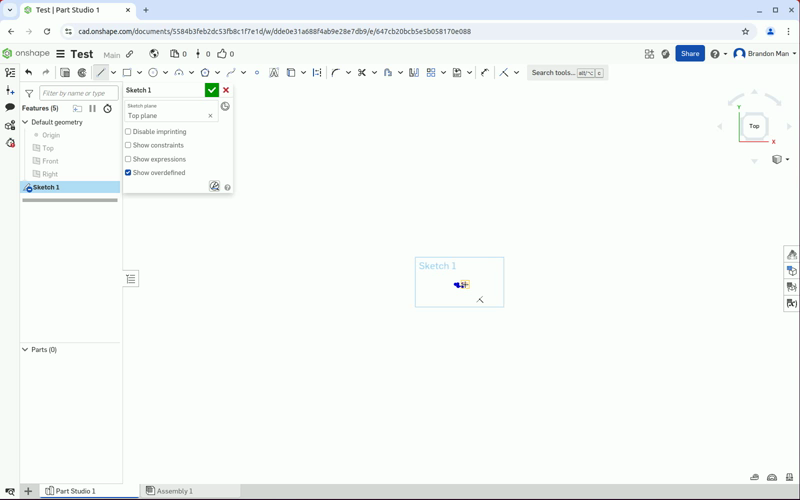
scroll(6)
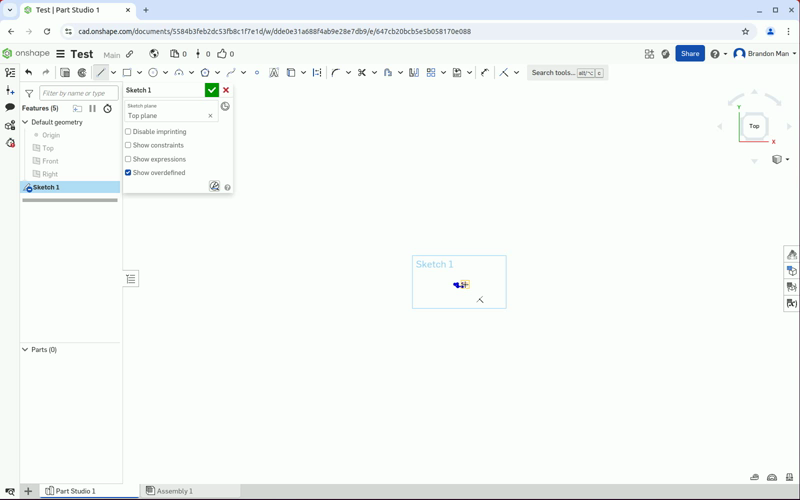
scroll(6)
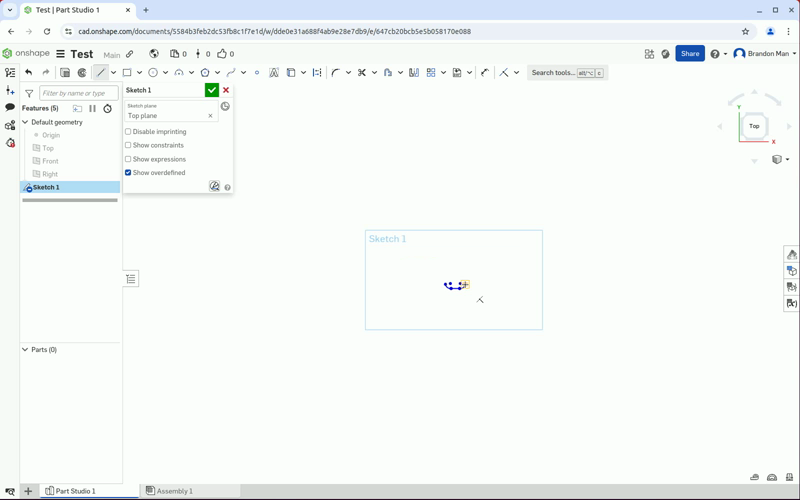
scroll(6)
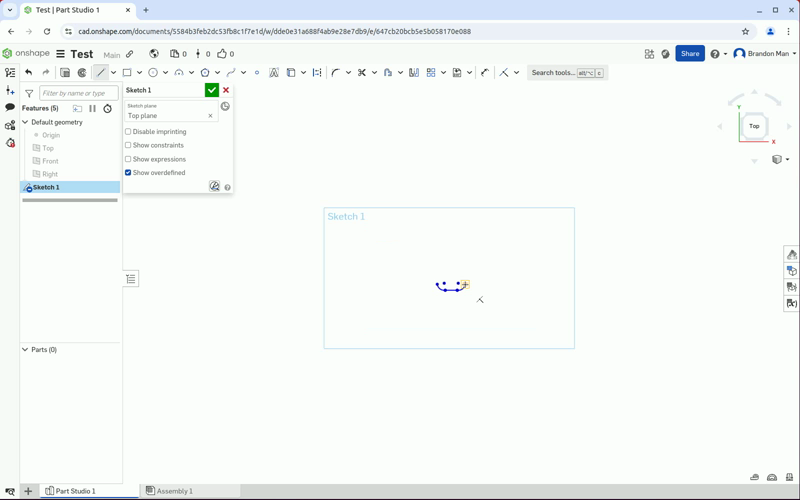
scroll(6)
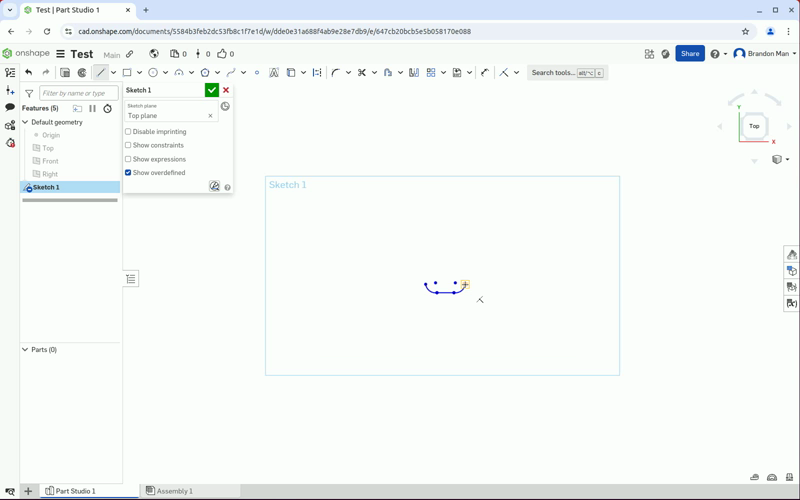
scroll(6)
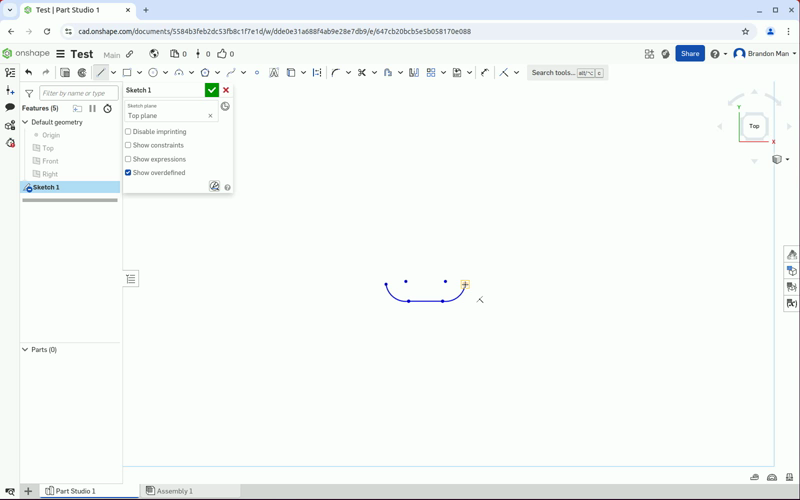
click(465, 284)
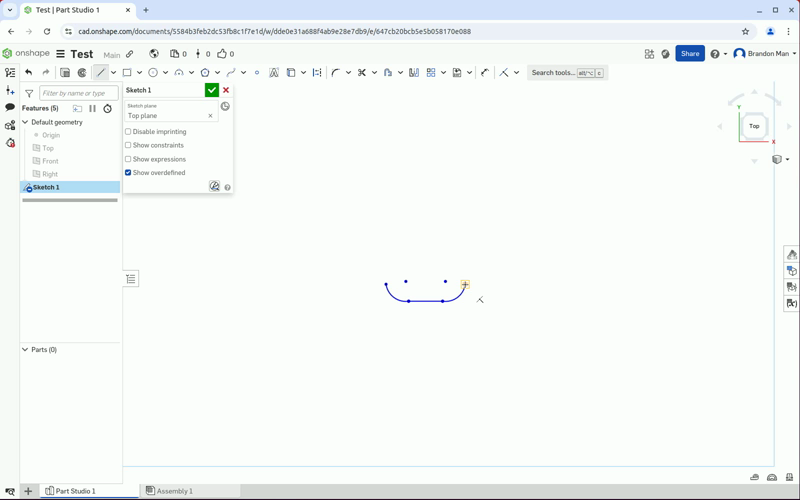
scroll(-6)
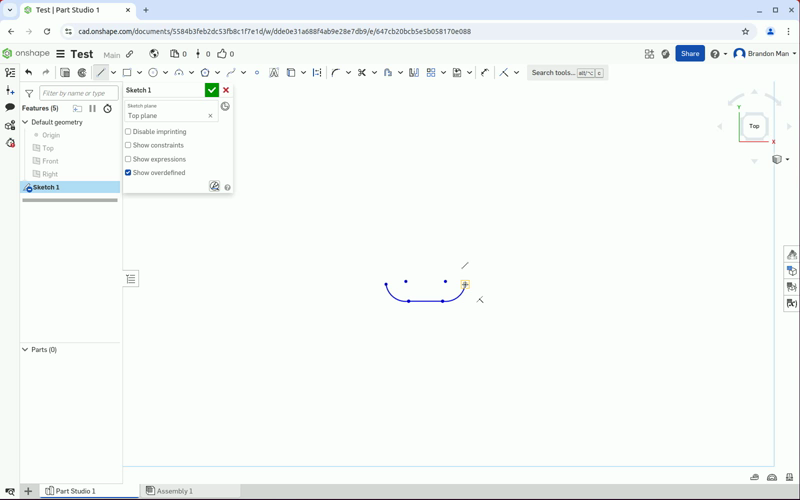
scroll(-6)
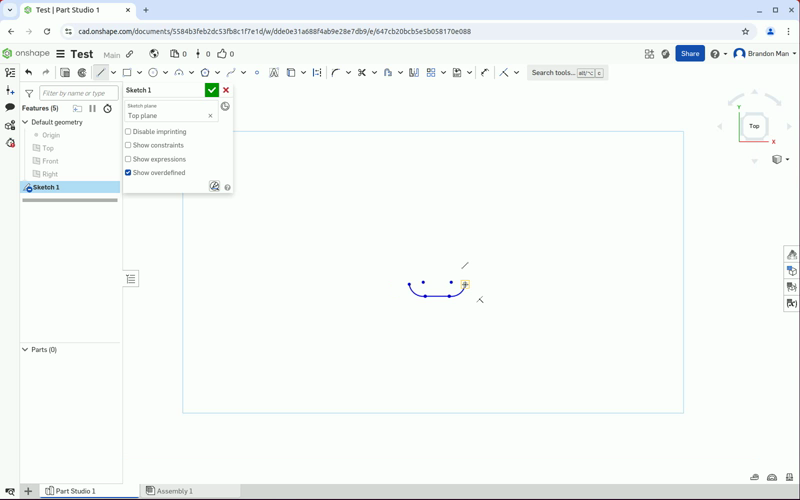
scroll(-6)
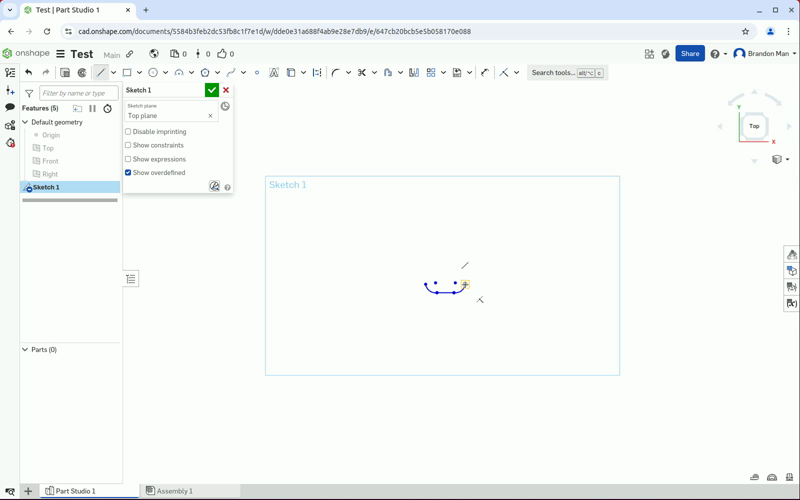
scroll(-6)
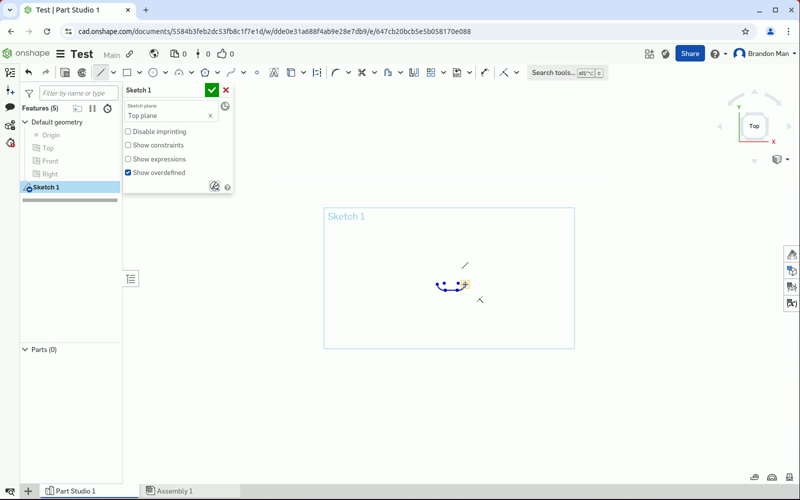
scroll(-6)
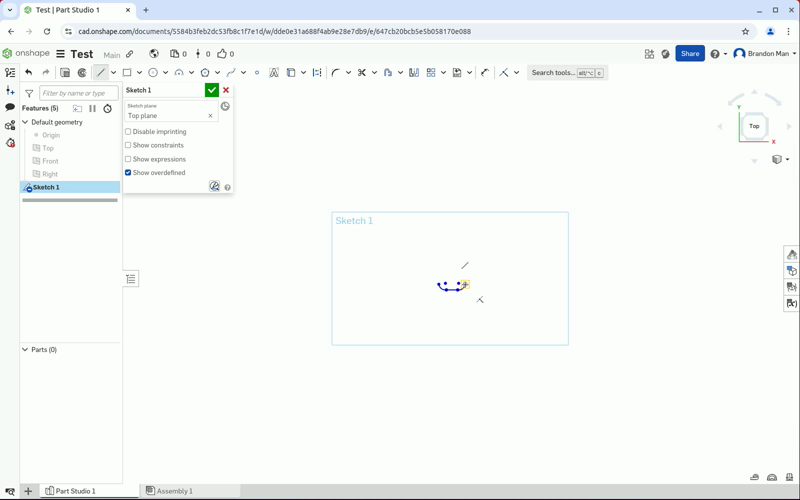
scroll(-6)
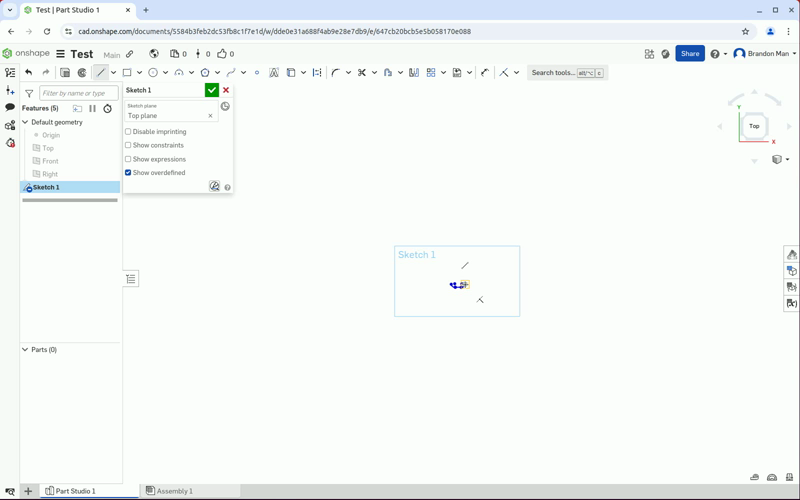
scroll(-6)
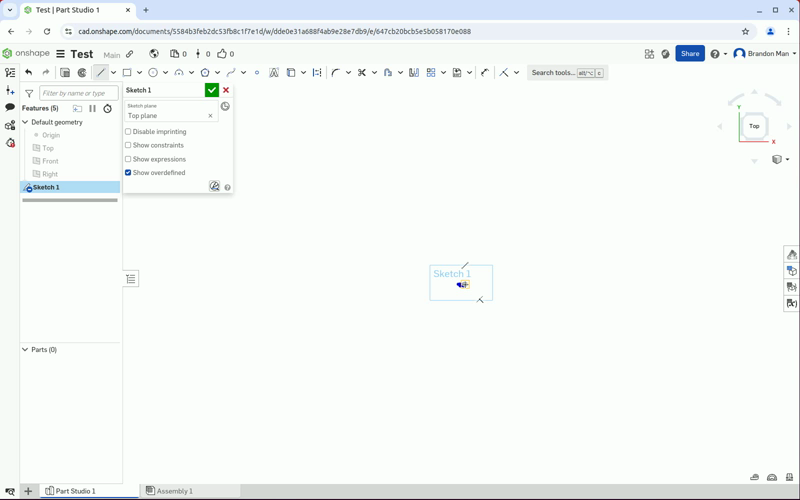
key_down(shift)
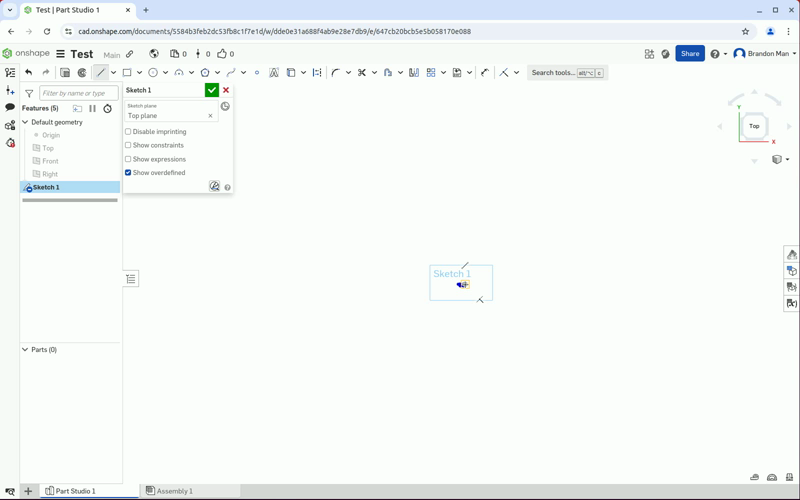
mouse_move(495, 284)
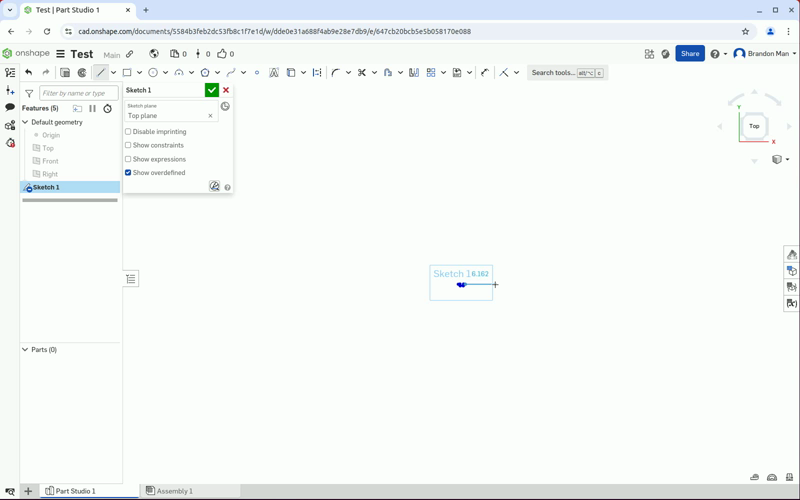
mouse_move(465, 280)
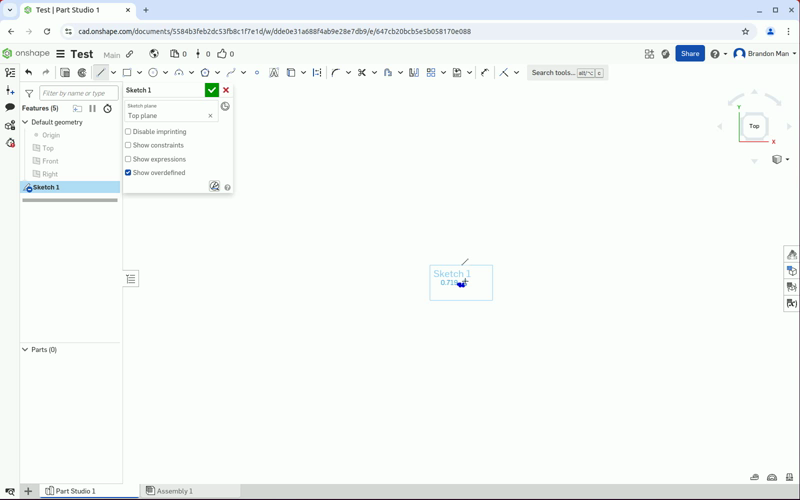
scroll(6)
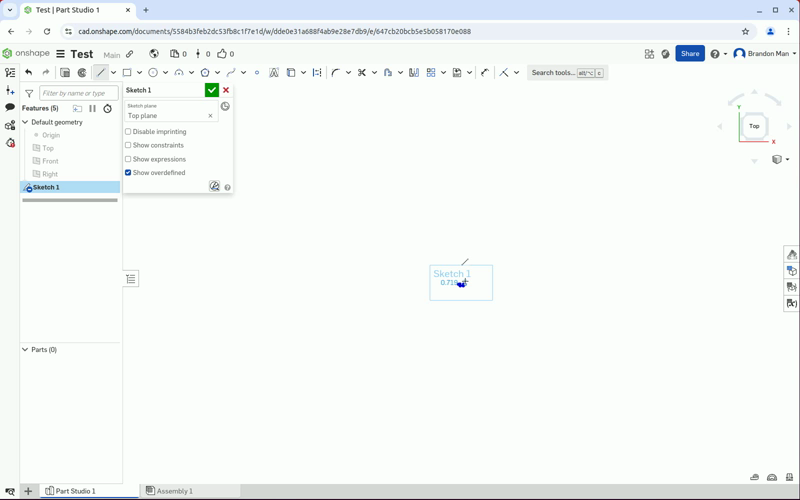
scroll(6)
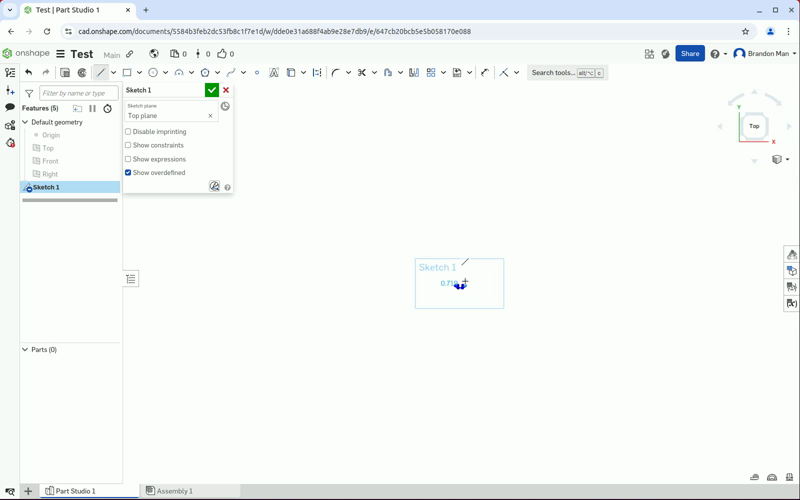
scroll(6)
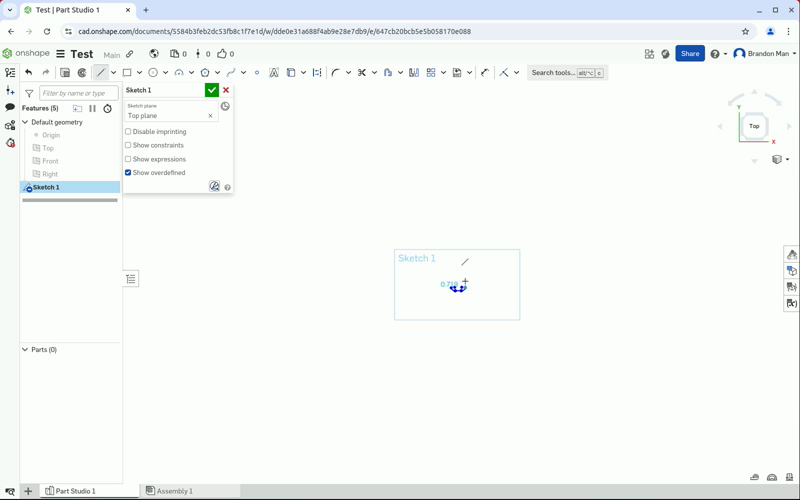
scroll(6)
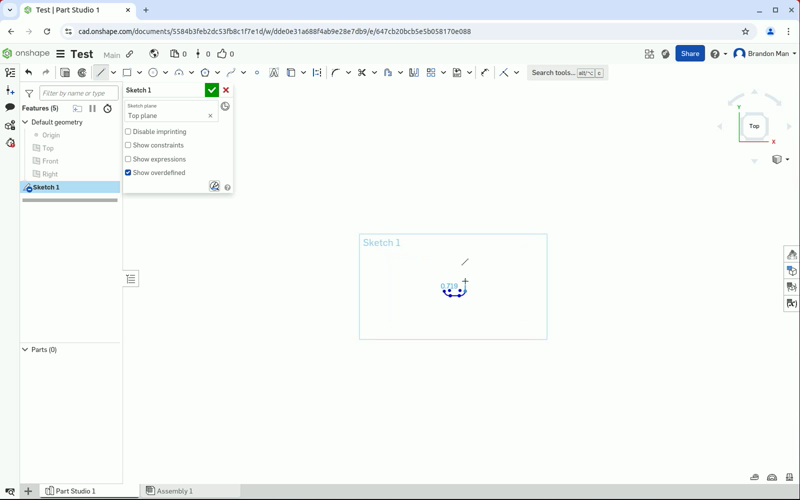
scroll(6)
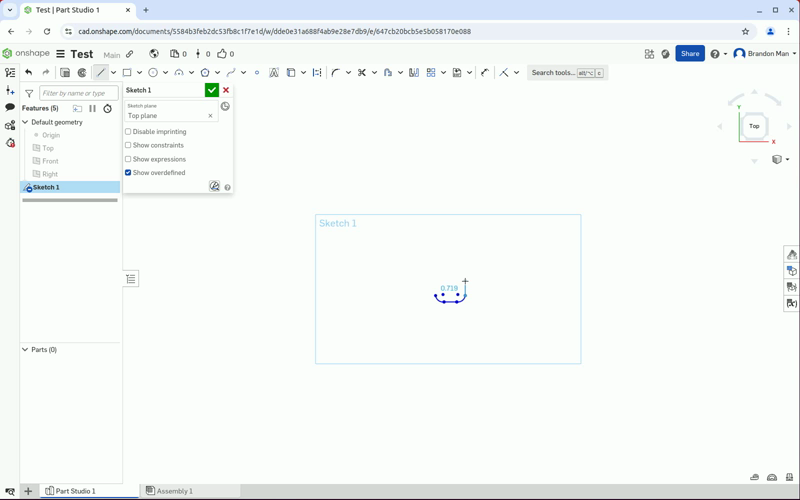
scroll(6)
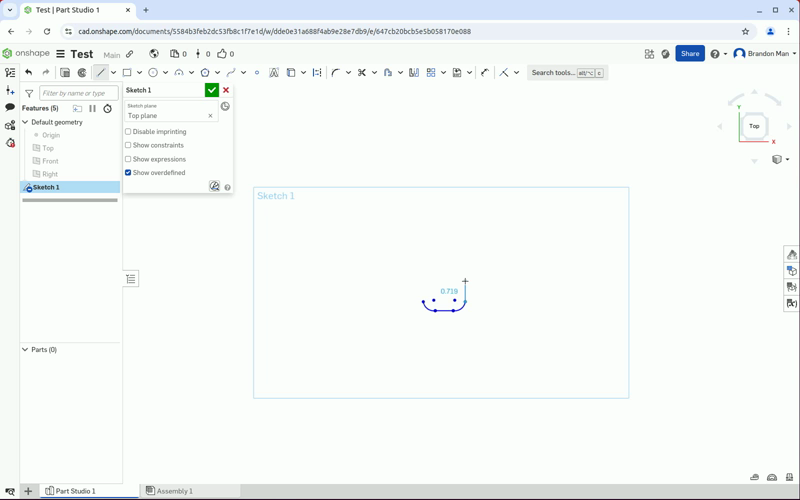
scroll(6)
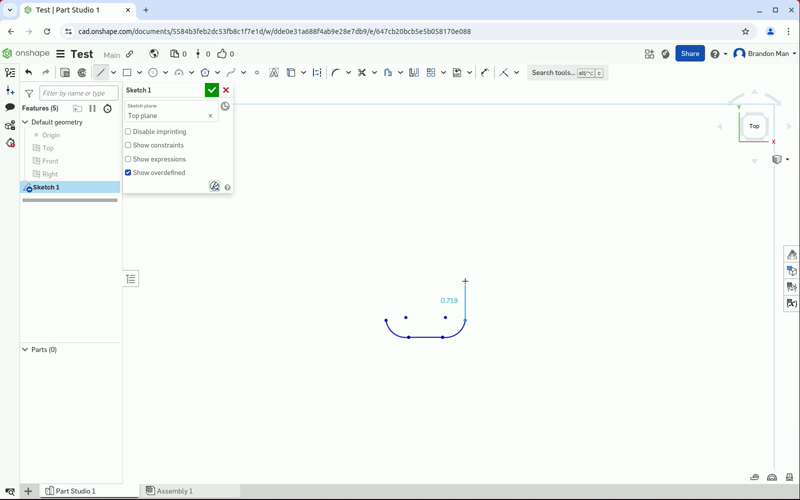
click(465, 280)
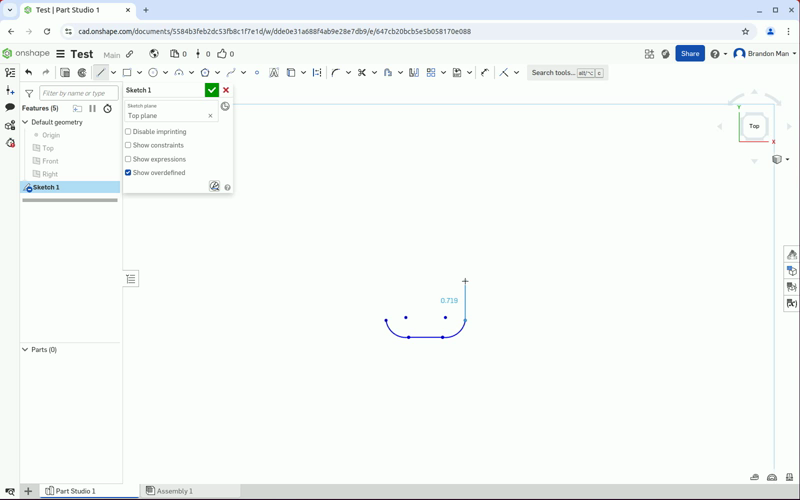
scroll(-6)
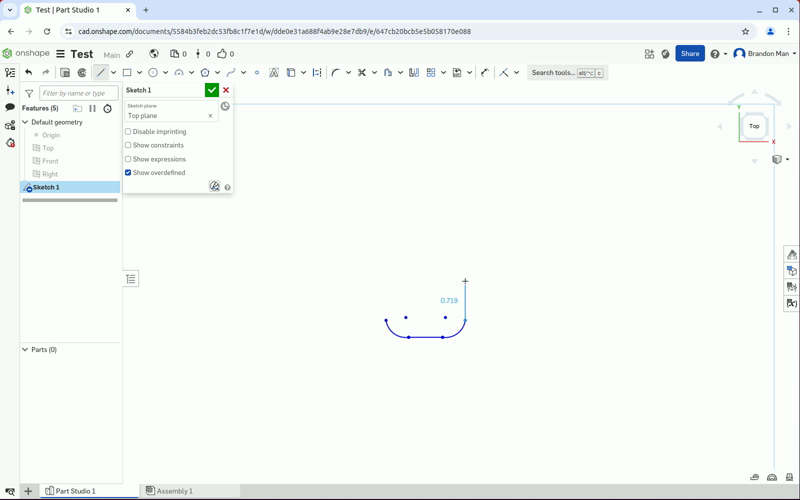
scroll(-6)
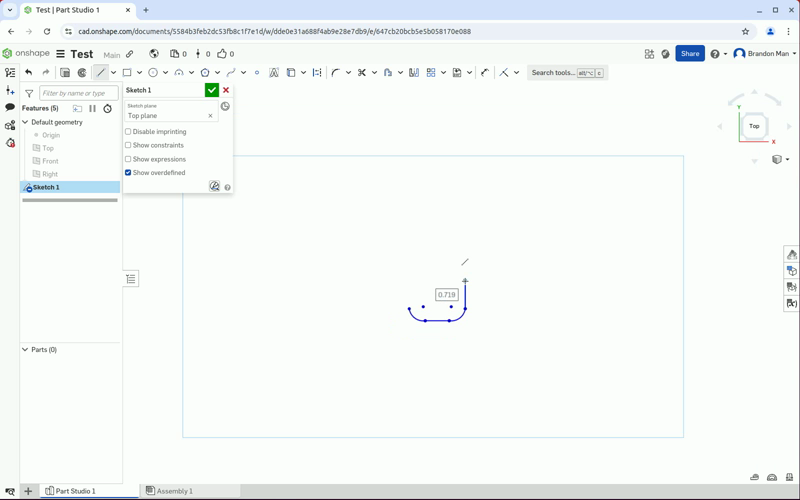
scroll(-6)
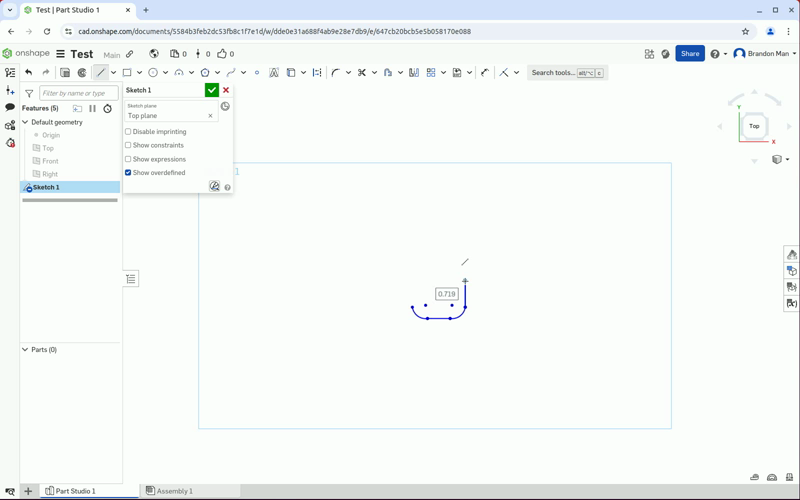
scroll(-6)
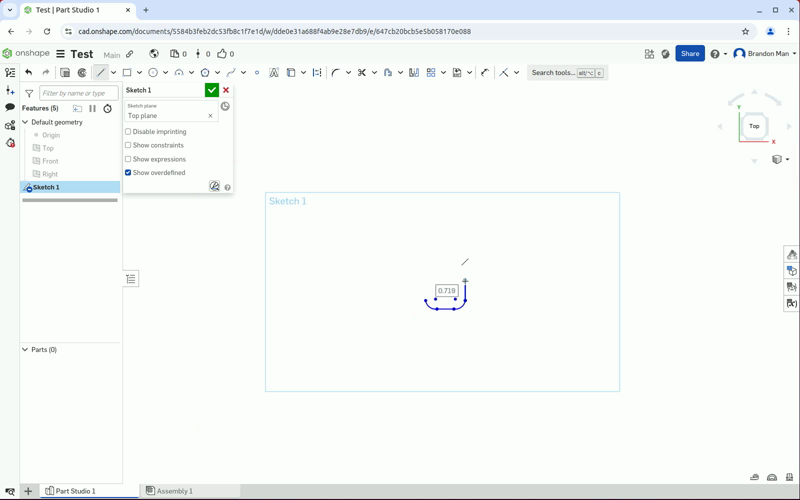
scroll(-6)
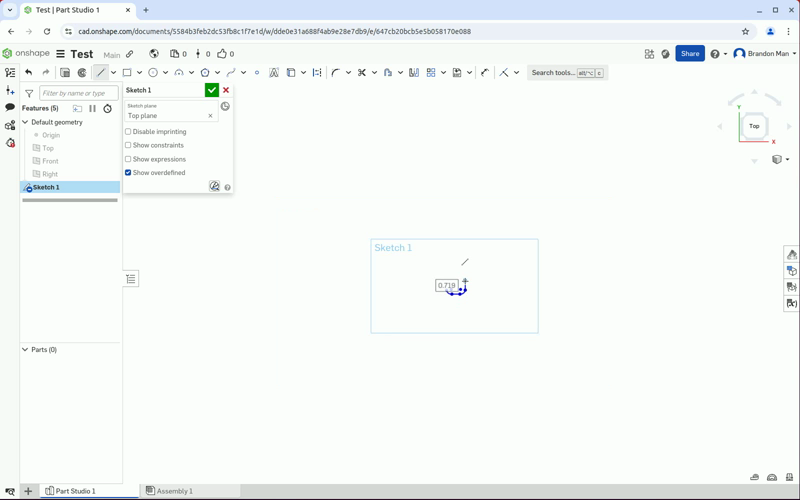
scroll(-6)
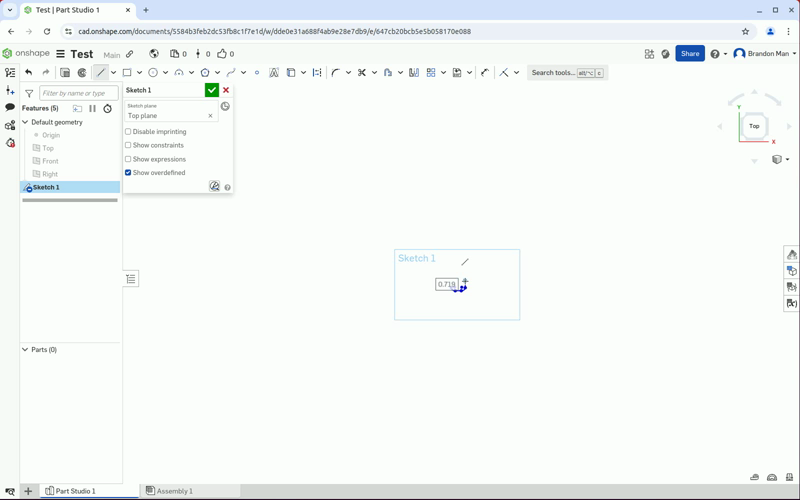
scroll(-6)
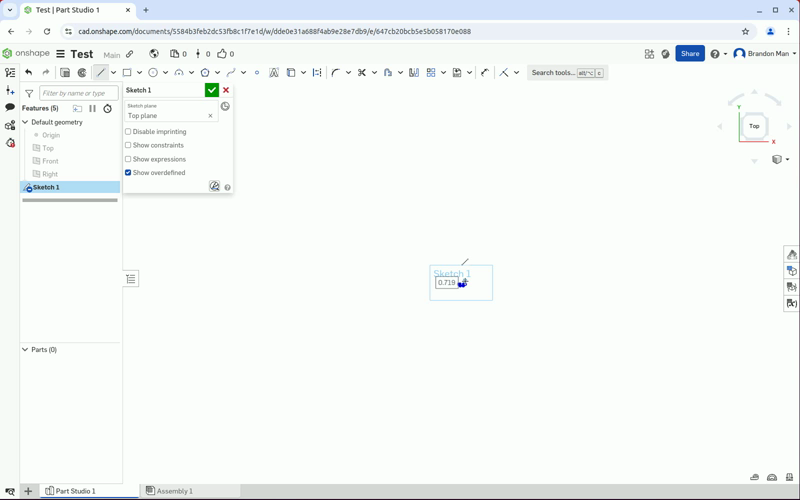
key_up(shift)
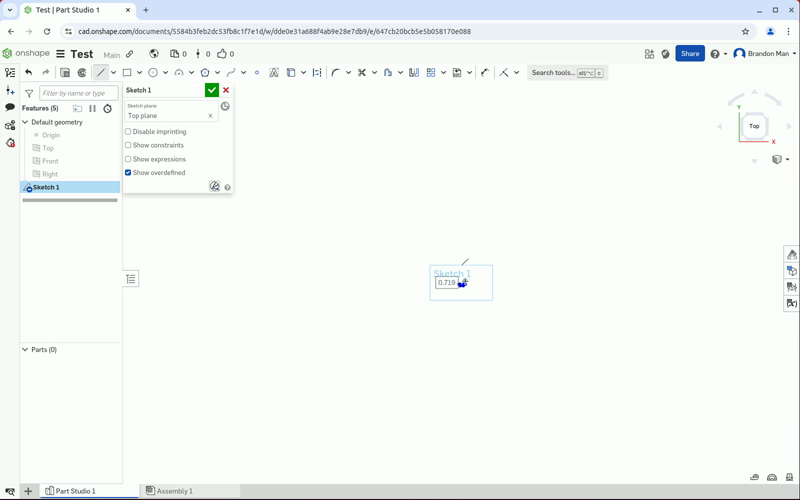
key(esc)
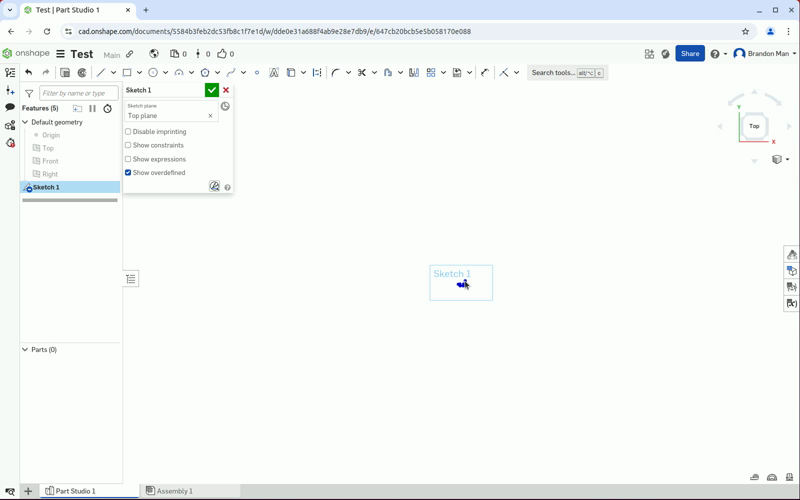
key(a)
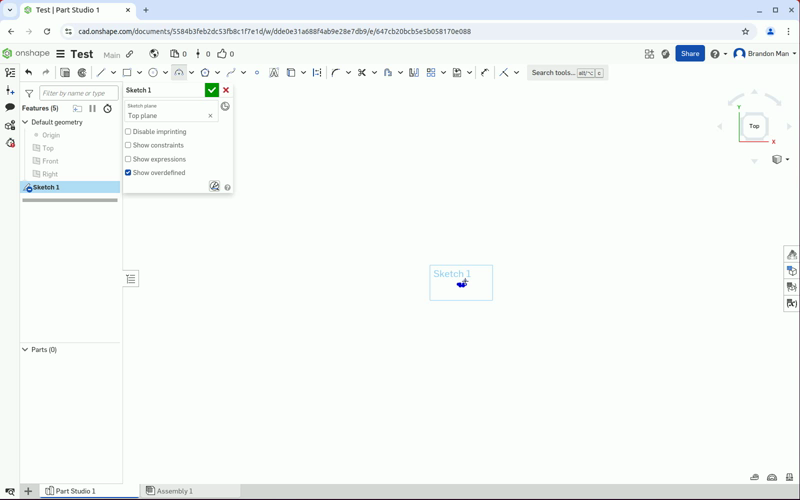
mouse_move(465, 280)
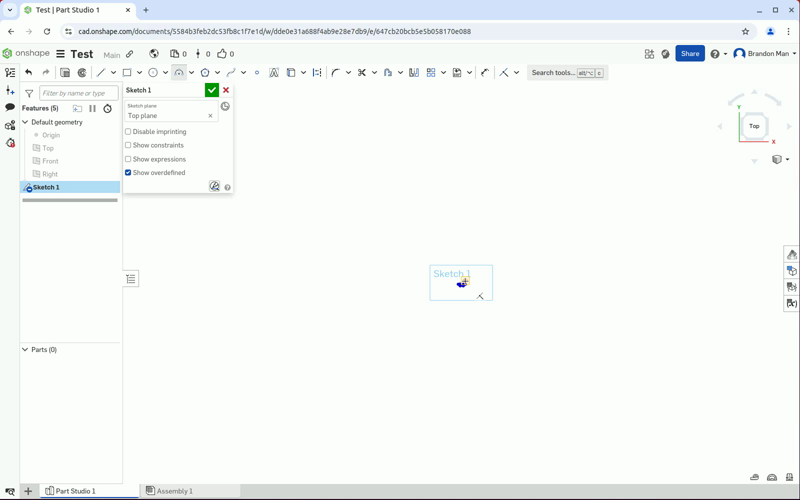
scroll(6)
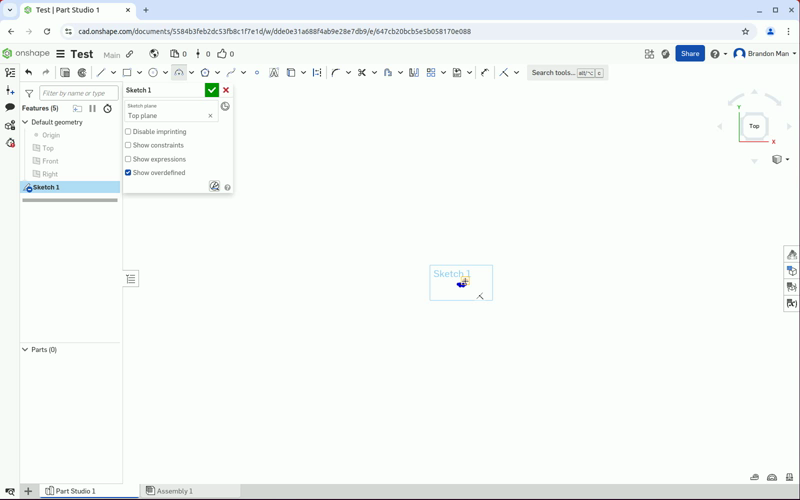
scroll(6)
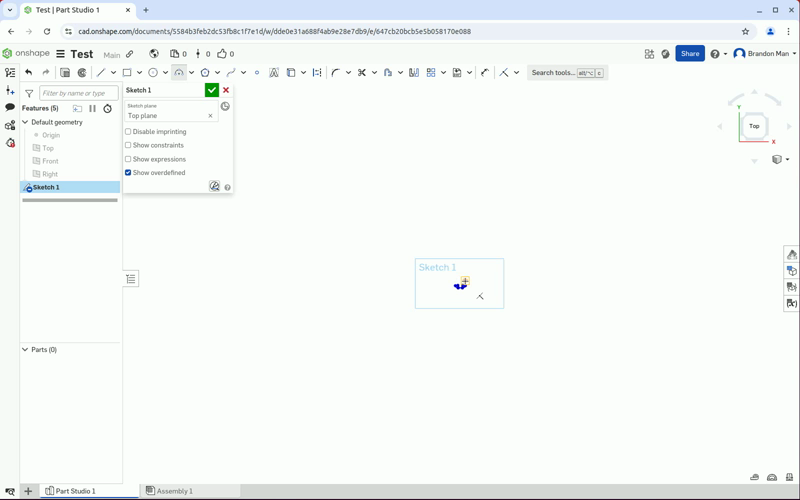
scroll(6)
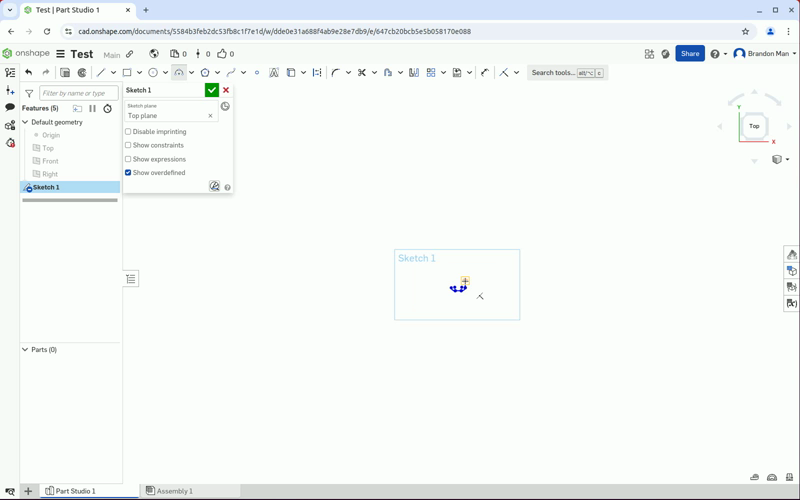
scroll(6)
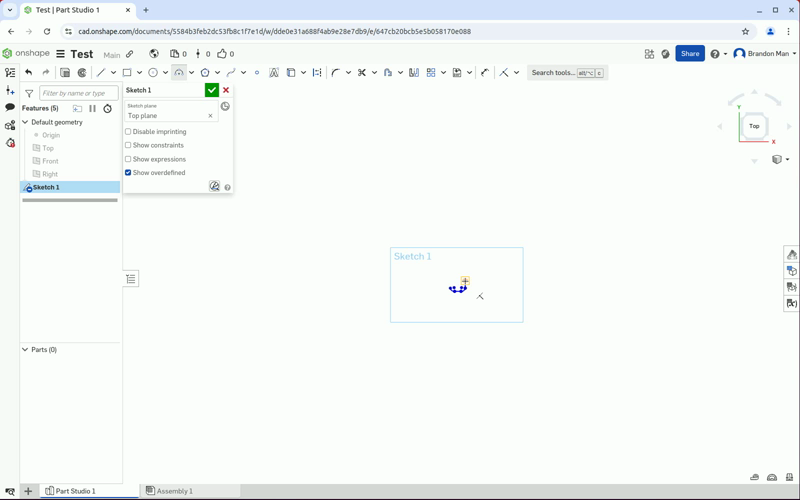
scroll(6)
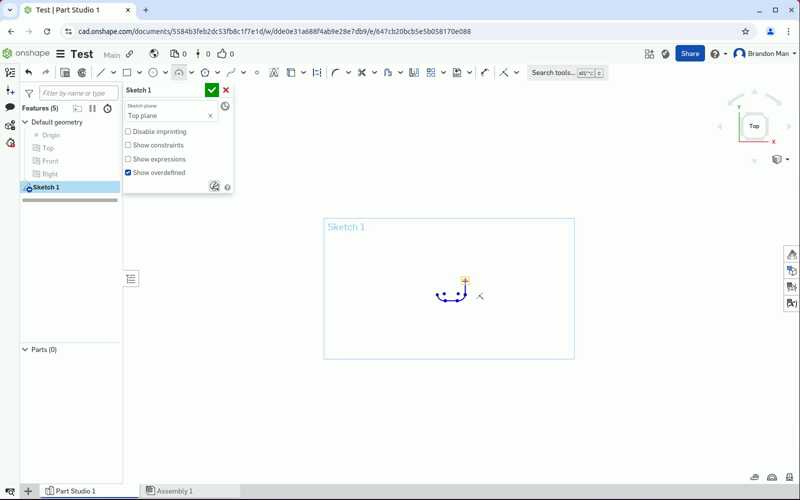
scroll(6)
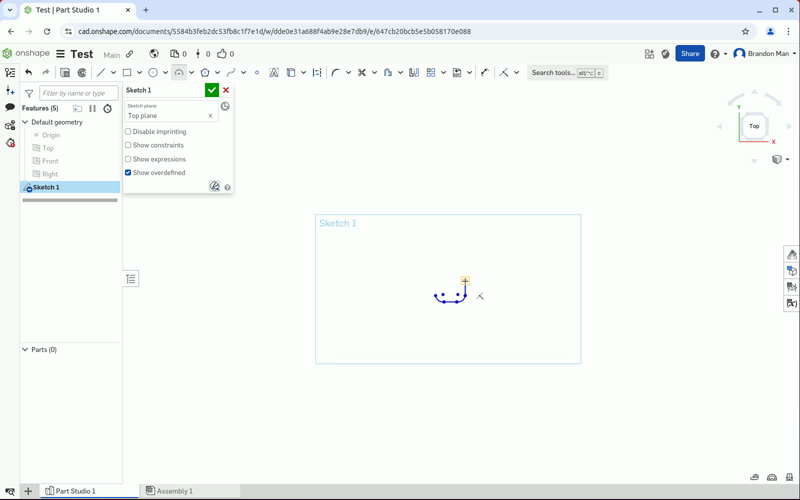
scroll(6)
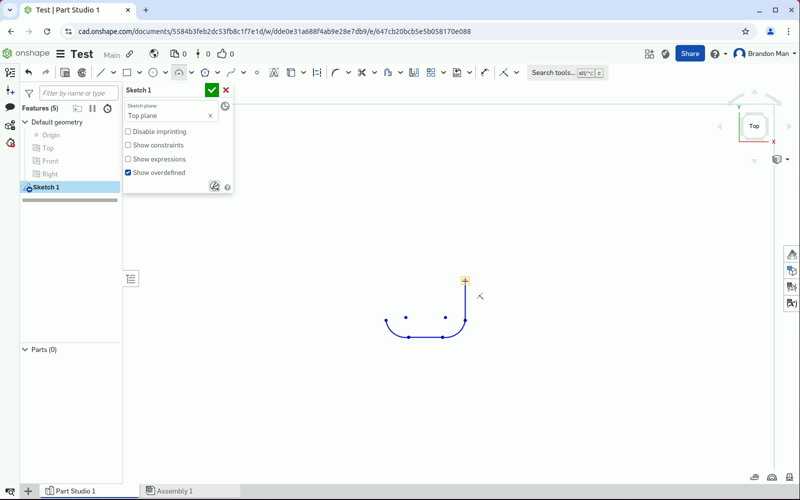
click(465, 280)
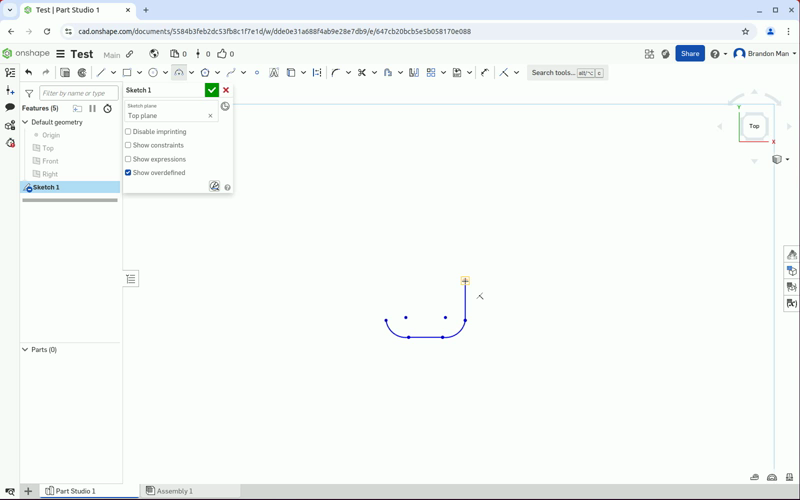
scroll(-6)
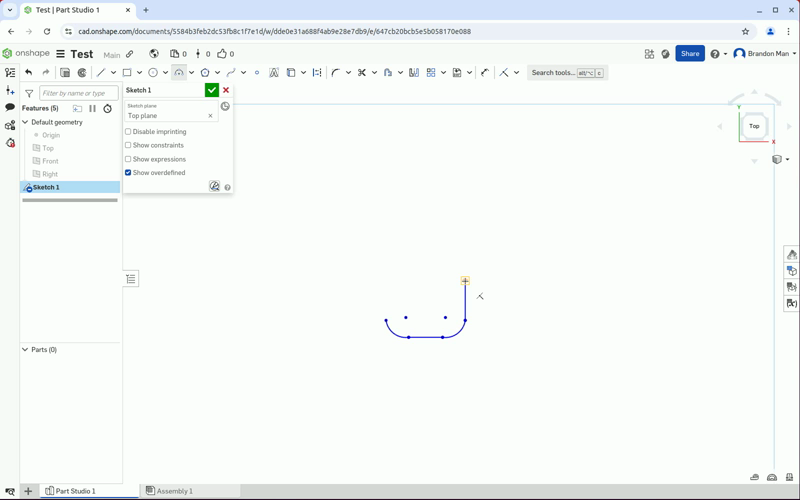
scroll(-6)
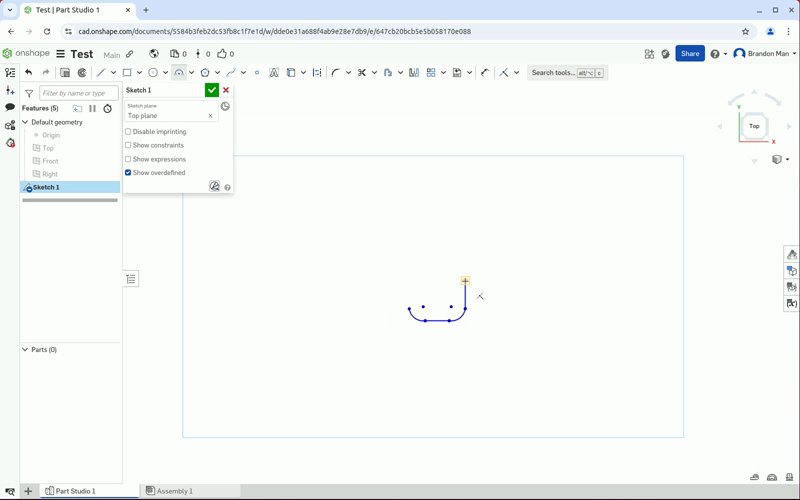
scroll(-6)
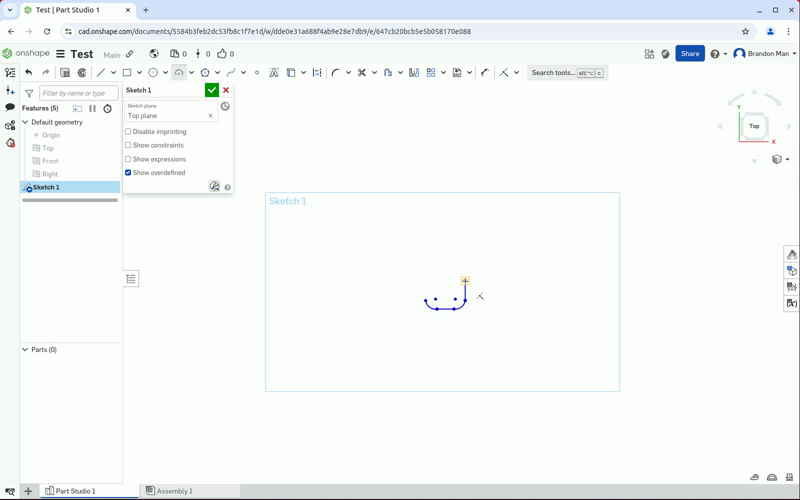
scroll(-6)
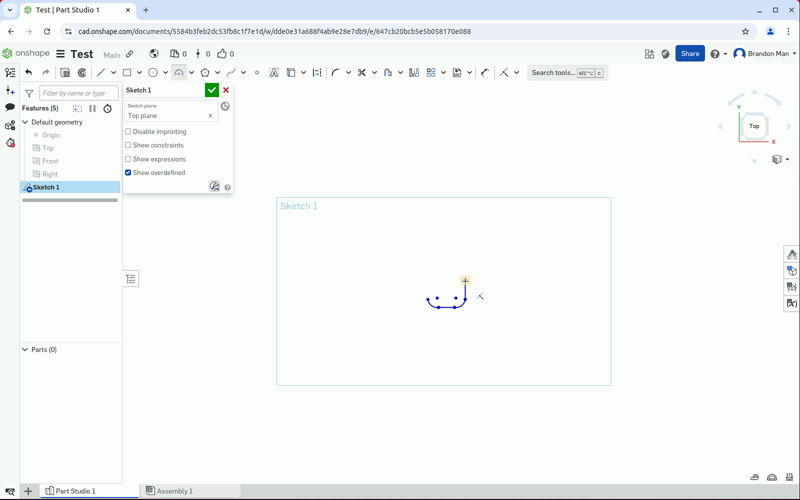
scroll(-6)
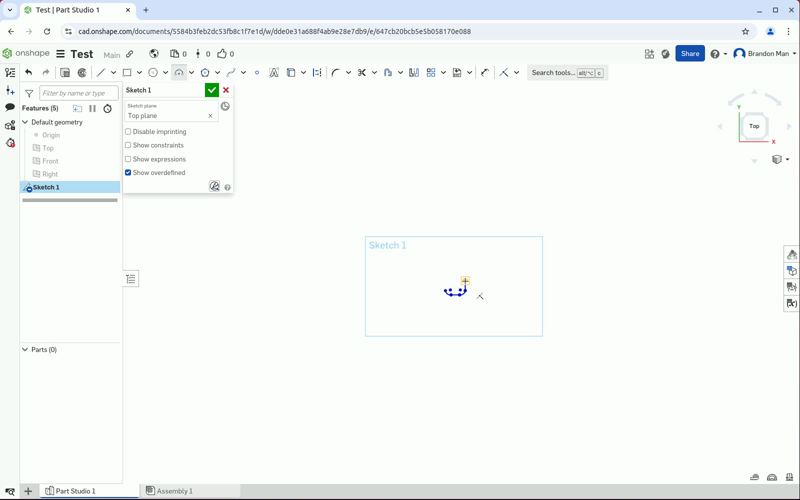
scroll(-6)
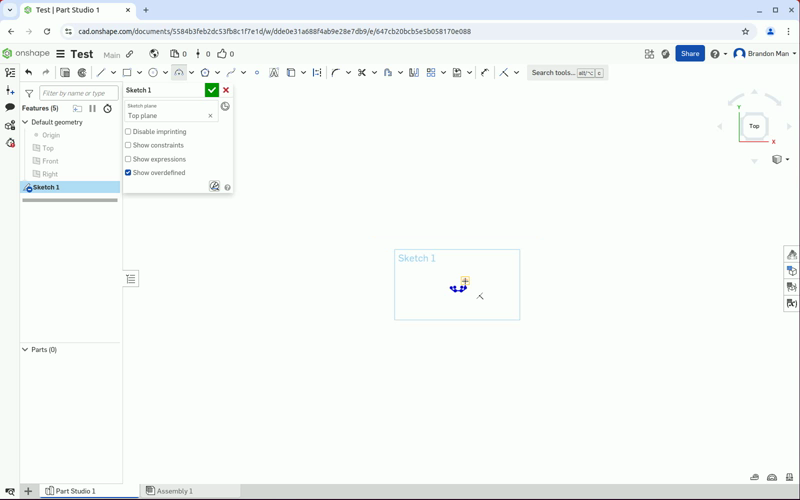
scroll(-6)
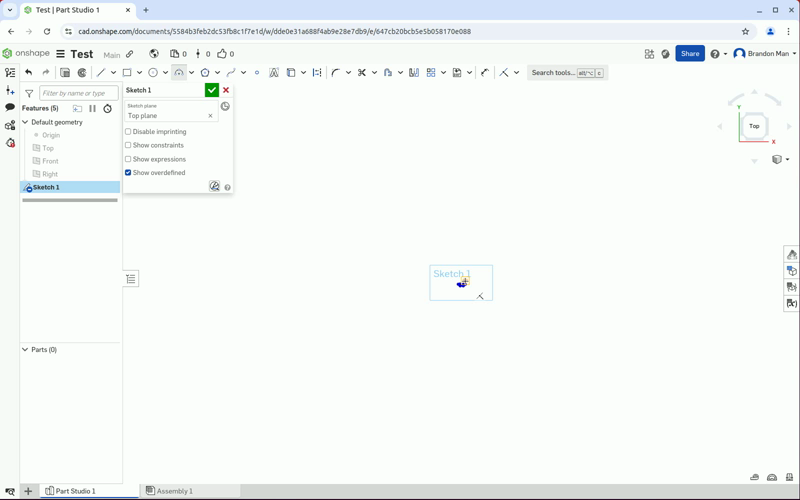
key_down(shift)
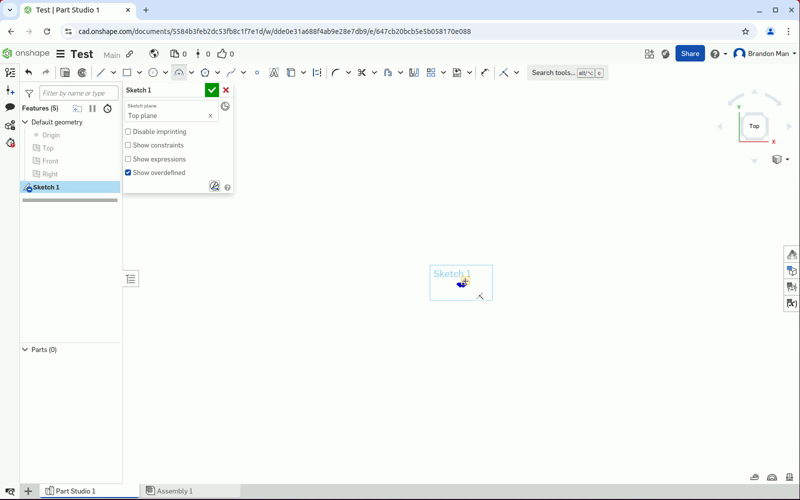
mouse_move(463, 279)
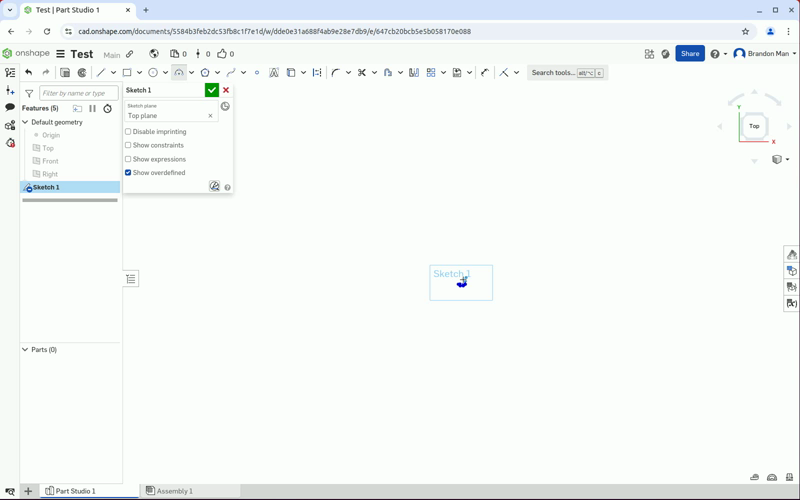
scroll(6)
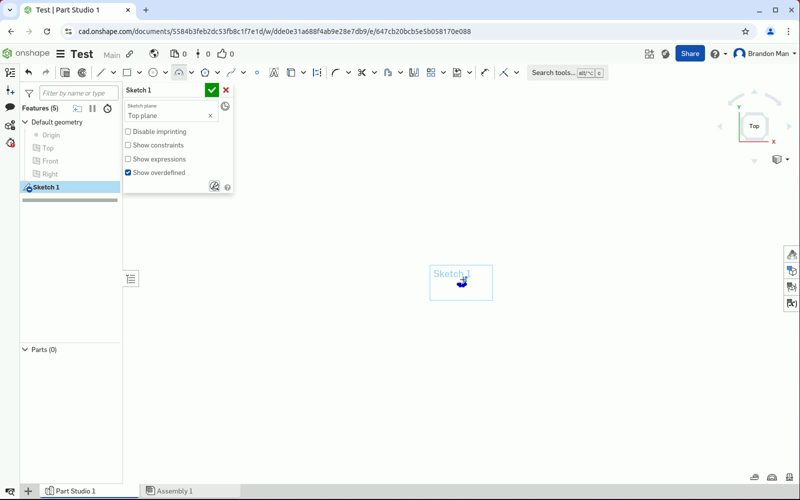
scroll(6)
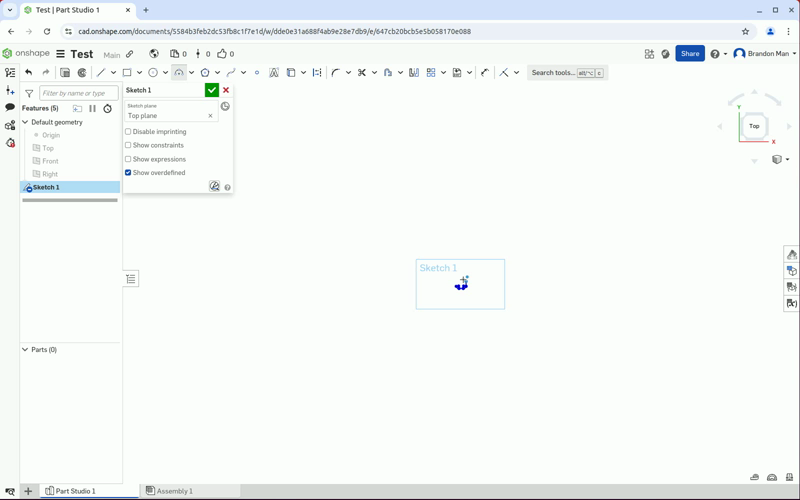
scroll(6)
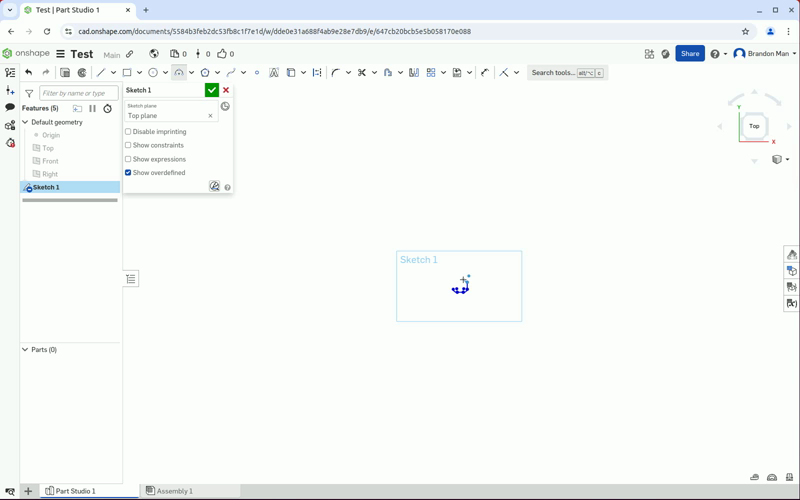
scroll(6)
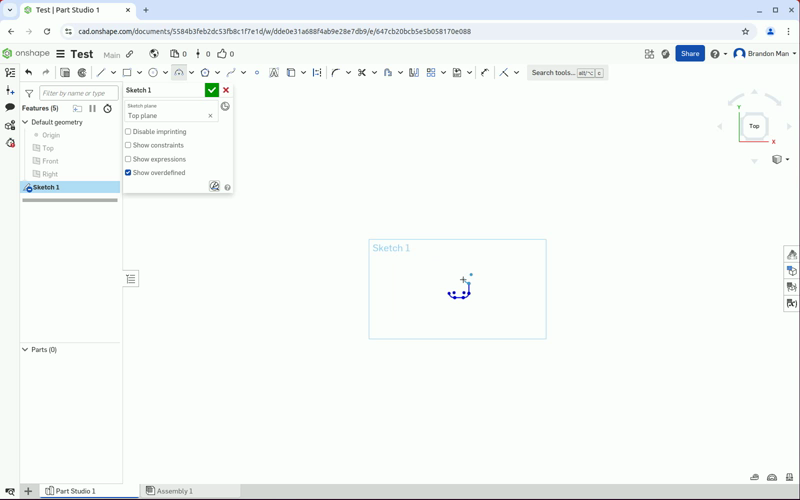
scroll(6)
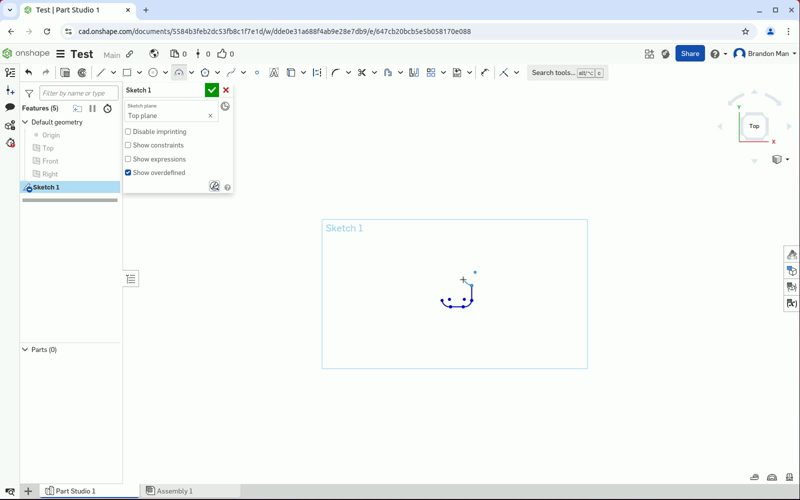
scroll(6)
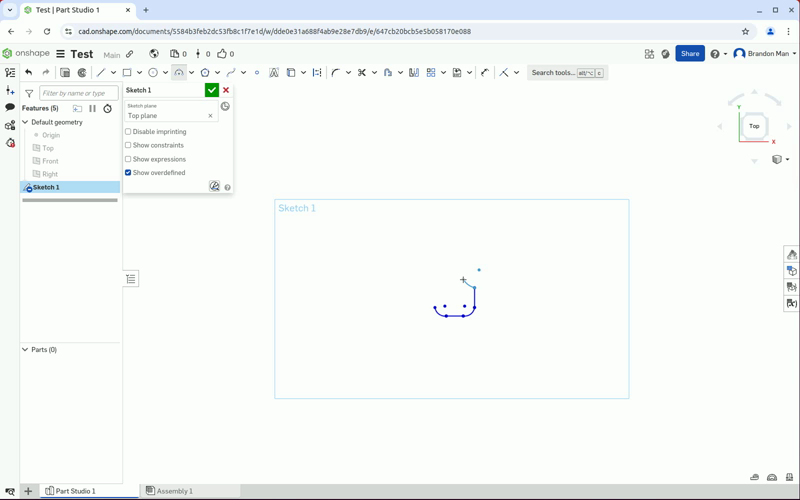
scroll(6)
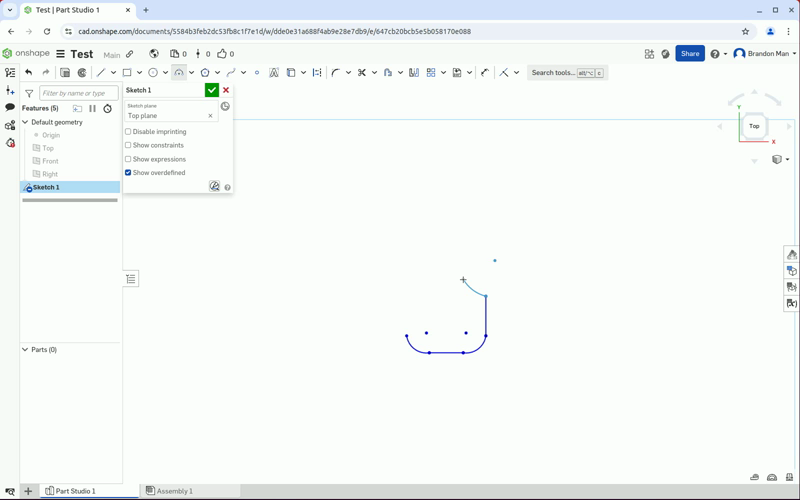
click(463, 279)
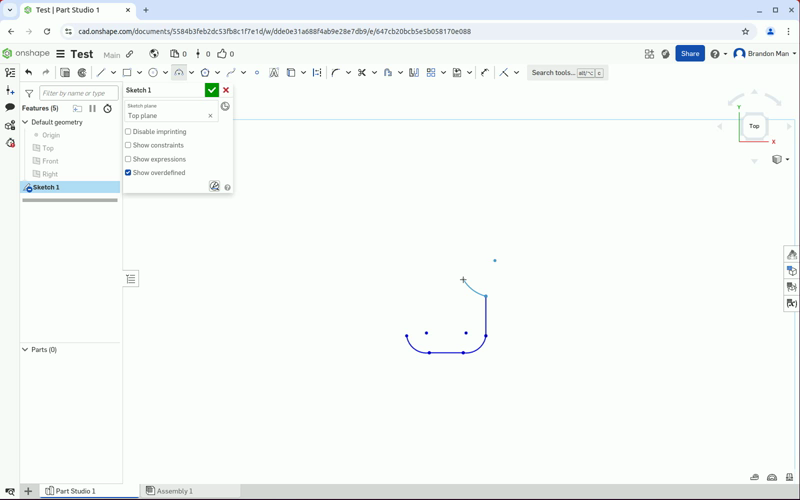
scroll(-6)
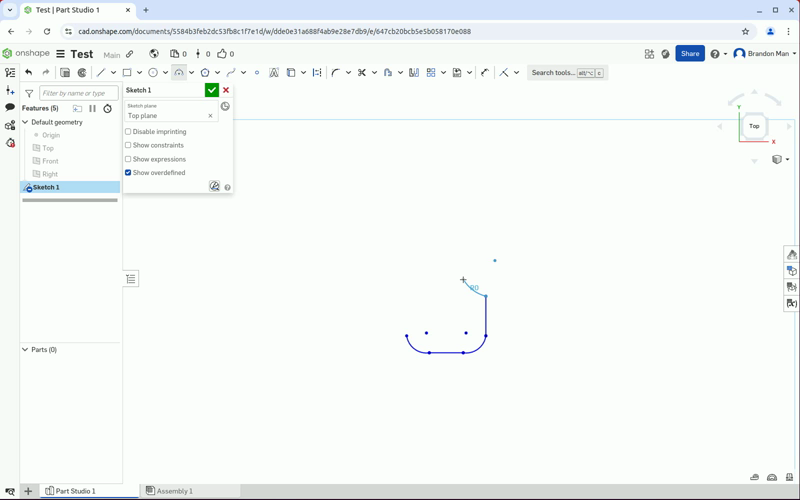
scroll(-6)
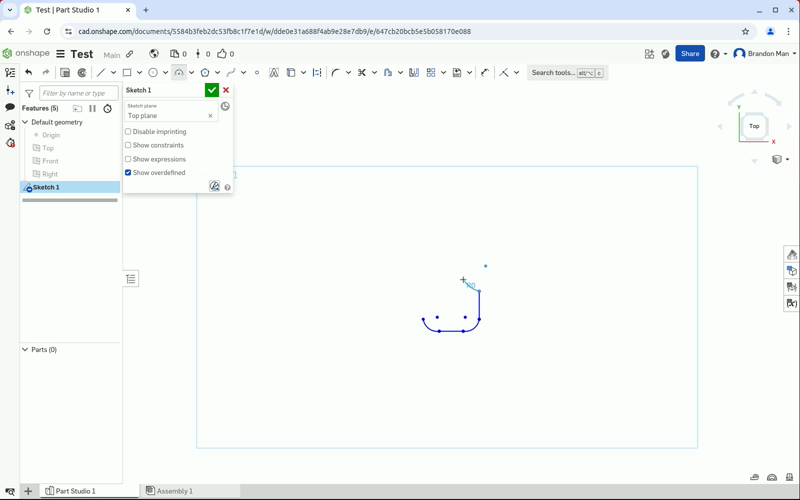
scroll(-6)
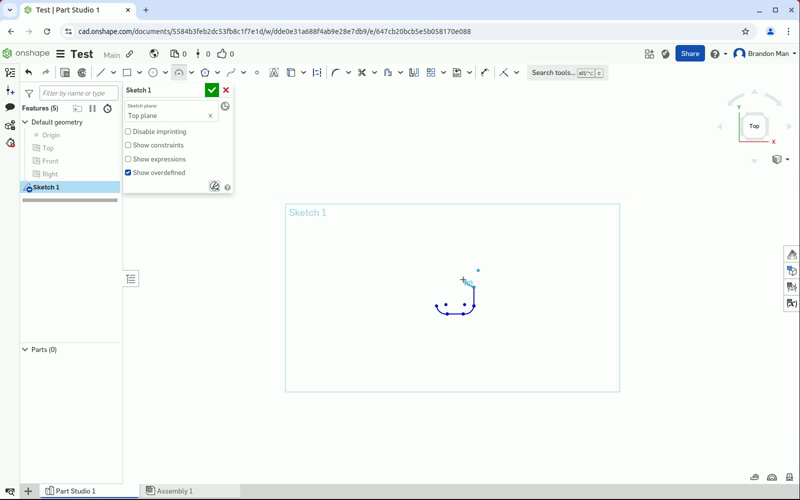
scroll(-6)
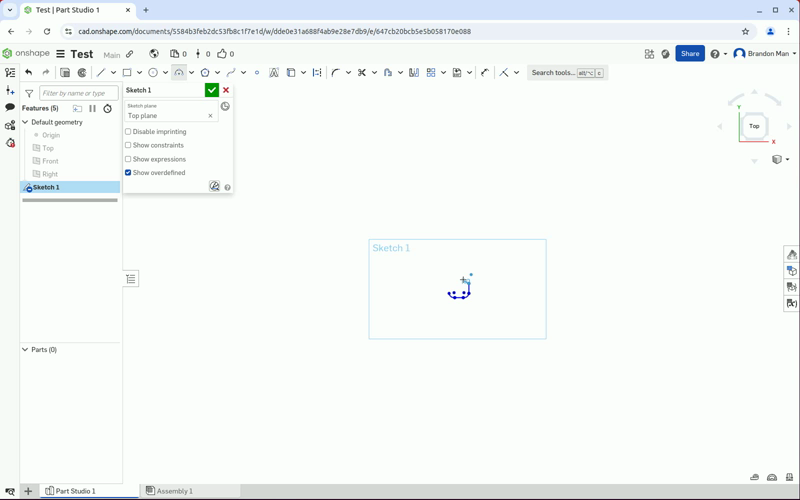
scroll(-6)
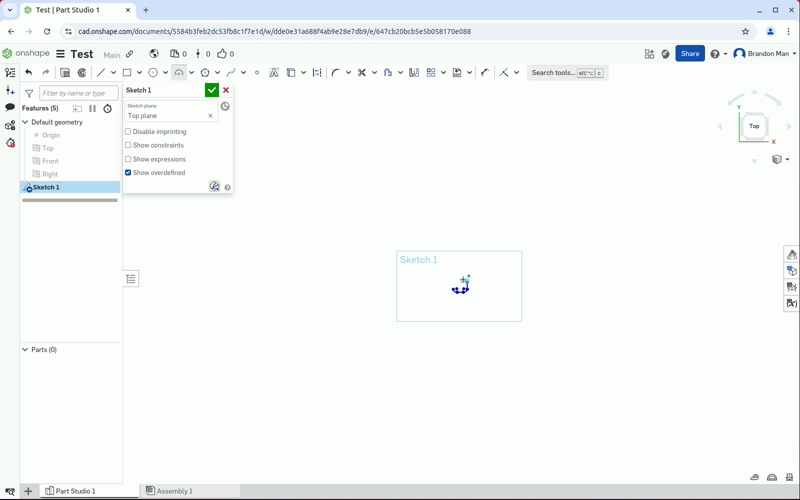
scroll(-6)
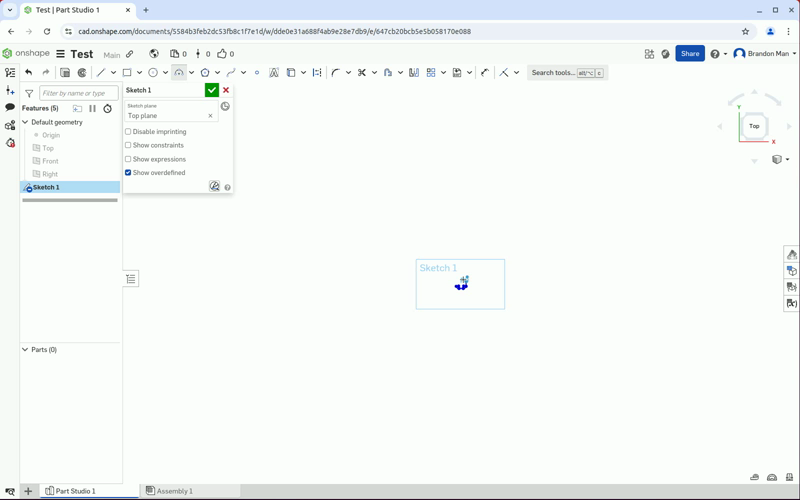
scroll(-6)
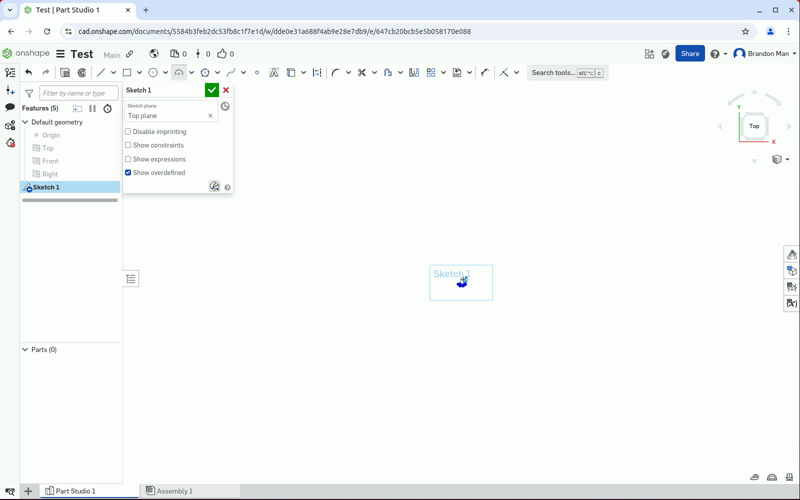
mouse_move(464, 279)
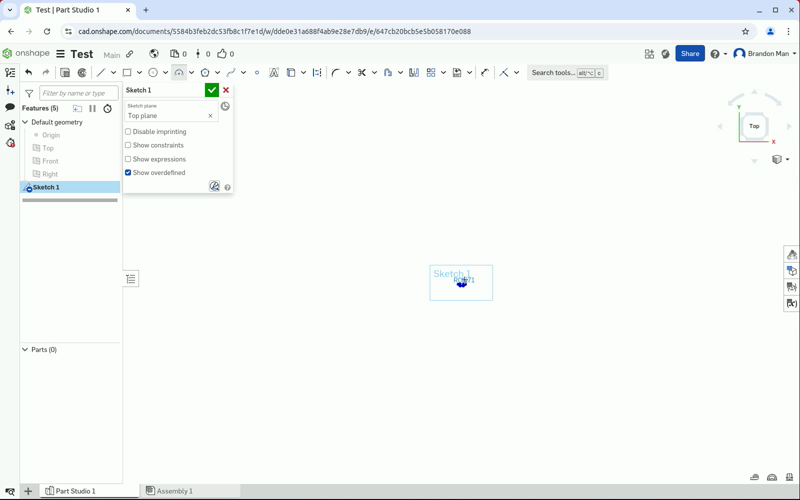
scroll(6)
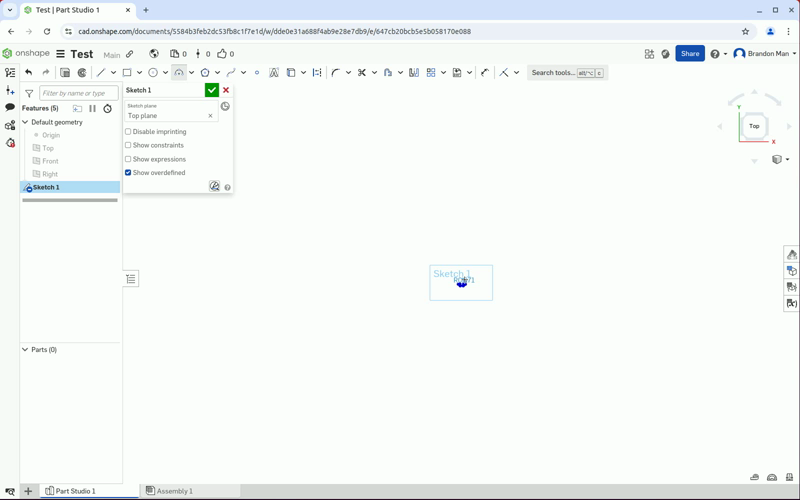
scroll(6)
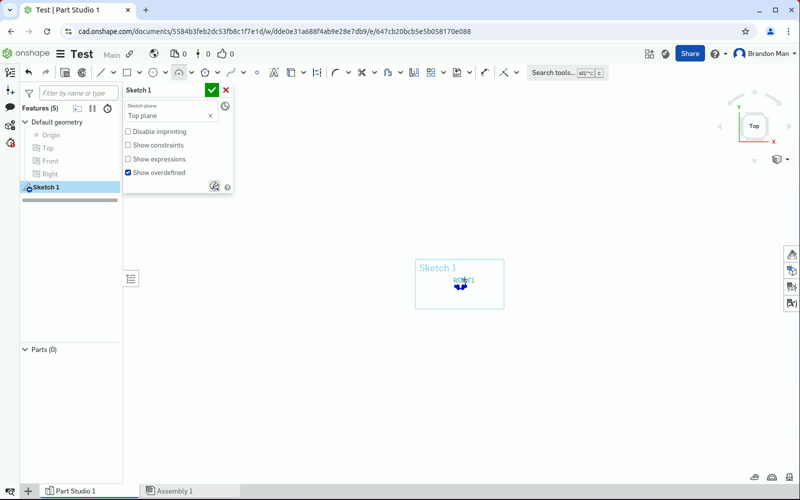
scroll(6)
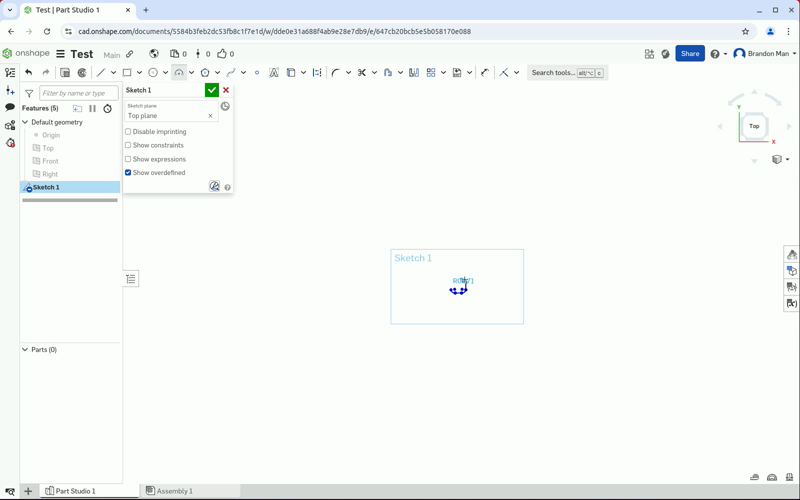
scroll(6)
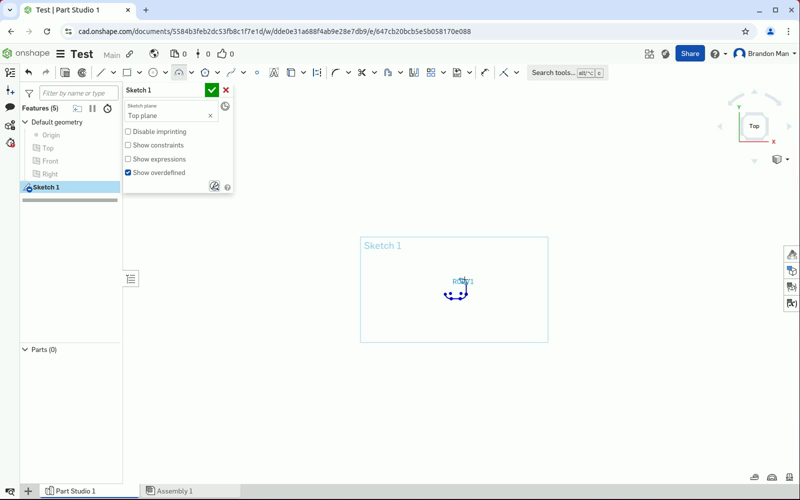
scroll(6)
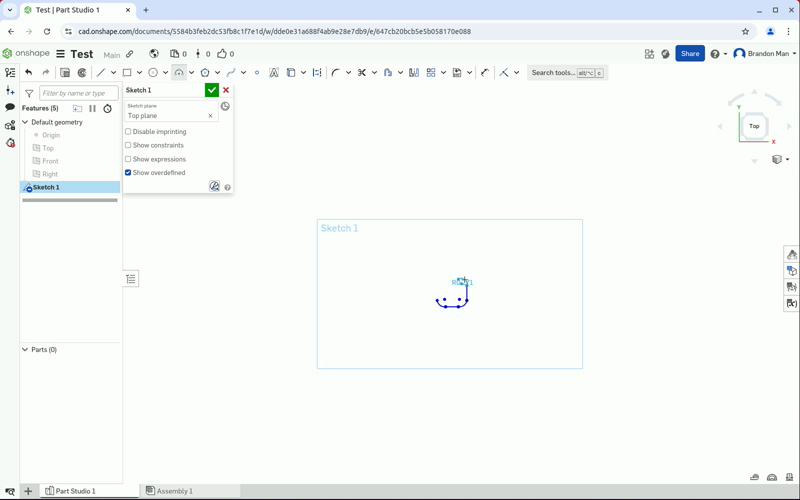
scroll(6)
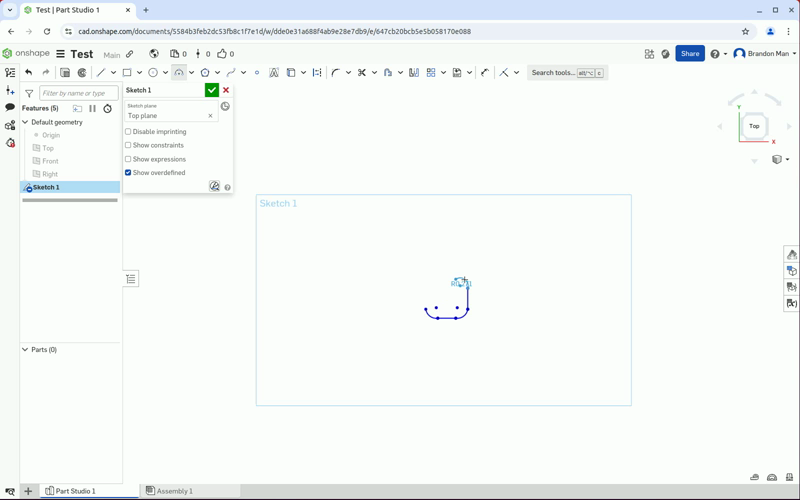
scroll(6)
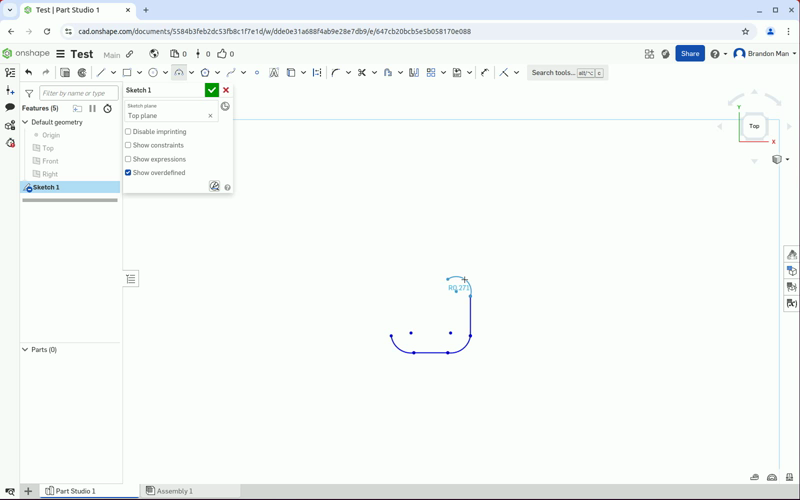
click(464, 279)
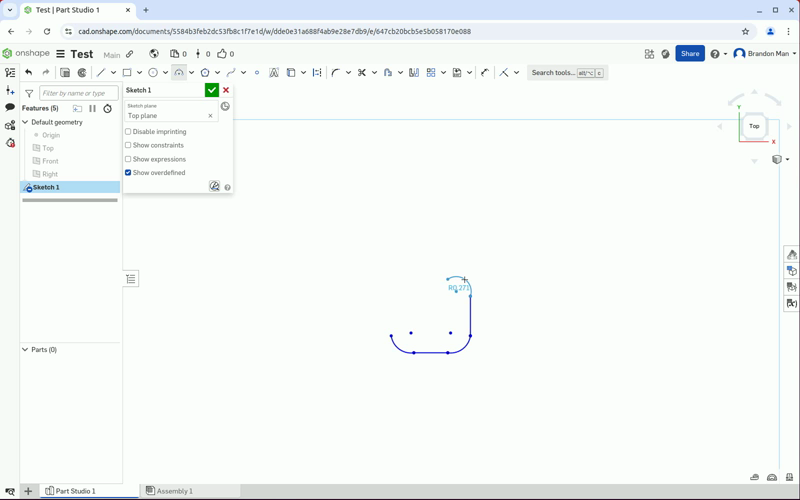
scroll(-6)
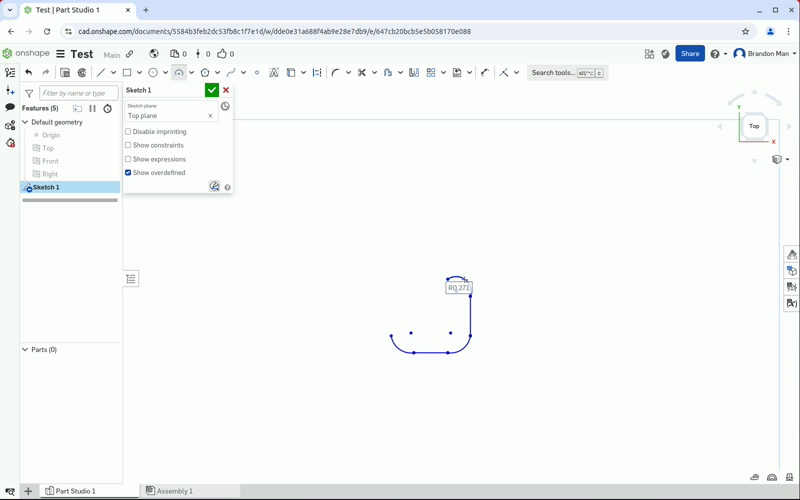
scroll(-6)
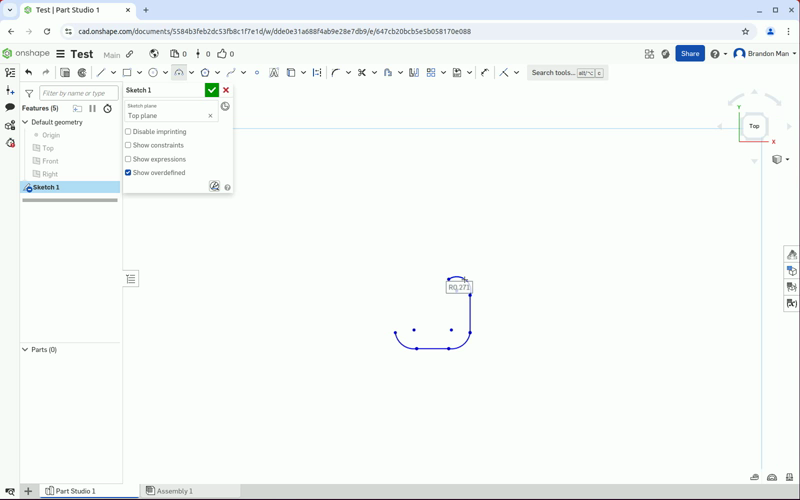
scroll(-6)
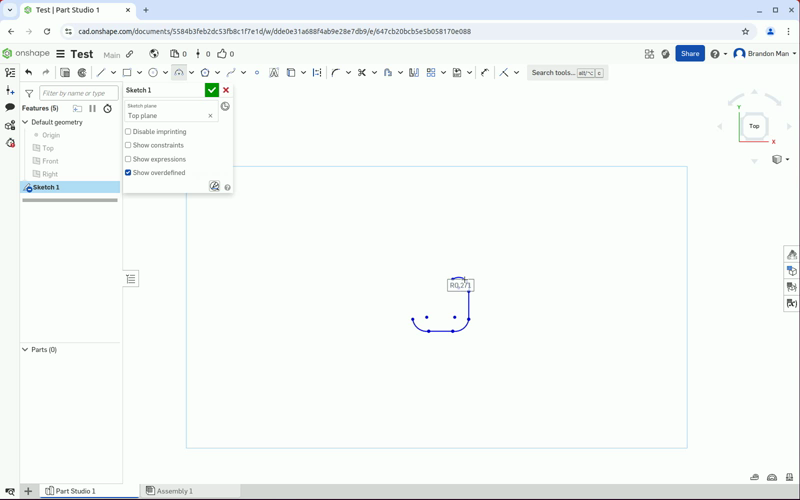
scroll(-6)
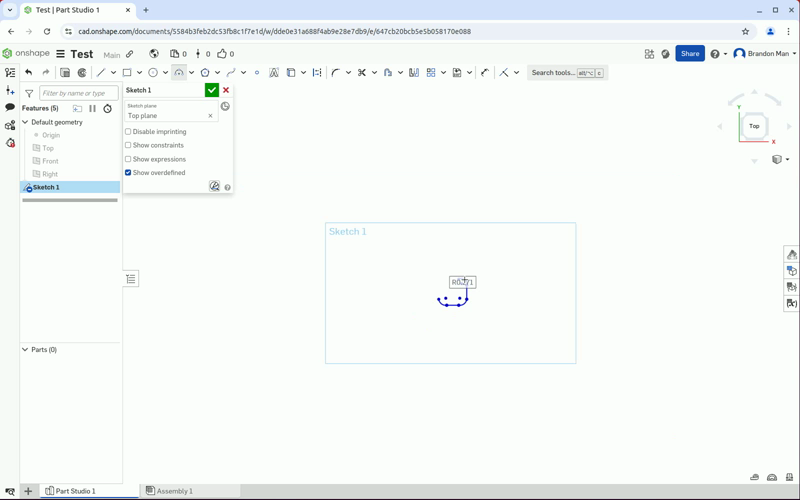
scroll(-6)
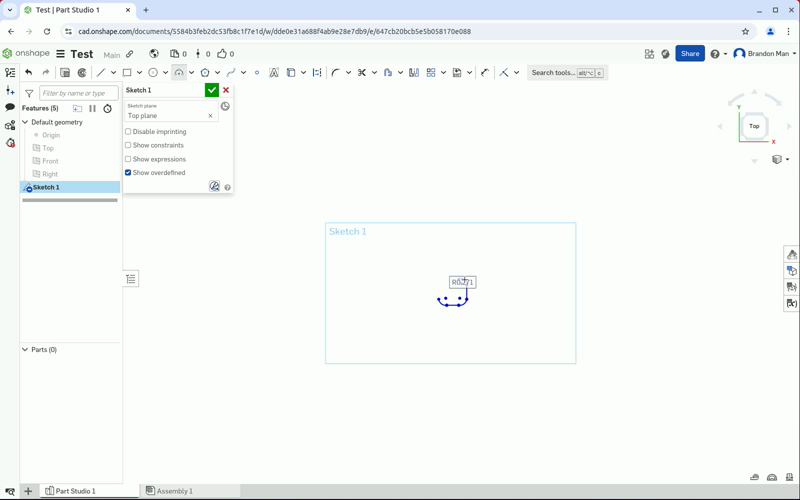
scroll(-6)
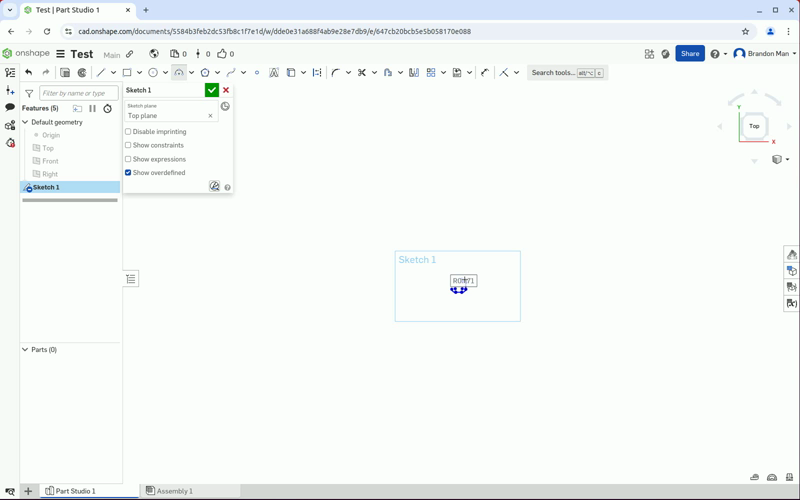
scroll(-6)
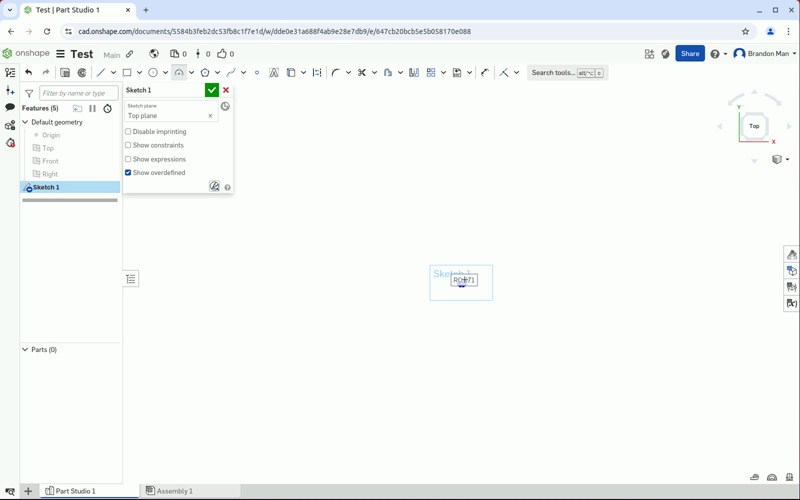
key_up(shift)
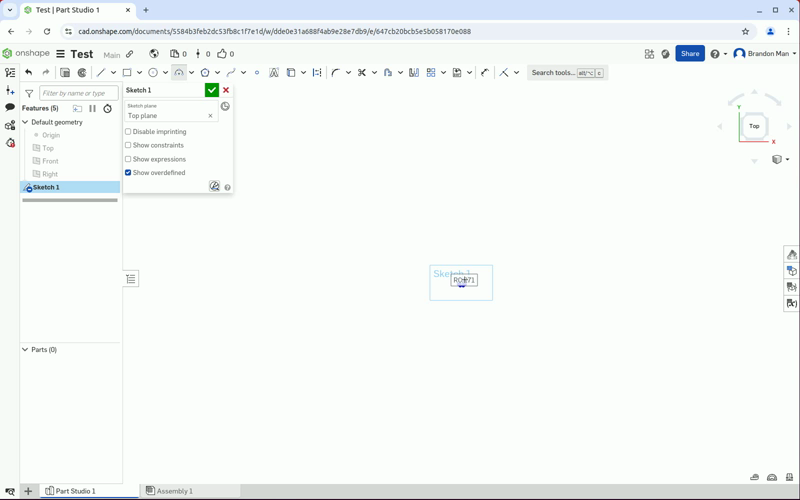
key(esc)
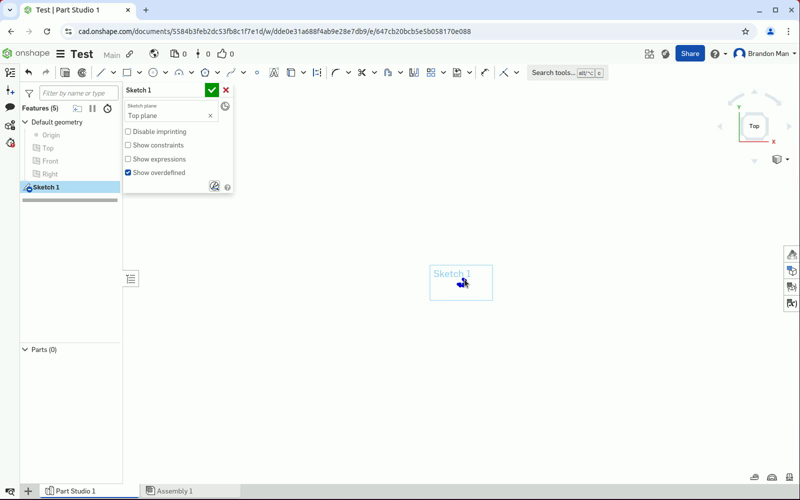
key(l)
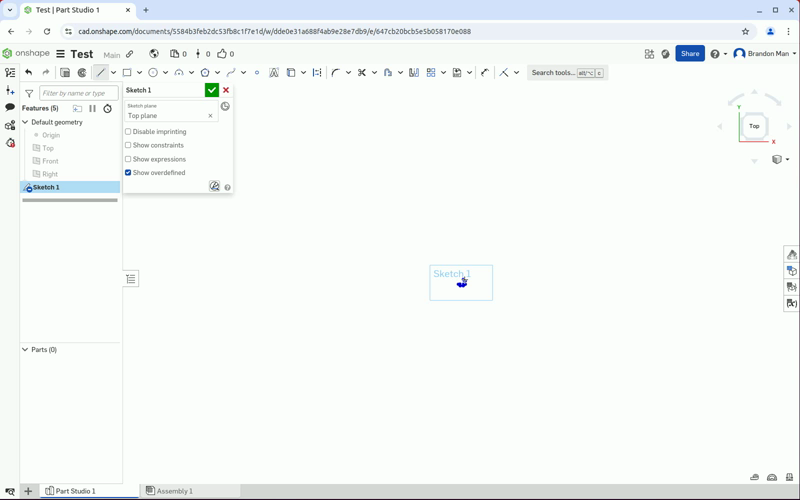
mouse_move(463, 279)
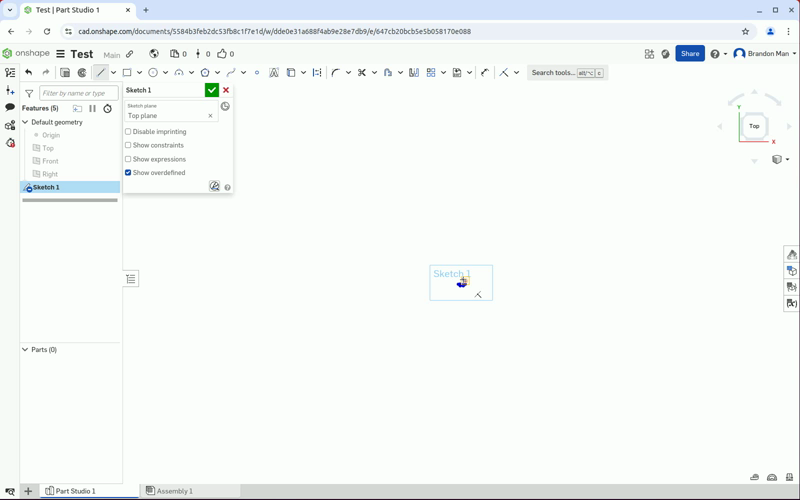
scroll(6)
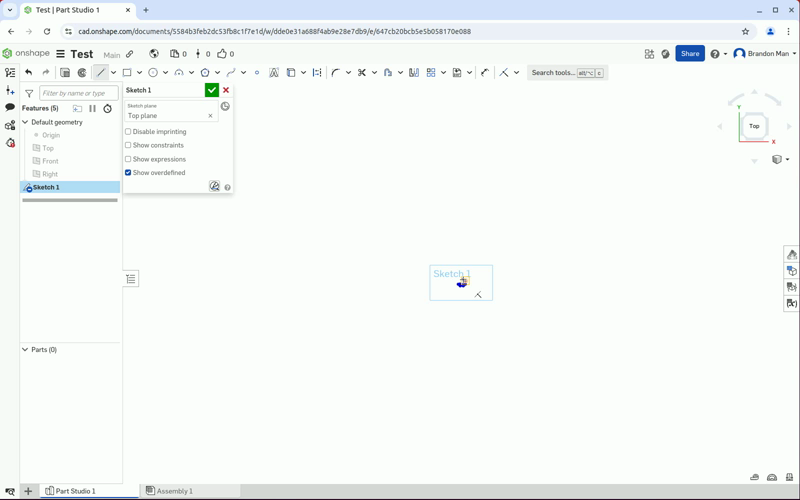
scroll(6)
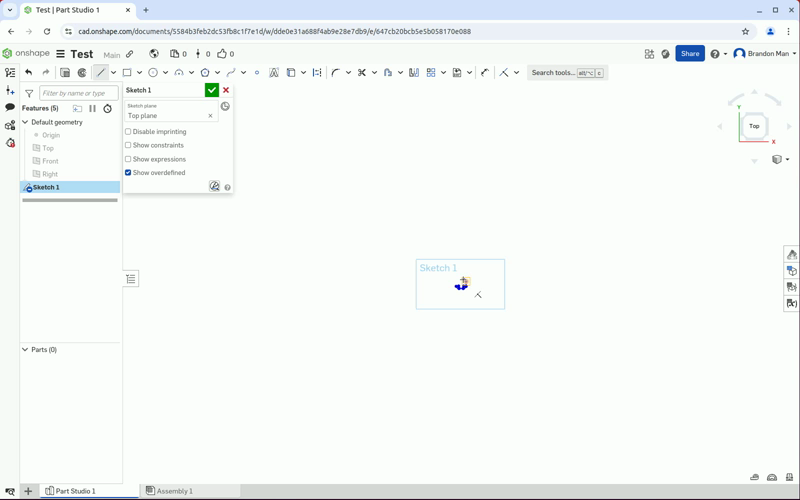
scroll(6)
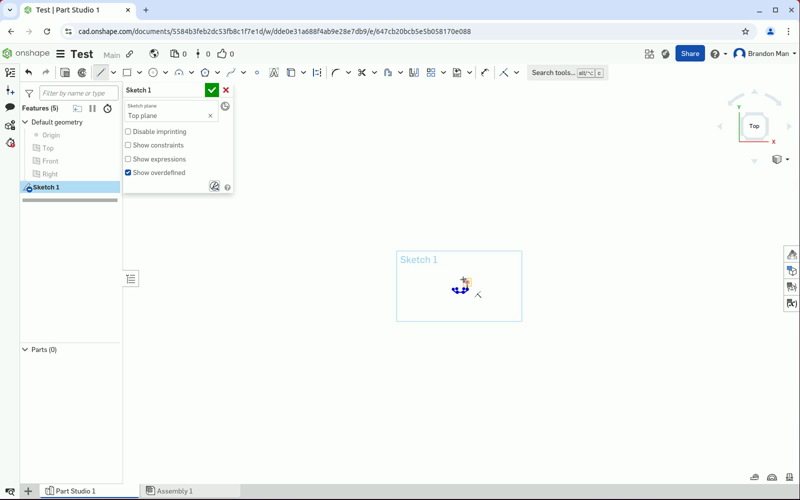
scroll(6)
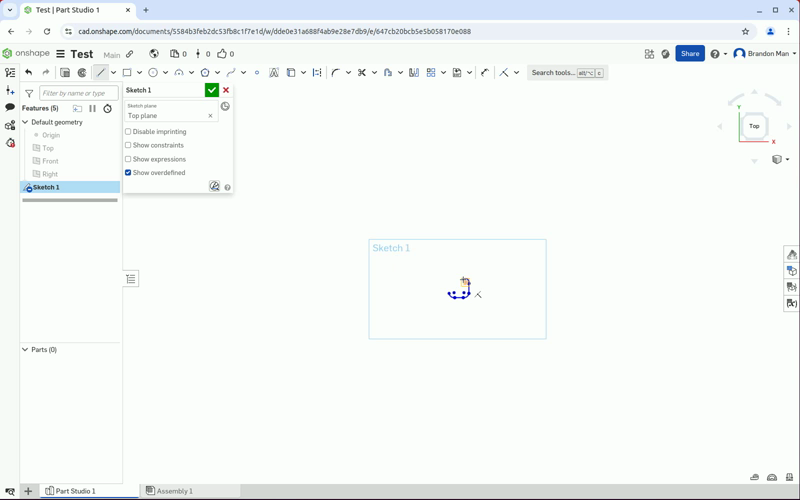
scroll(6)
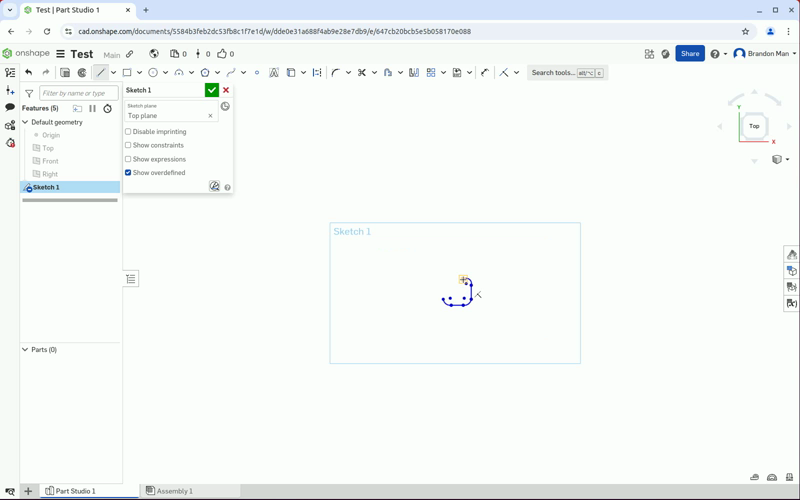
scroll(6)
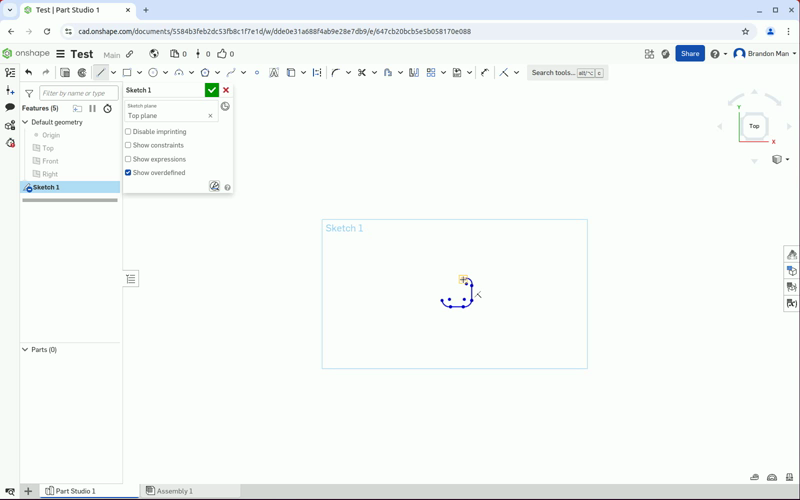
scroll(6)
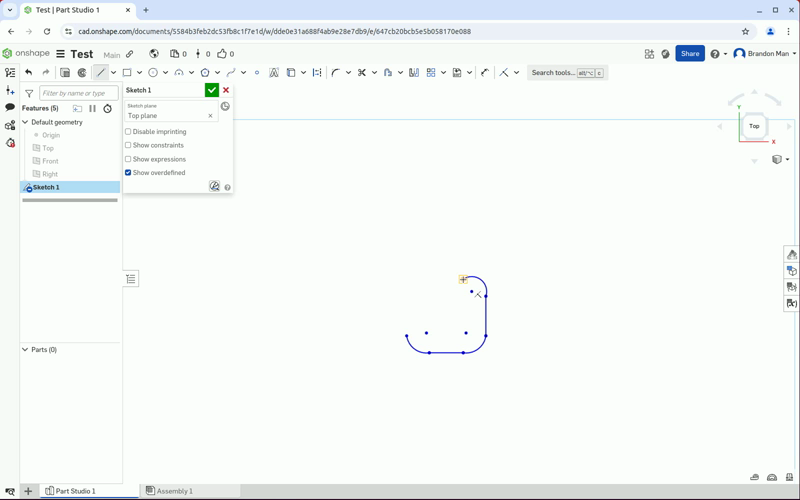
click(463, 279)
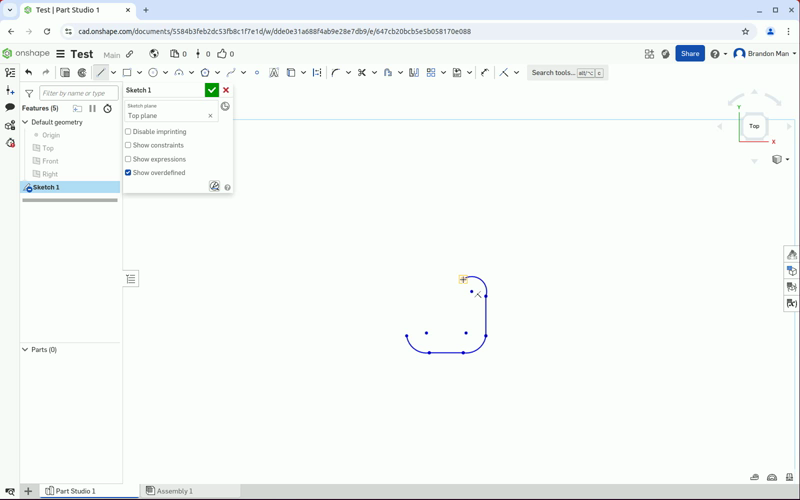
scroll(-6)
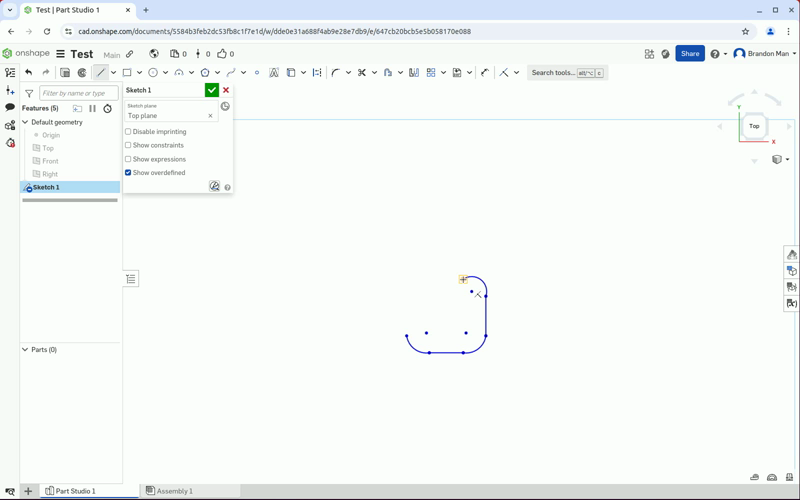
scroll(-6)
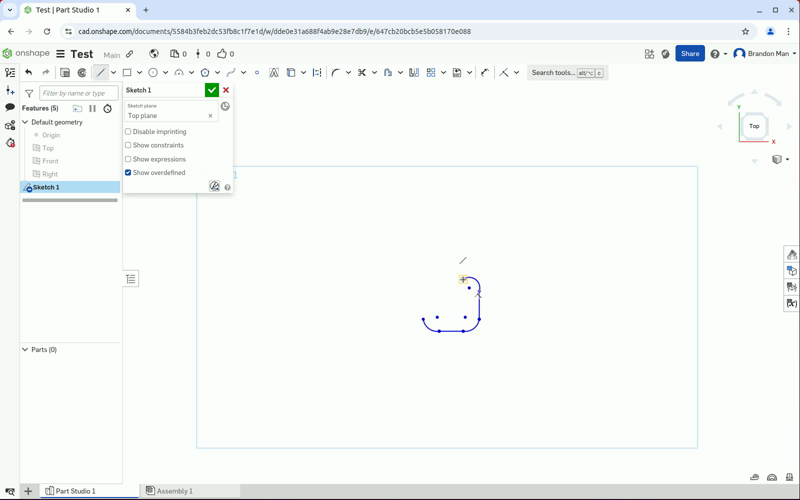
scroll(-6)
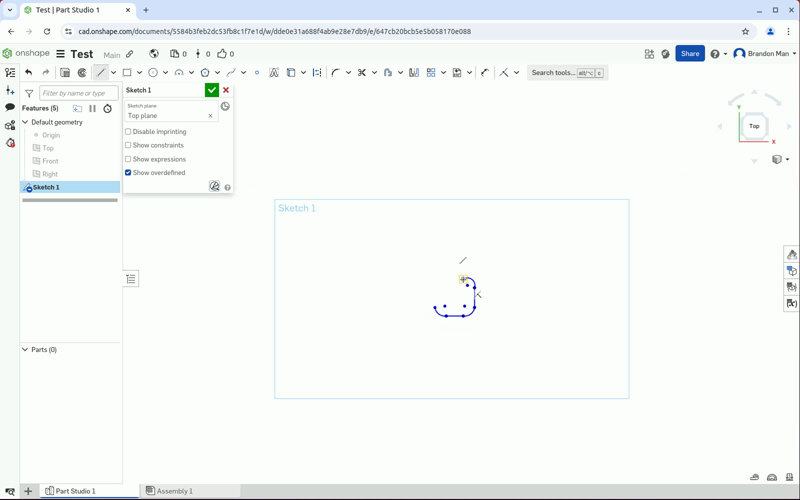
scroll(-6)
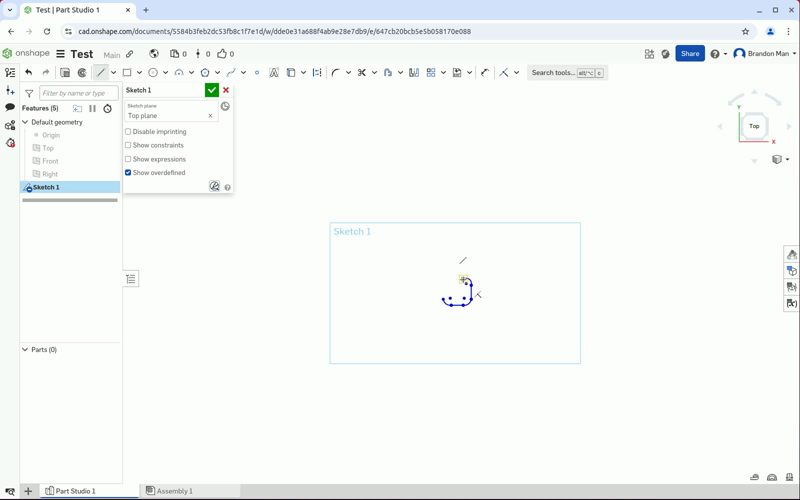
scroll(-6)
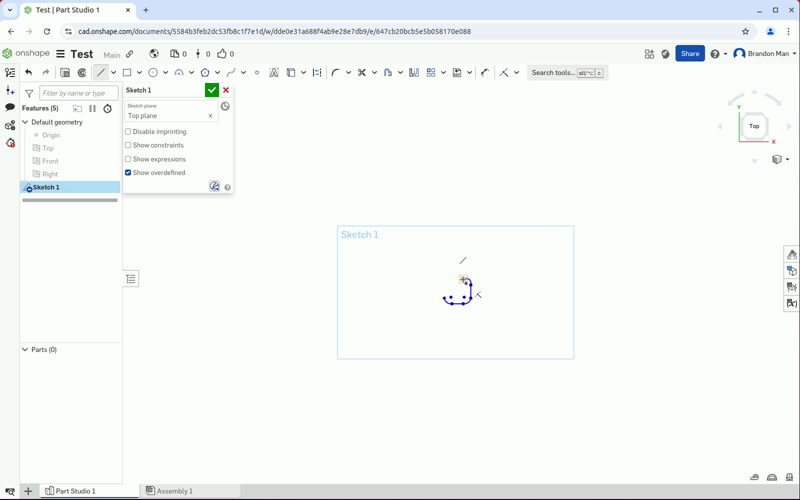
scroll(-6)
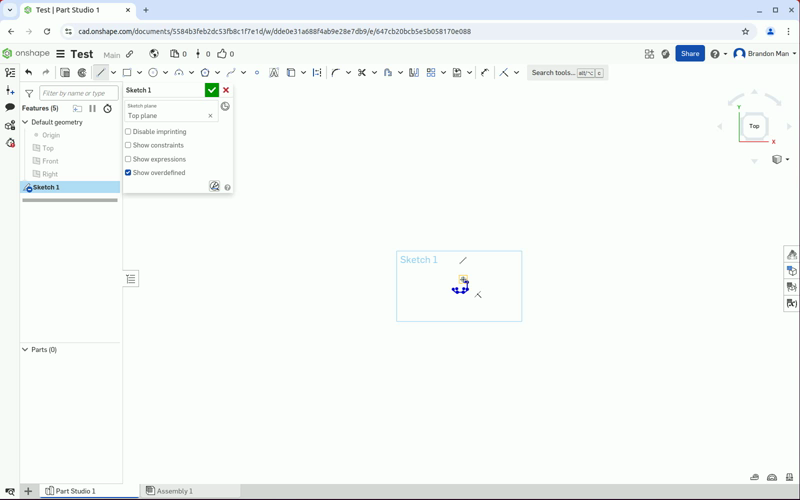
scroll(-6)
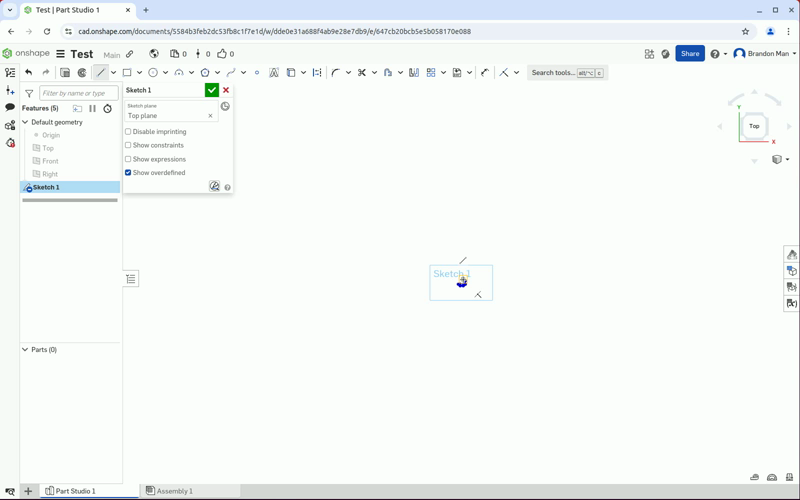
key_down(shift)
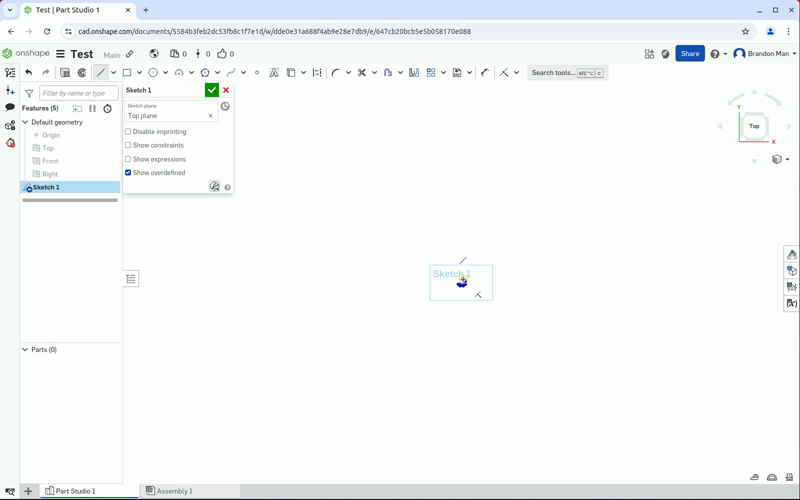
mouse_move(493, 279)
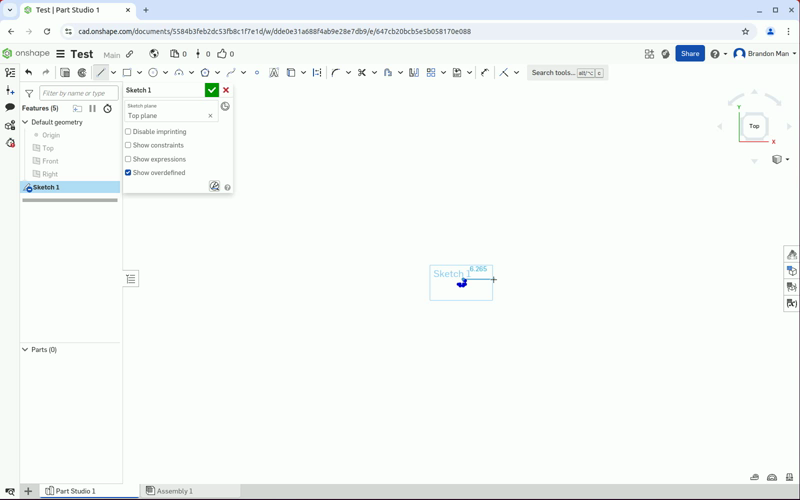
mouse_move(460, 279)
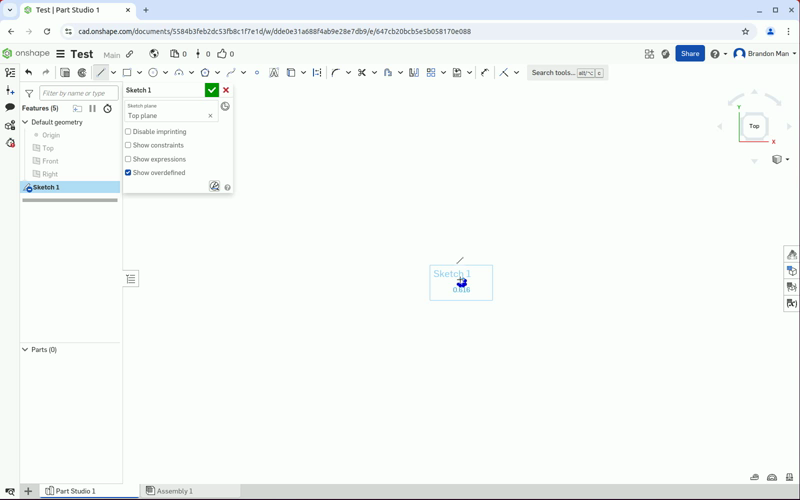
scroll(6)
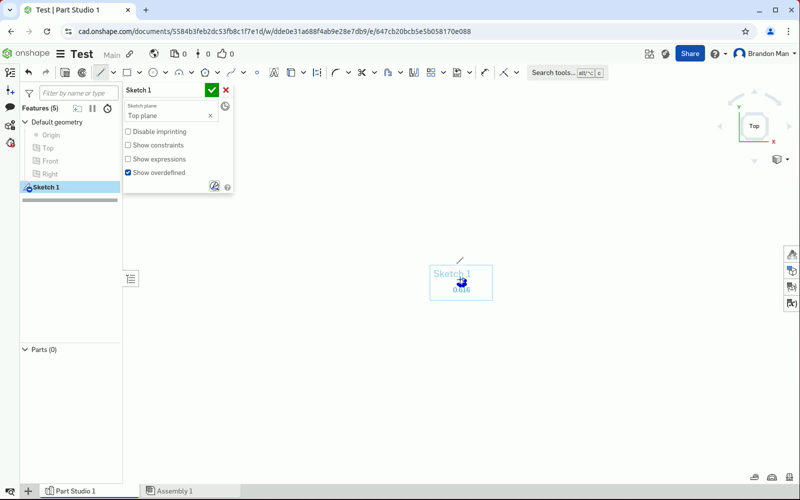
scroll(6)
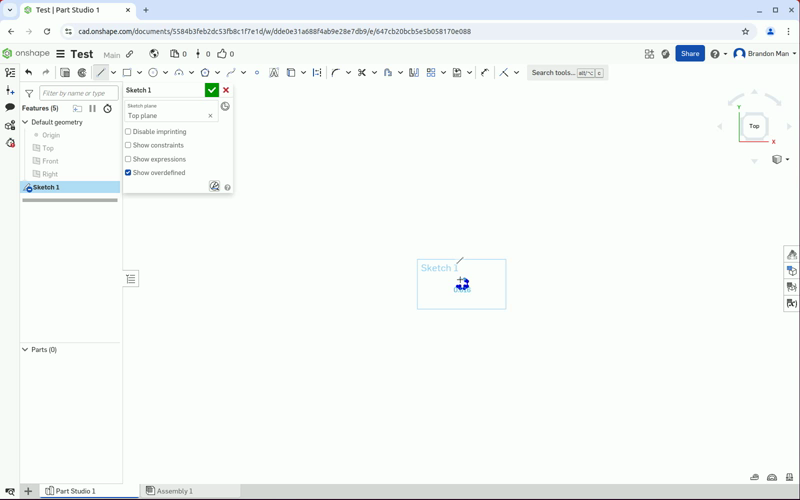
scroll(6)
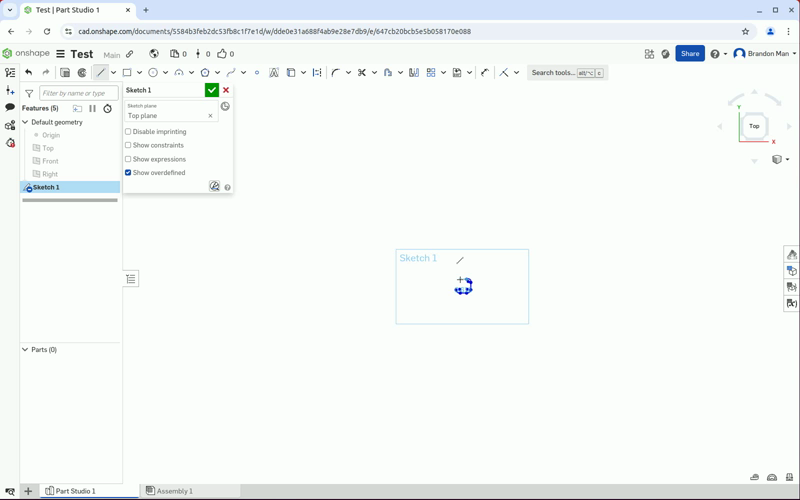
scroll(6)
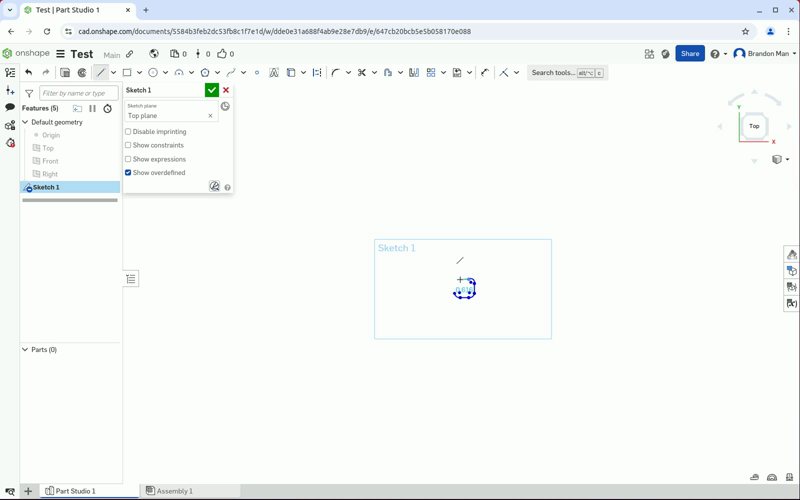
scroll(6)
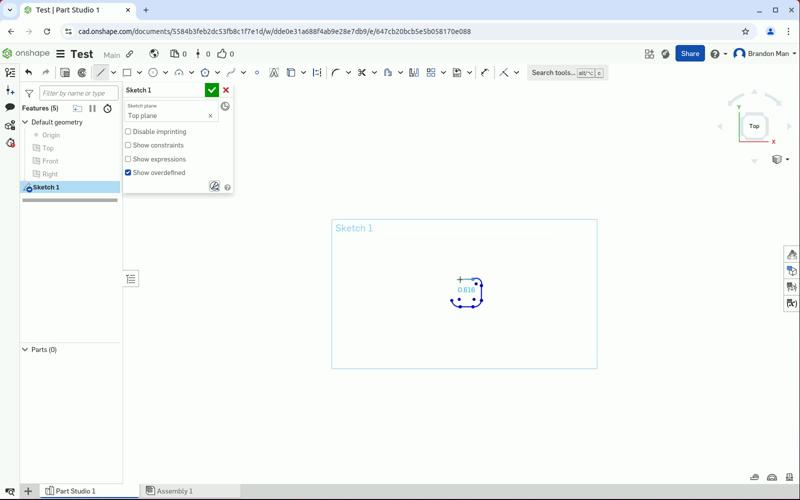
scroll(6)
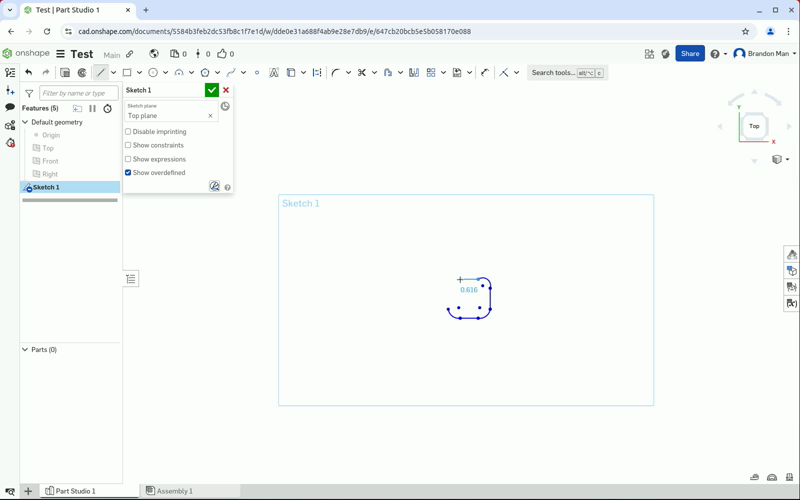
scroll(6)
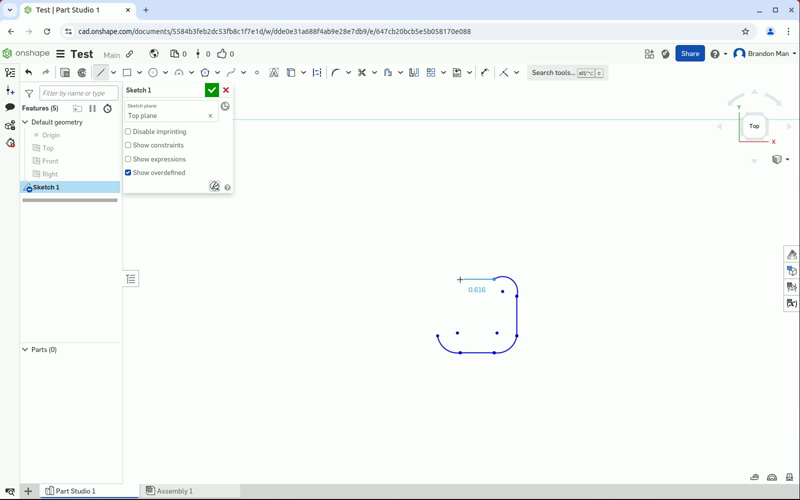
click(460, 279)
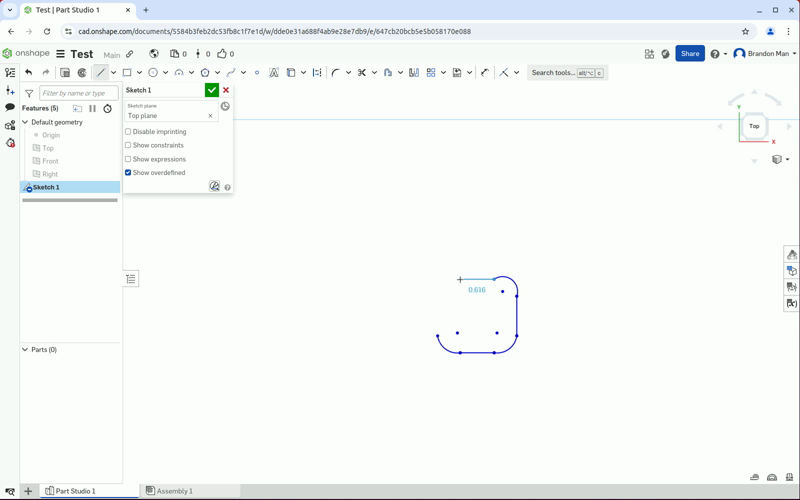
scroll(-6)
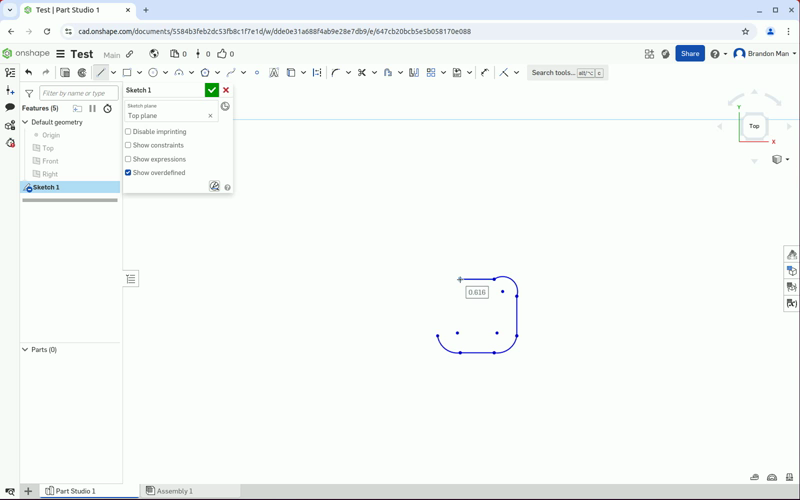
scroll(-6)
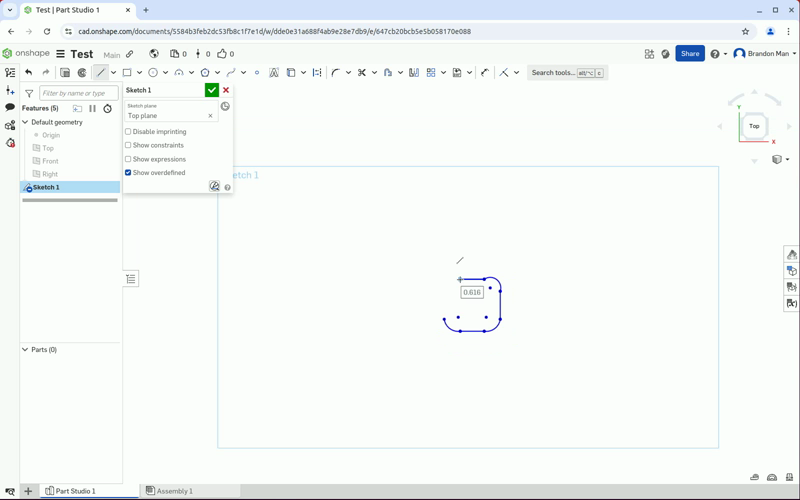
scroll(-6)
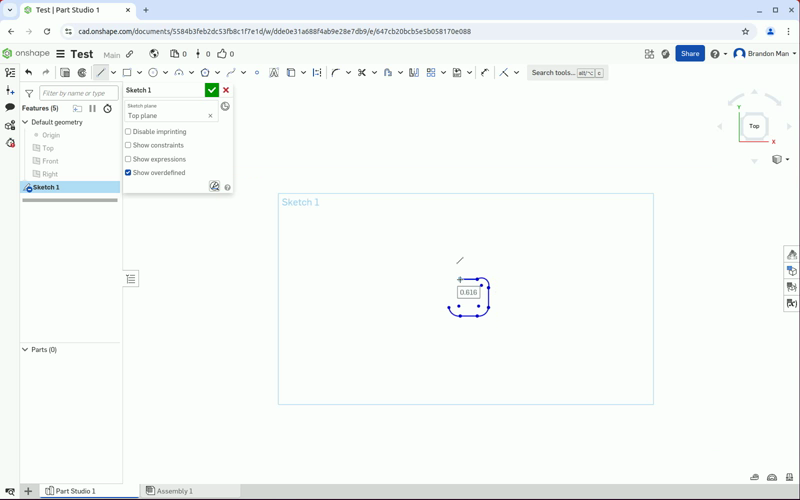
scroll(-6)
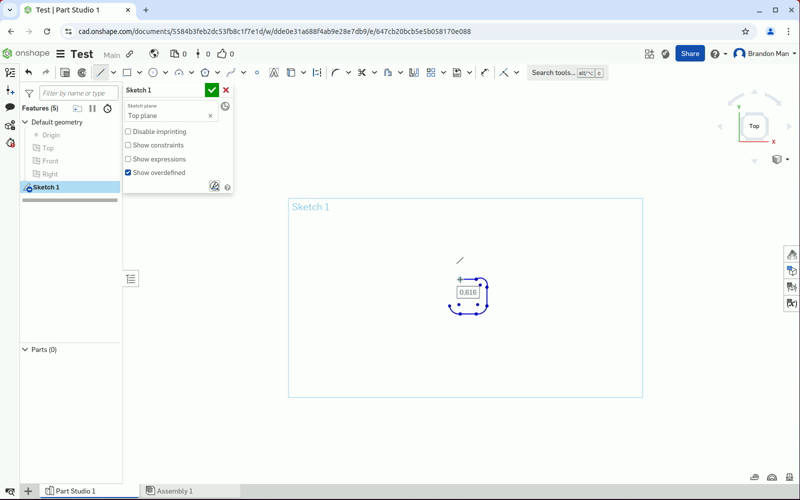
scroll(-6)
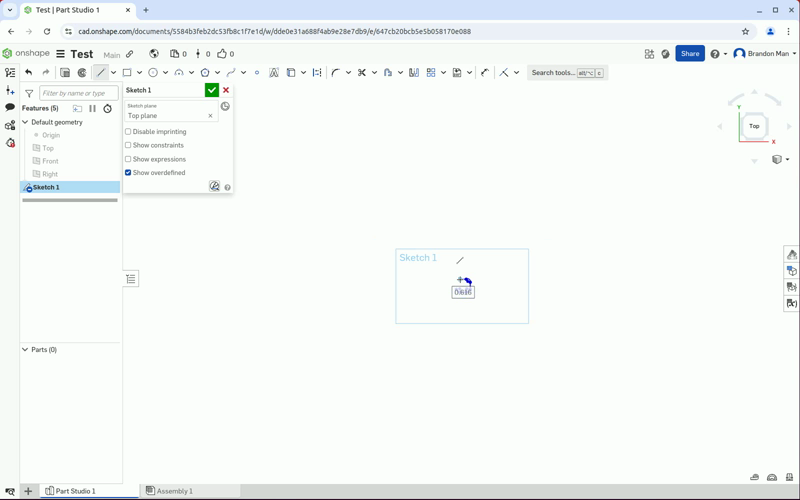
scroll(-6)
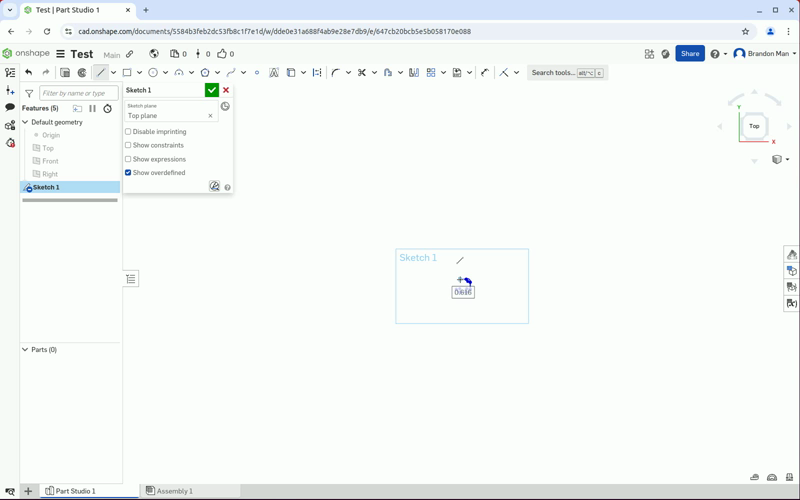
scroll(-6)
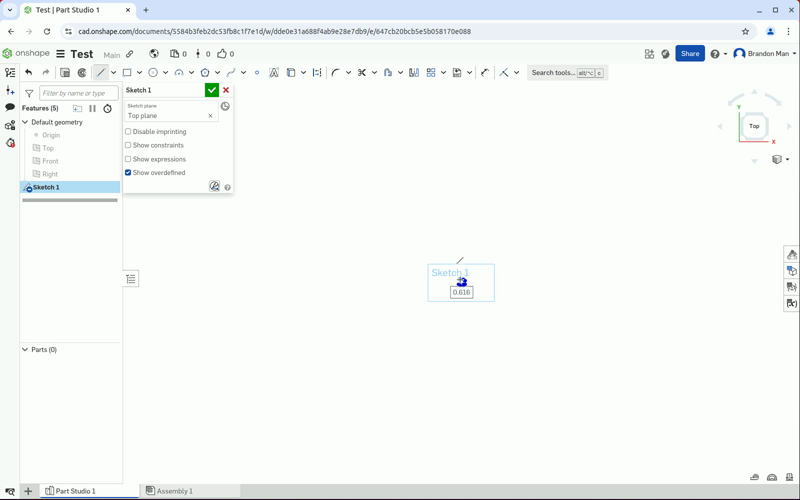
key_up(shift)
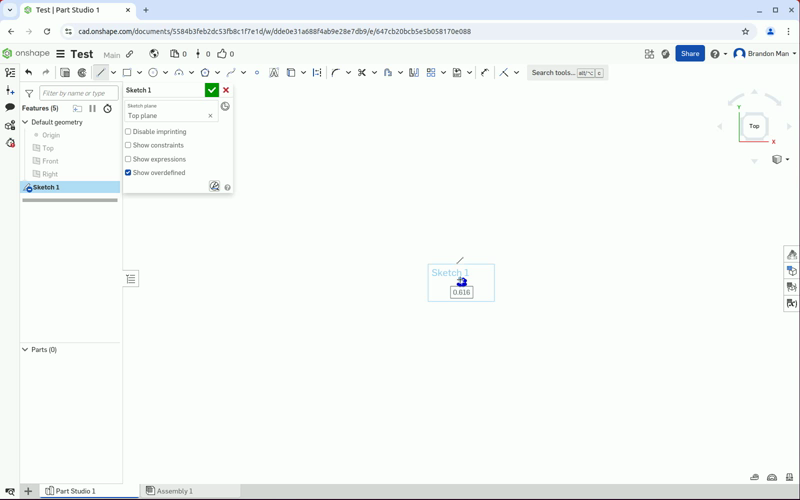
key(esc)
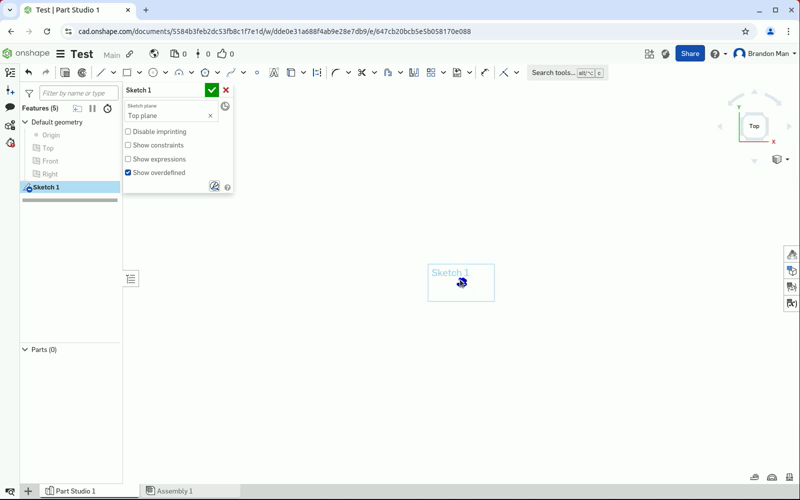
key(a)
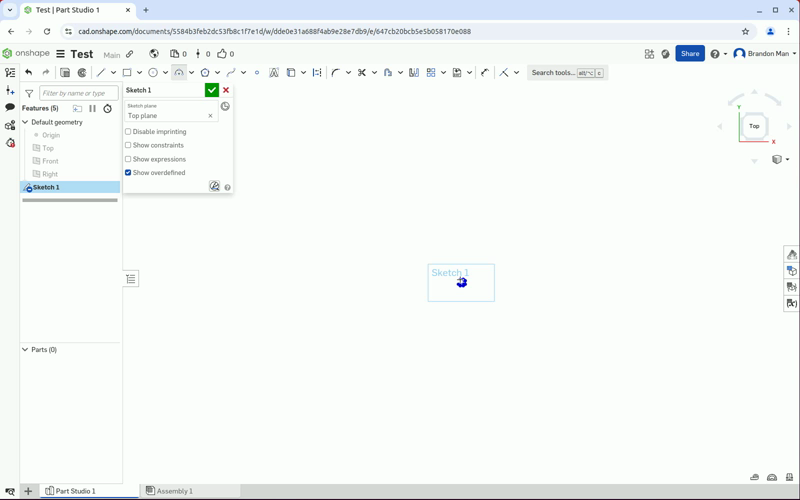
mouse_move(460, 279)
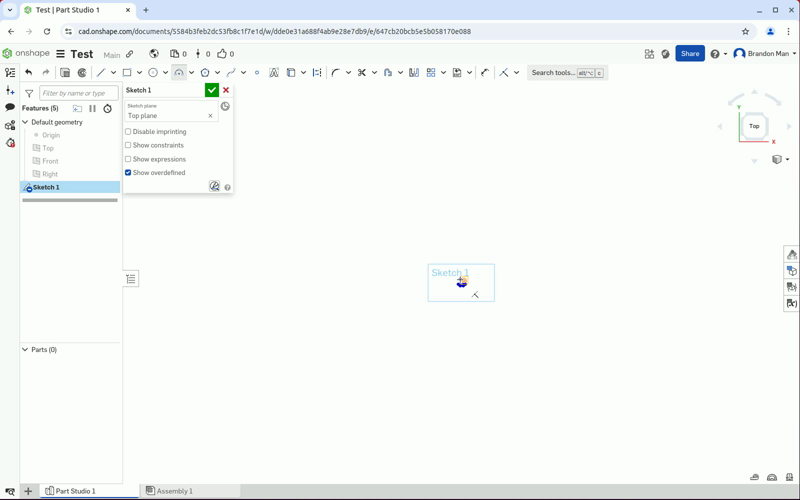
scroll(6)
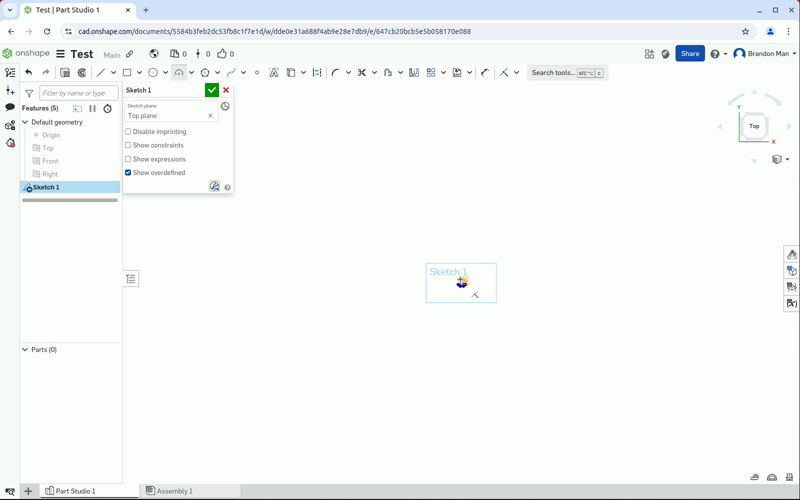
scroll(6)
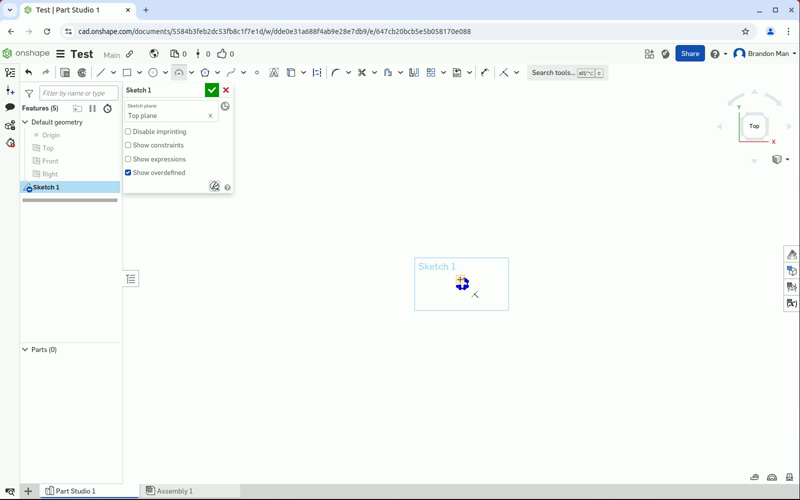
scroll(6)
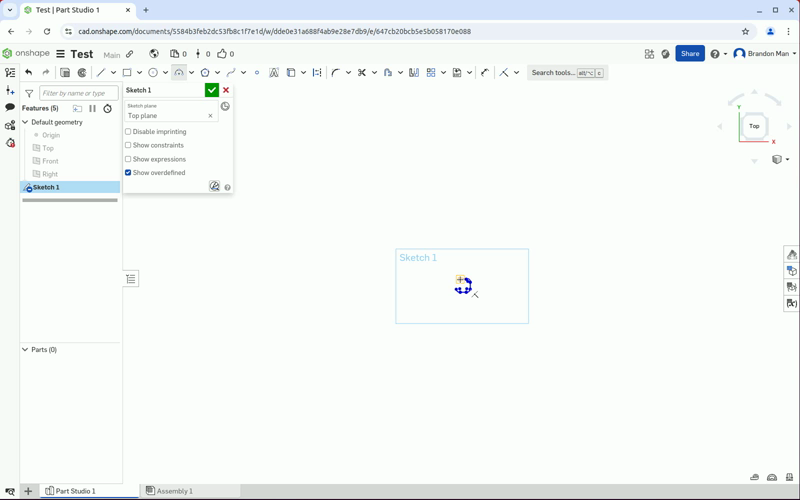
scroll(6)
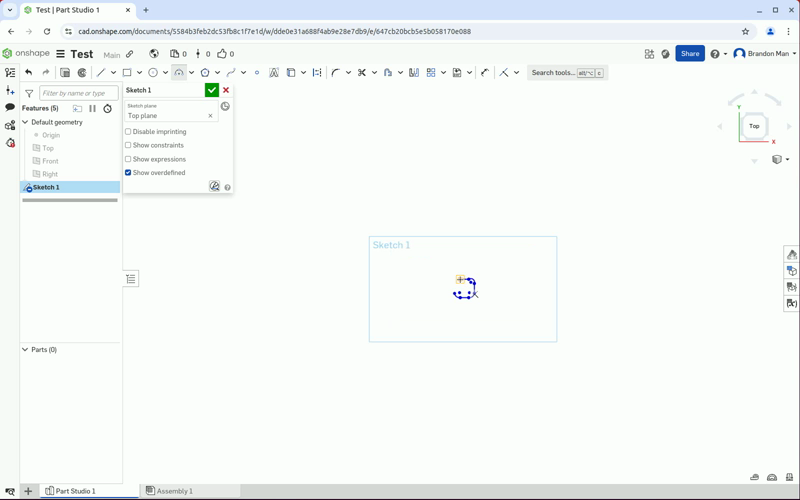
scroll(6)
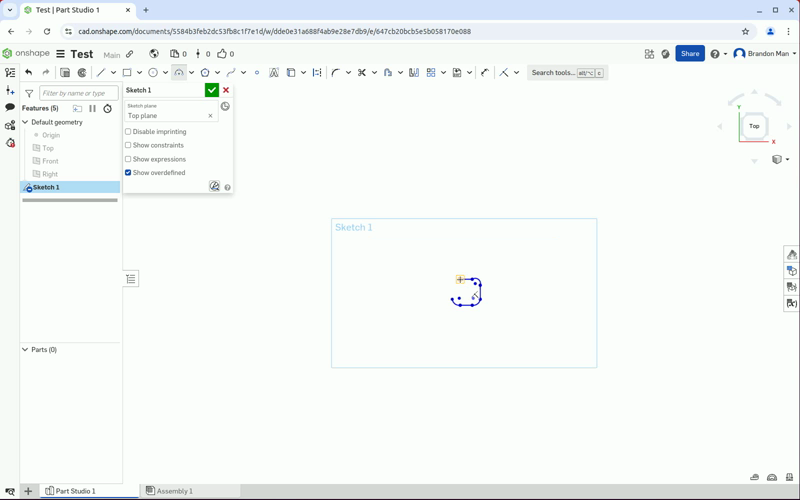
scroll(6)
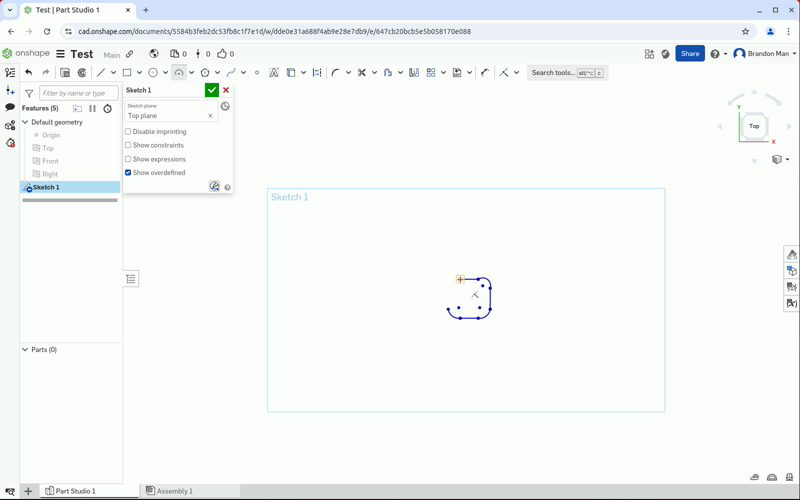
scroll(6)
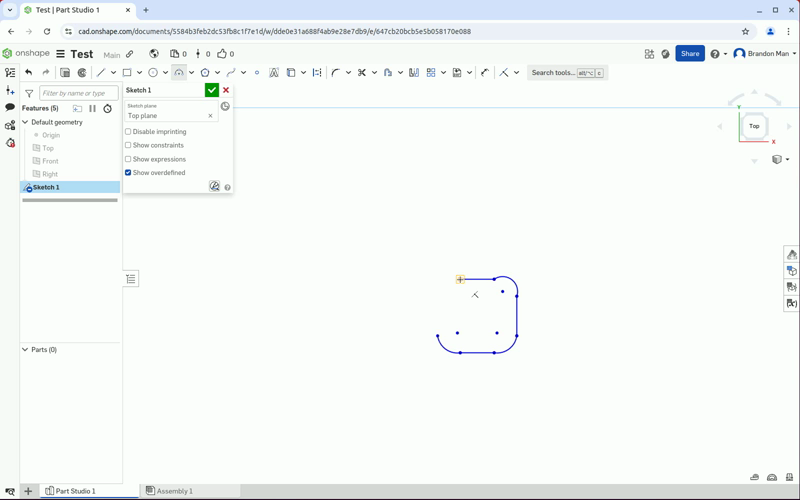
click(460, 279)
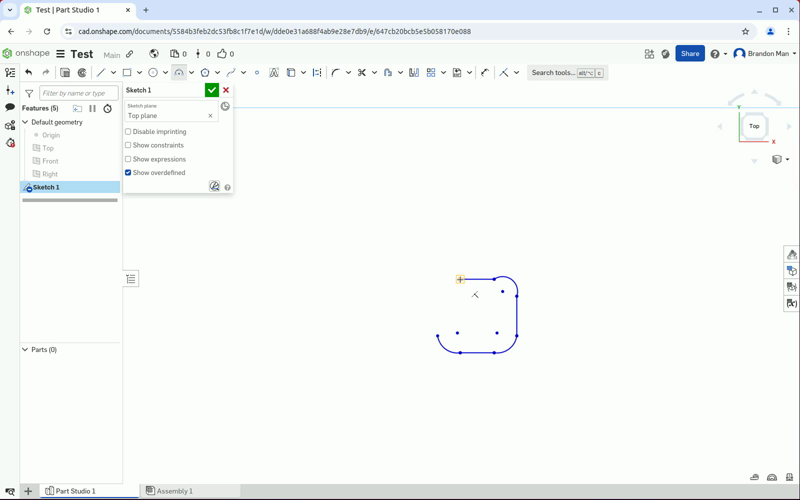
scroll(-6)
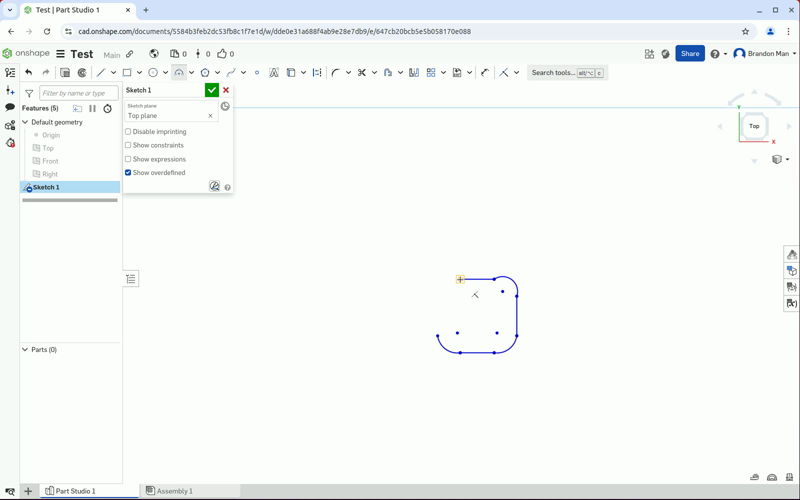
scroll(-6)
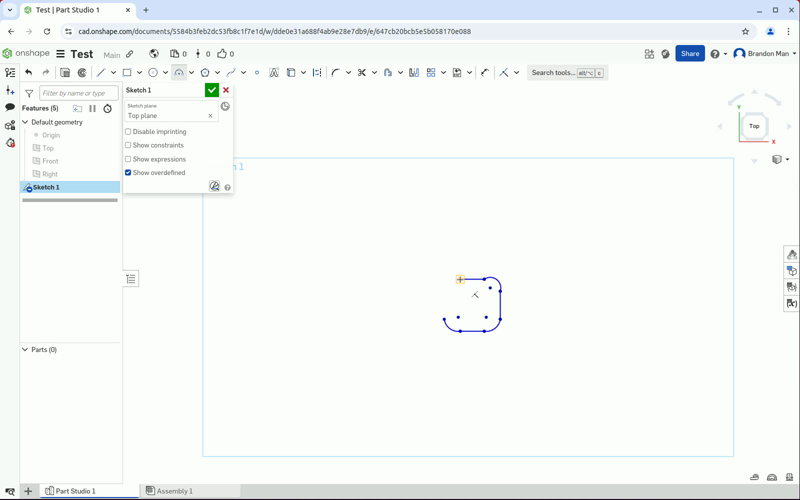
scroll(-6)
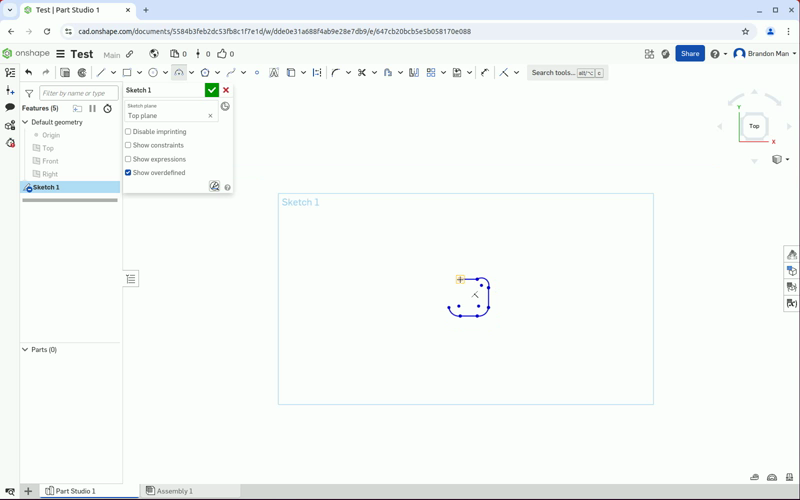
scroll(-6)
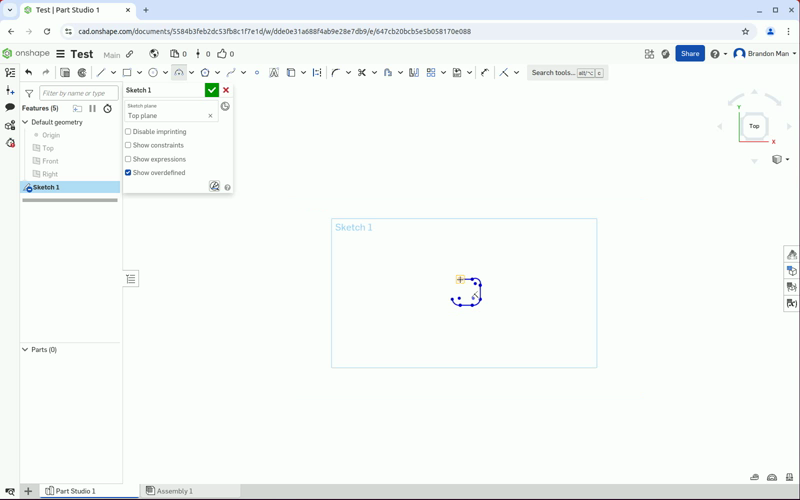
scroll(-6)
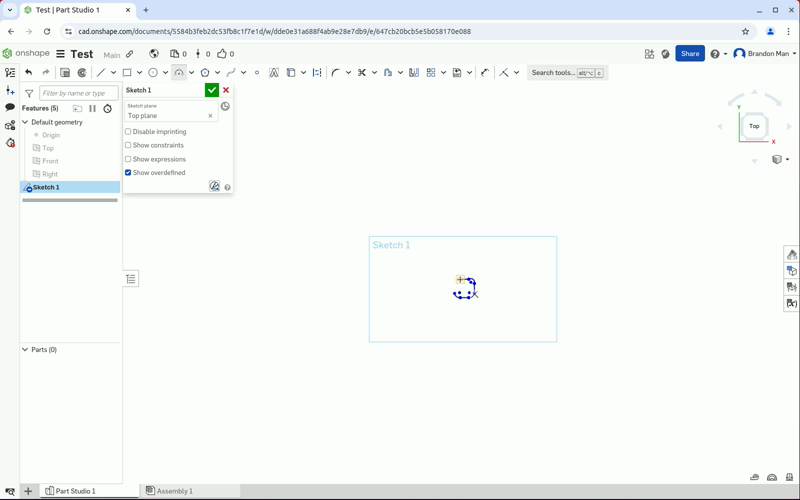
scroll(-6)
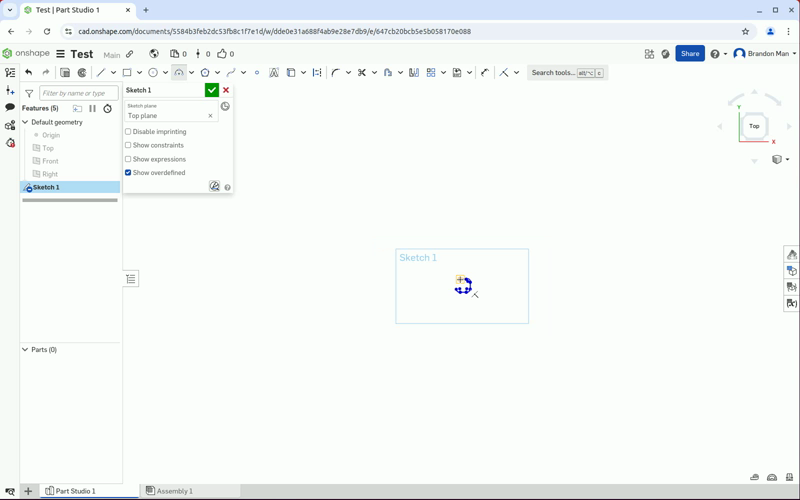
scroll(-6)
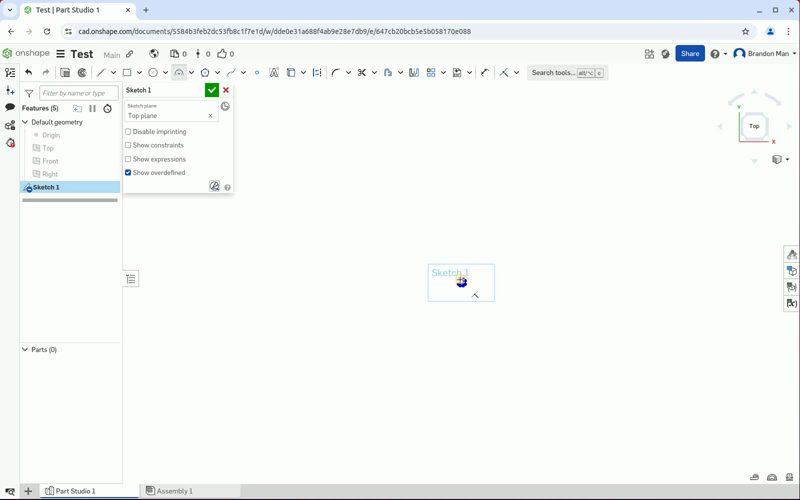
key_down(shift)
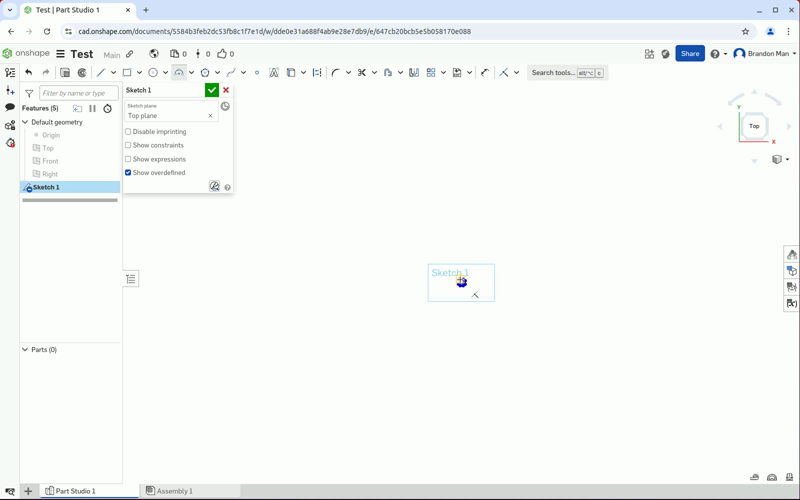
mouse_move(458, 280)
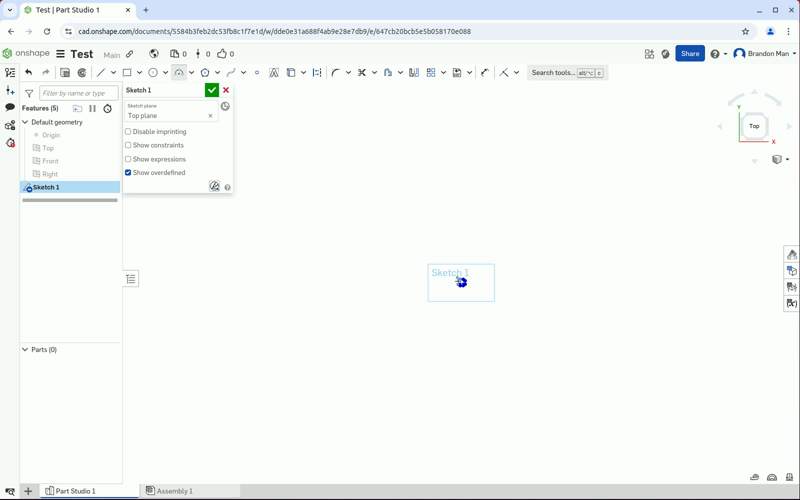
scroll(6)
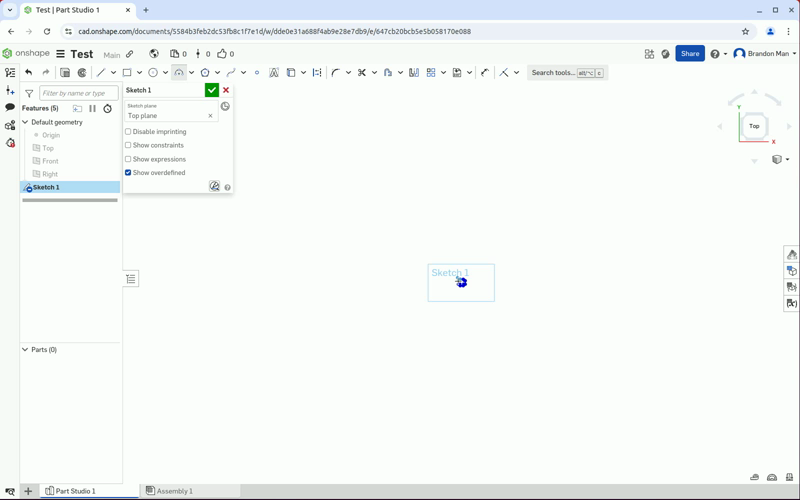
scroll(6)
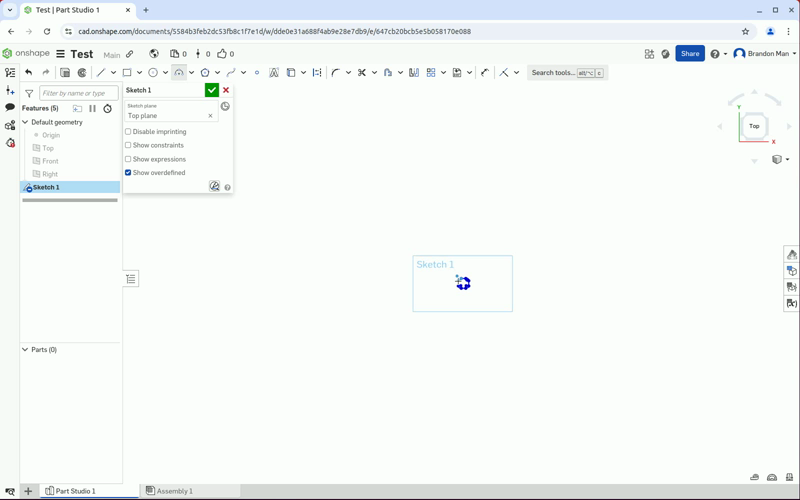
scroll(6)
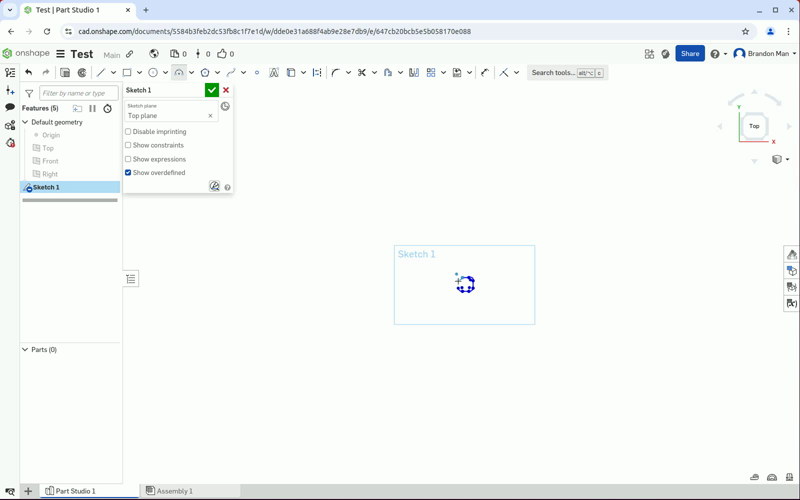
scroll(6)
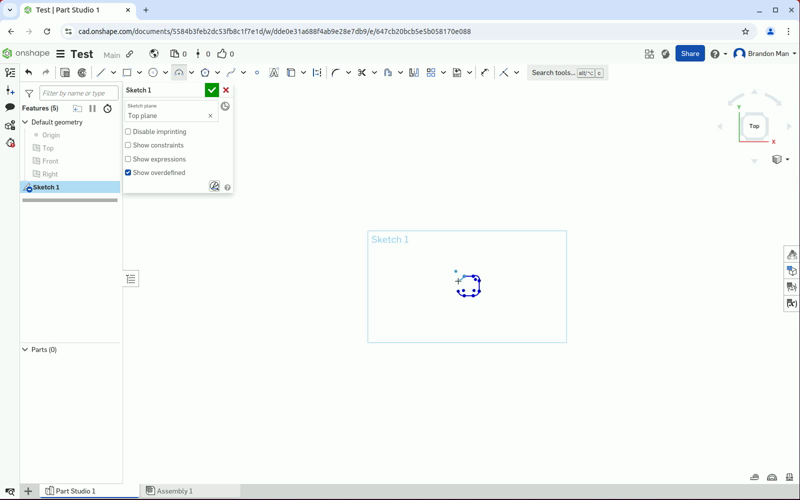
scroll(6)
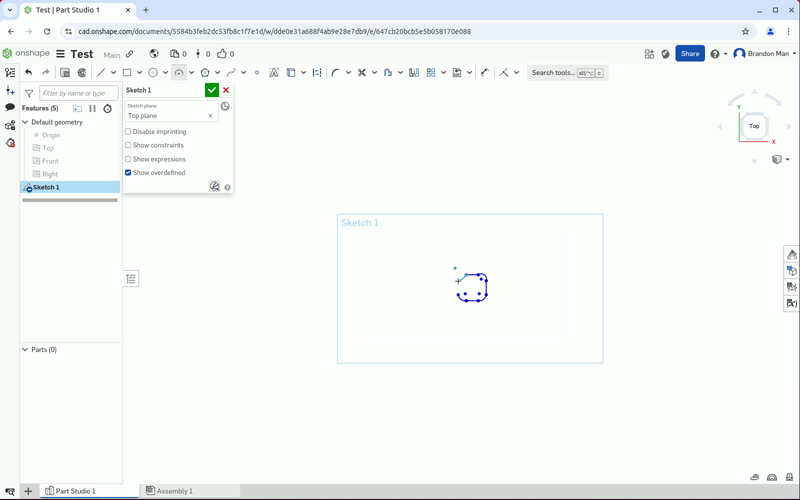
scroll(6)
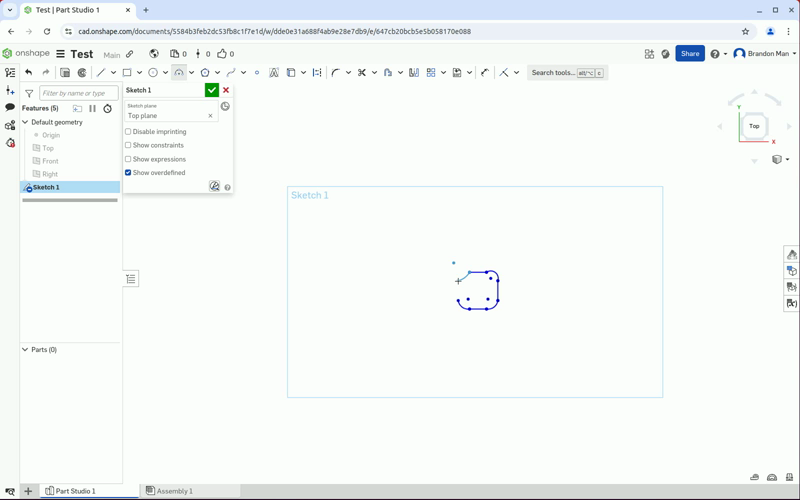
scroll(6)
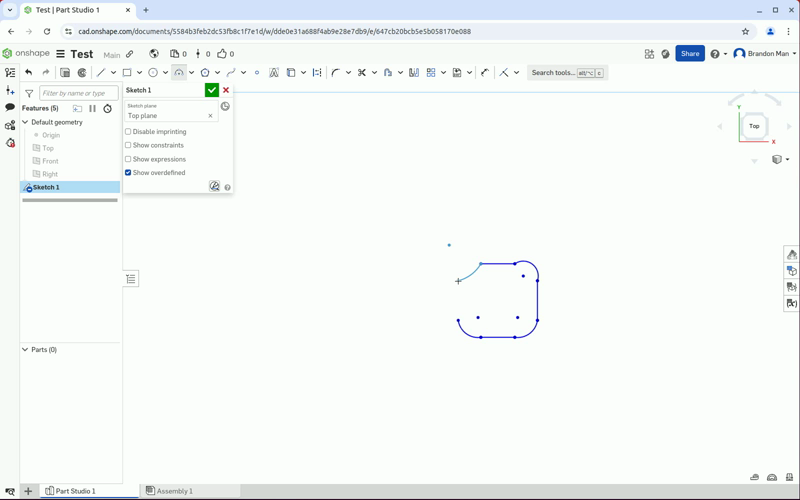
click(458, 280)
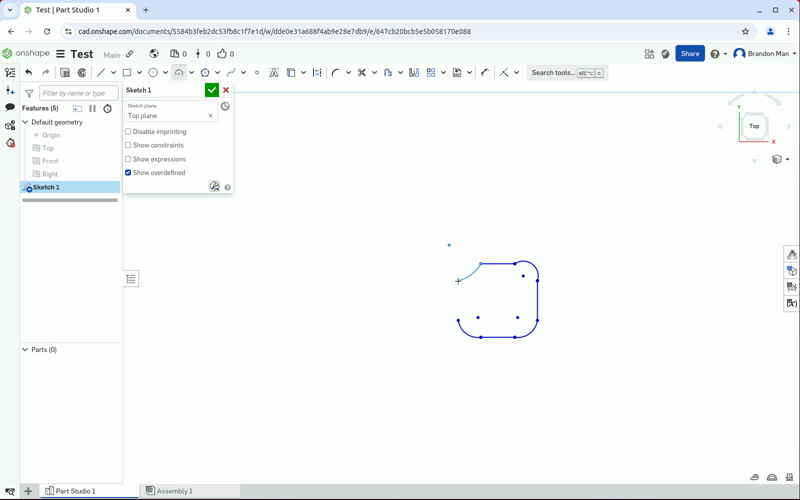
scroll(-6)
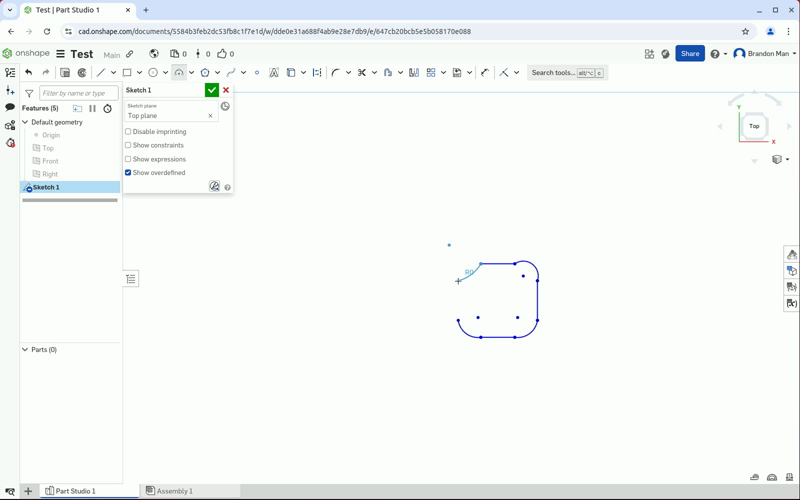
scroll(-6)
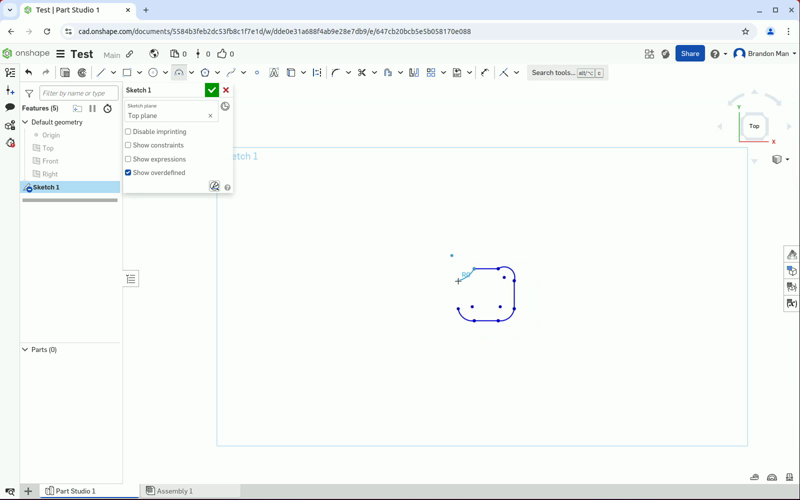
scroll(-6)
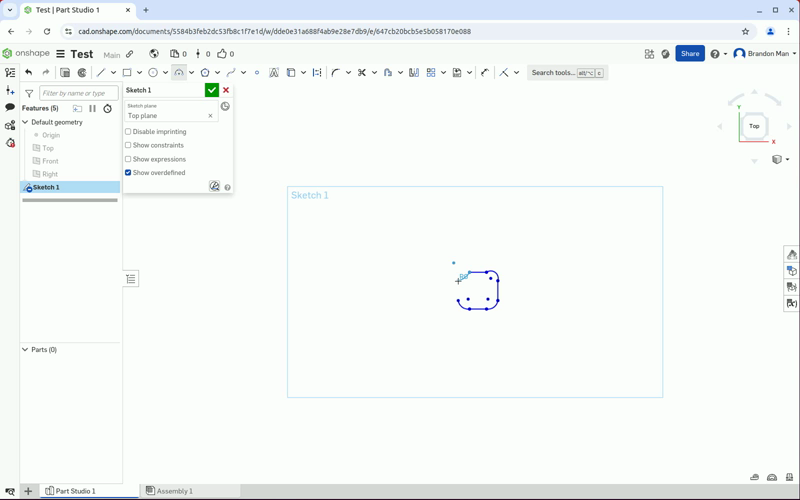
scroll(-6)
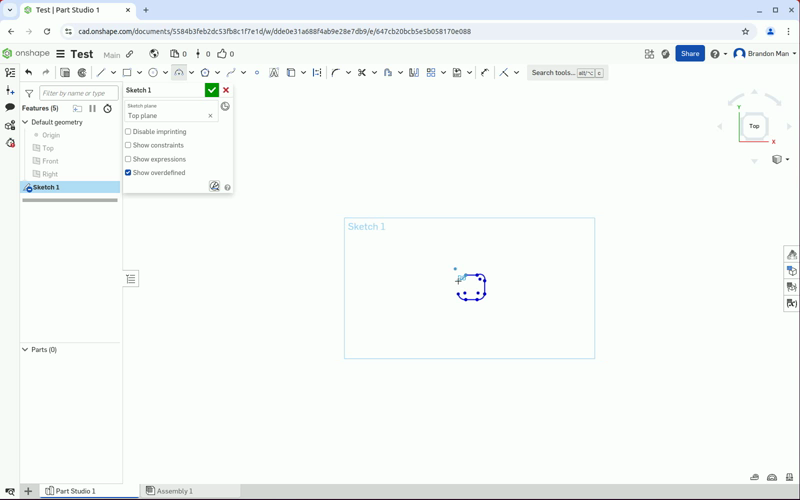
scroll(-6)
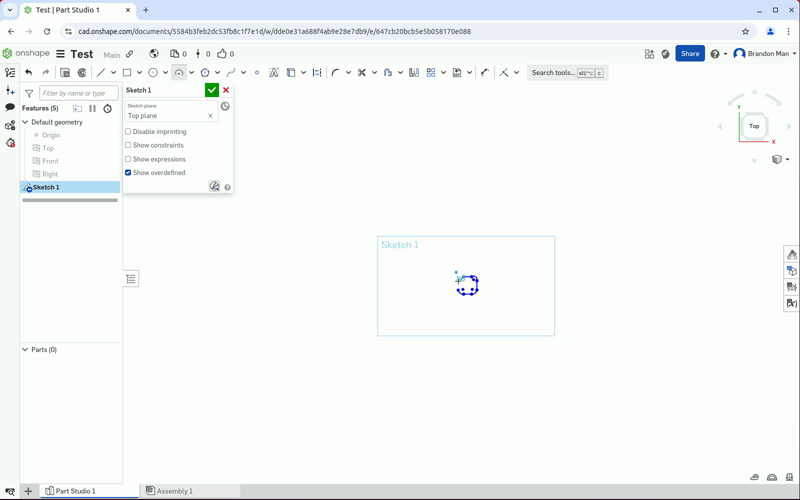
scroll(-6)
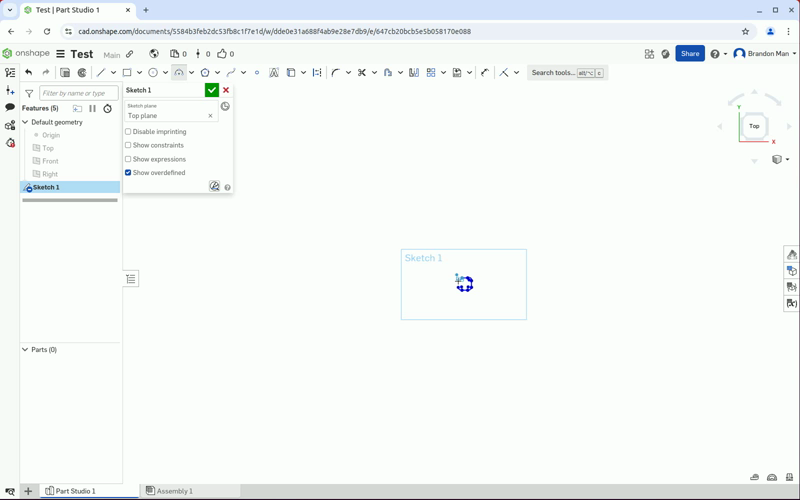
scroll(-6)
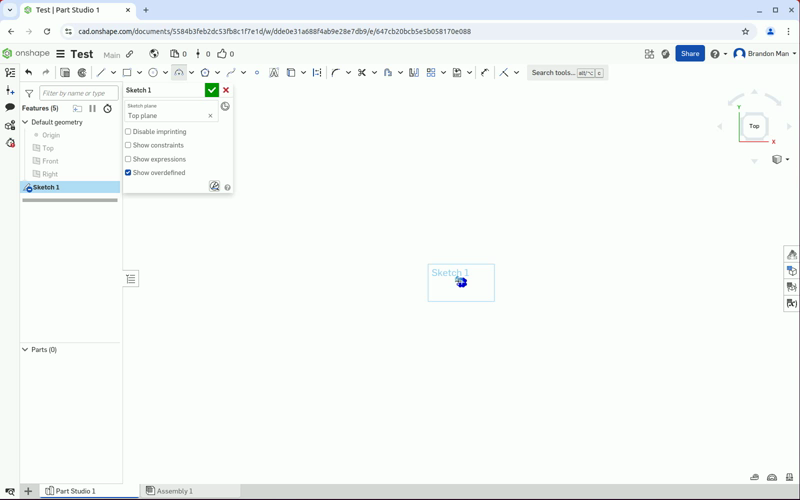
mouse_move(458, 279)
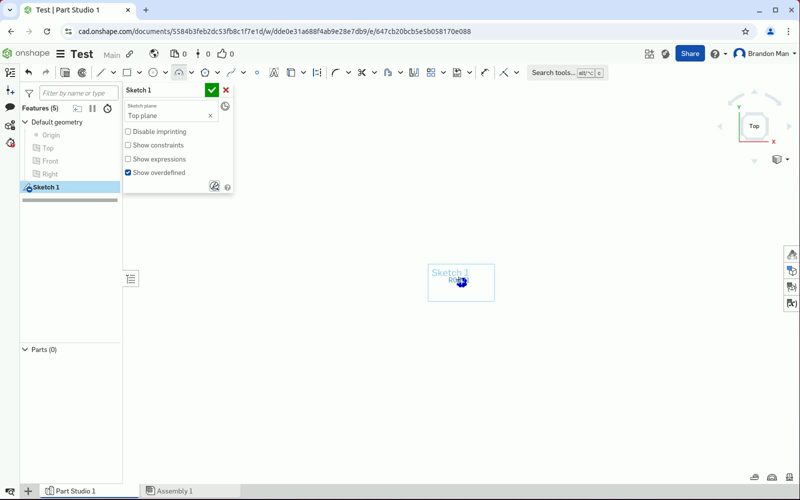
scroll(6)
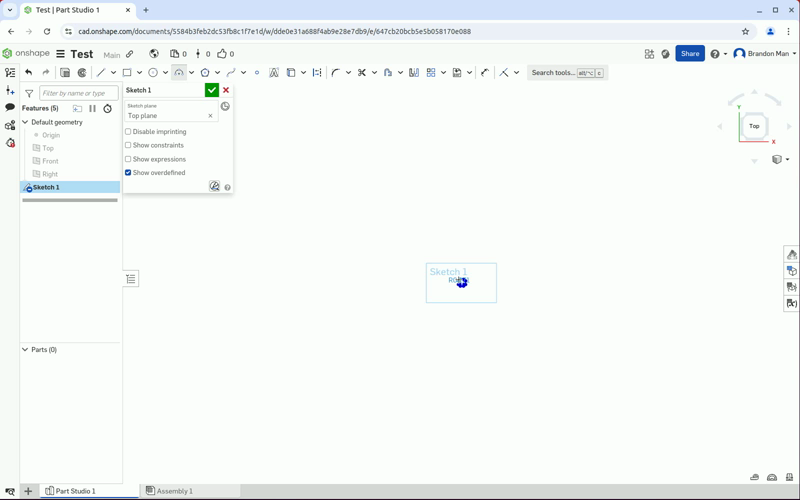
scroll(6)
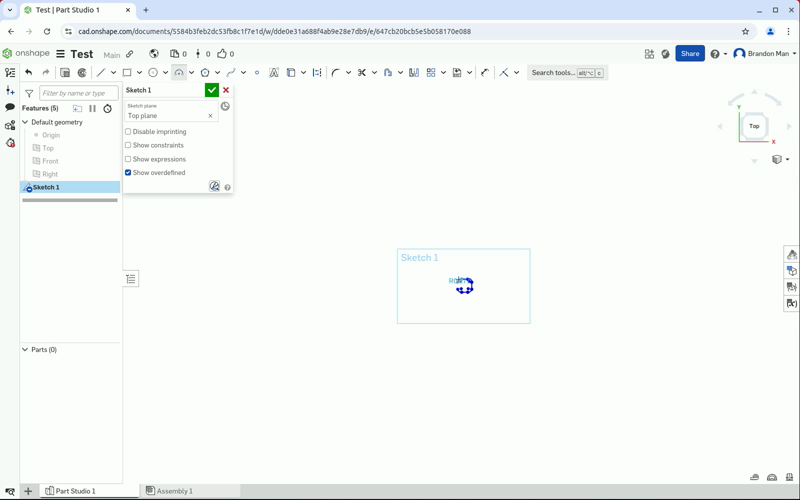
scroll(6)
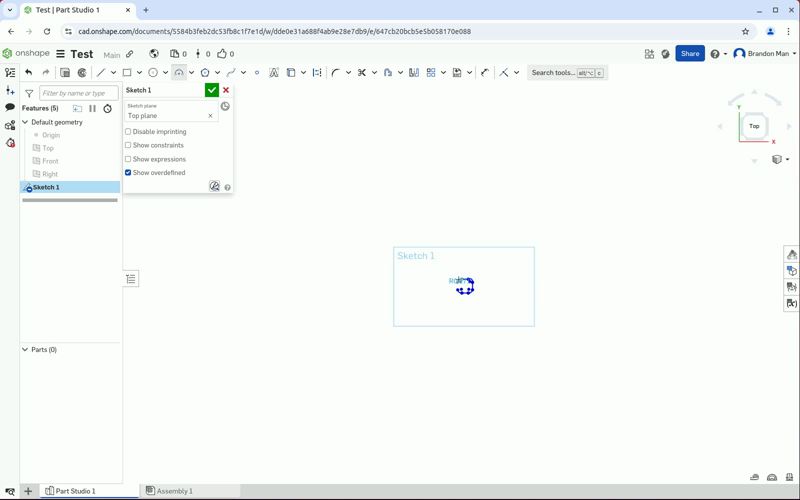
scroll(6)
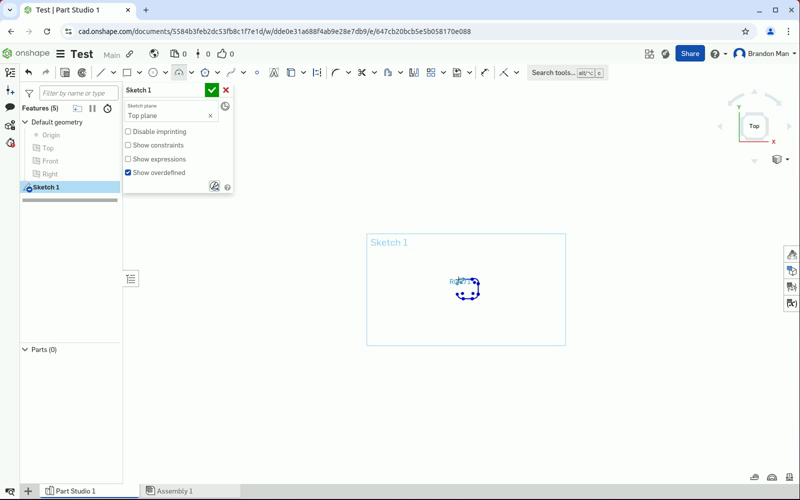
scroll(6)
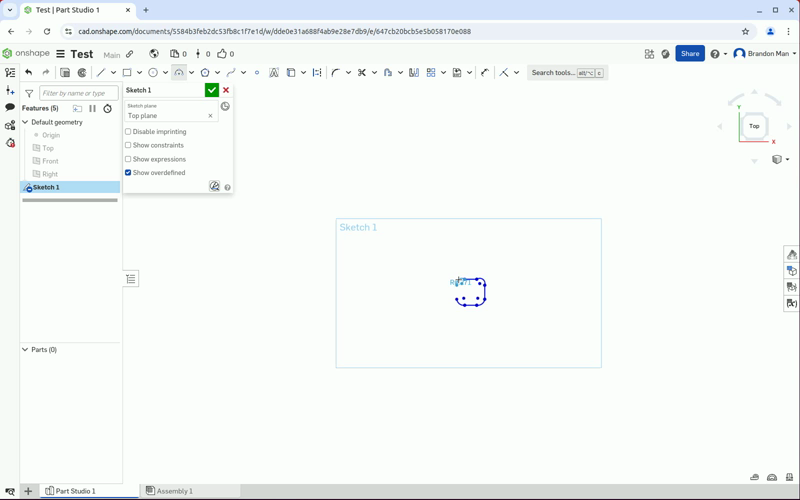
scroll(6)
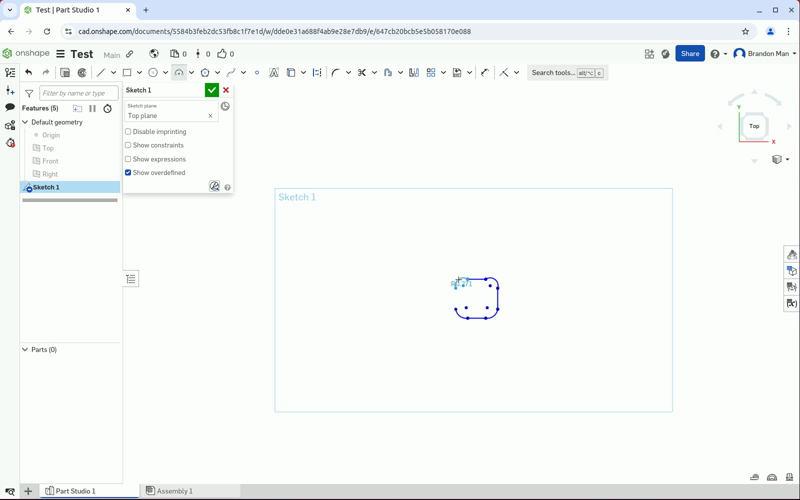
scroll(6)
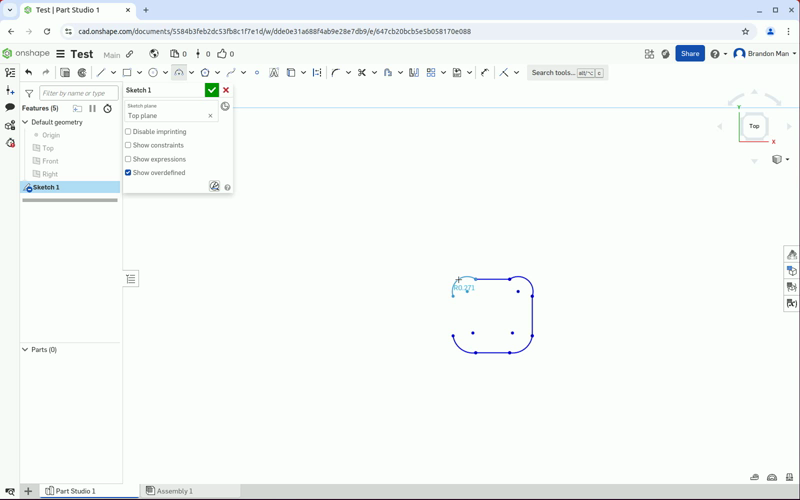
click(458, 279)
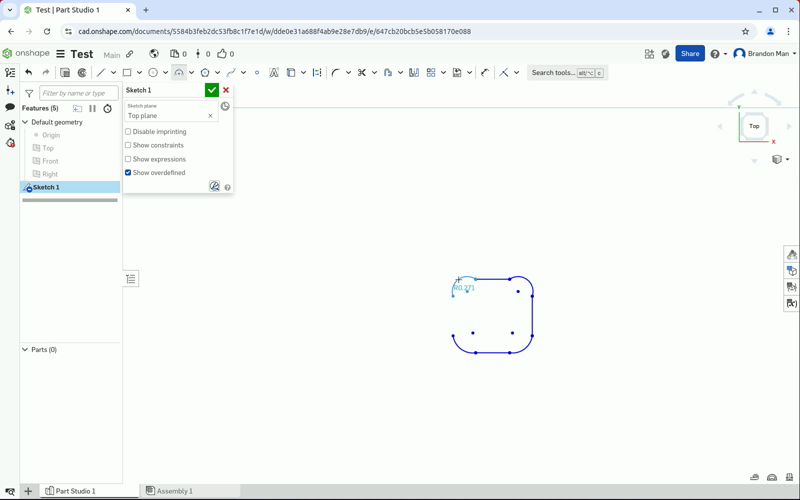
scroll(-6)
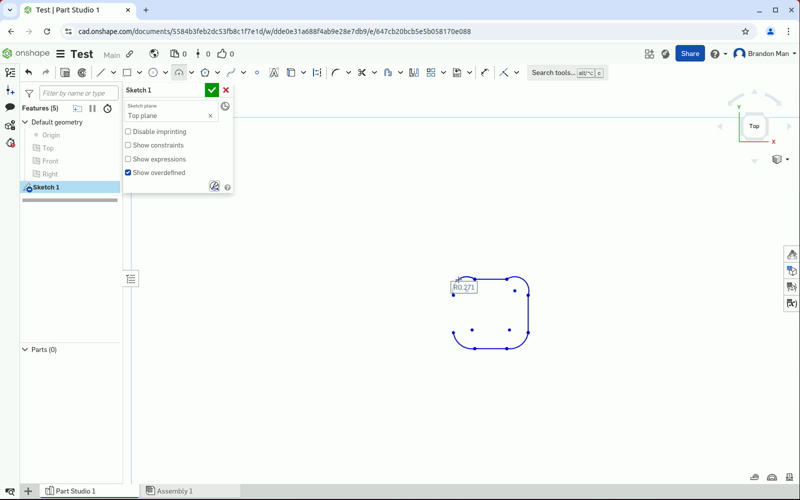
scroll(-6)
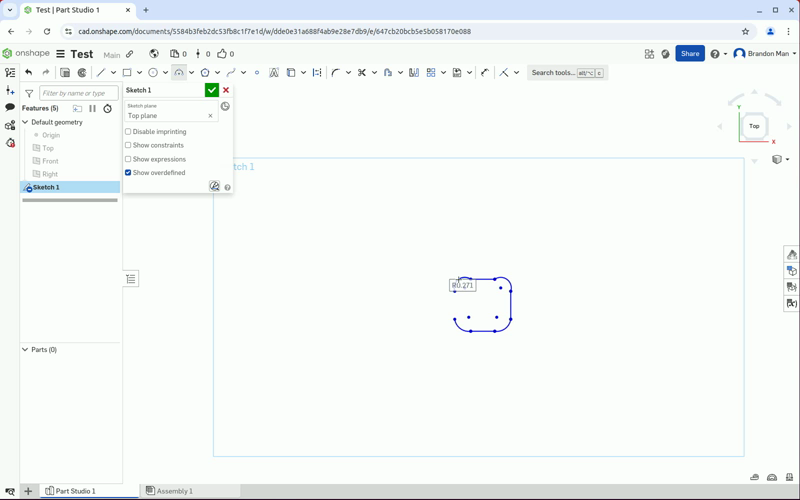
scroll(-6)
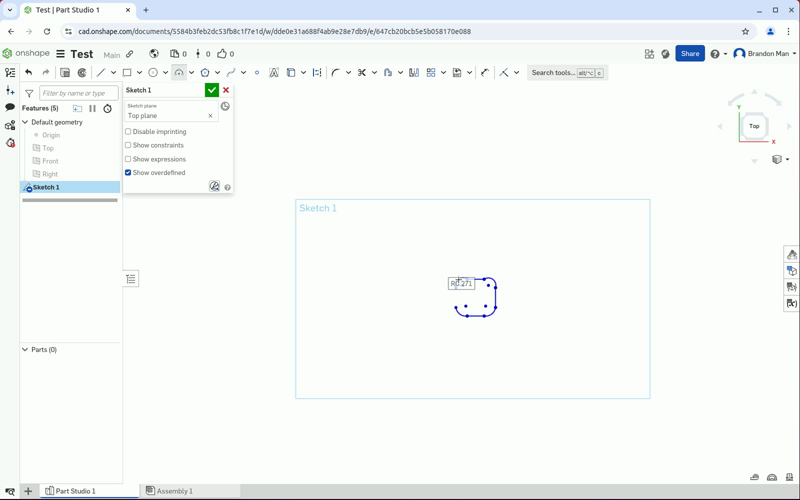
scroll(-6)
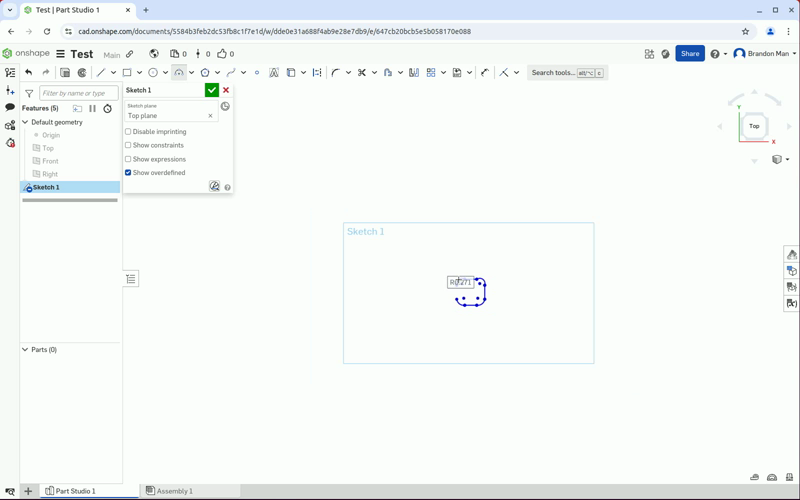
scroll(-6)
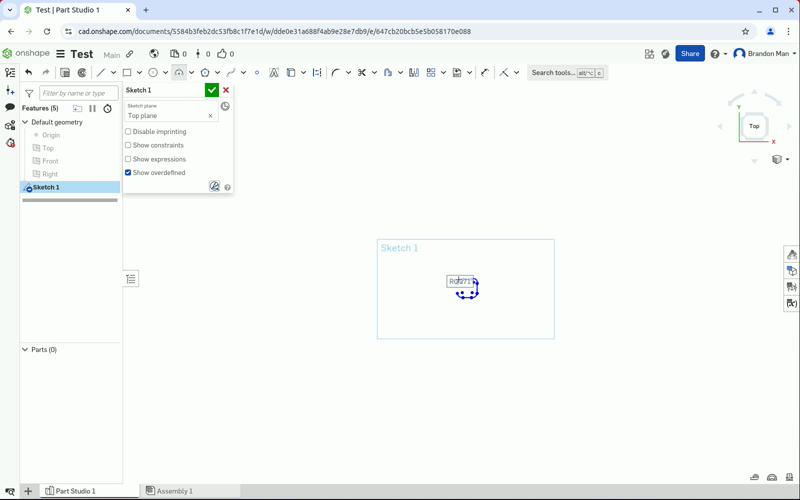
scroll(-6)
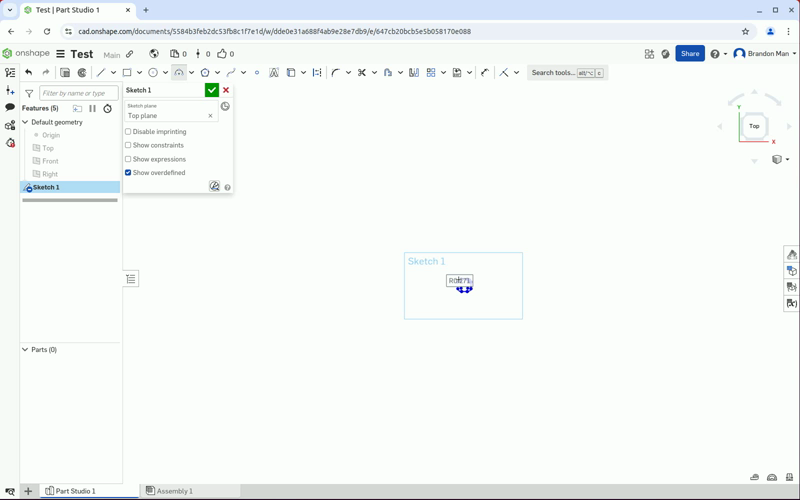
scroll(-6)
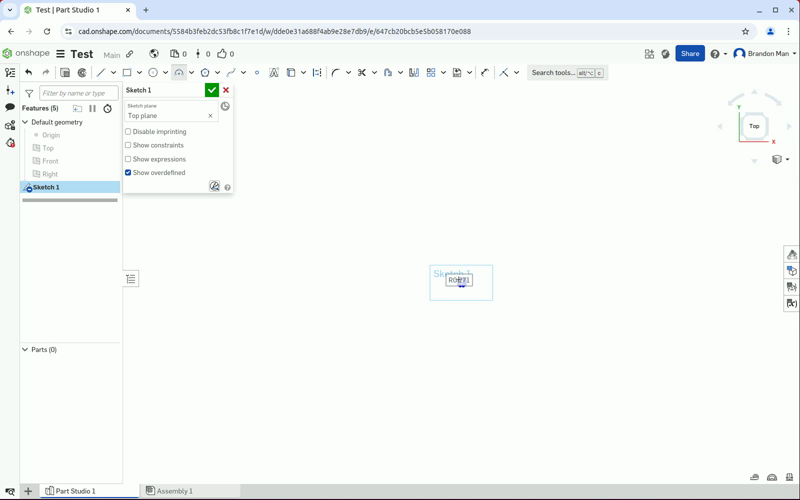
key_up(shift)
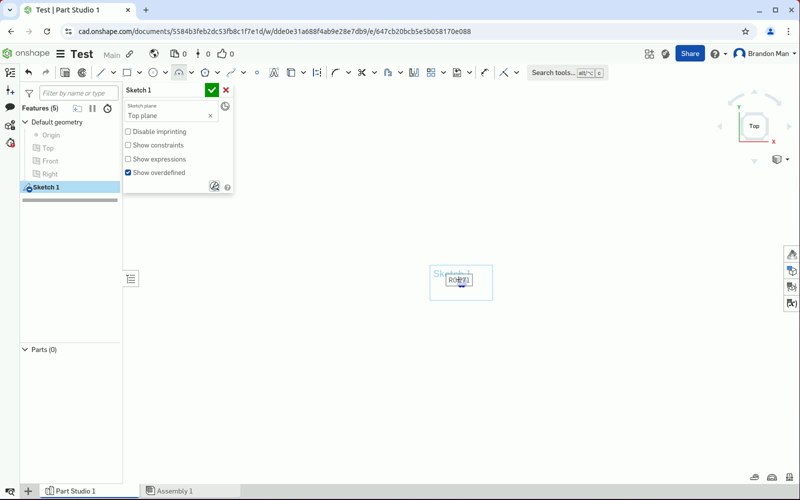
key(esc)
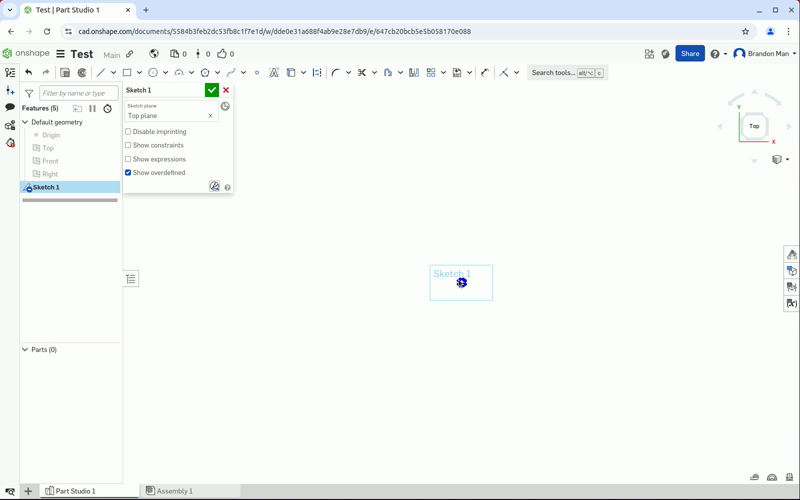
key(l)
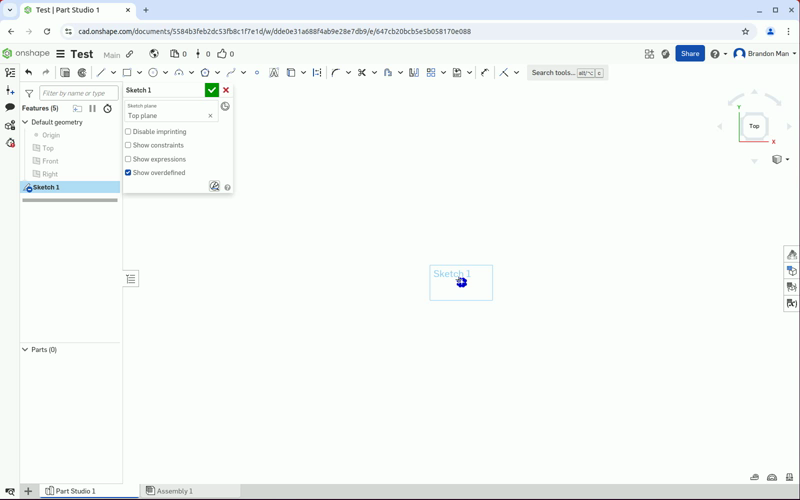
mouse_move(458, 280)
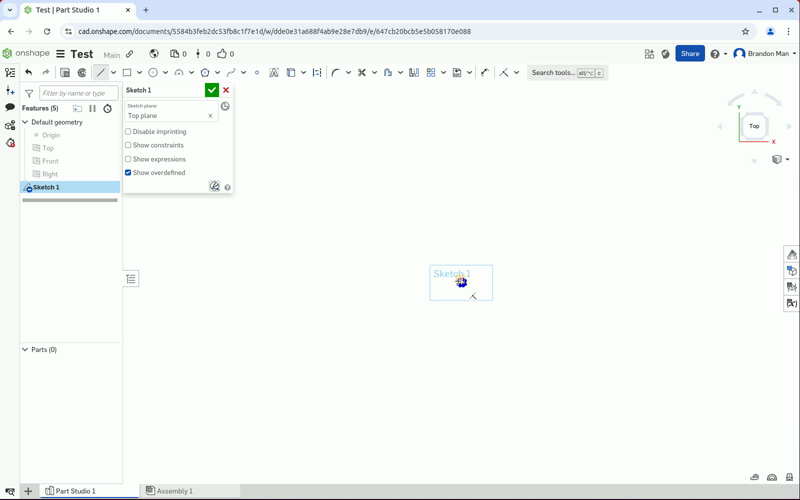
scroll(6)
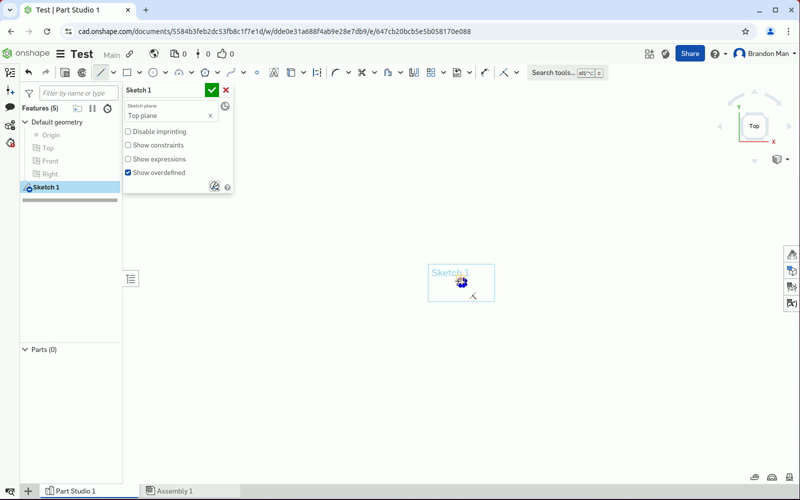
scroll(6)
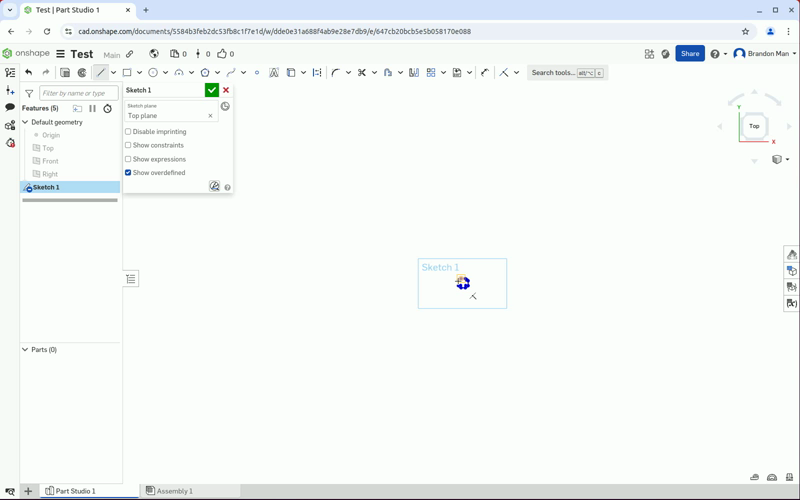
scroll(6)
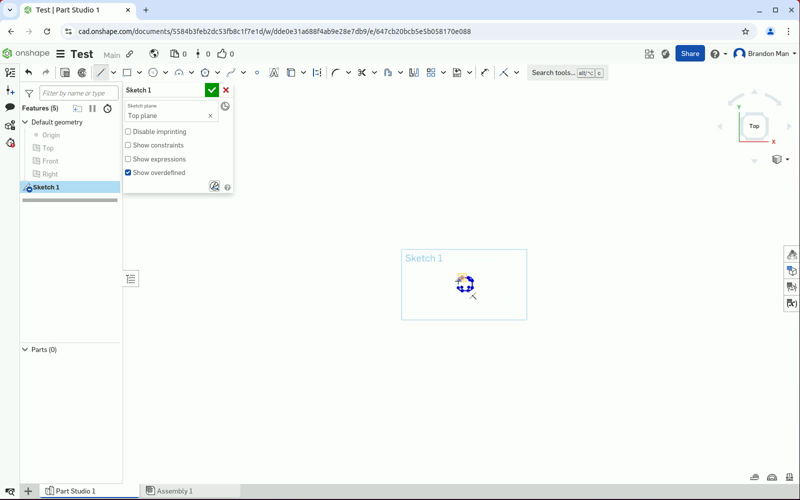
scroll(6)
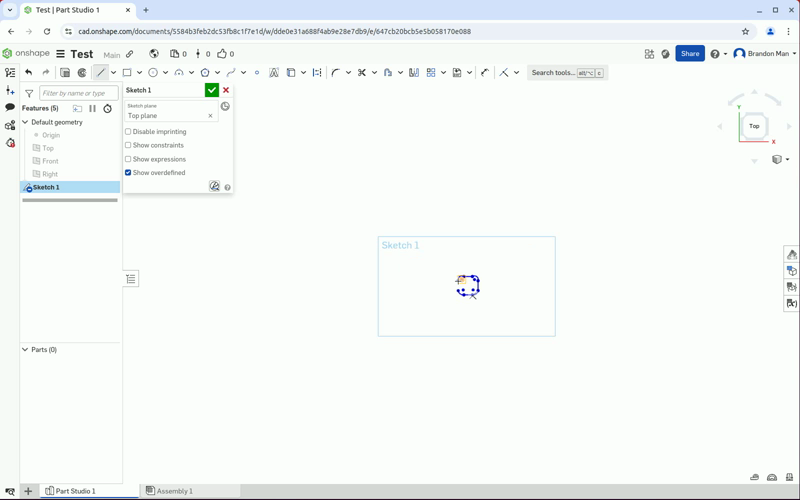
scroll(6)
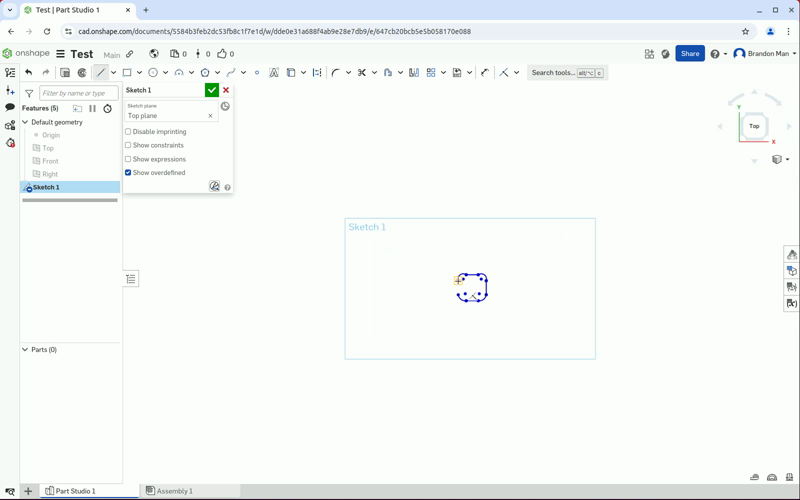
scroll(6)
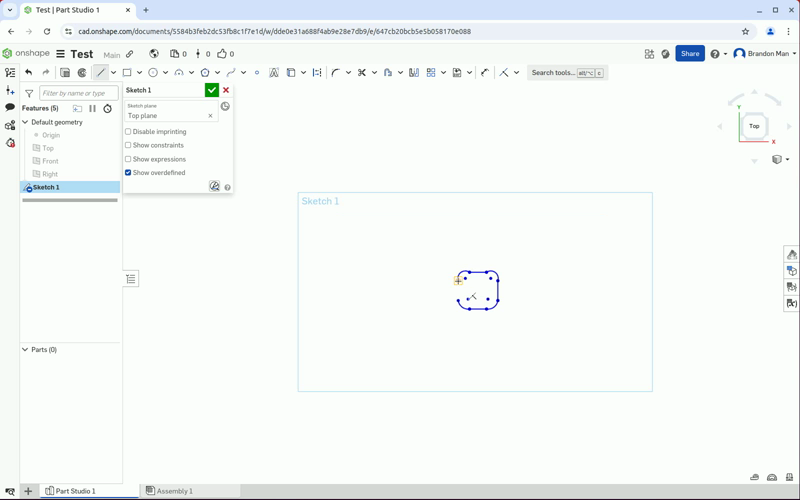
scroll(6)
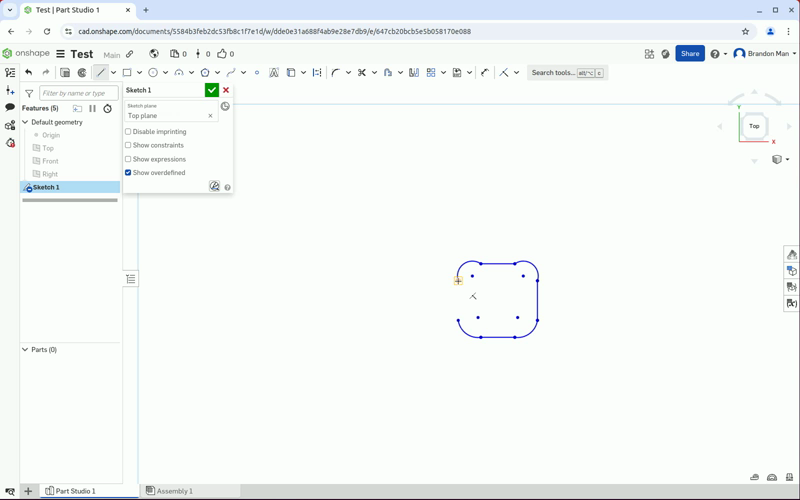
click(458, 280)
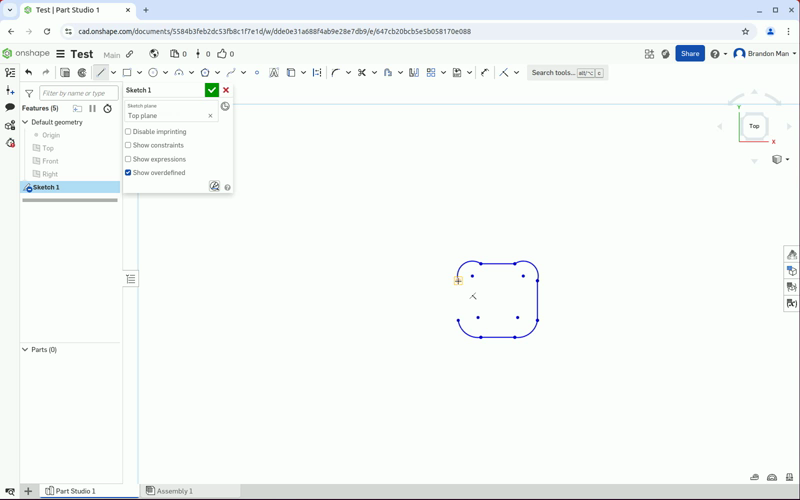
scroll(-6)
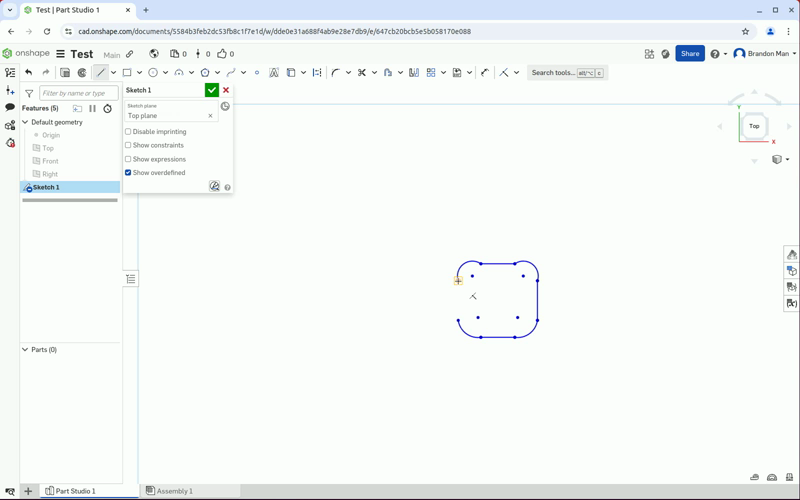
scroll(-6)
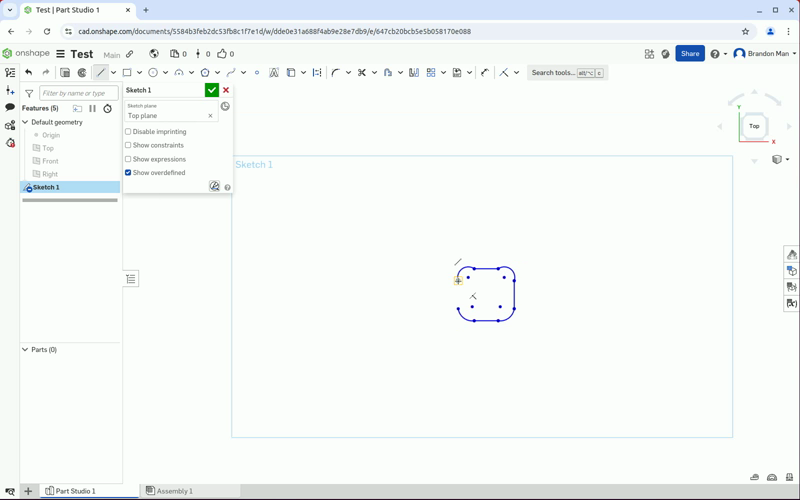
scroll(-6)
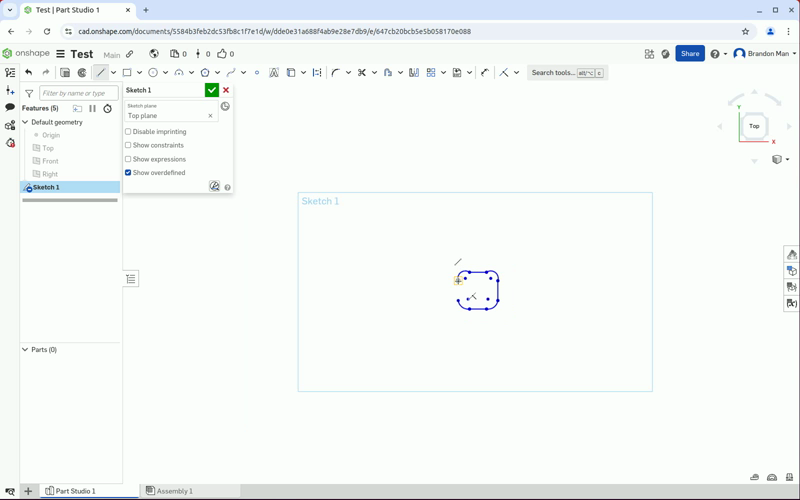
scroll(-6)
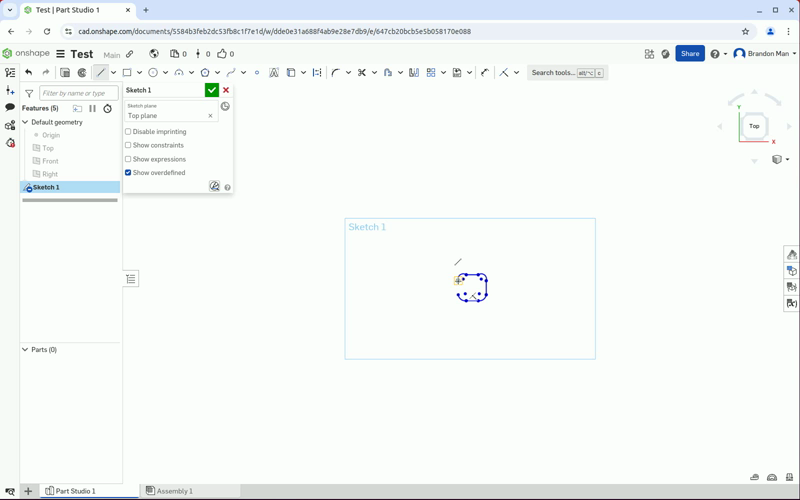
scroll(-6)
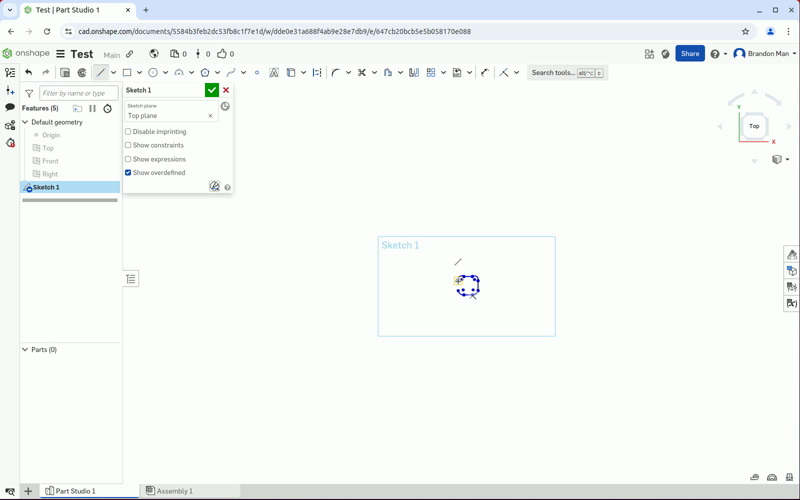
scroll(-6)
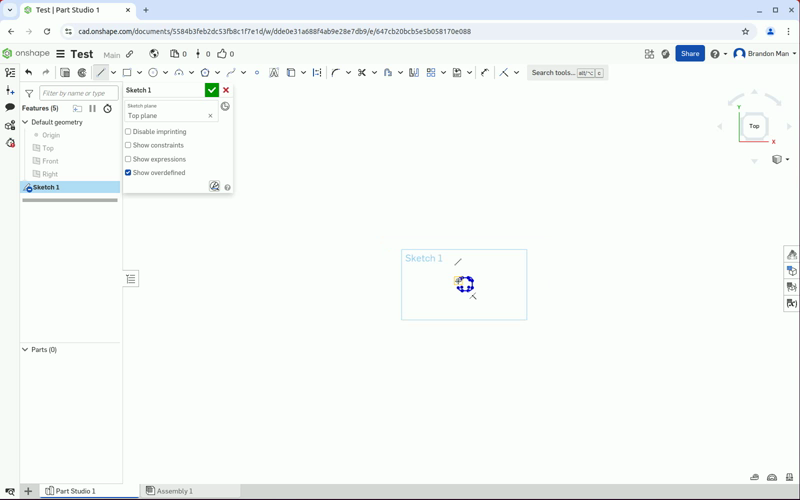
scroll(-6)
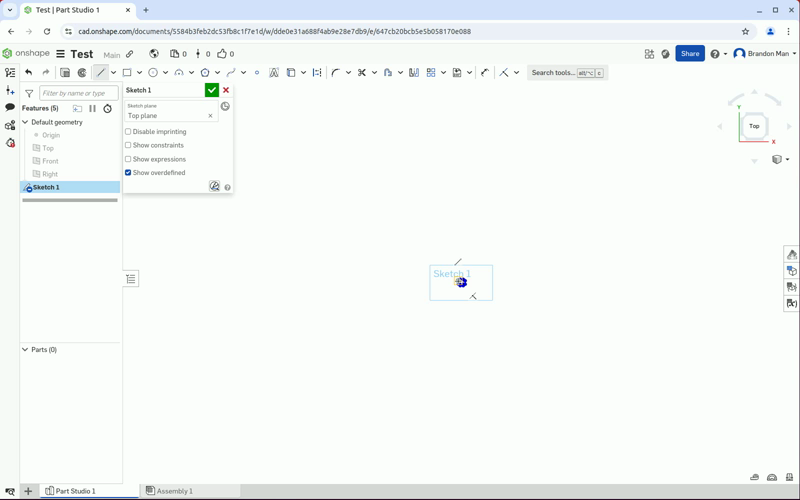
mouse_move(488, 280)
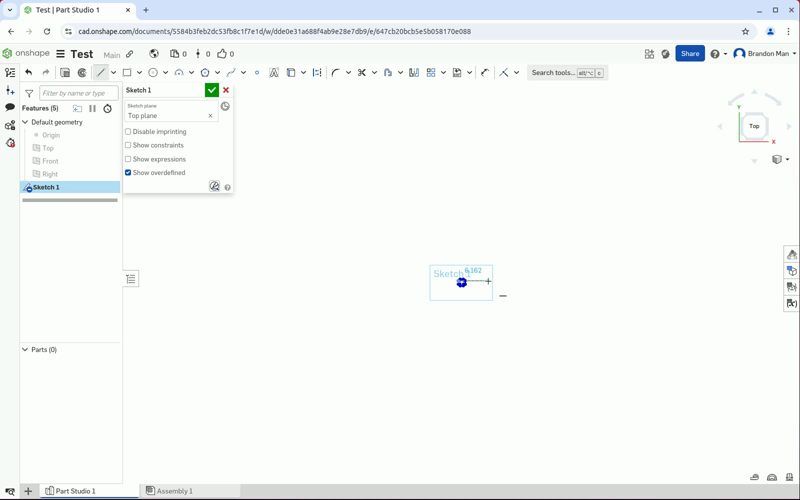
key_down(shift)
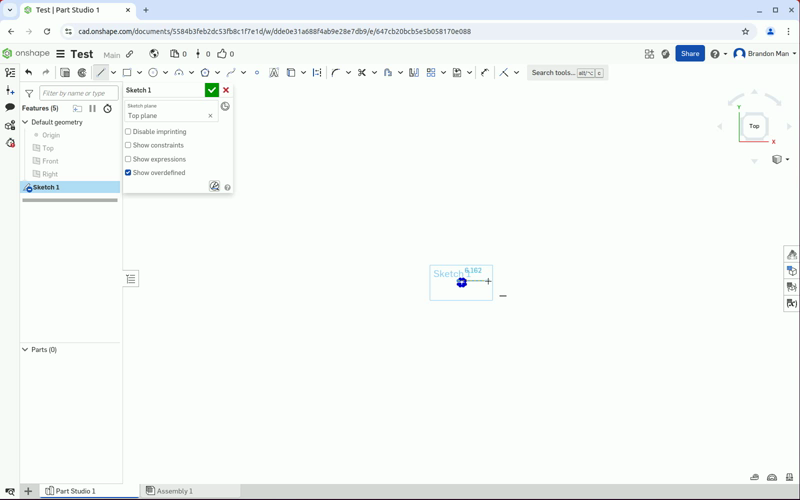
mouse_move(458, 284)
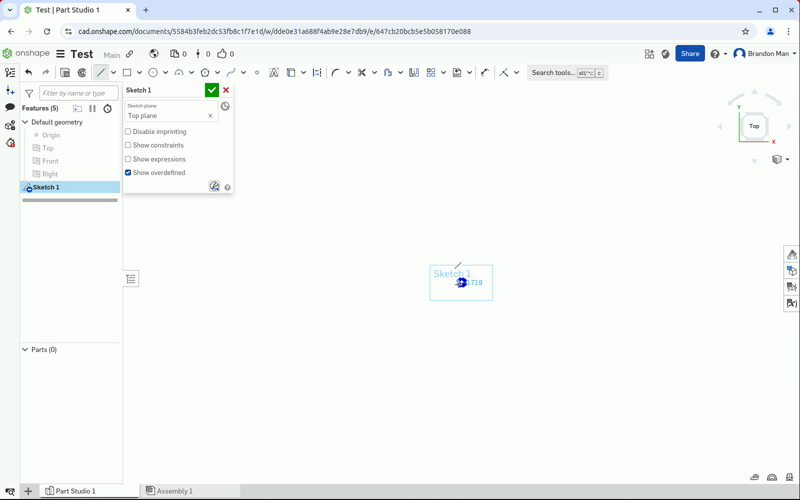
scroll(6)
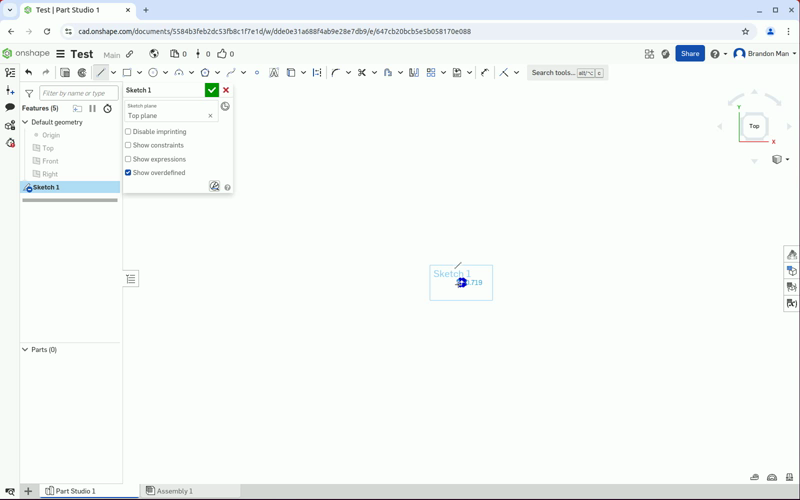
scroll(6)
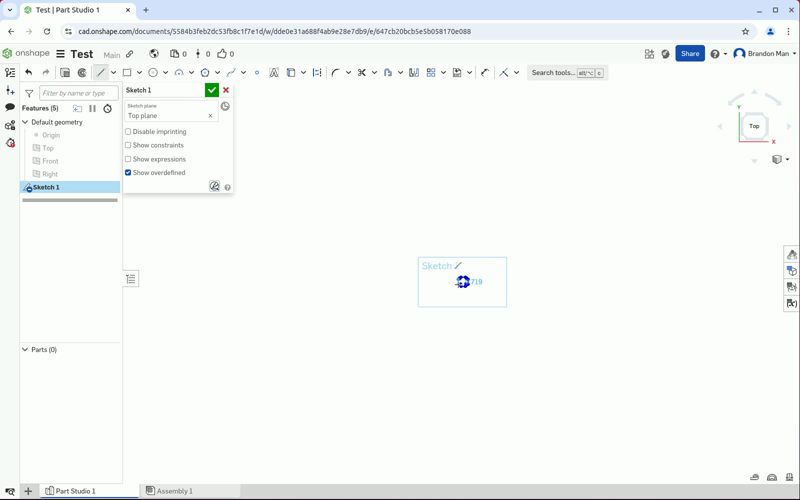
scroll(6)
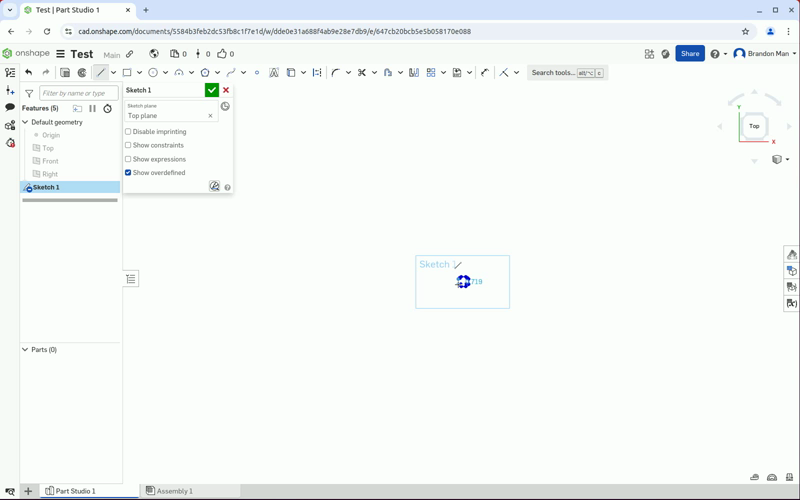
scroll(6)
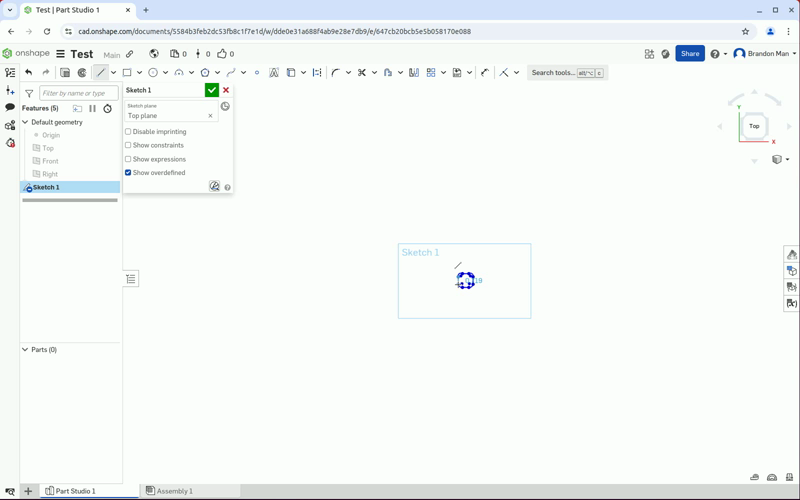
scroll(6)
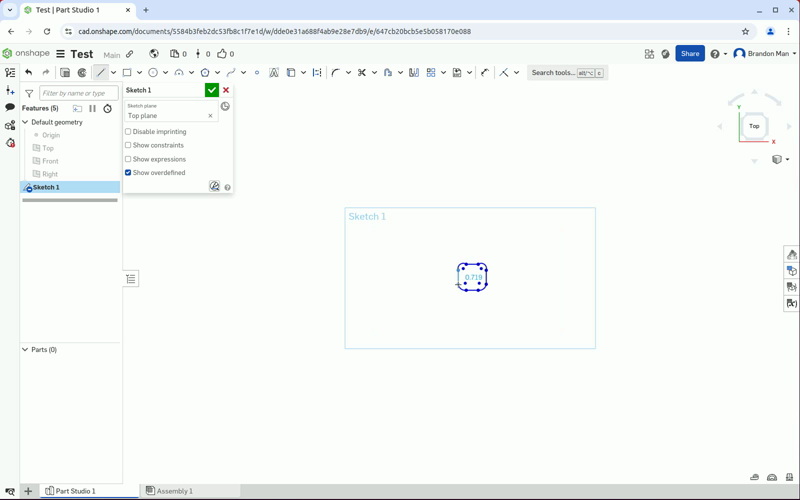
scroll(6)
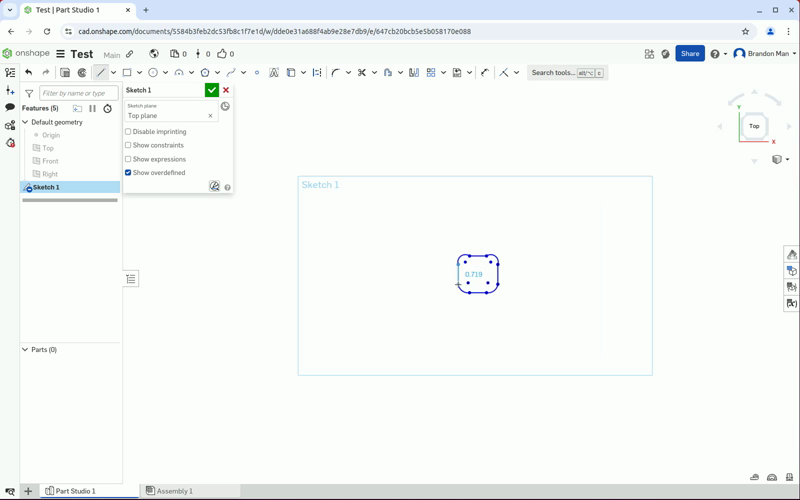
scroll(6)
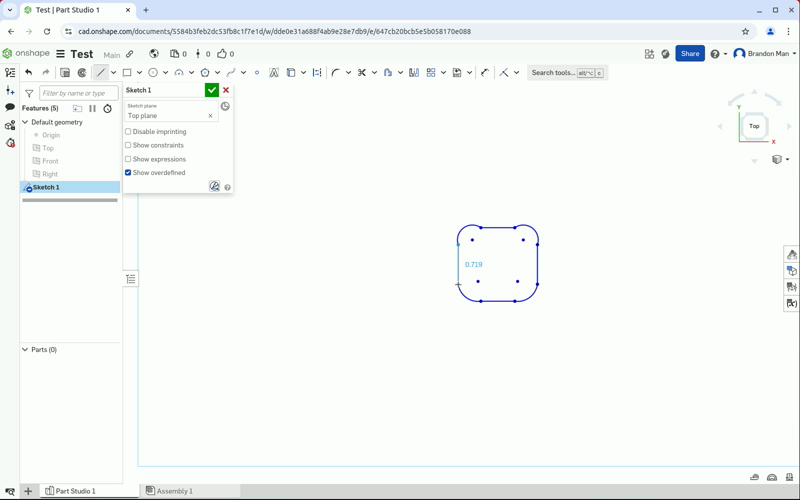
key_up(shift)
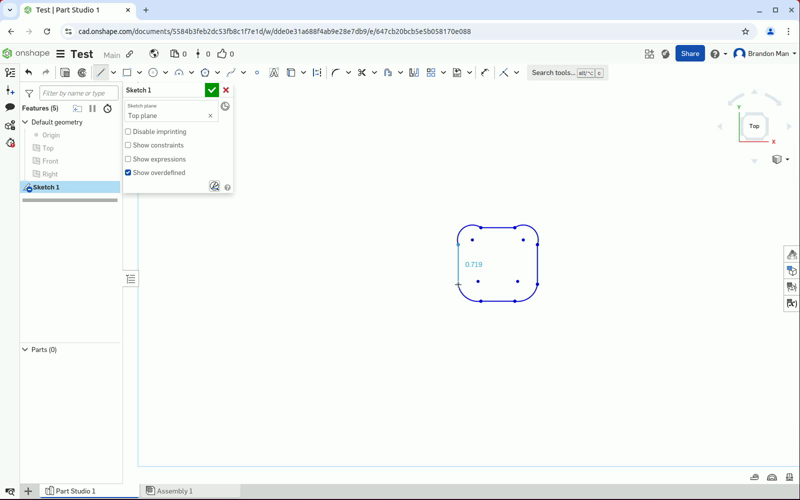
click(458, 284)
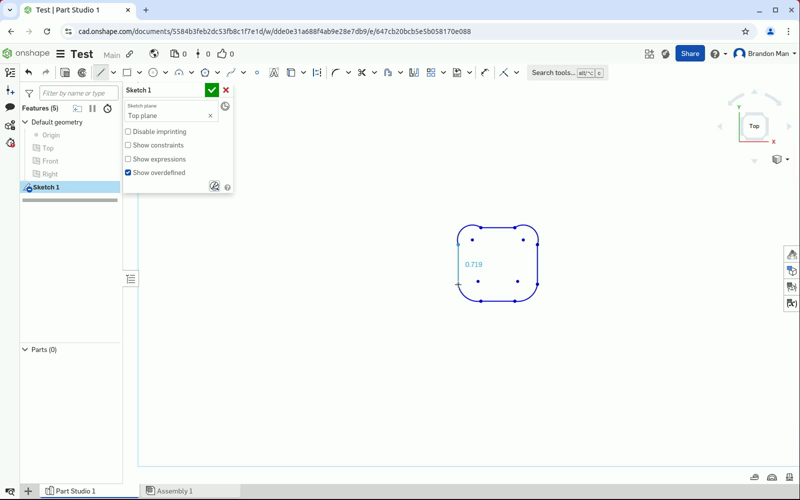
scroll(-6)
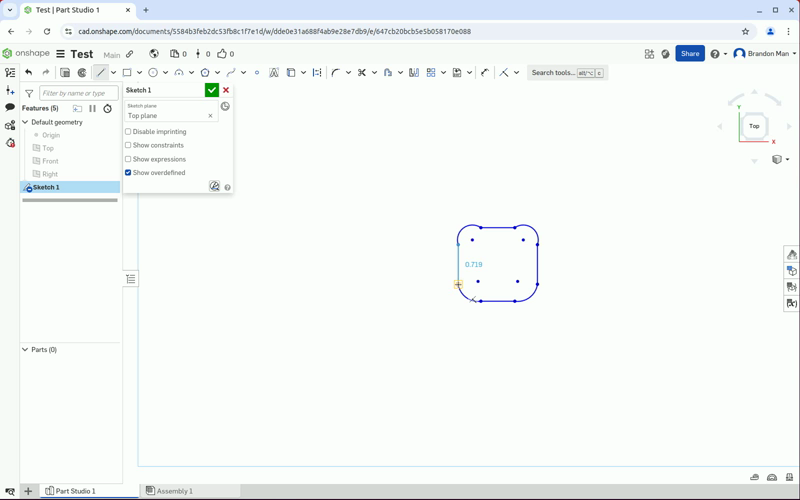
scroll(-6)
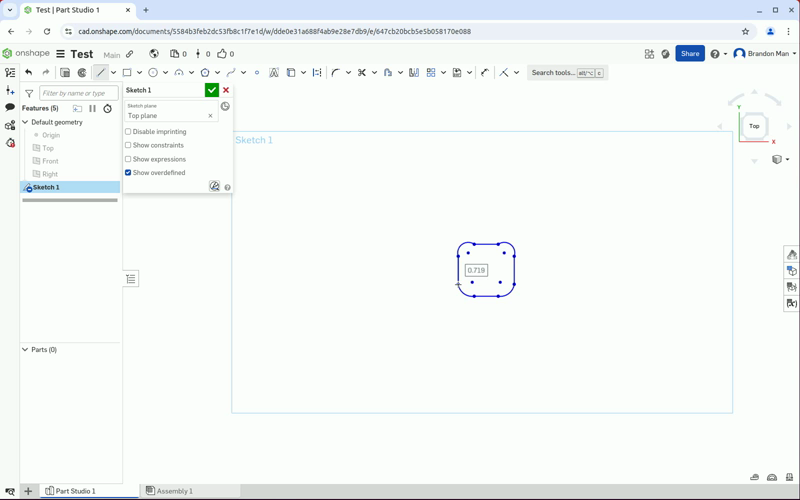
scroll(-6)
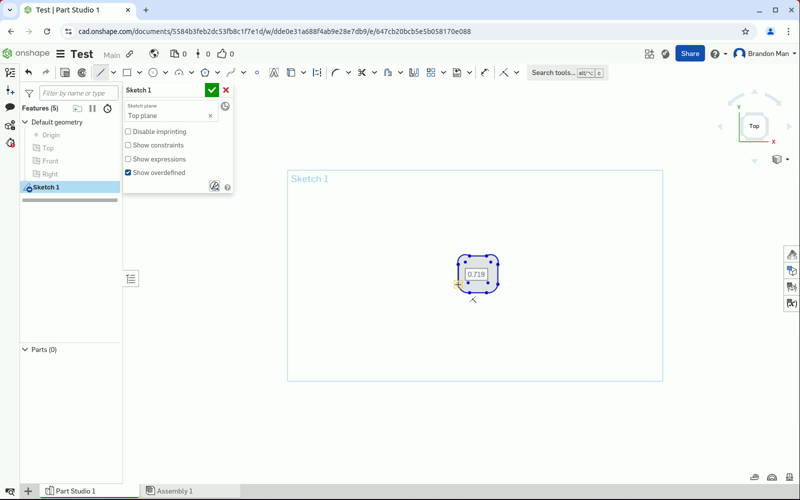
scroll(-6)
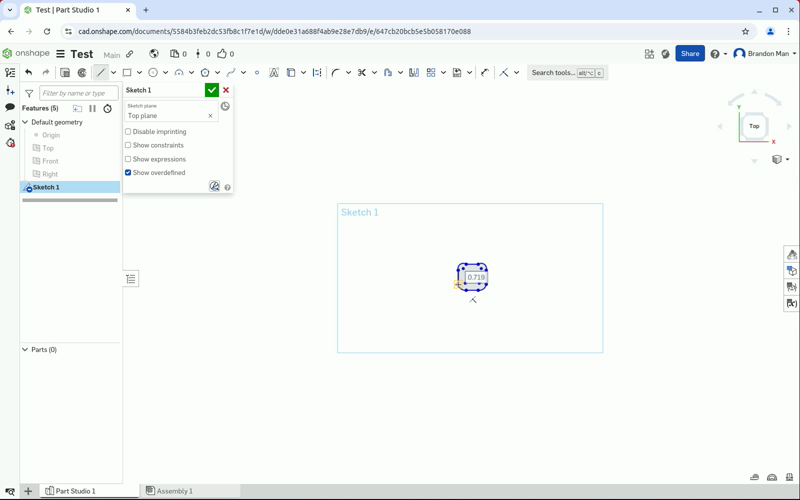
scroll(-6)
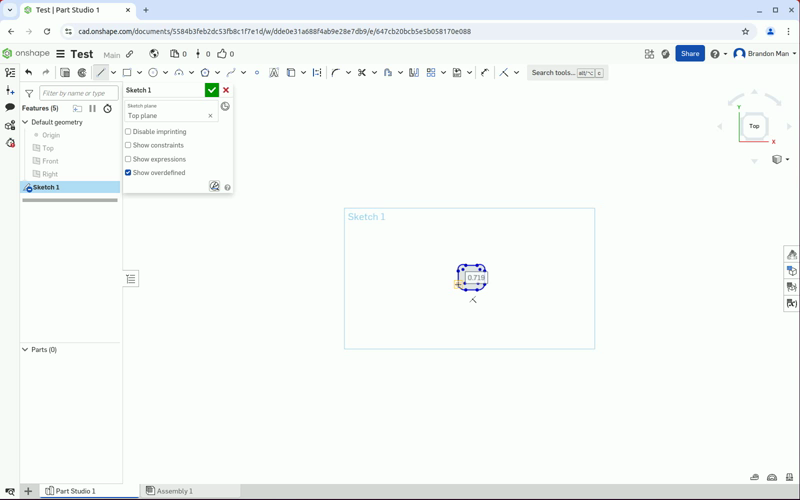
scroll(-6)
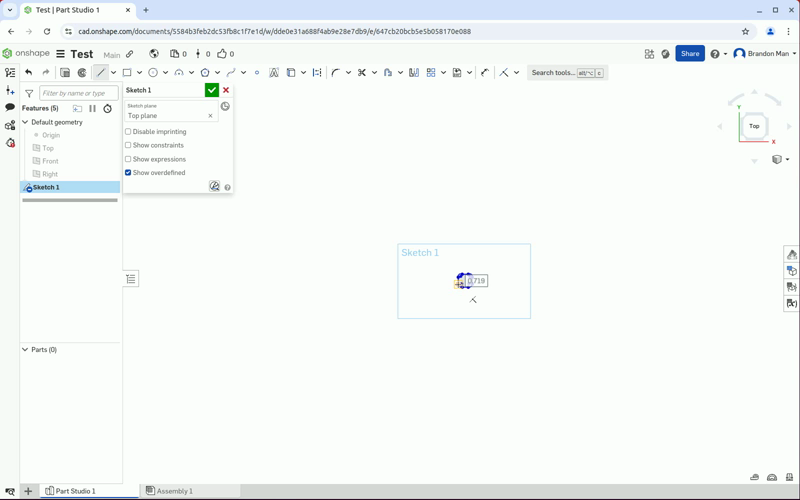
scroll(-6)
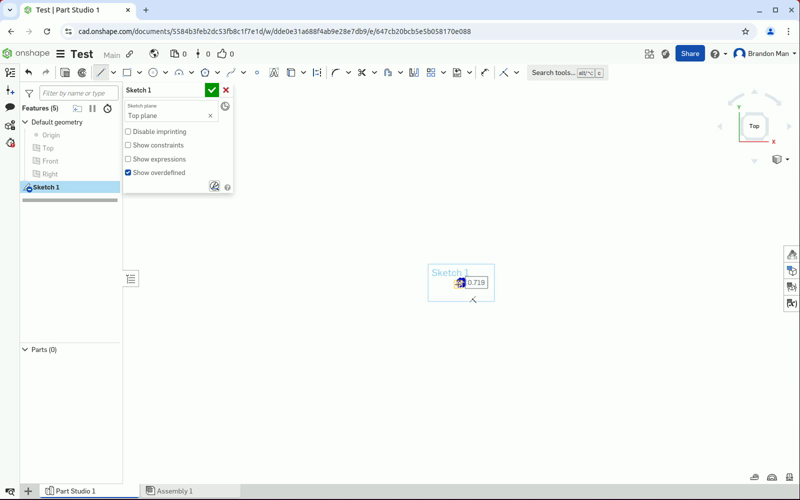
key(esc)
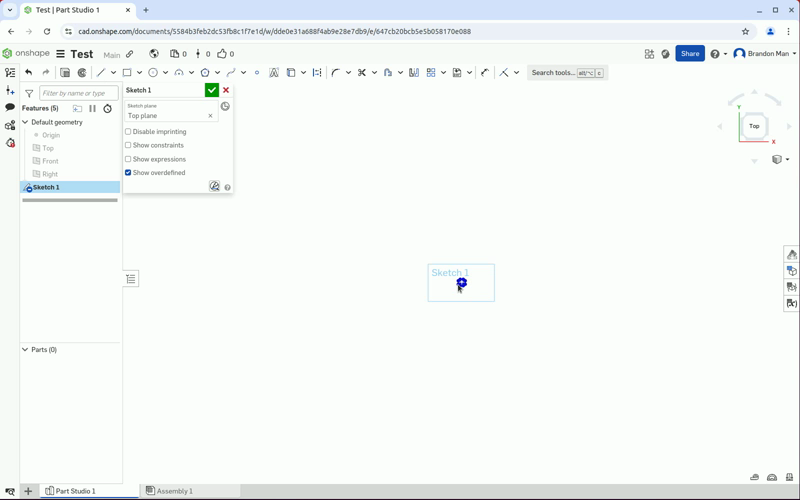
mouse_move(464, 281)
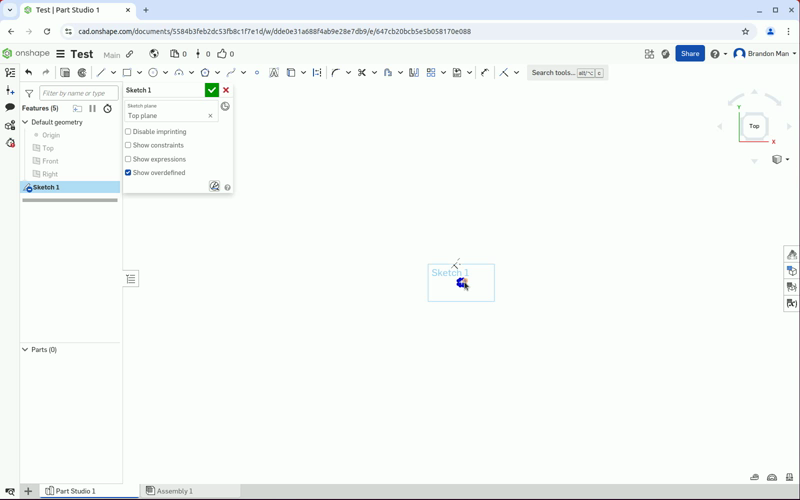
scroll(6)
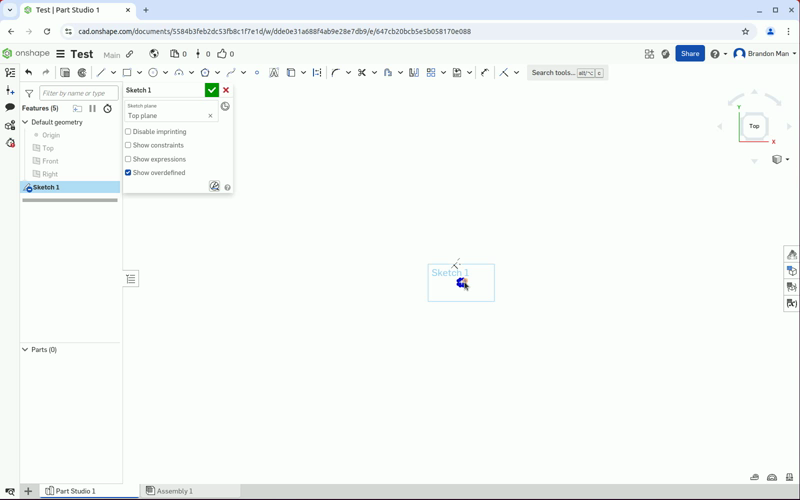
scroll(6)
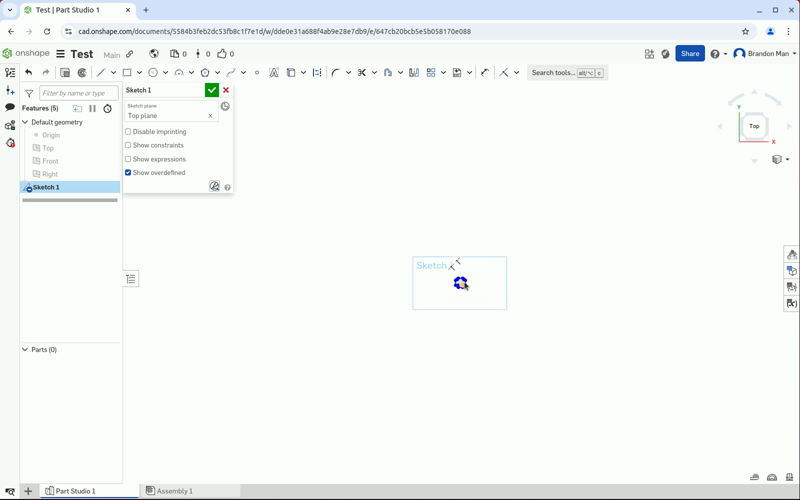
scroll(6)
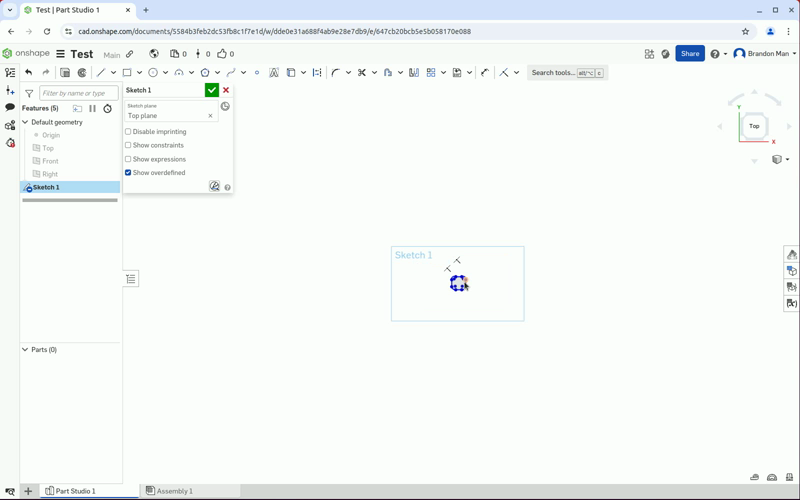
scroll(6)
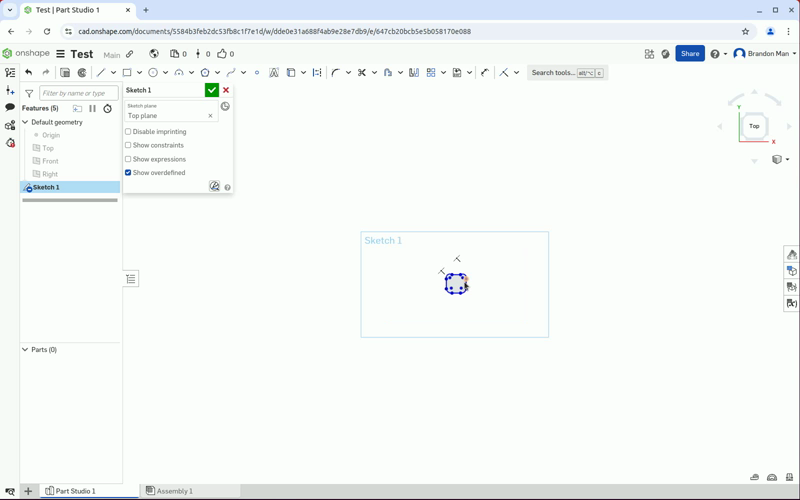
scroll(6)
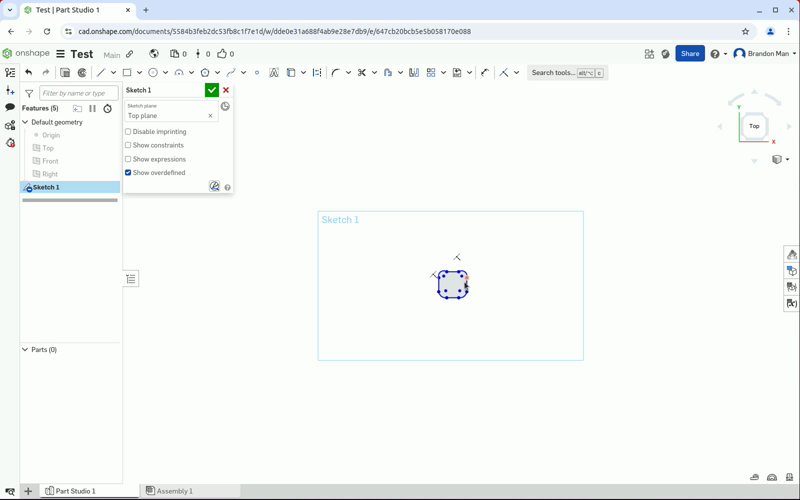
scroll(6)
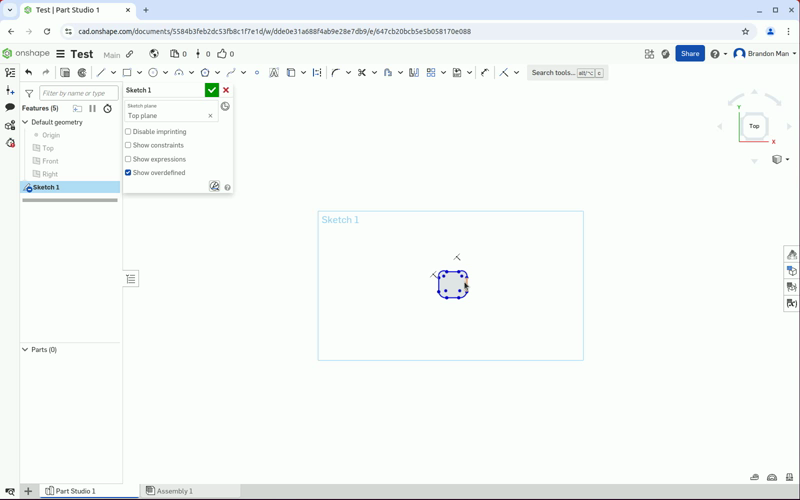
scroll(6)
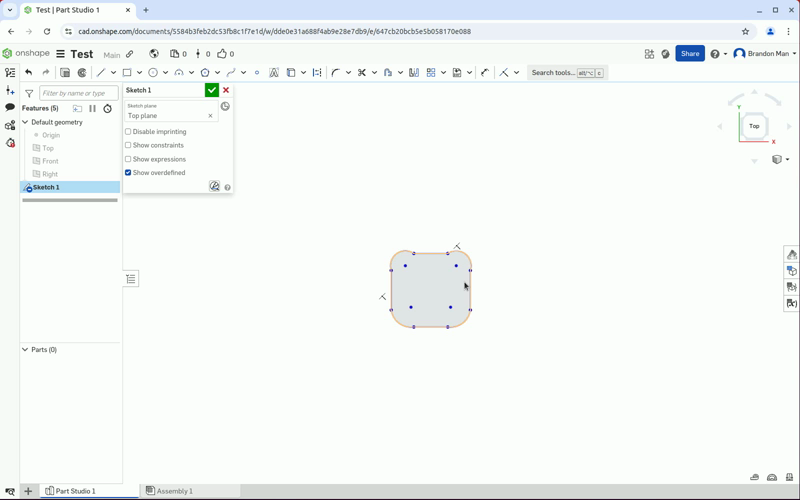
click(464, 281)
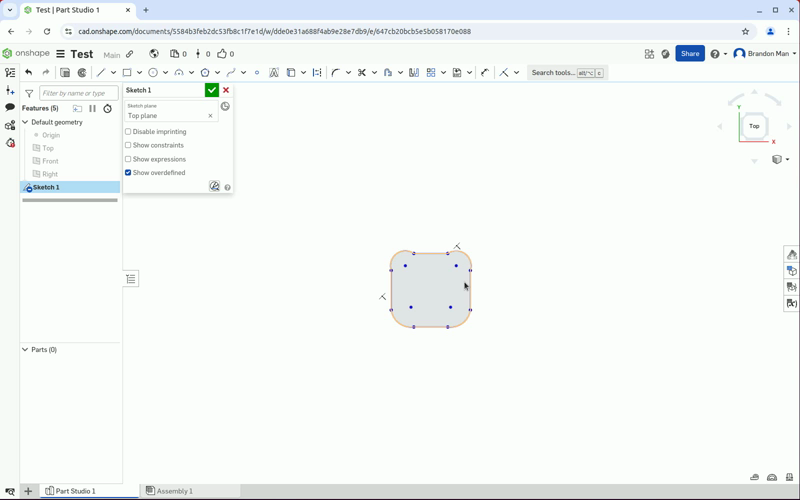
scroll(-6)
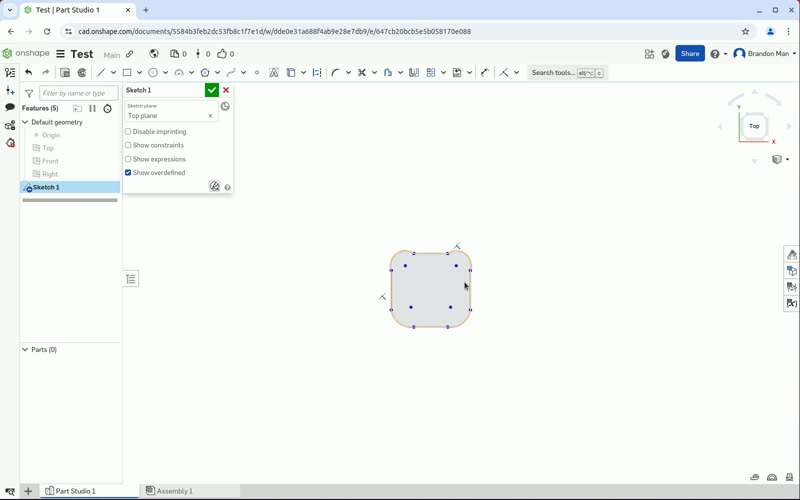
scroll(-6)
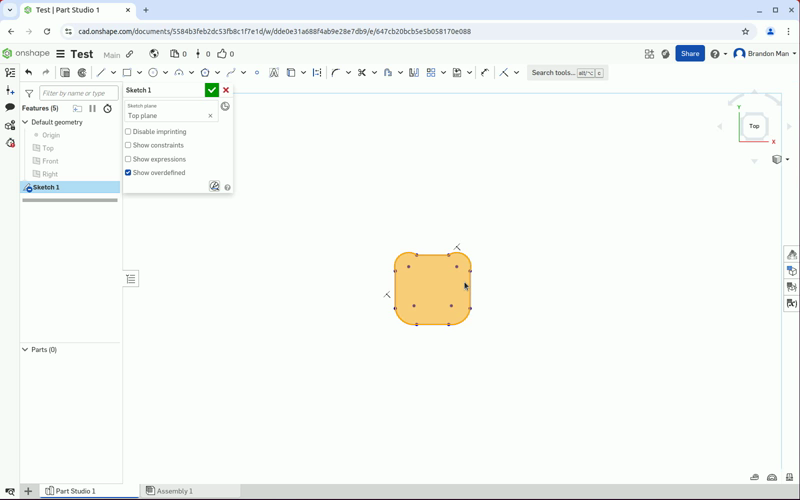
scroll(-6)
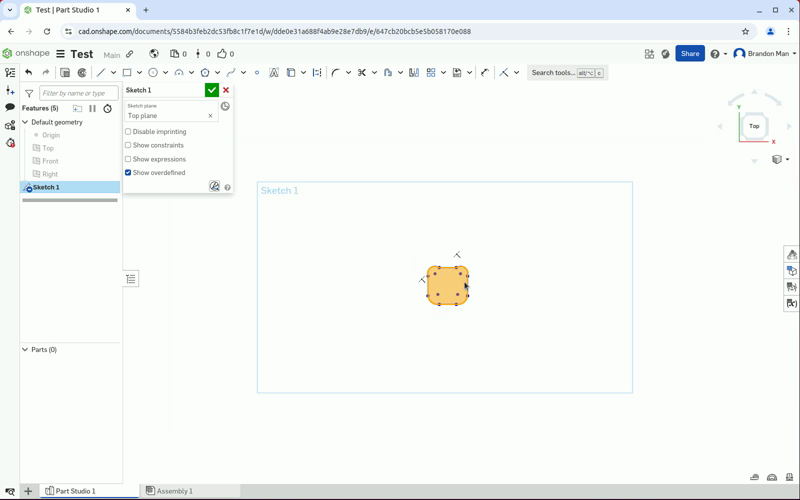
scroll(-6)
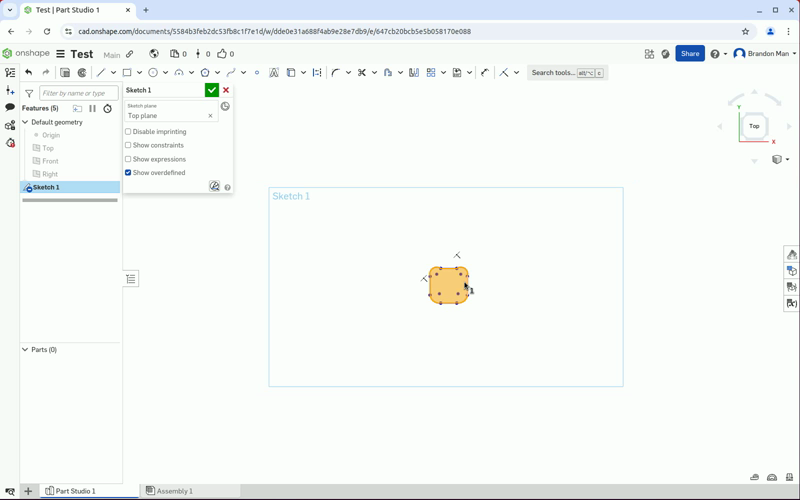
scroll(-6)
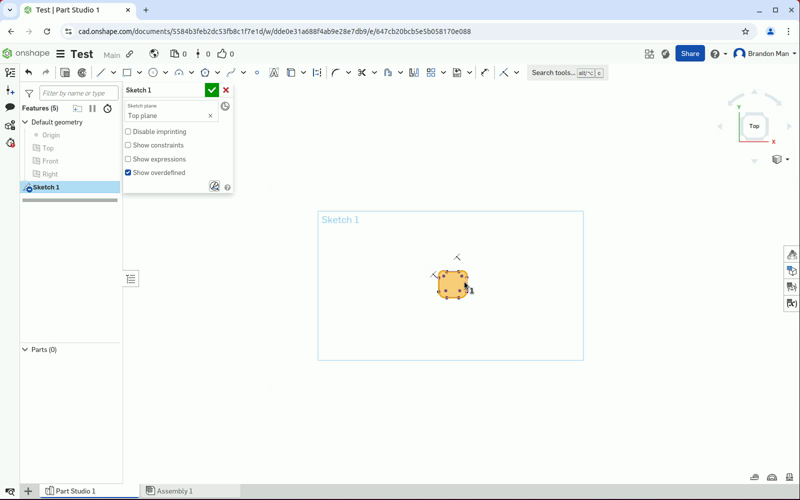
scroll(-6)
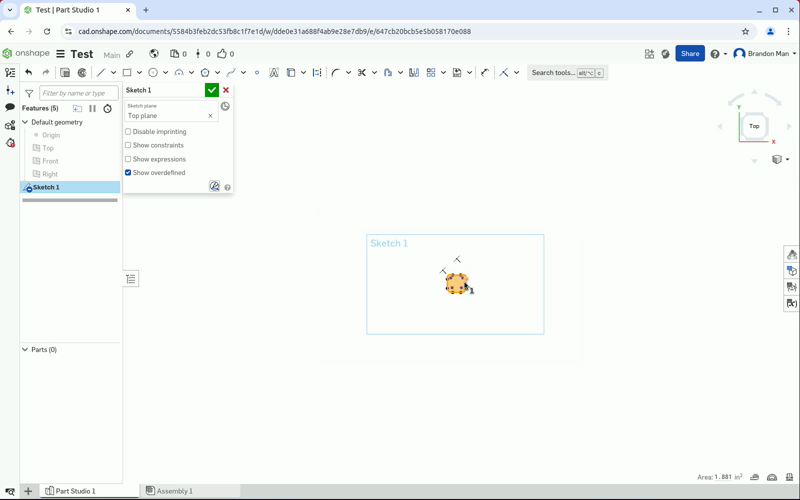
scroll(-6)
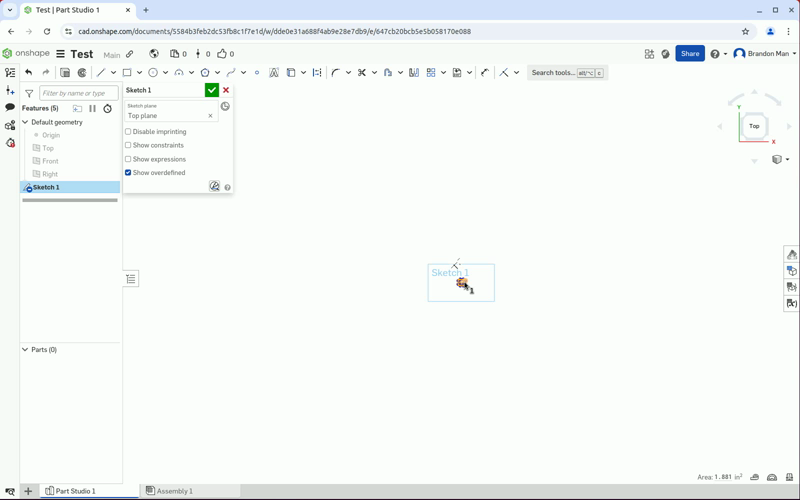
mouse_move(73, 352)
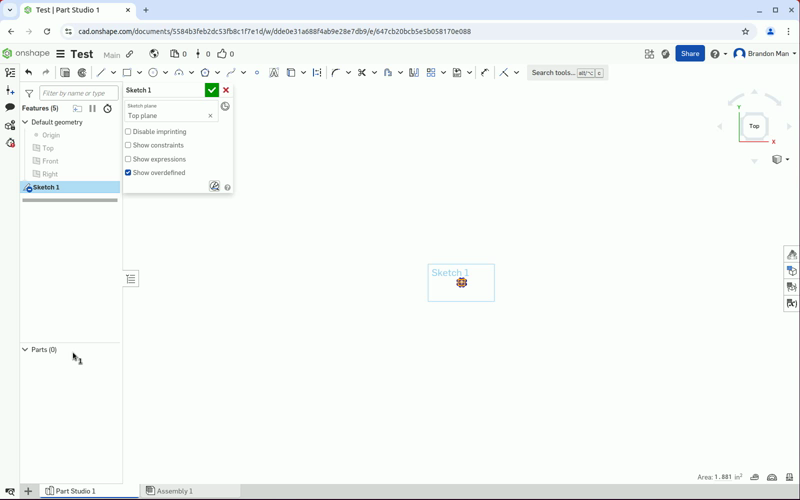
key(shift+y)
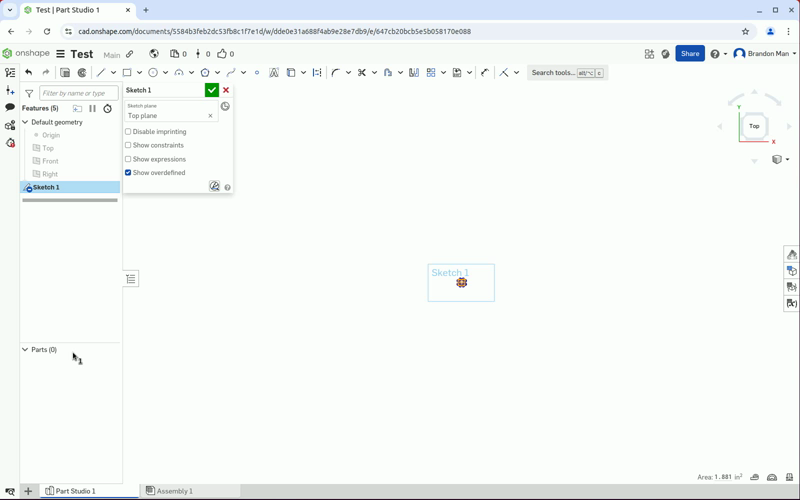
key(shift+e)
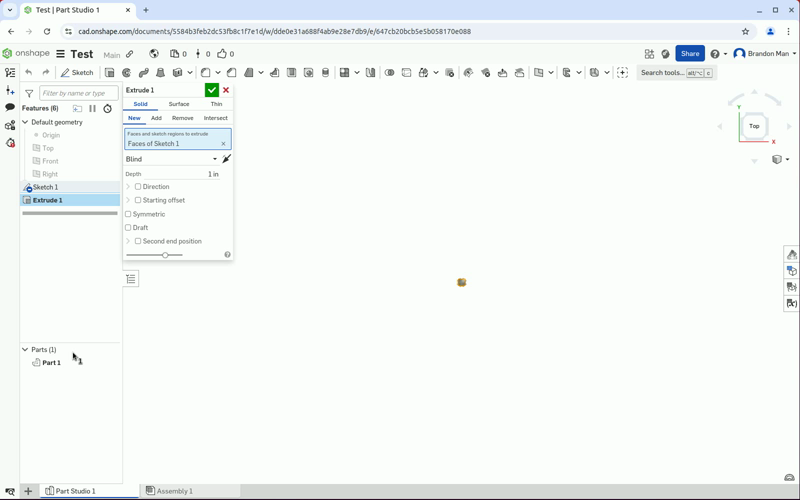
mouse_move(143, 106)
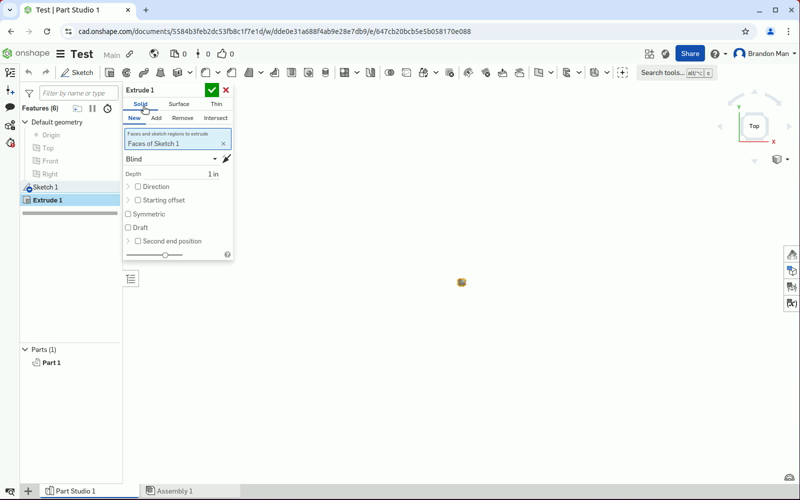
click(143, 106)
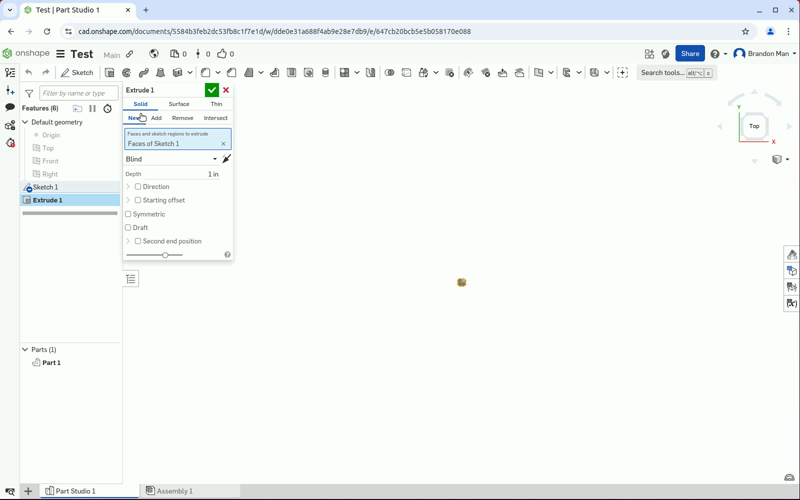
mouse_move(137, 120)
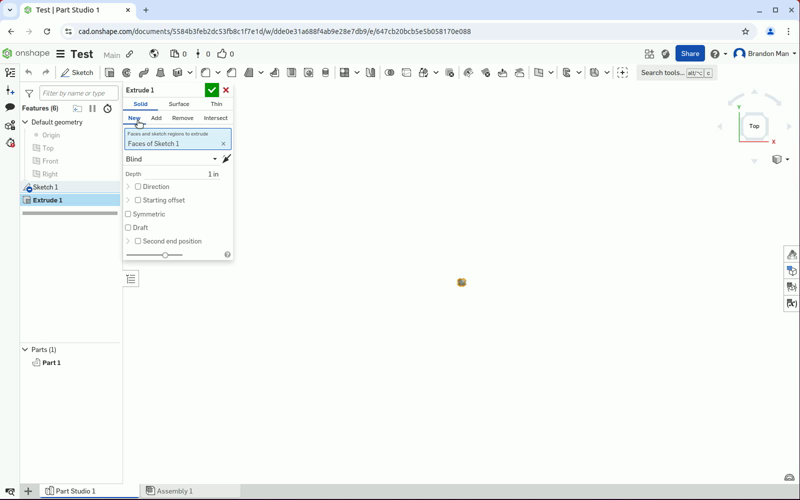
click(137, 120)
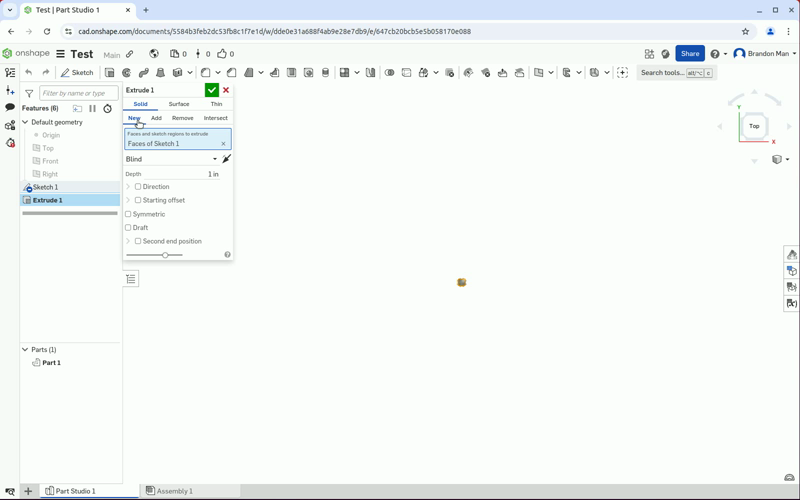
key(tab, 4)
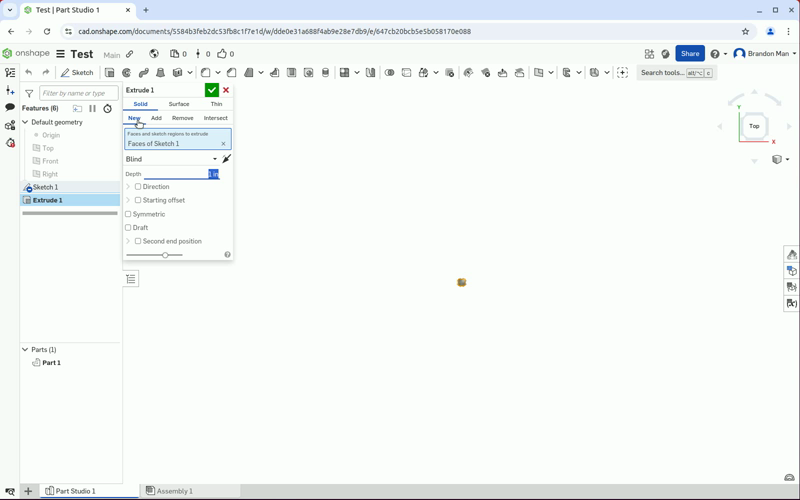
text(23.108)
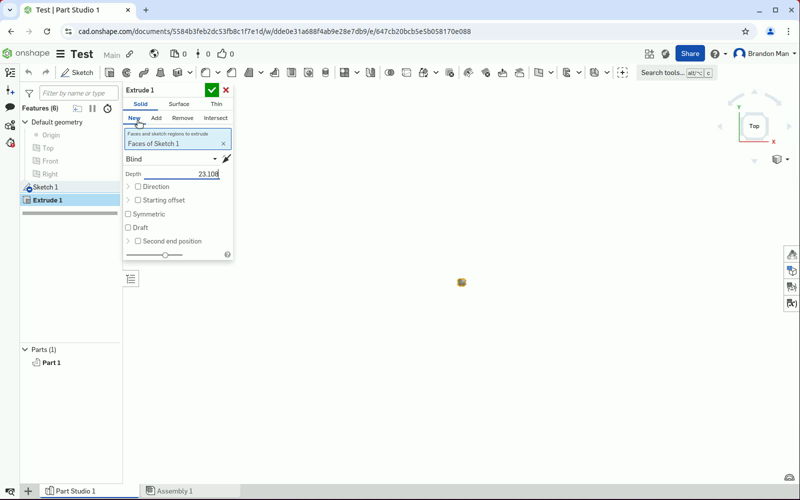
key(enter)
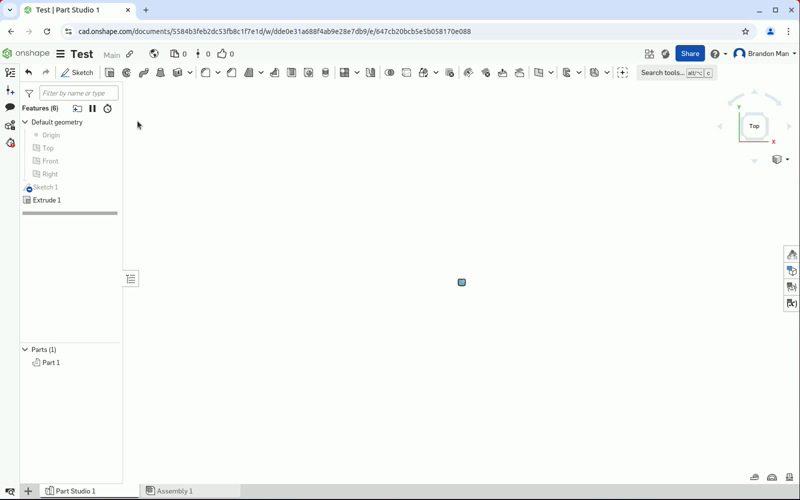
key(shift+h)
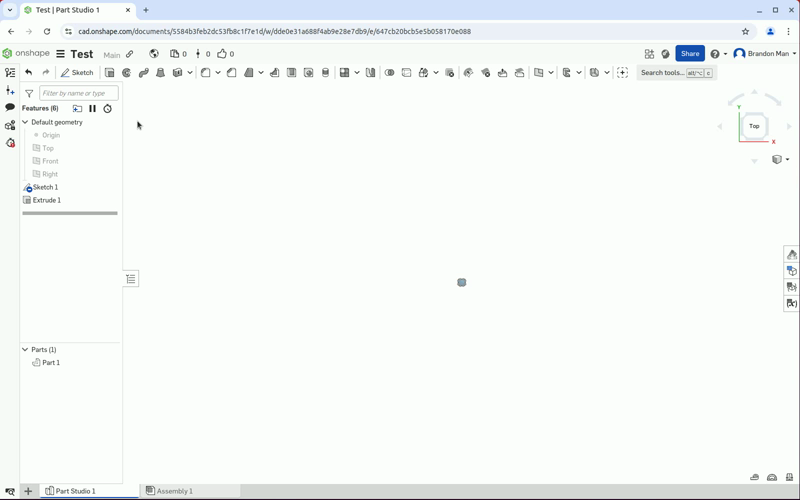
key(shift+h)
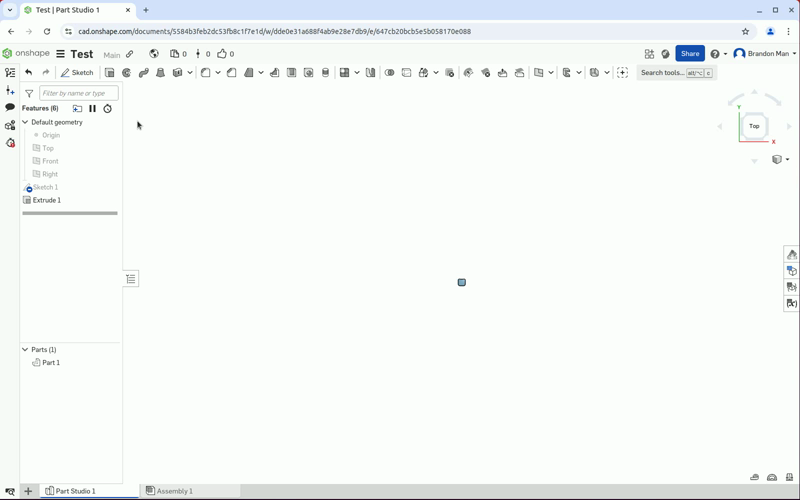
mouse_move(73, 189)
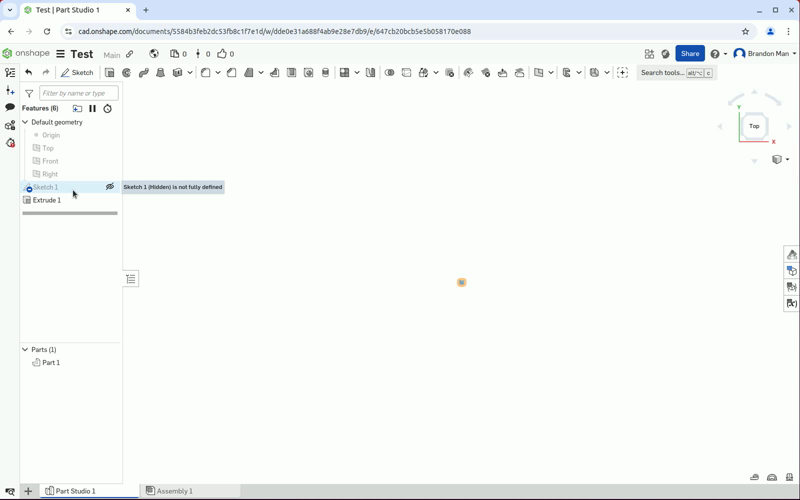
click(73, 189)
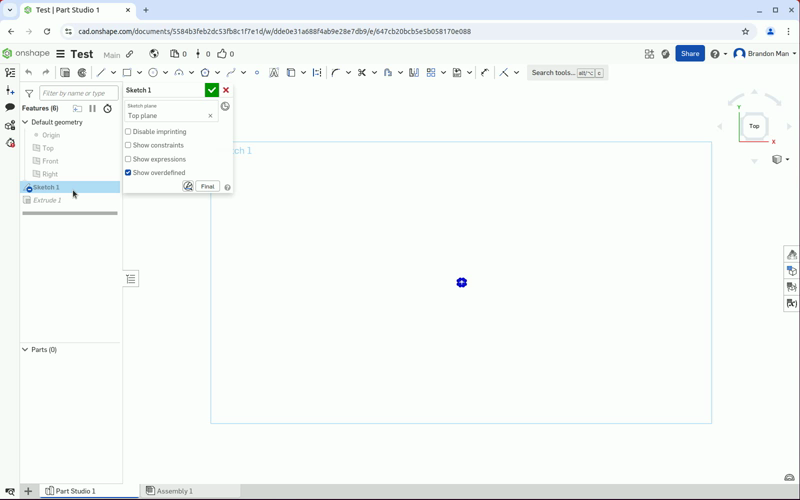
mouse_move(229, 92)
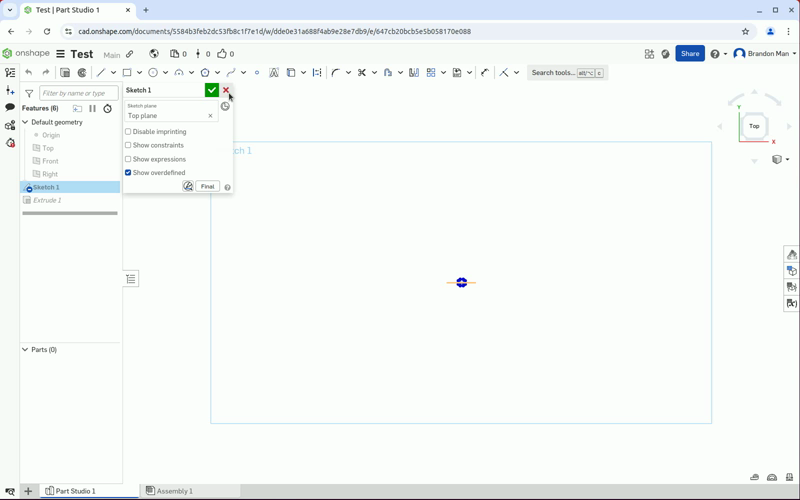
click(229, 92)
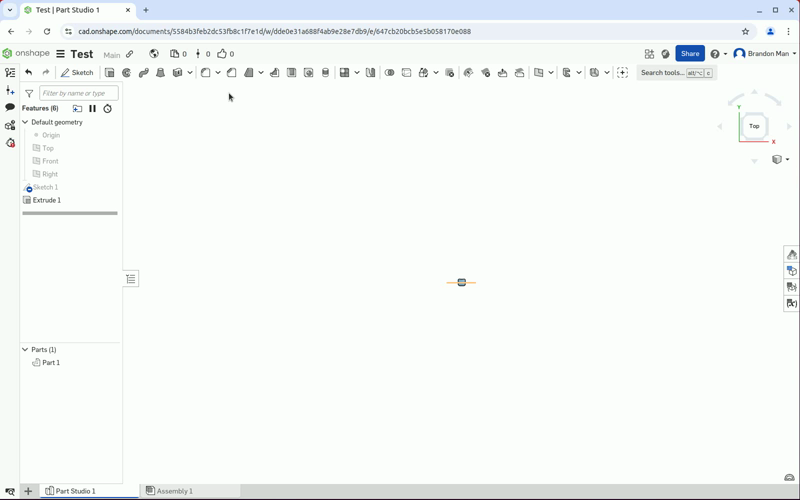
mouse_move(73, 352)
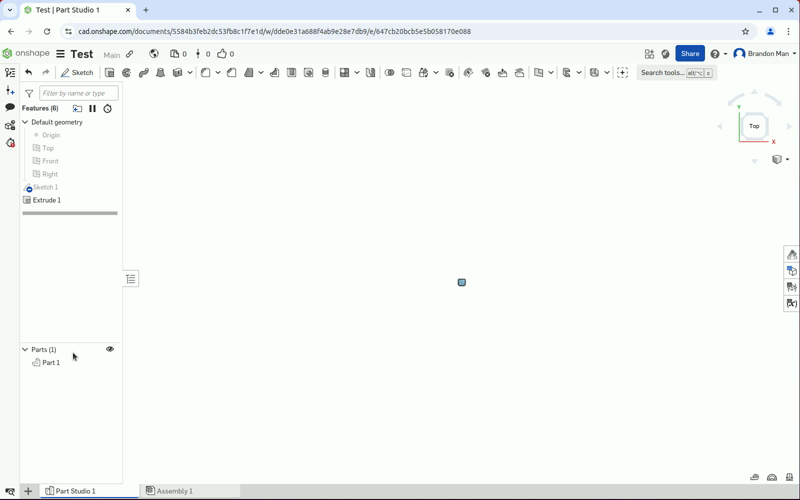
key(y)
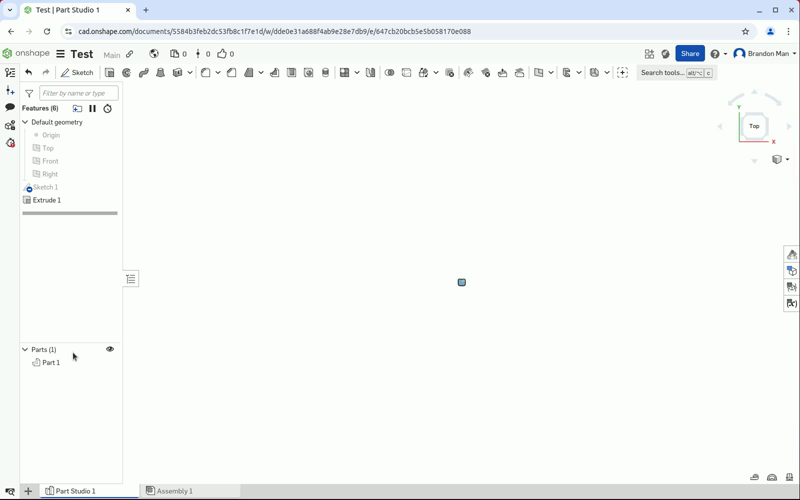
key(shift+p)
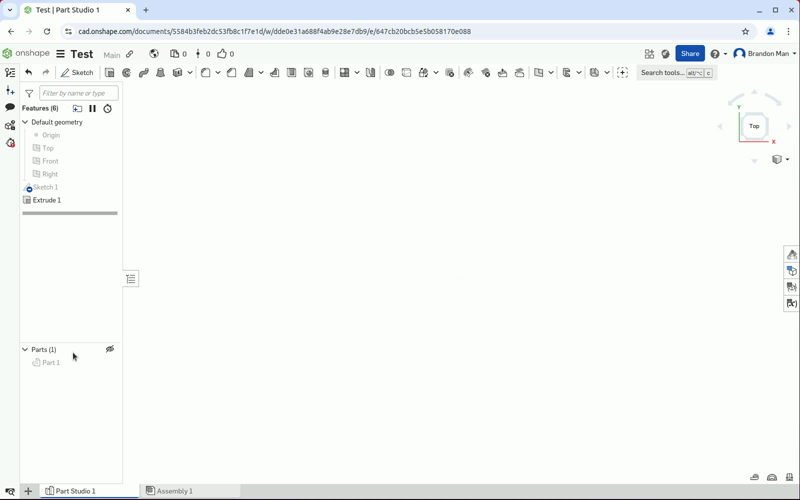
key(space)
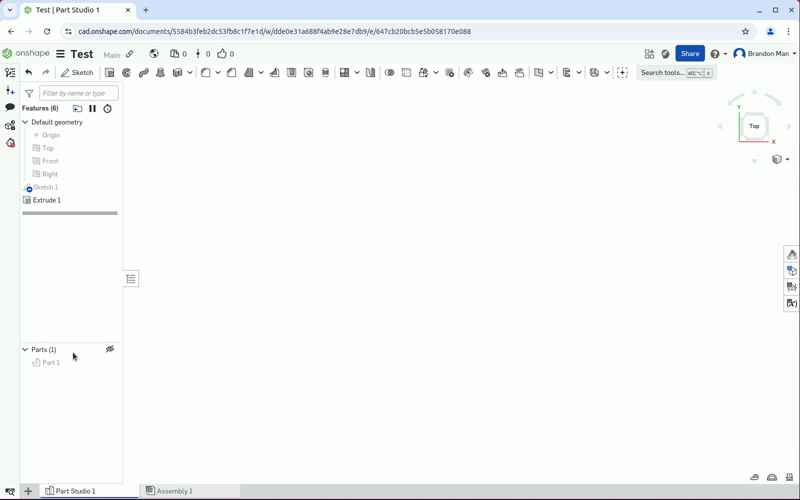
key_down(shift)
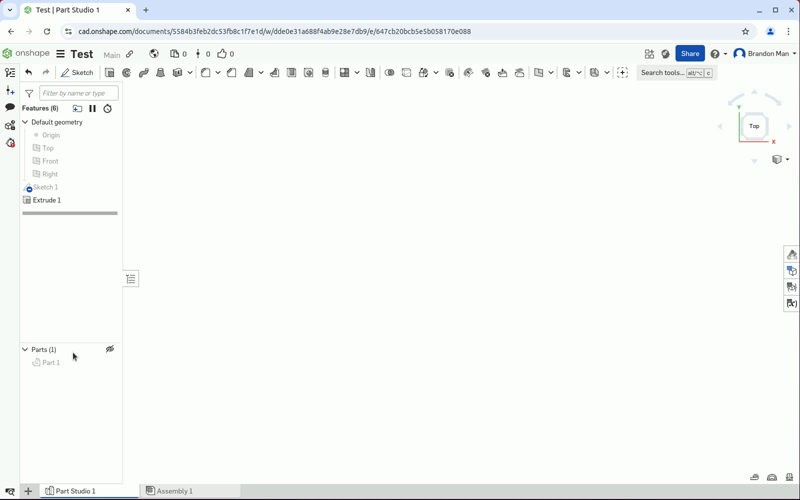
key(up)
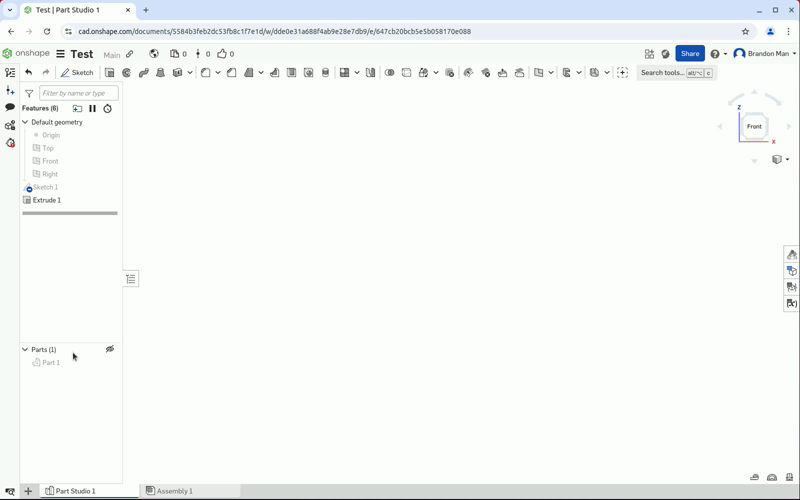
key_up(shift)
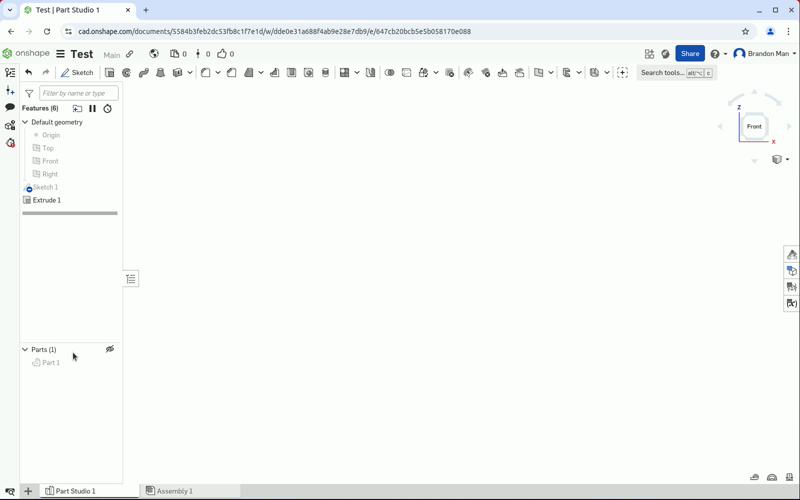
key(space)
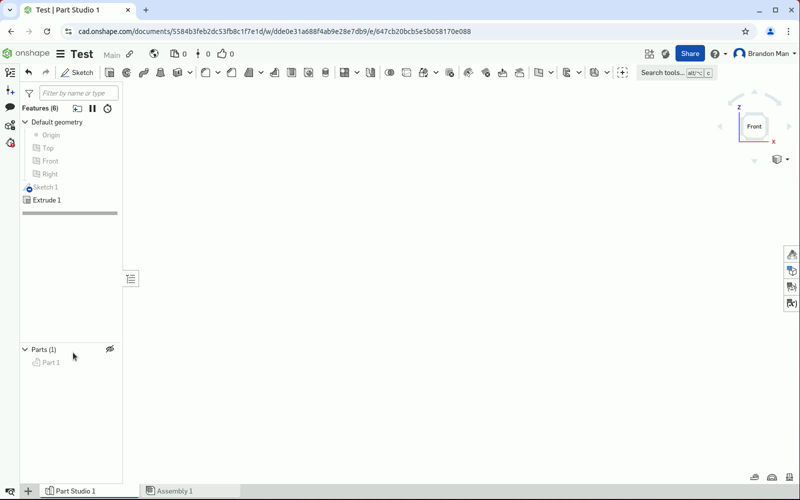
key_down(shift)
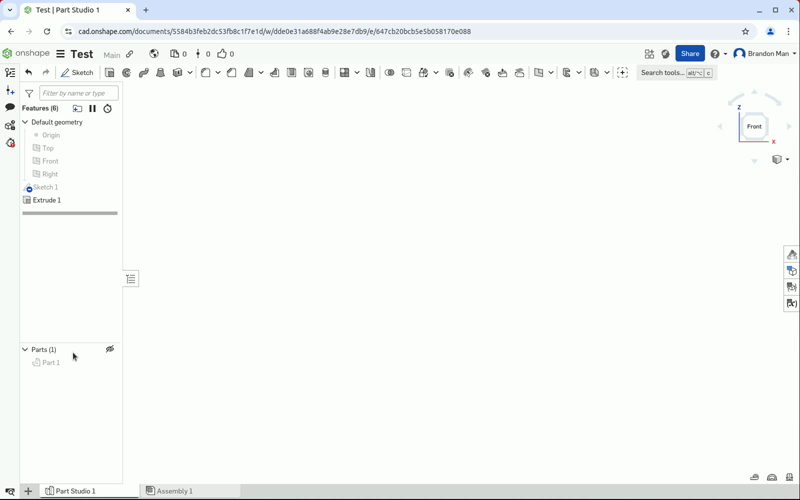
key(left)
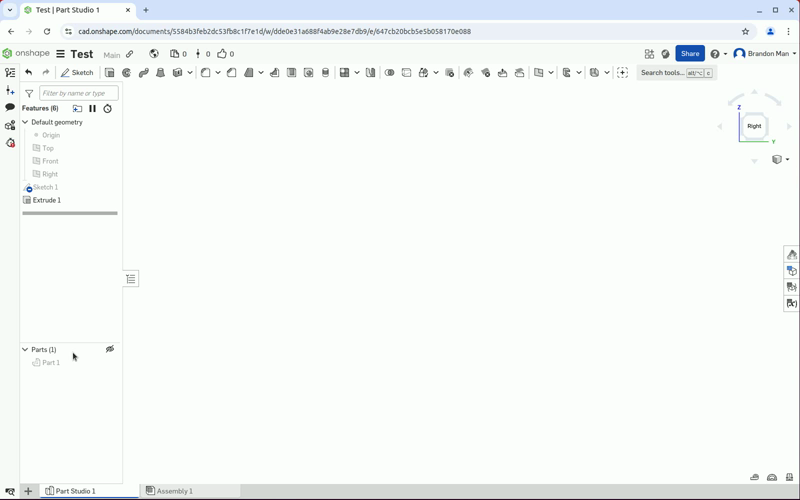
key_up(shift)
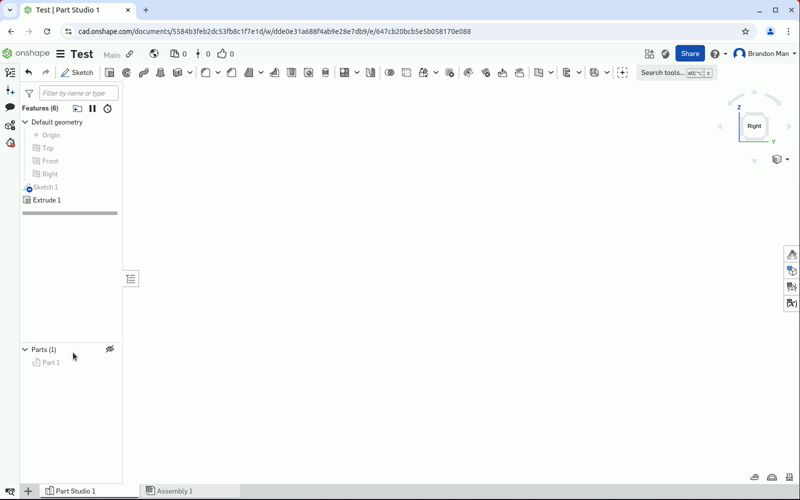
mouse_move(73, 352)
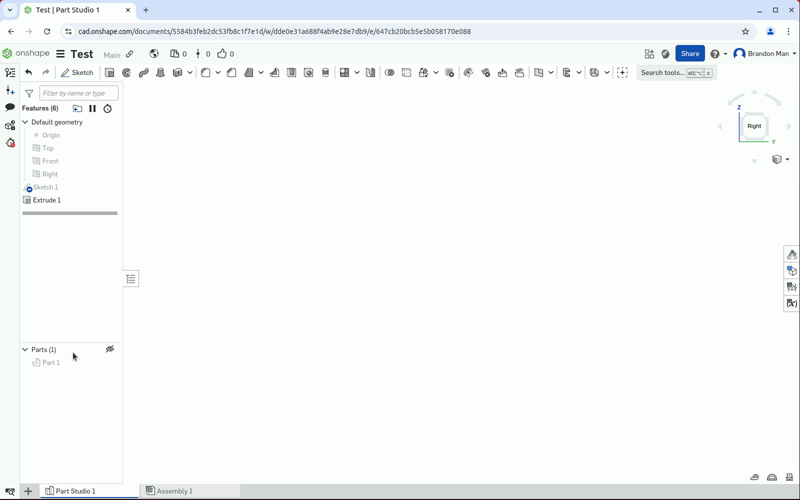
key(shift+y)
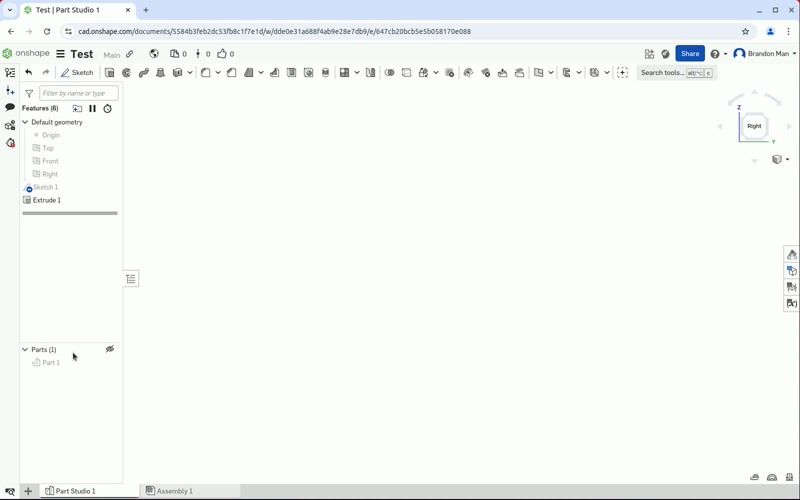
key(shift+s)
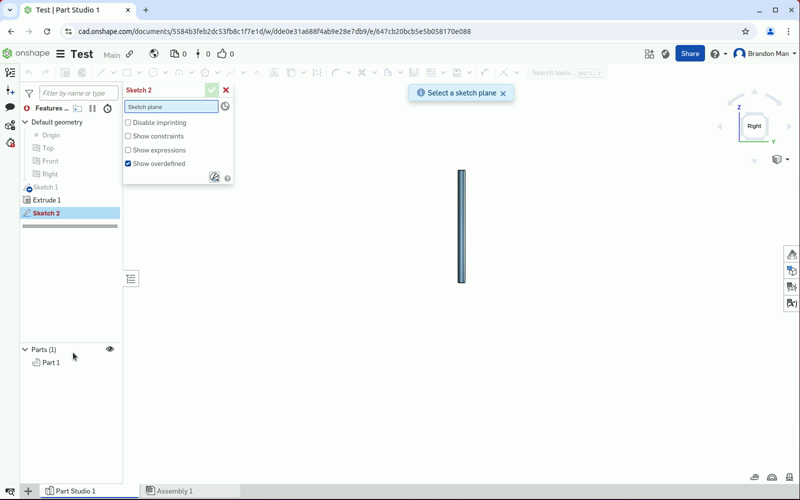
mouse_move(73, 176)
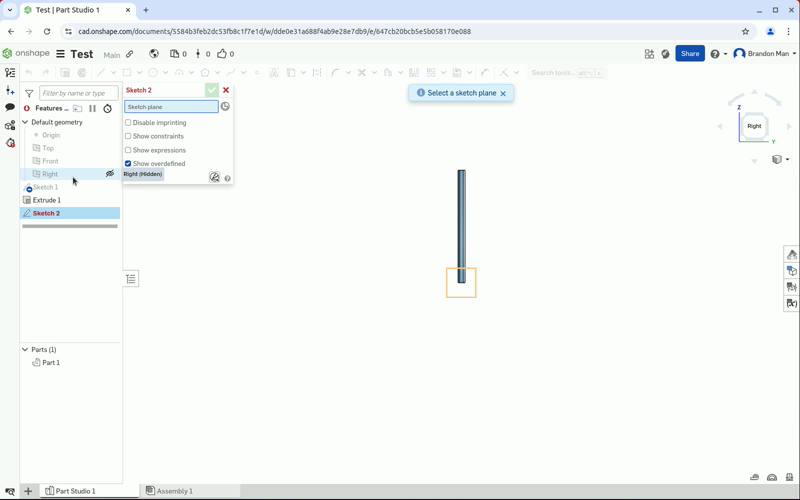
click(73, 176)
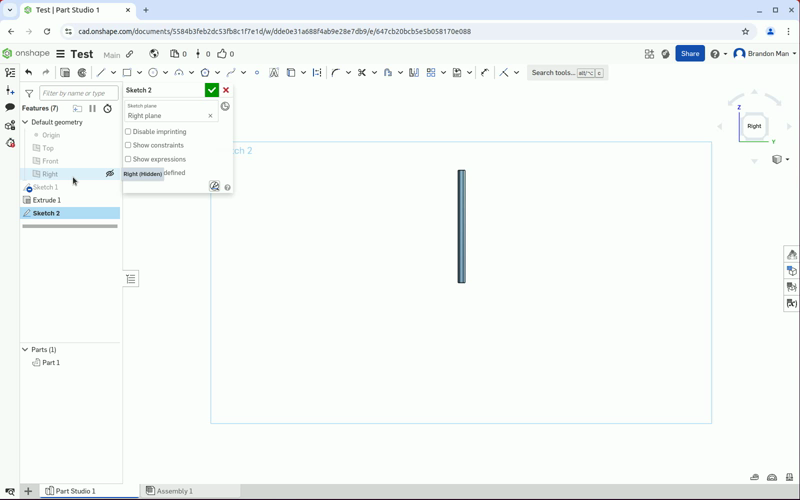
mouse_move(73, 352)
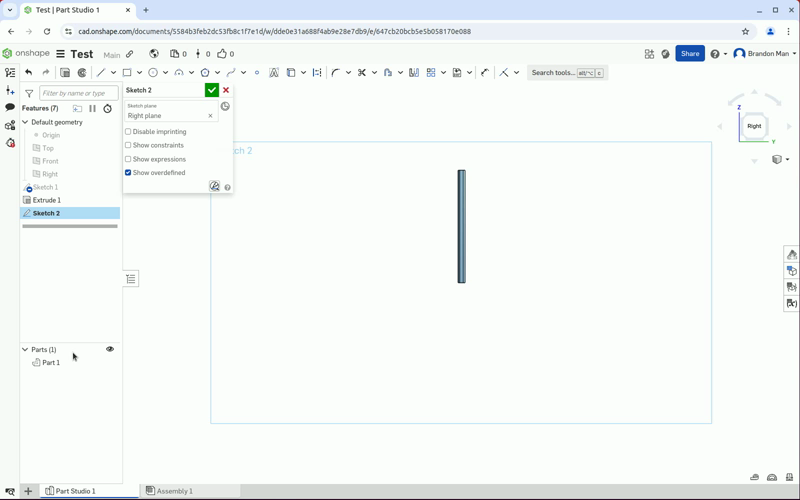
key(y)
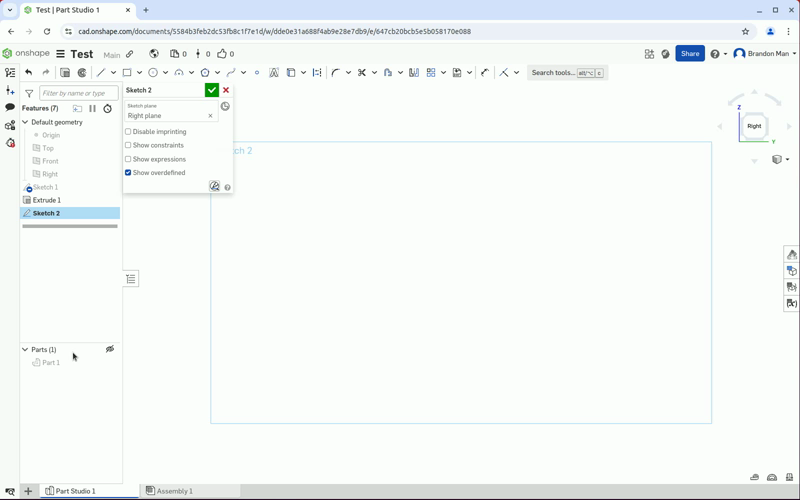
key(l)
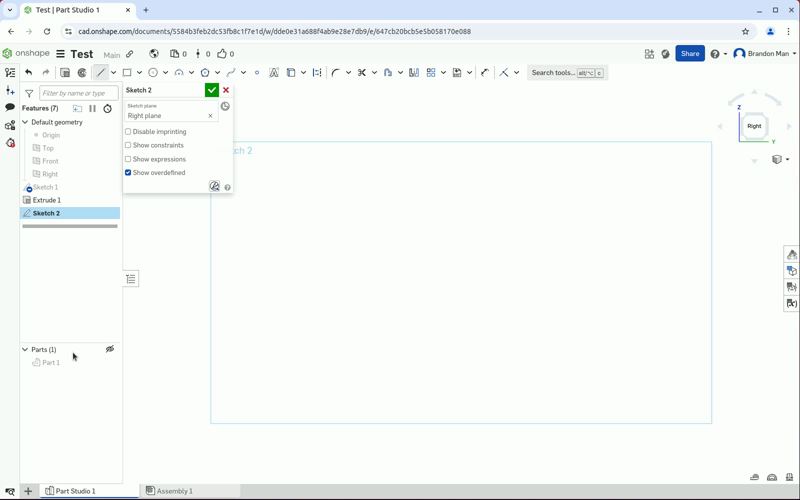
key_down(shift)
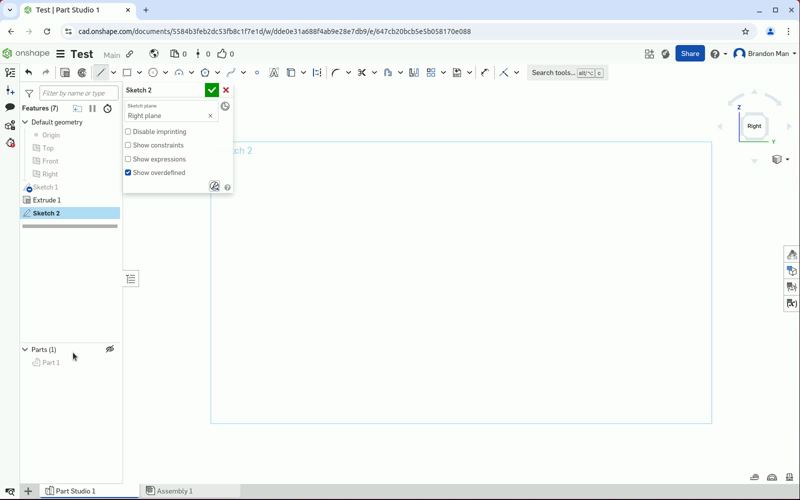
mouse_move(432, 291)
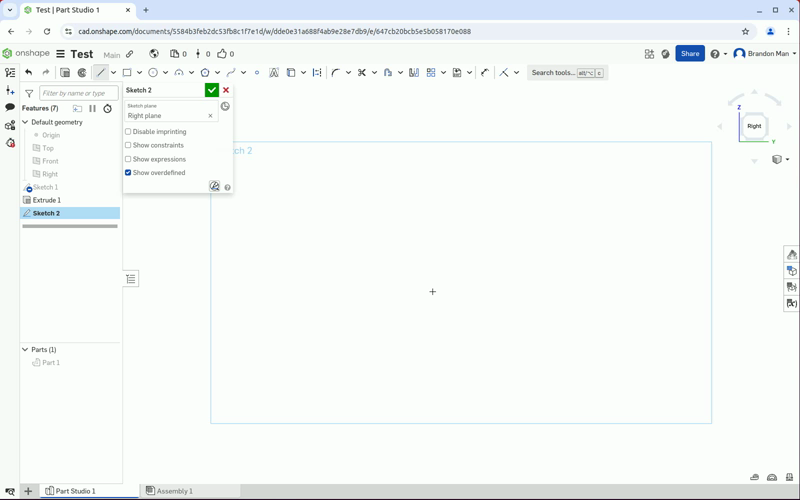
click(432, 291)
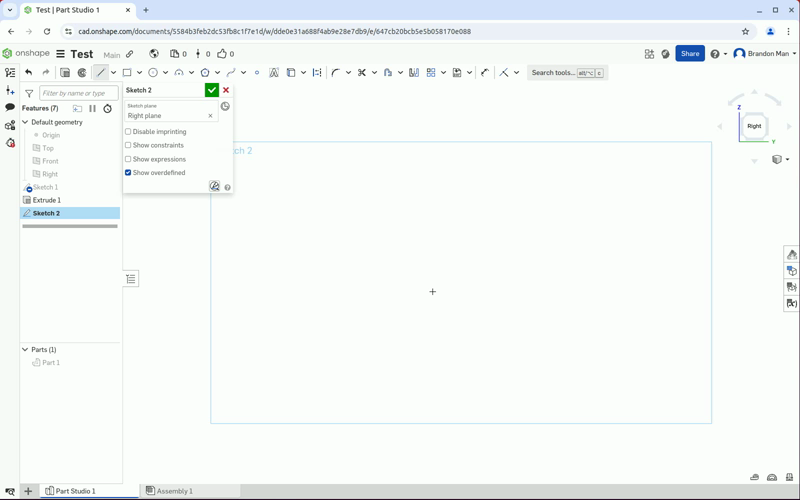
key_up(shift)
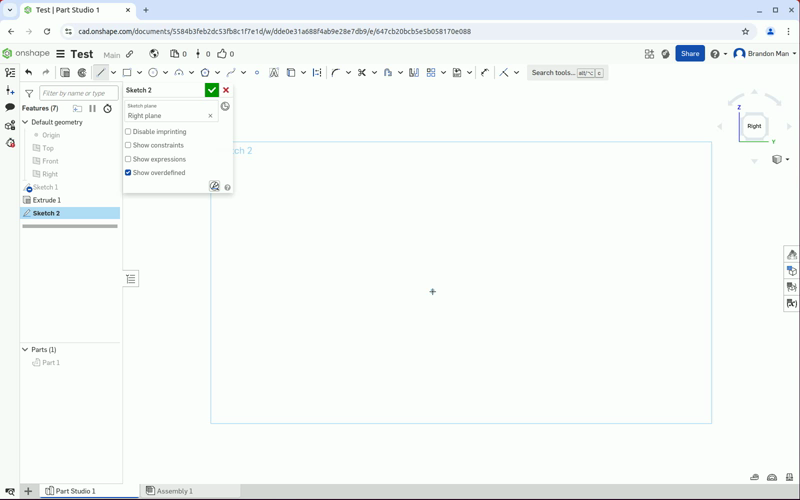
key_down(shift)
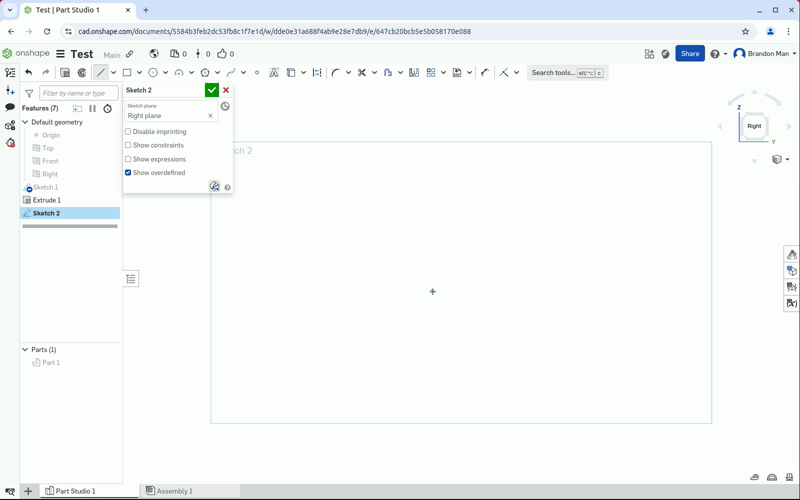
mouse_move(462, 291)
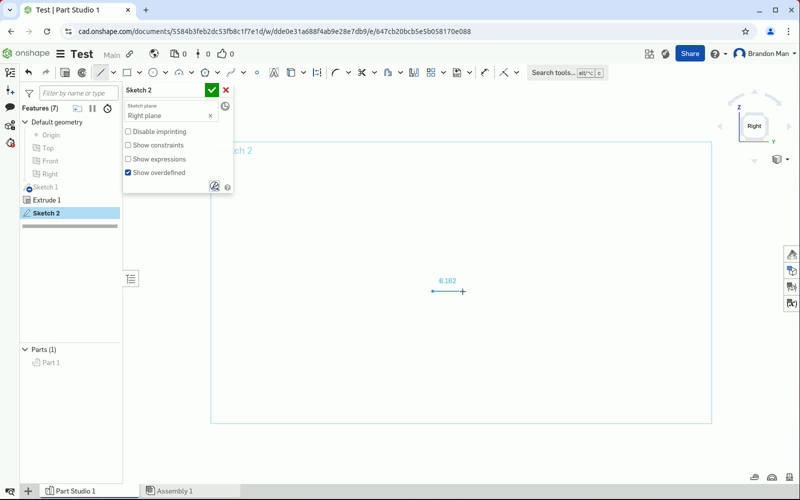
mouse_move(434, 291)
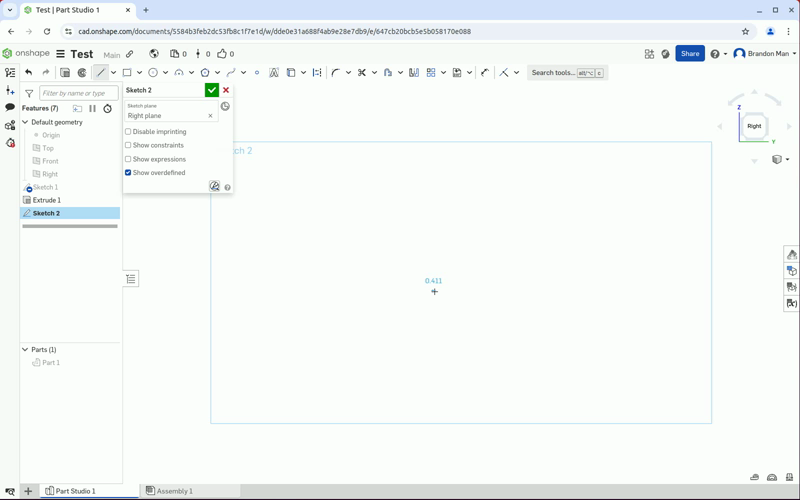
scroll(6)
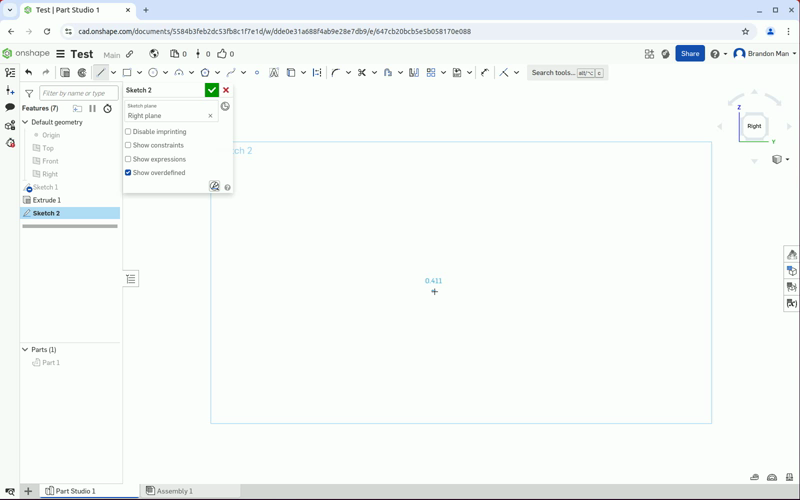
scroll(6)
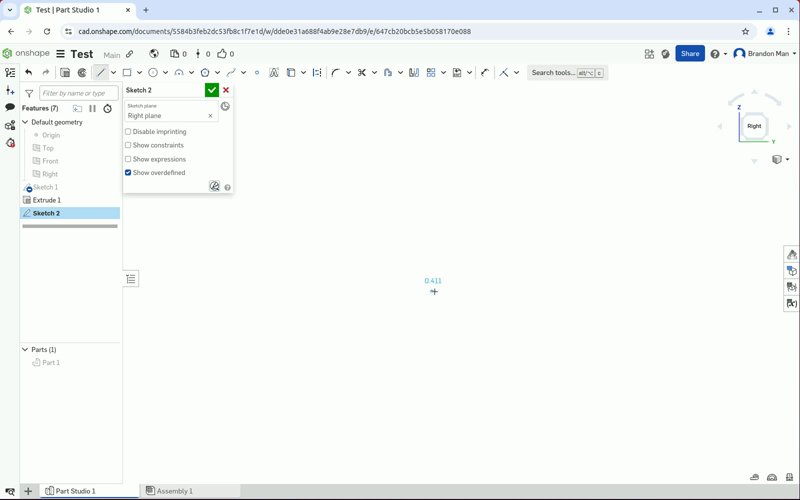
scroll(6)
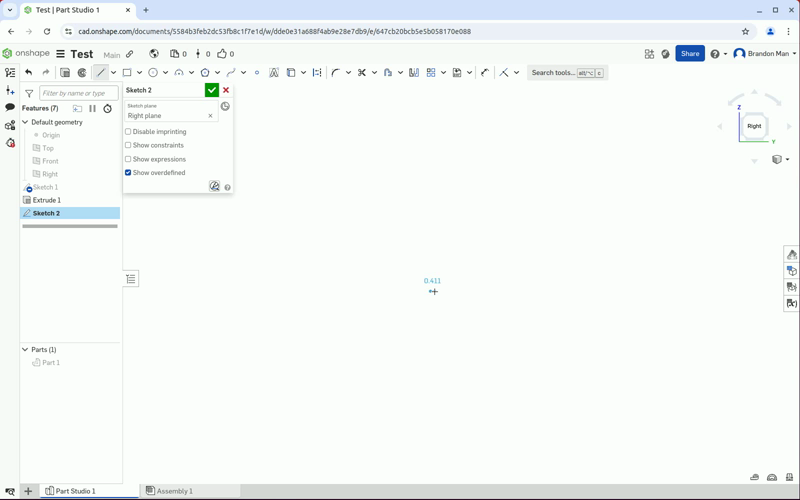
scroll(6)
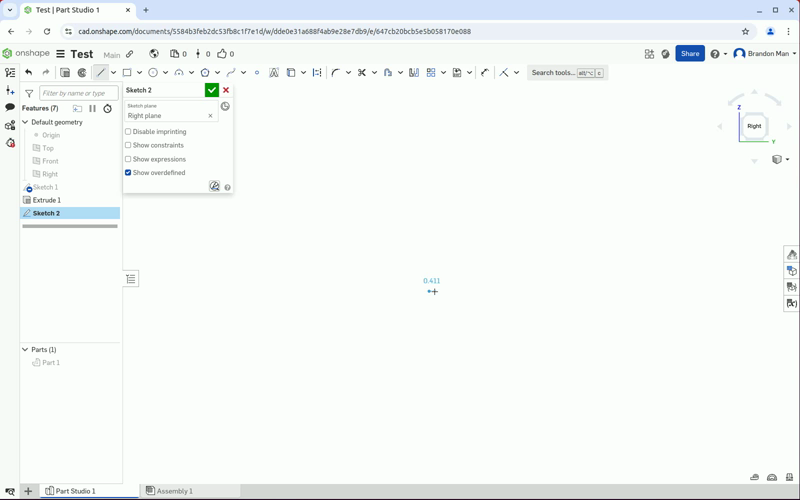
scroll(6)
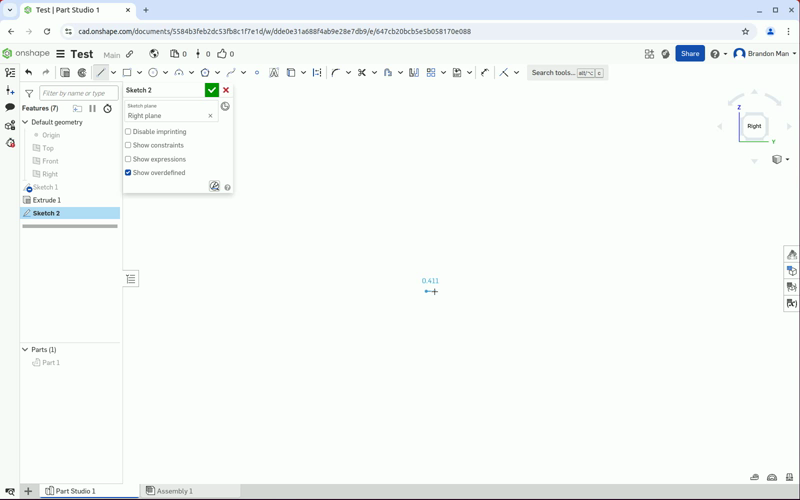
scroll(6)
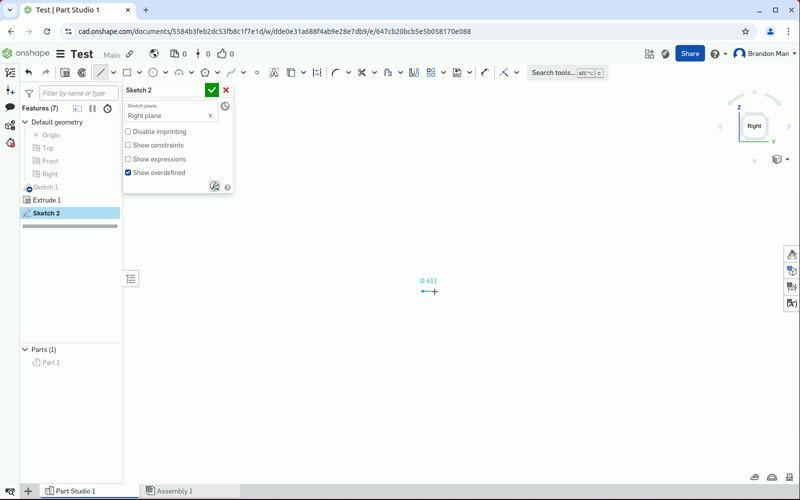
scroll(6)
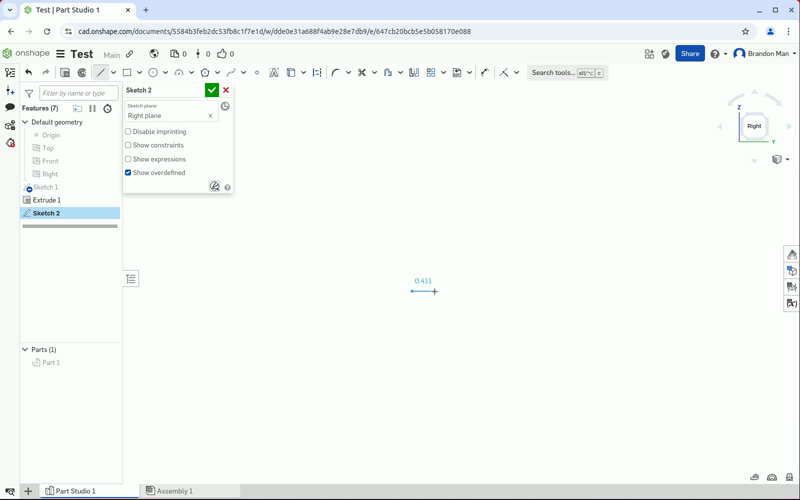
click(434, 291)
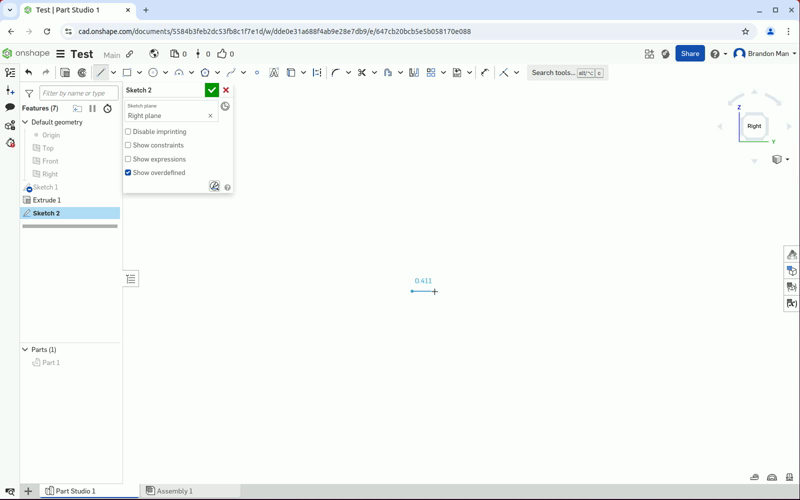
scroll(-6)
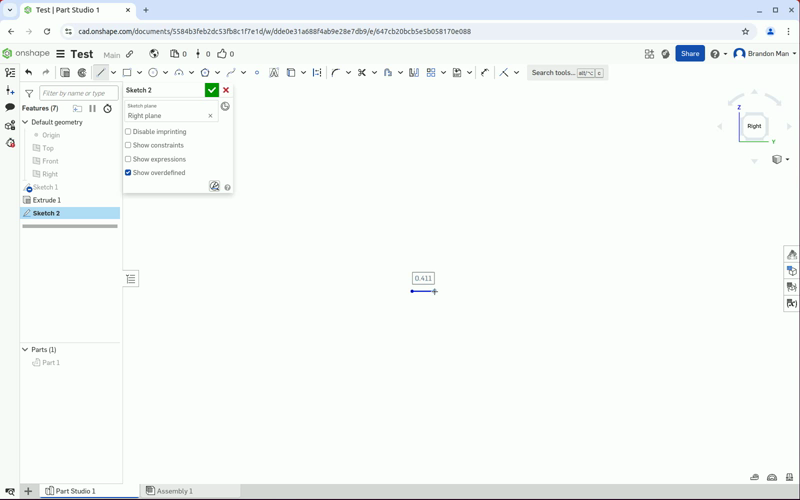
scroll(-6)
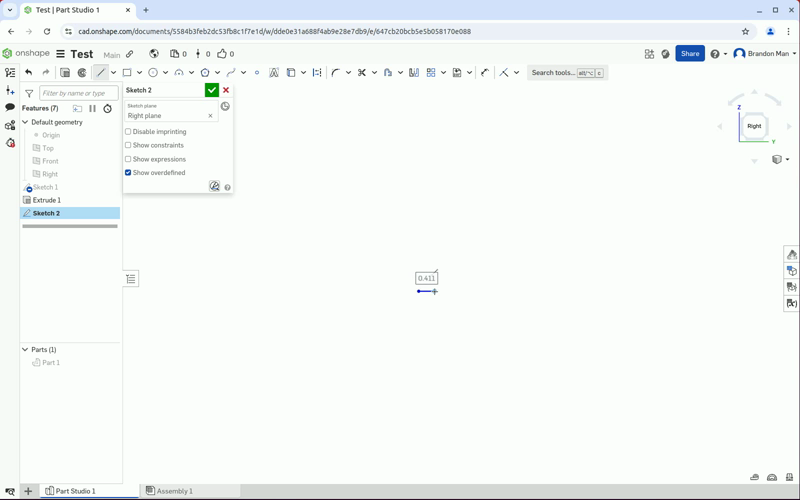
scroll(-6)
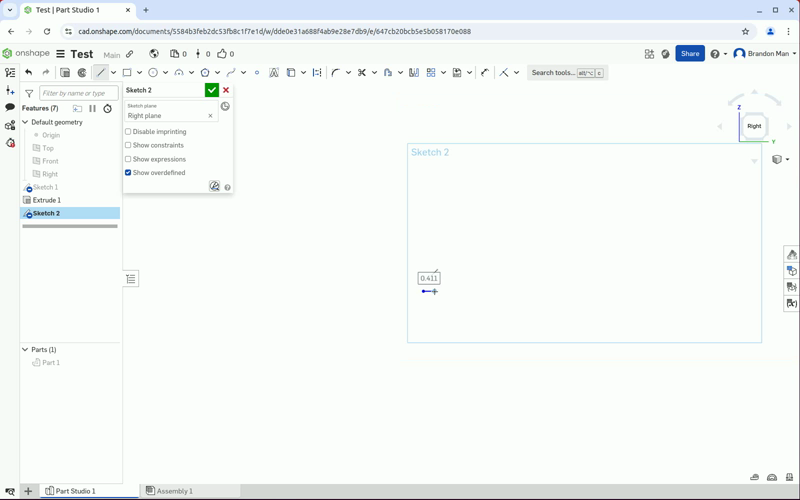
scroll(-6)
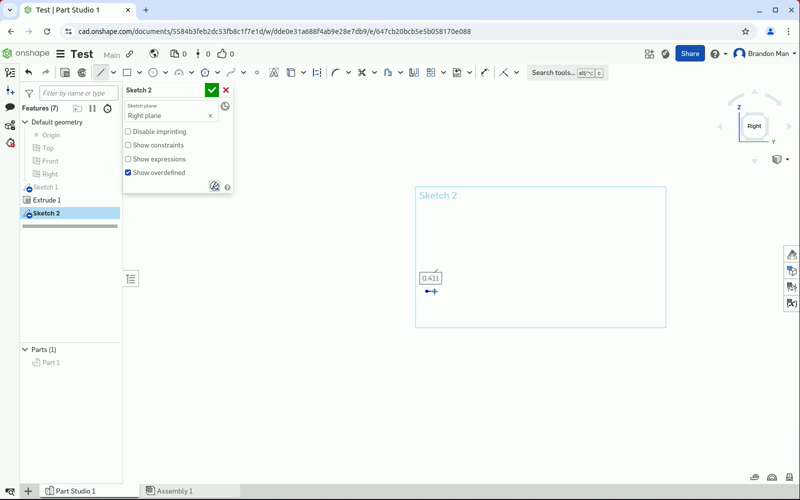
scroll(-6)
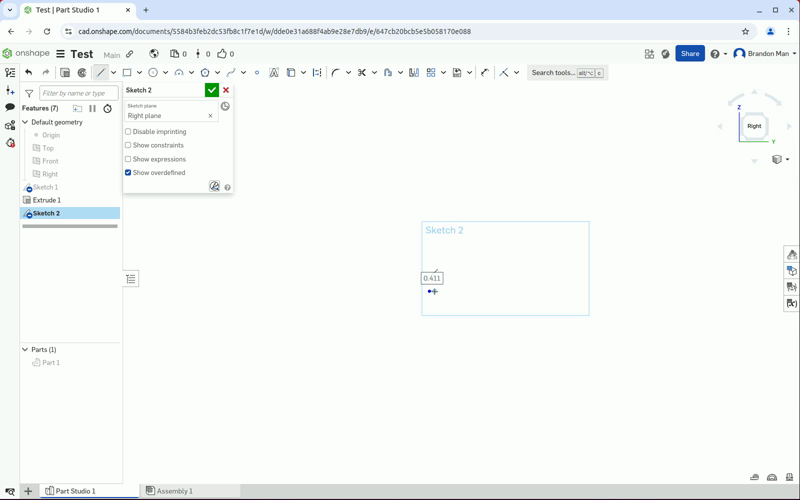
scroll(-6)
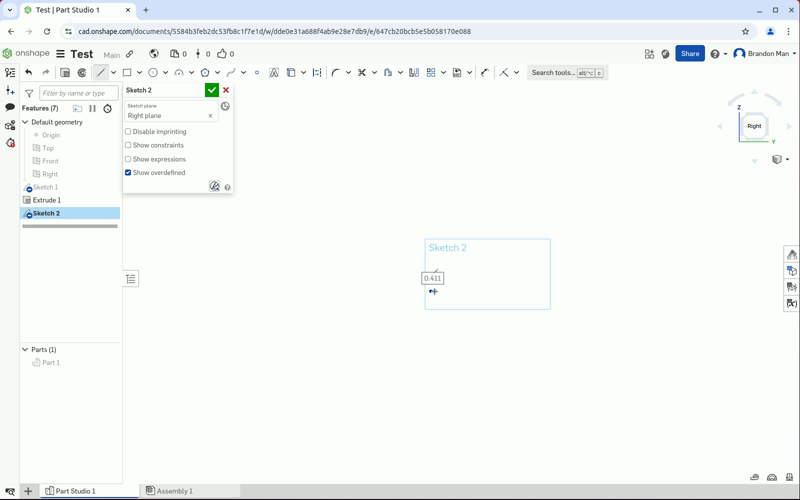
scroll(-6)
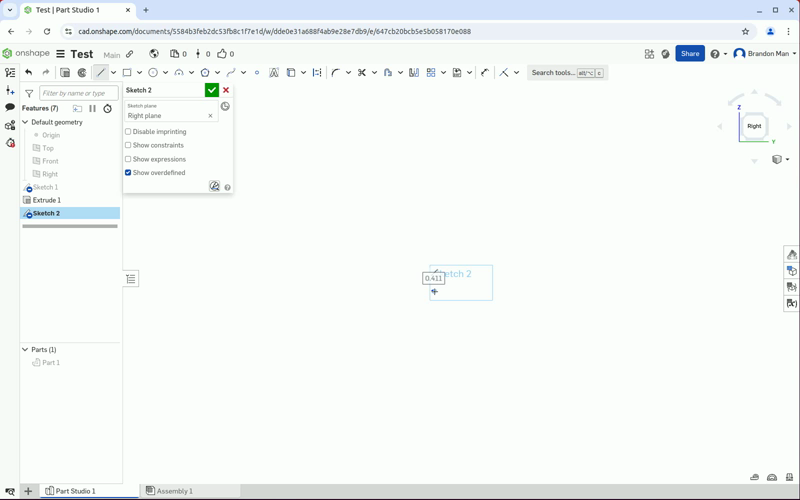
key_up(shift)
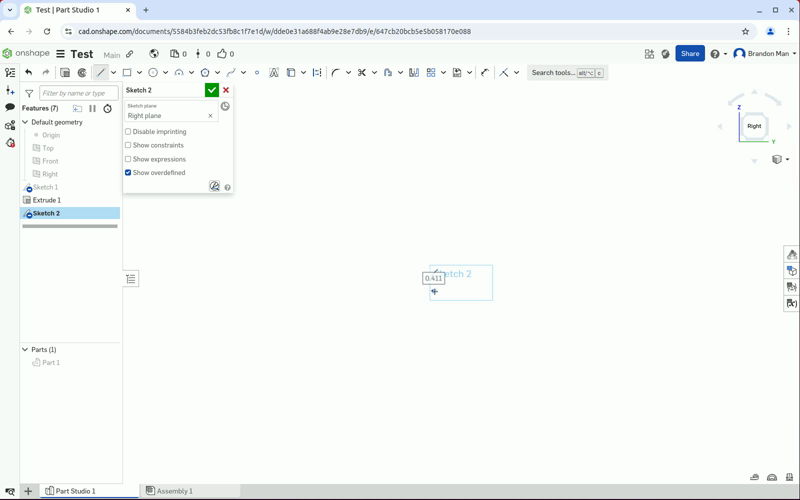
key_down(shift)
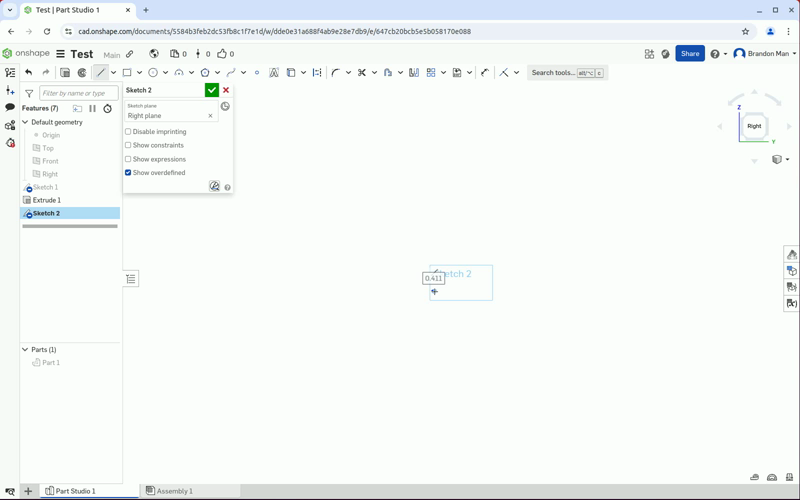
mouse_move(434, 198)
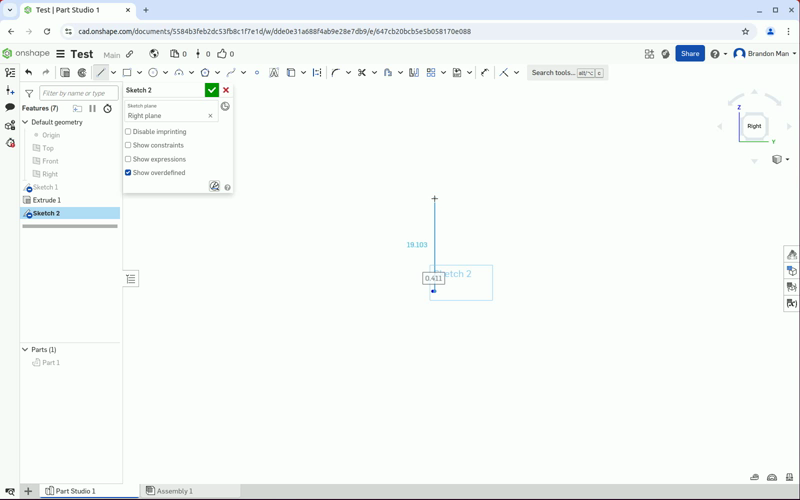
click(434, 198)
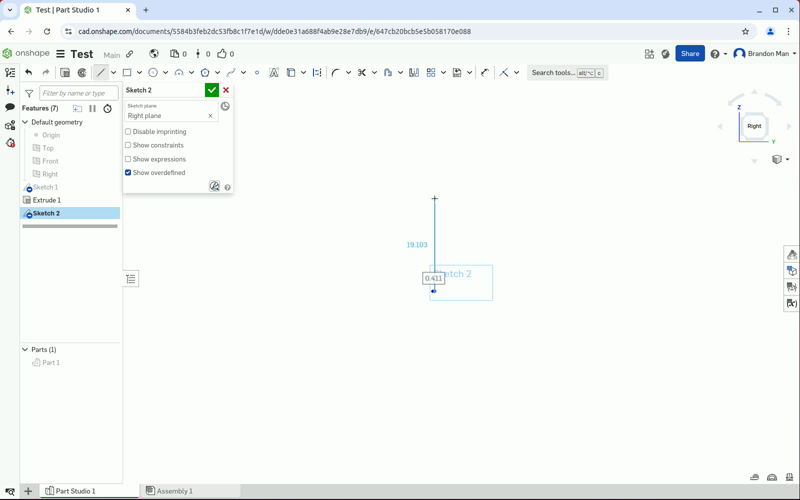
key_up(shift)
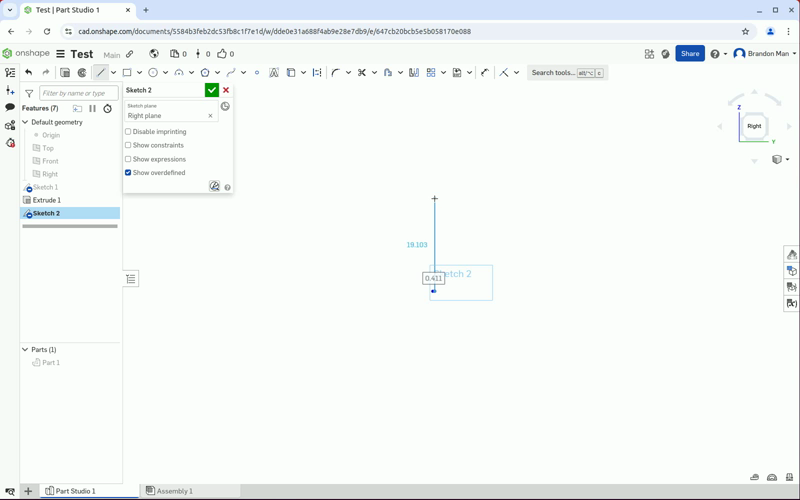
key_down(shift)
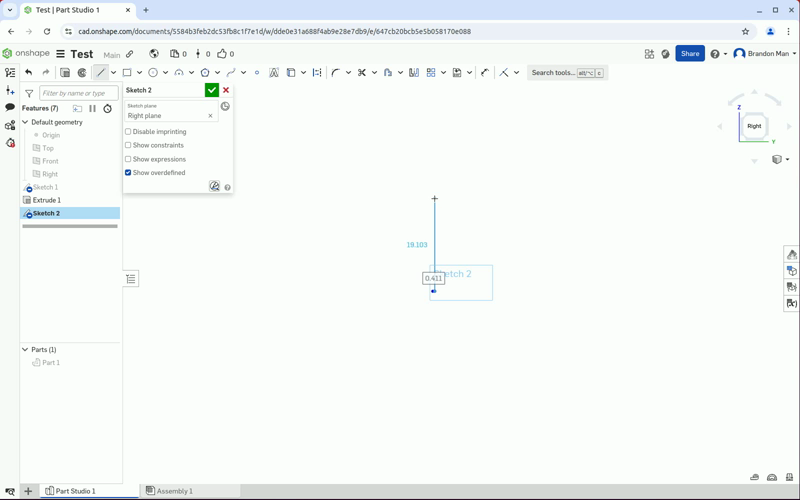
mouse_move(464, 198)
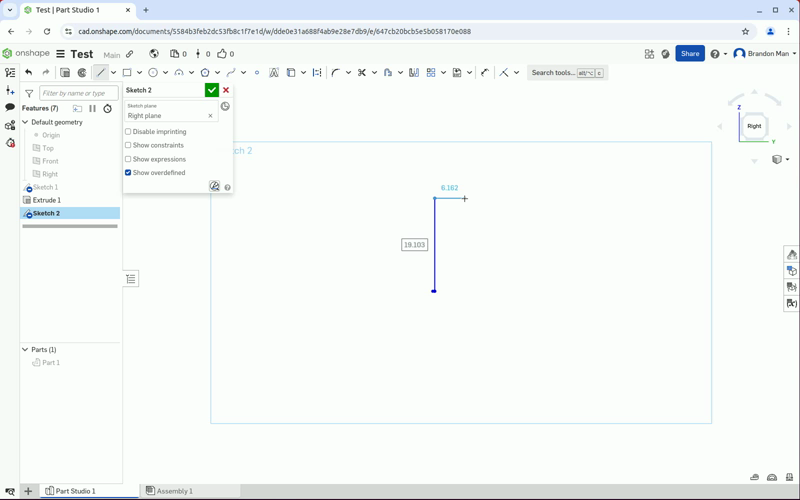
mouse_move(432, 198)
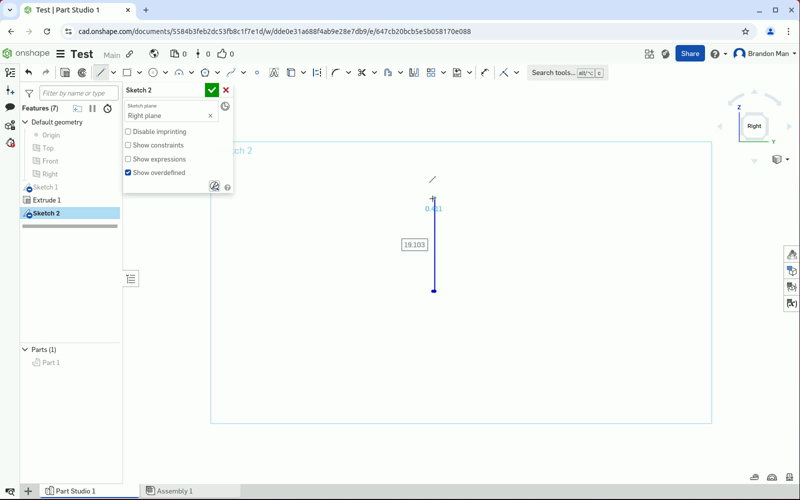
scroll(6)
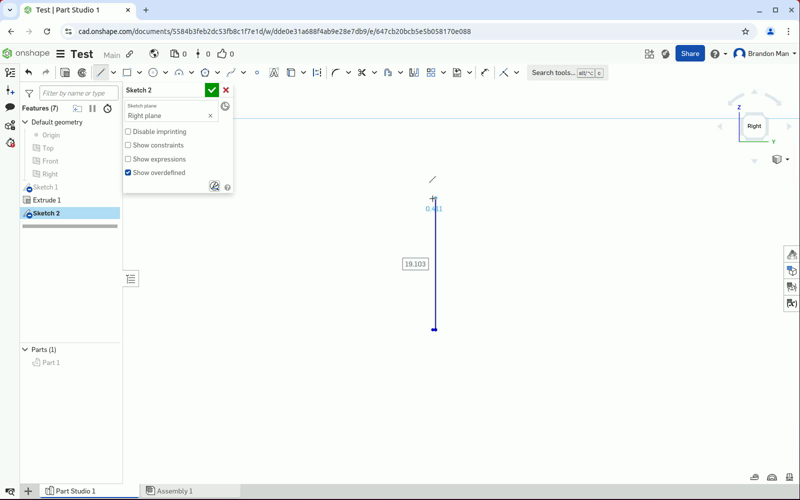
scroll(6)
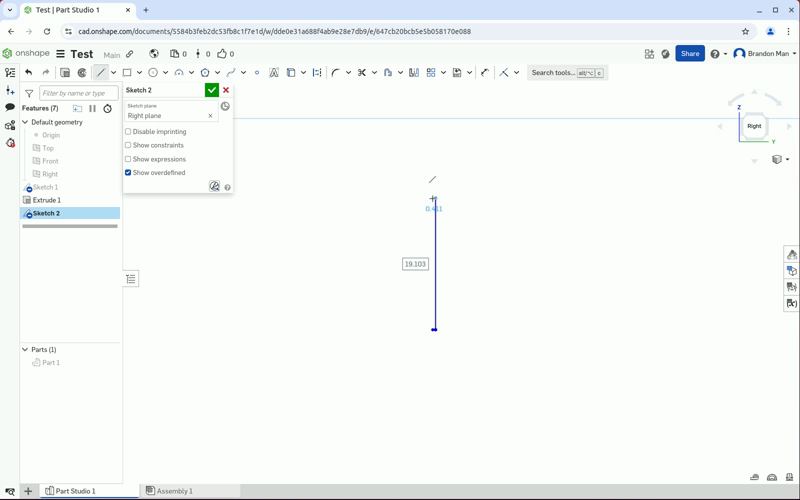
scroll(6)
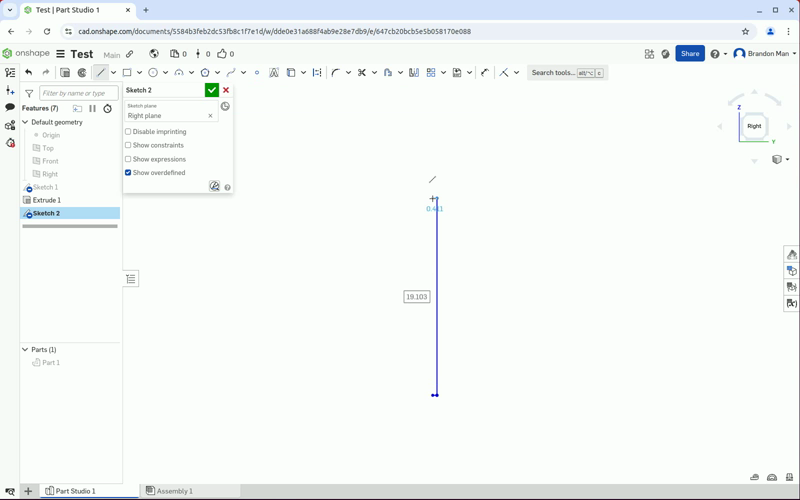
scroll(6)
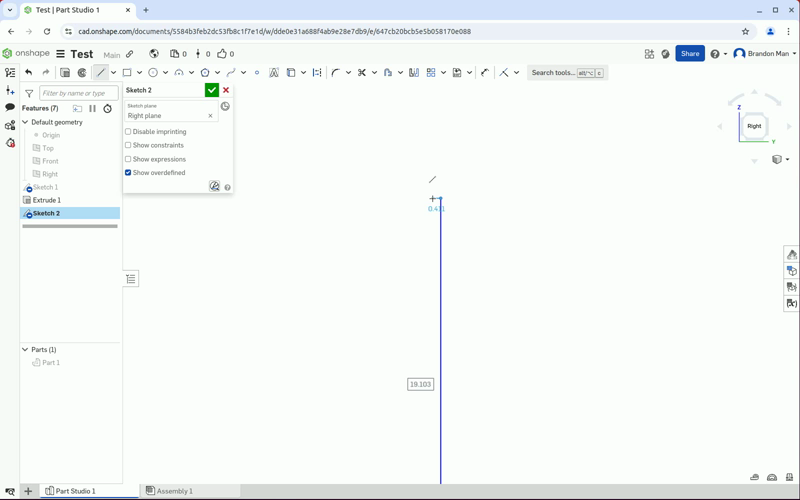
scroll(6)
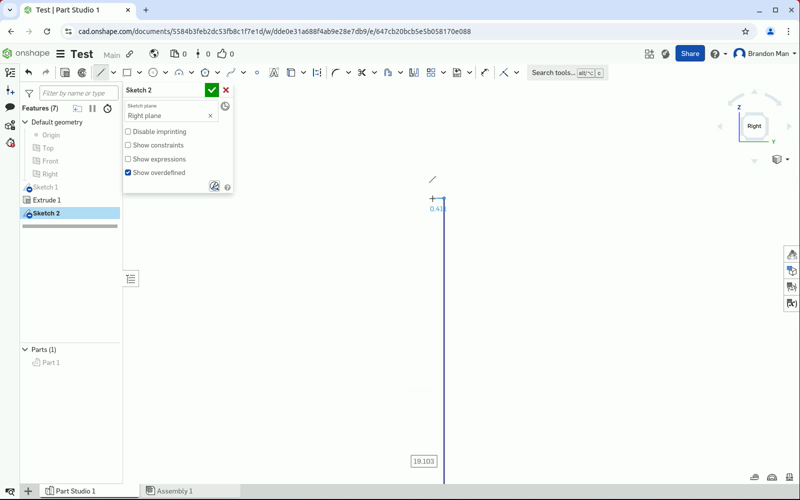
scroll(6)
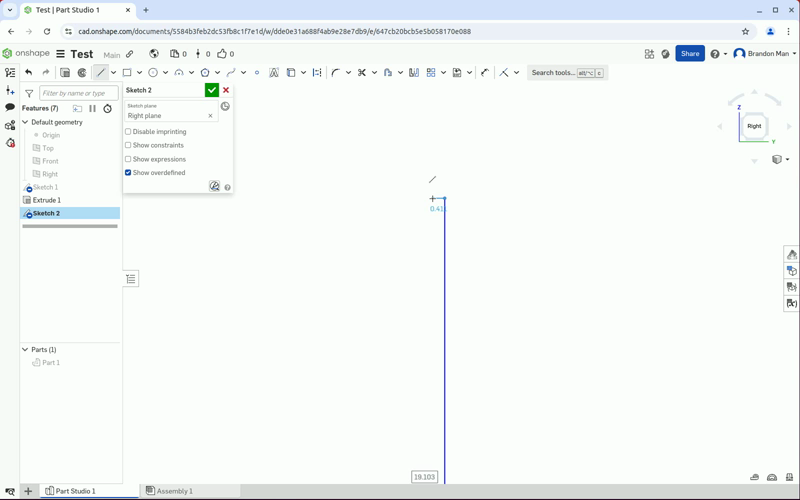
scroll(6)
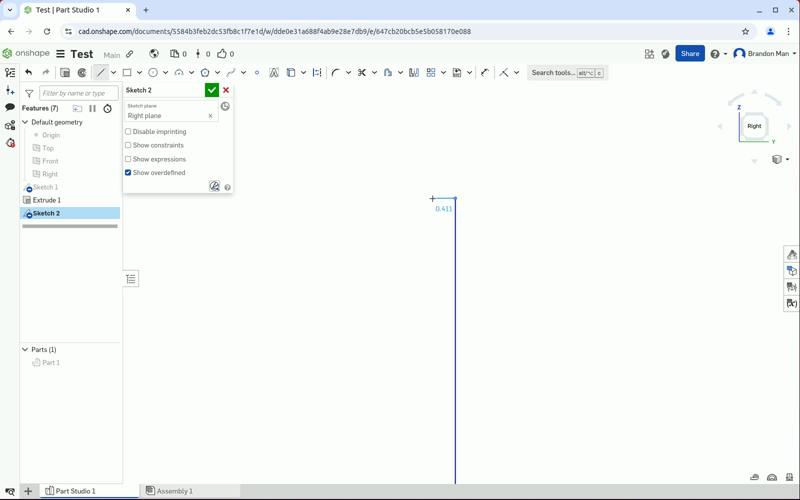
click(432, 198)
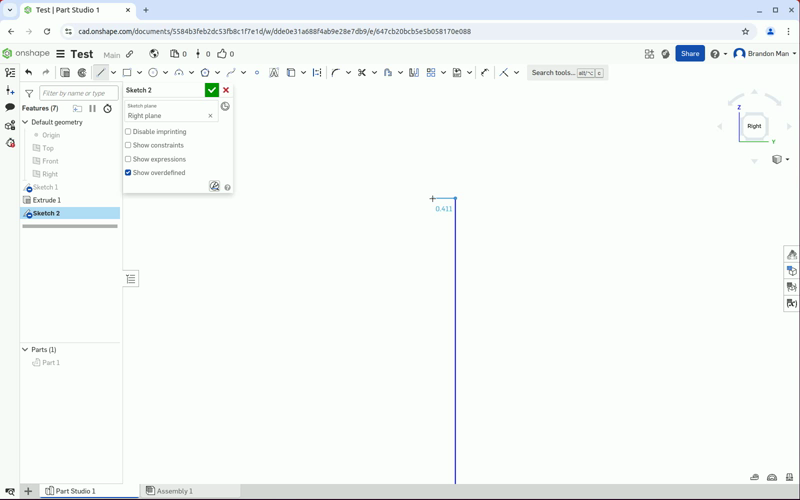
scroll(-6)
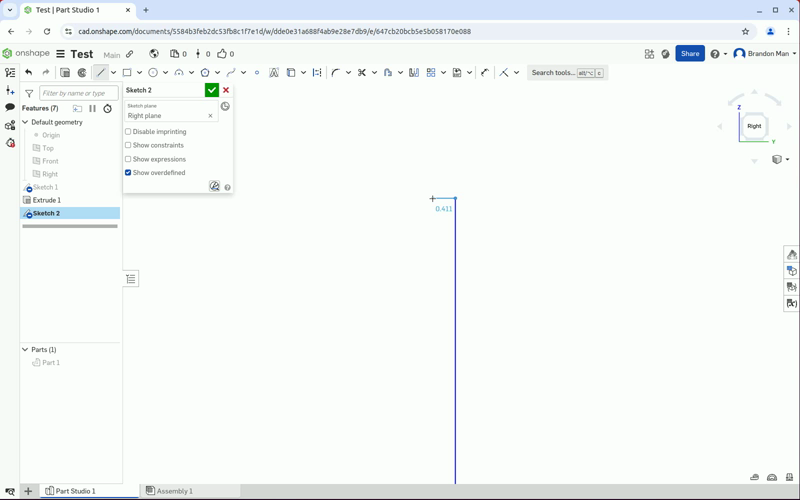
scroll(-6)
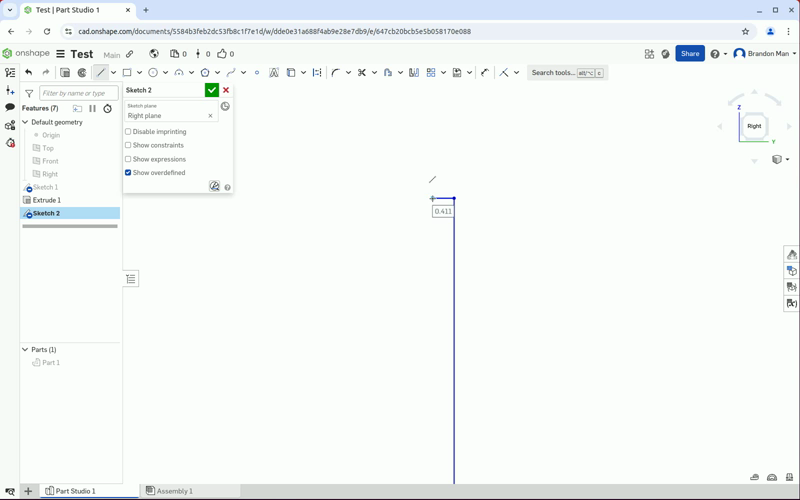
scroll(-6)
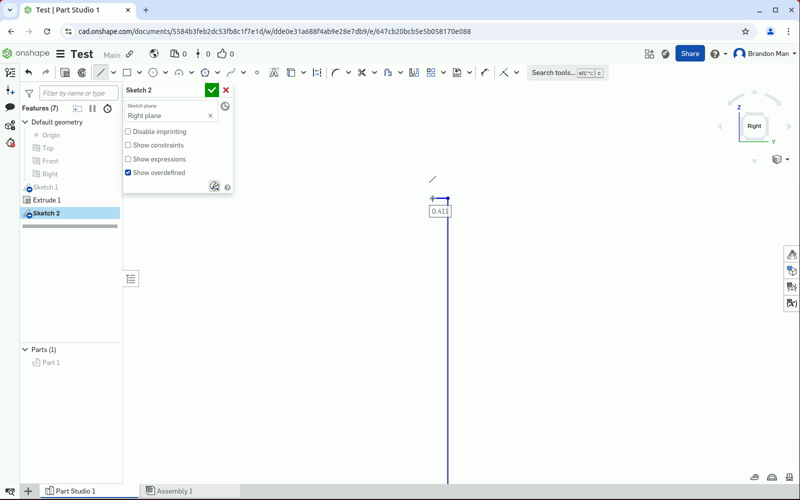
scroll(-6)
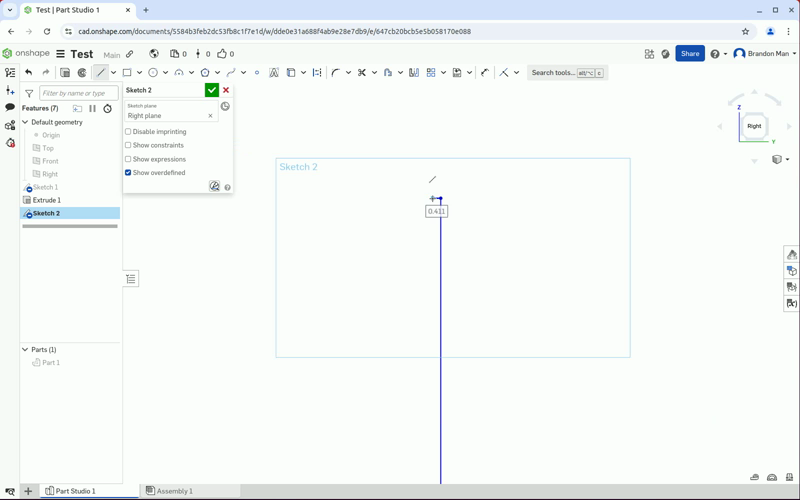
scroll(-6)
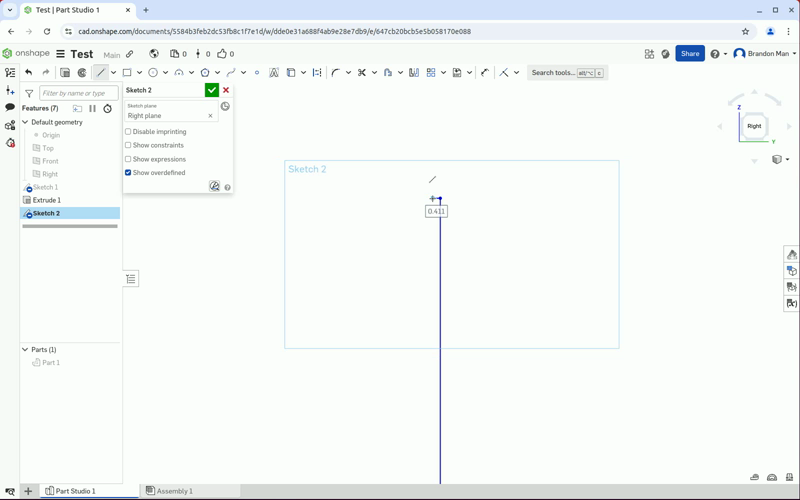
scroll(-6)
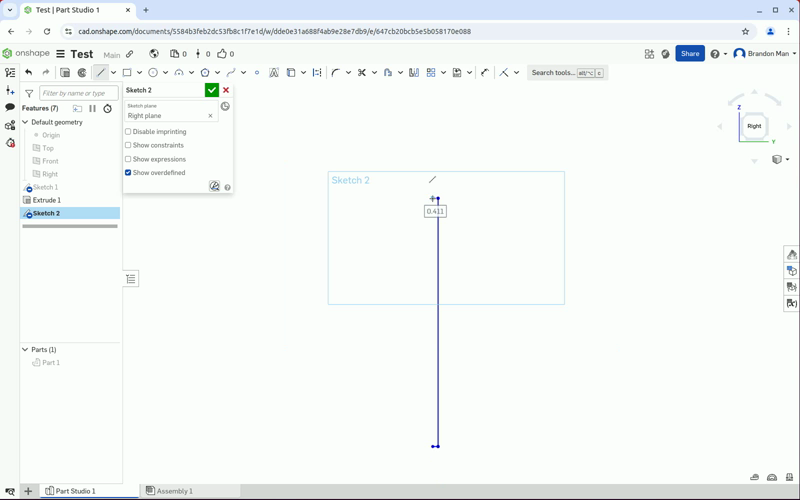
scroll(-6)
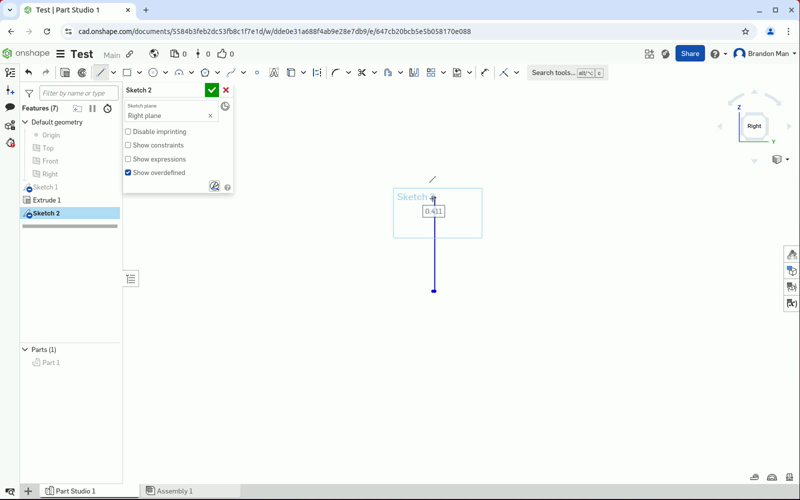
key_up(shift)
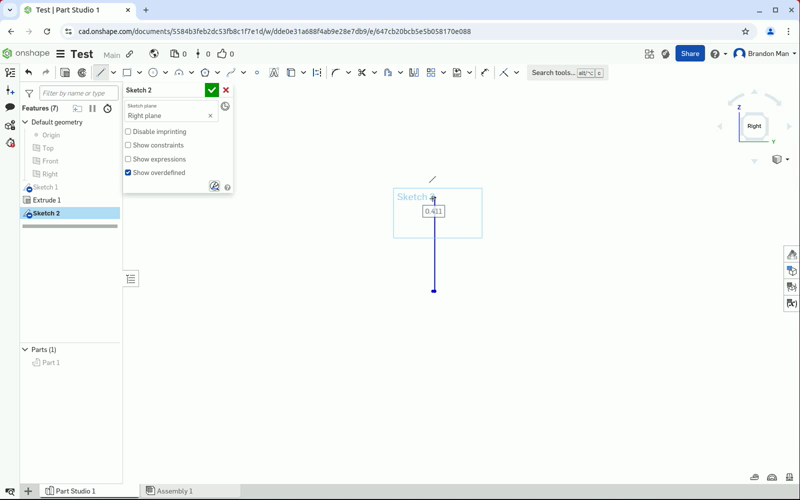
key_down(shift)
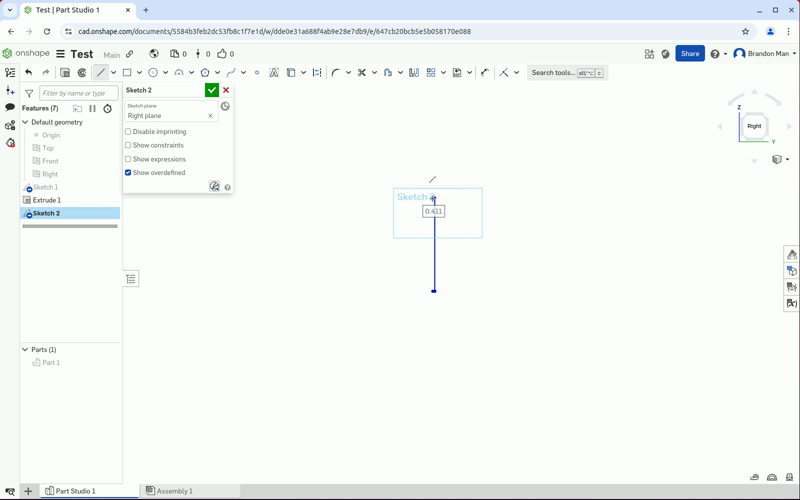
mouse_move(432, 291)
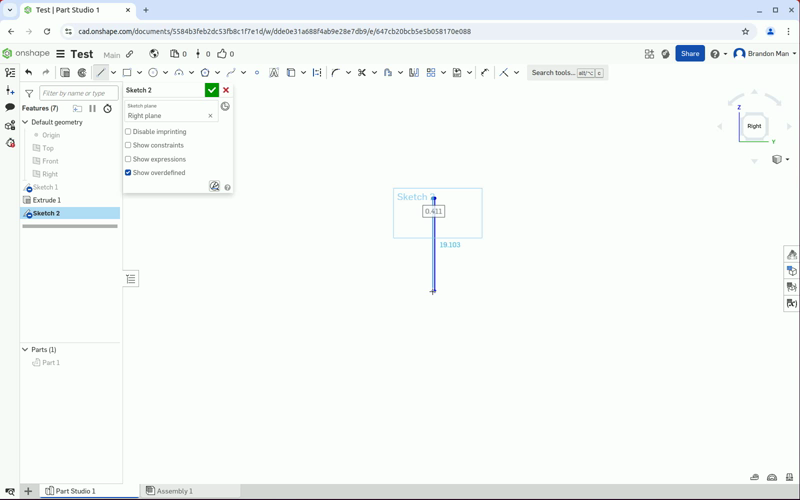
scroll(6)
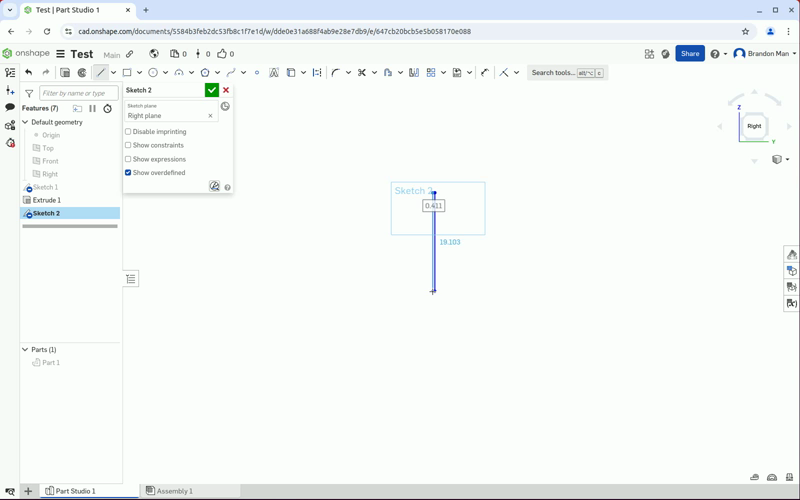
scroll(6)
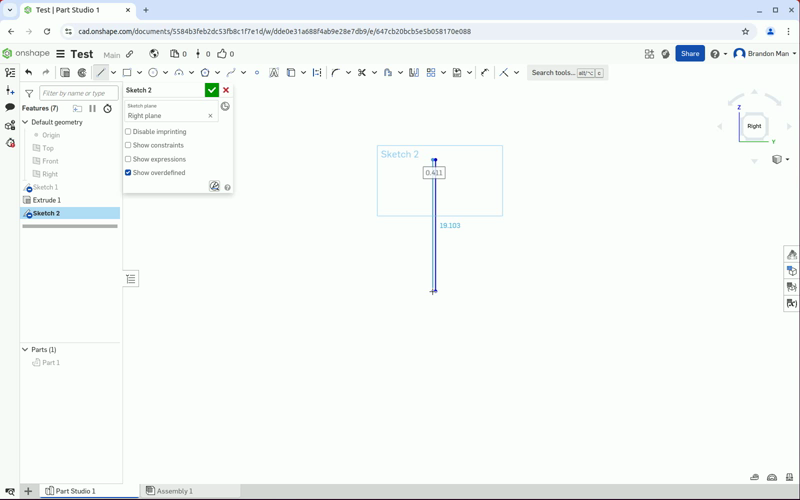
scroll(6)
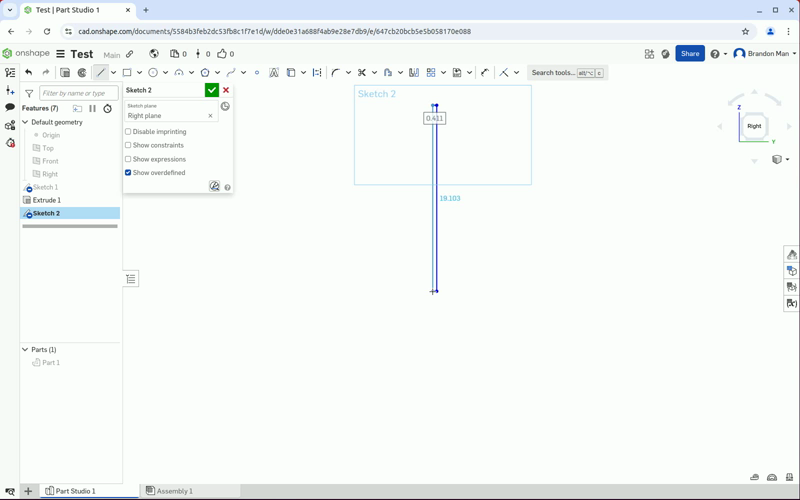
scroll(6)
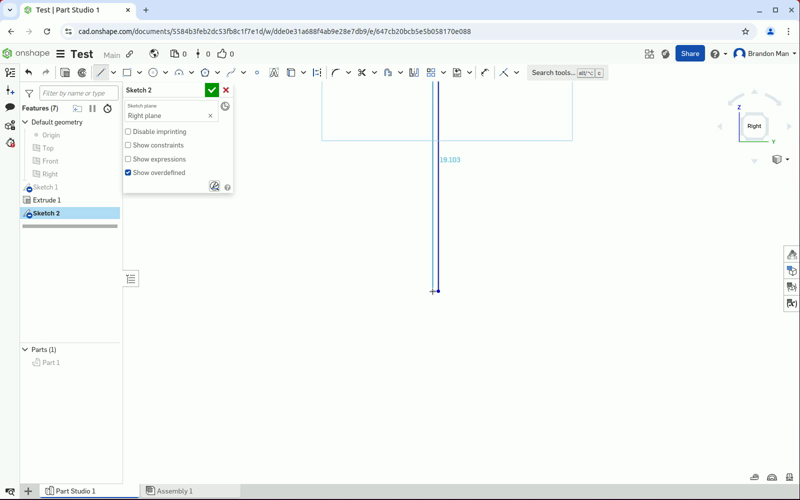
scroll(6)
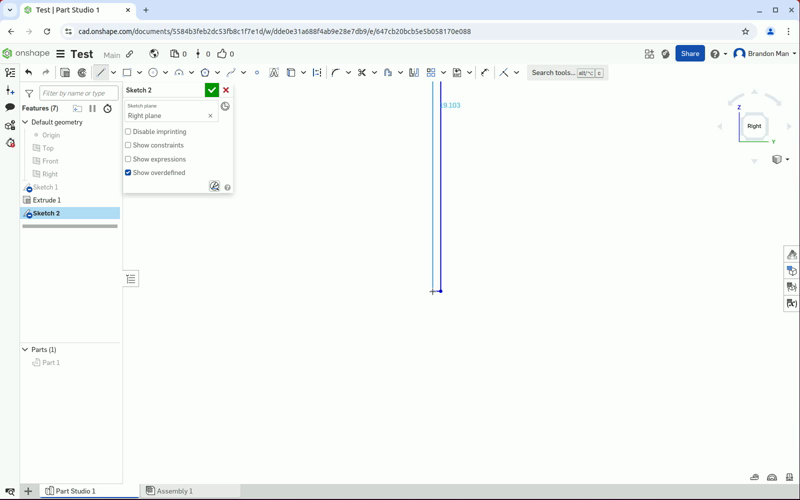
scroll(6)
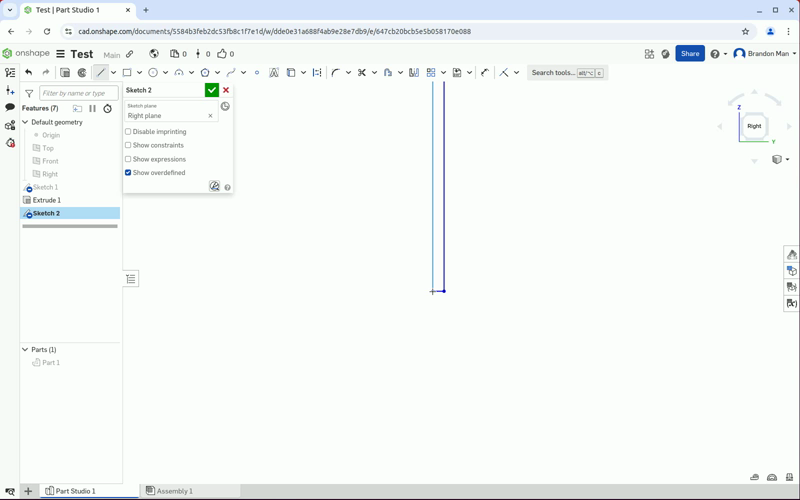
scroll(6)
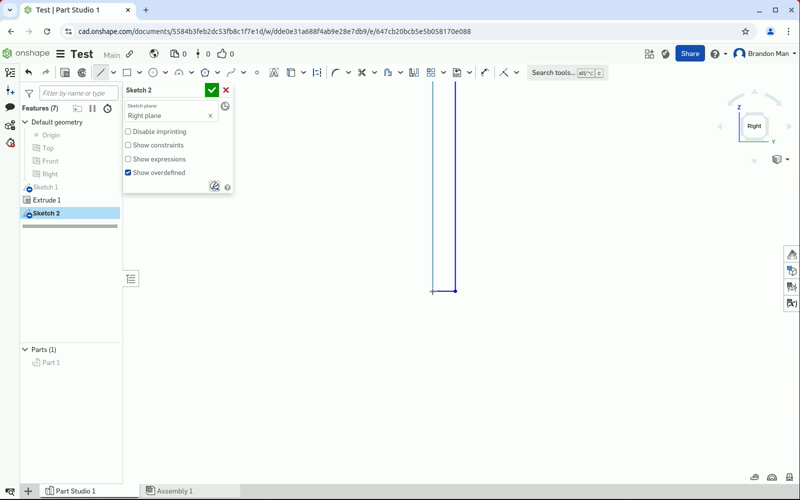
key_up(shift)
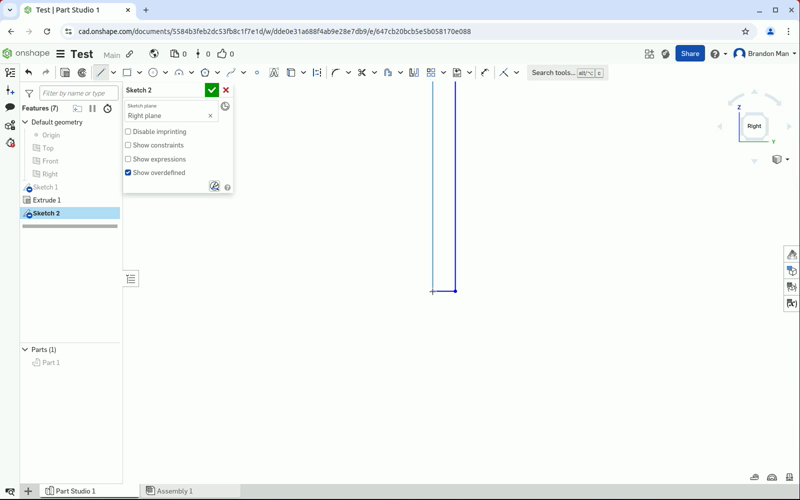
click(432, 291)
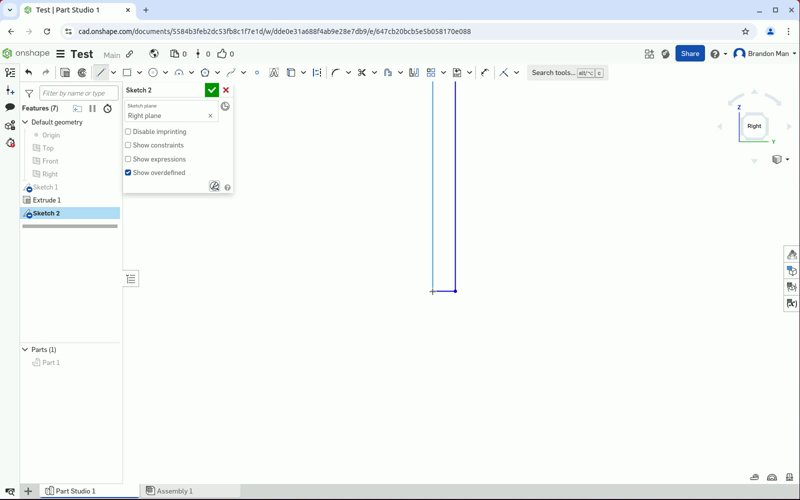
scroll(-6)
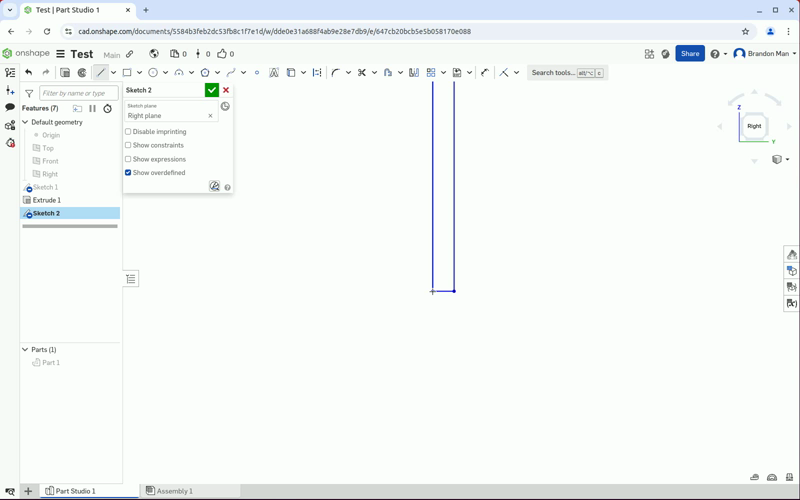
scroll(-6)
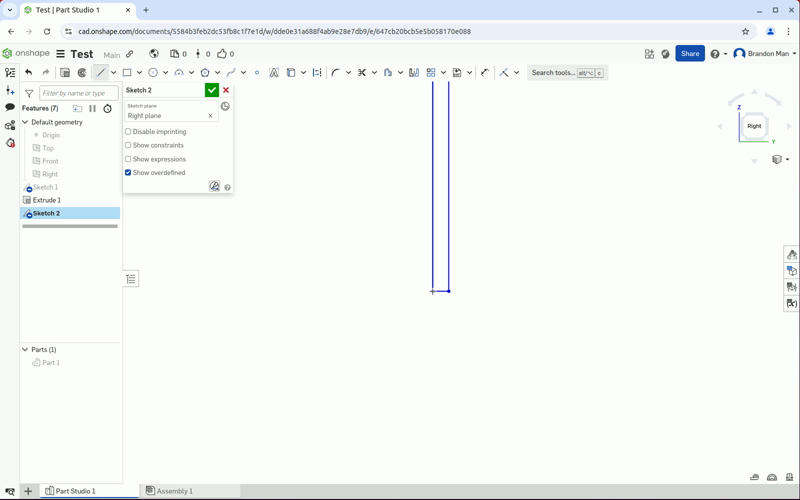
scroll(-6)
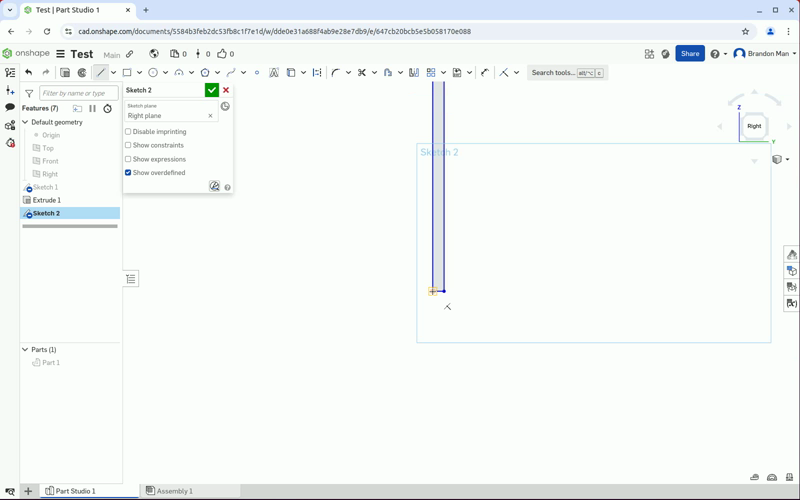
scroll(-6)
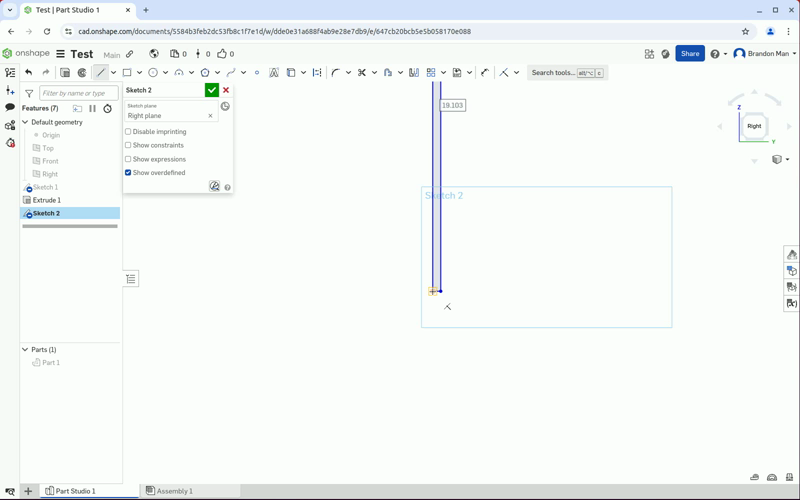
scroll(-6)
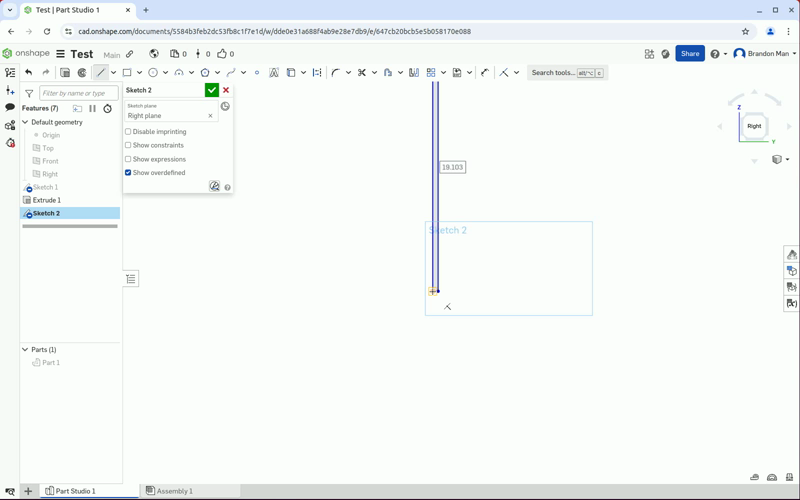
scroll(-6)
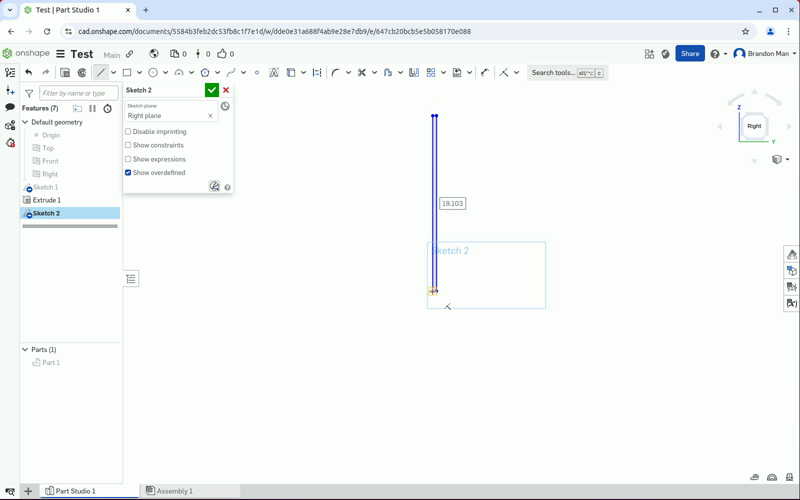
scroll(-6)
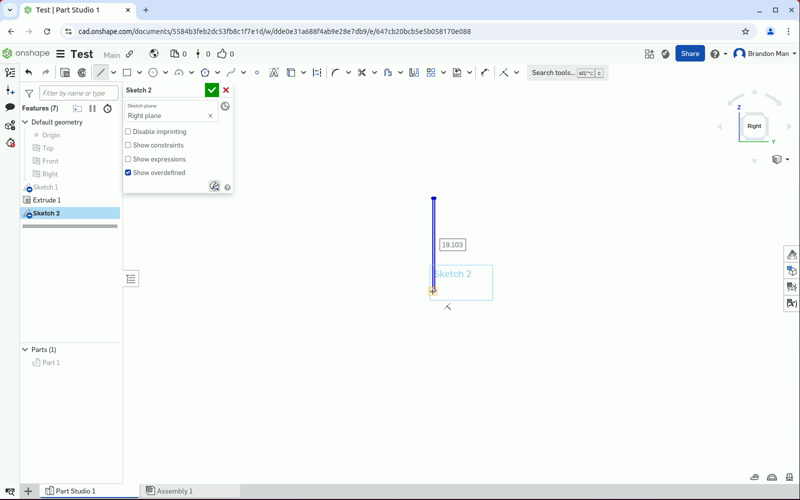
key(esc)
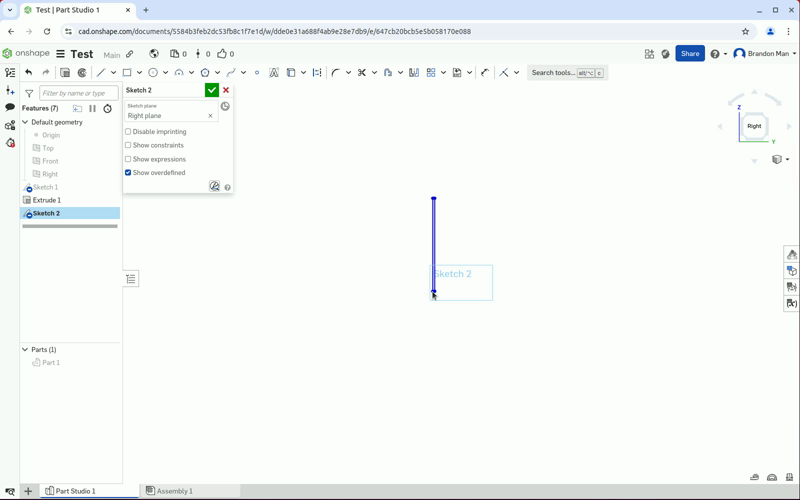
mouse_move(433, 217)
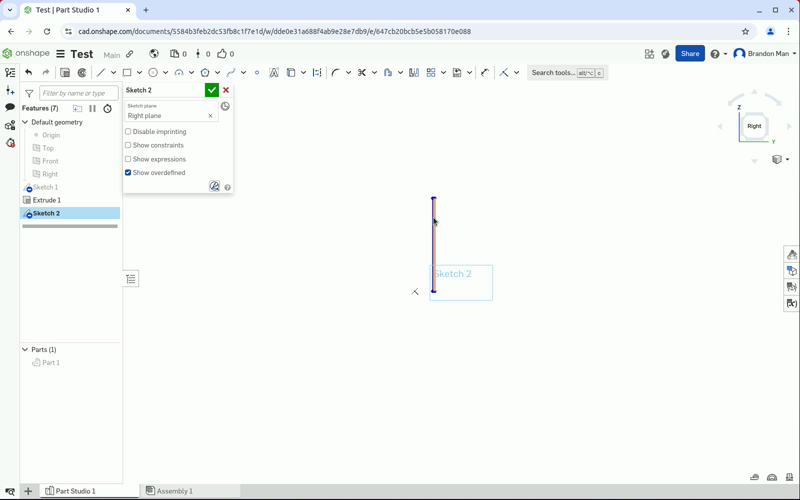
scroll(6)
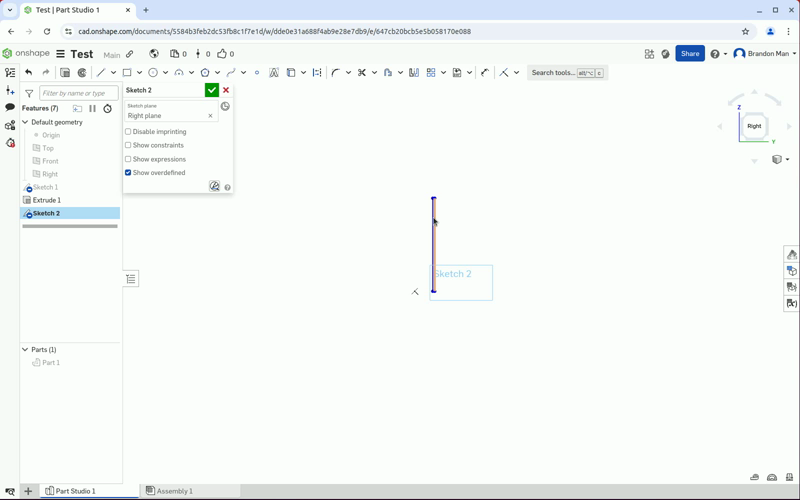
scroll(6)
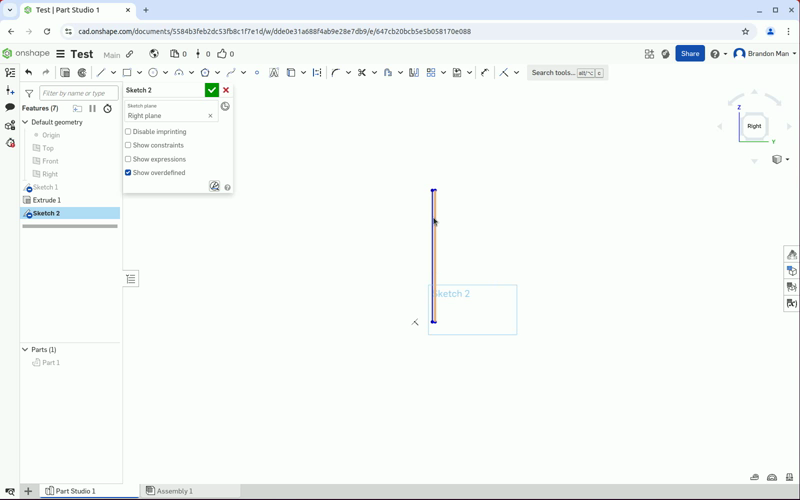
scroll(6)
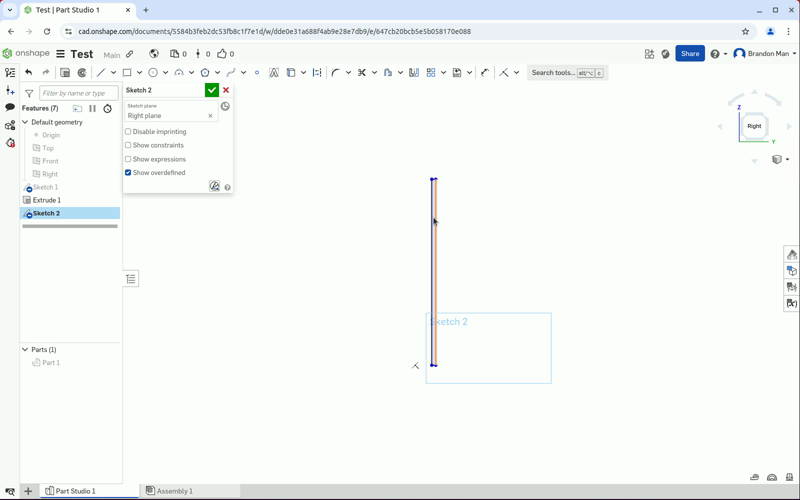
scroll(6)
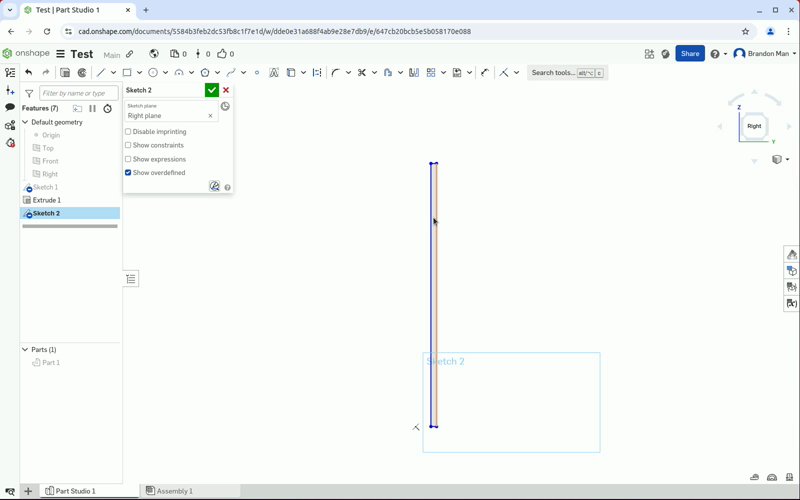
scroll(6)
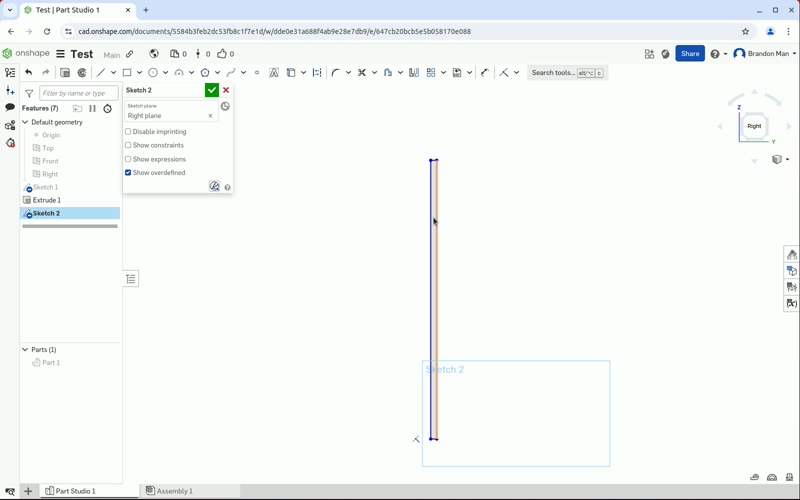
scroll(6)
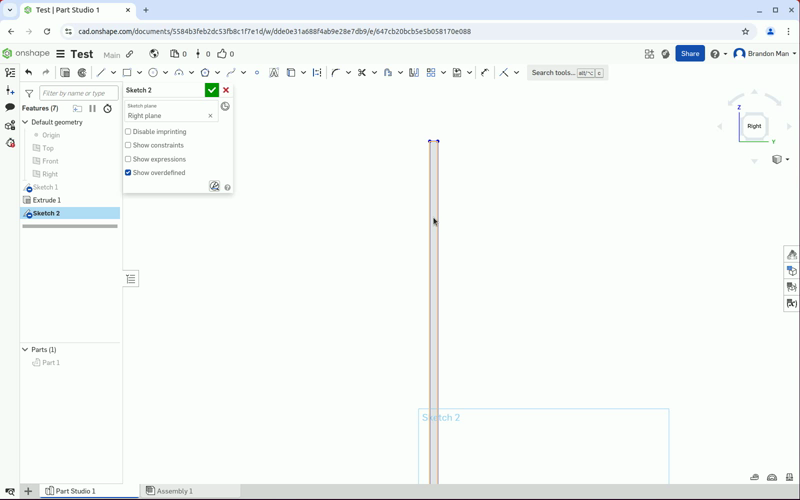
scroll(6)
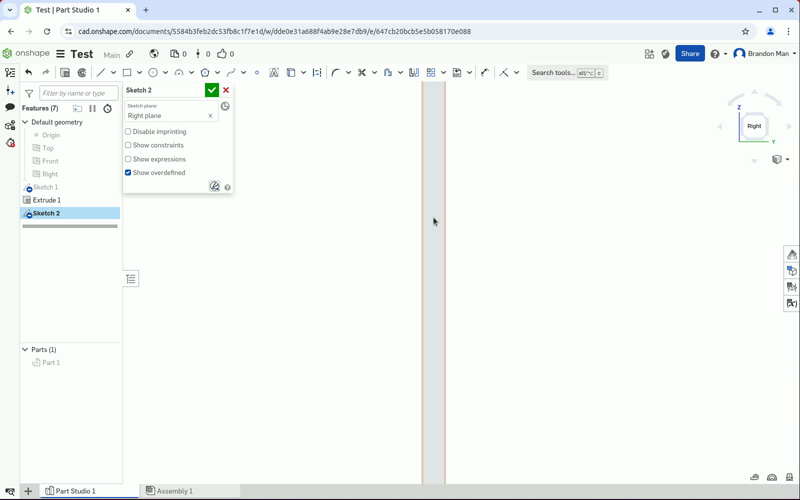
click(433, 217)
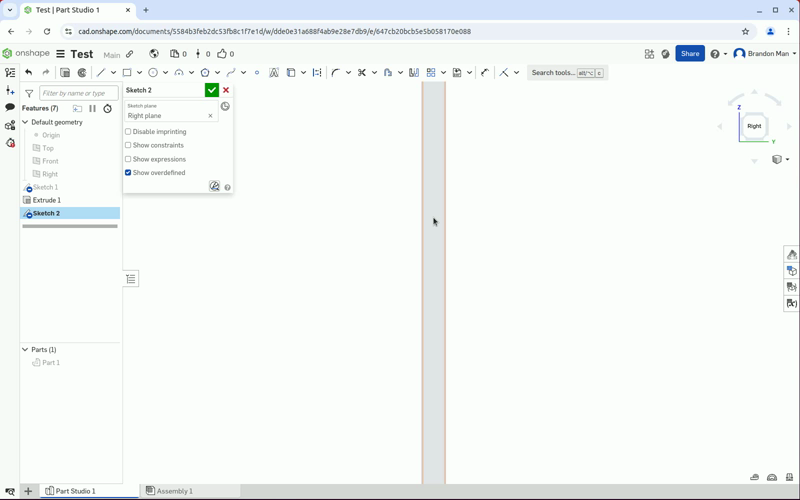
scroll(-6)
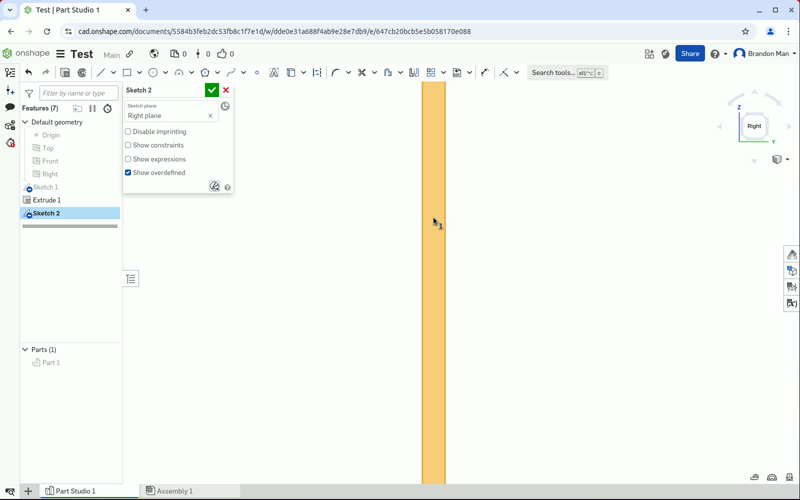
scroll(-6)
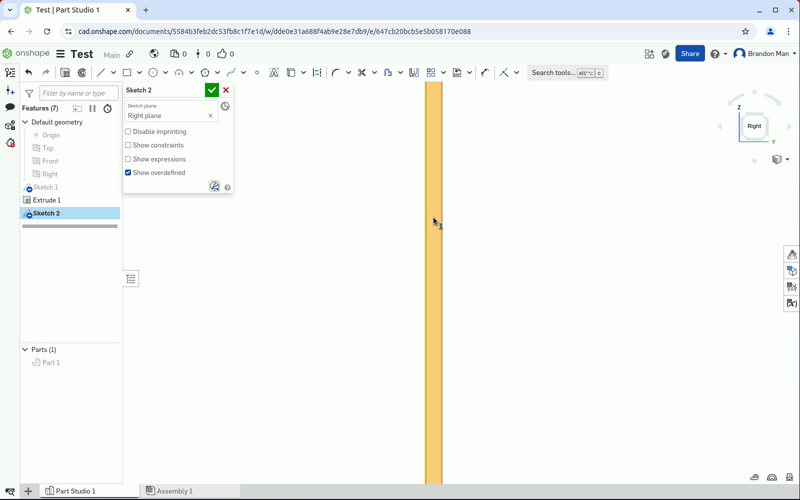
scroll(-6)
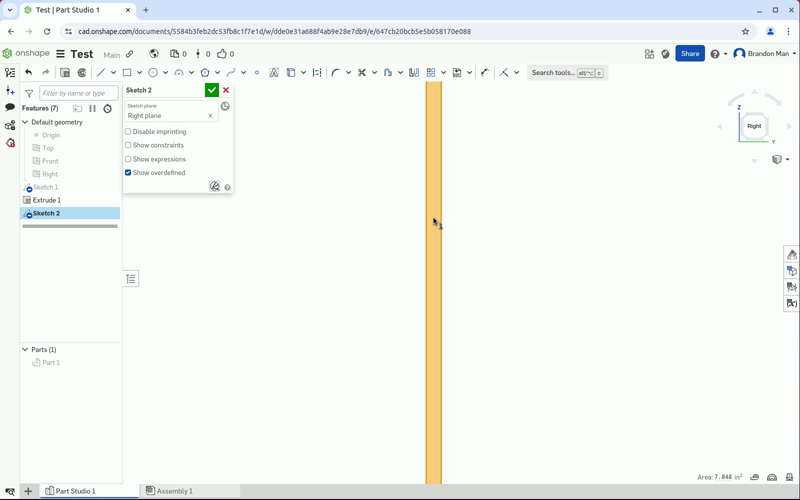
scroll(-6)
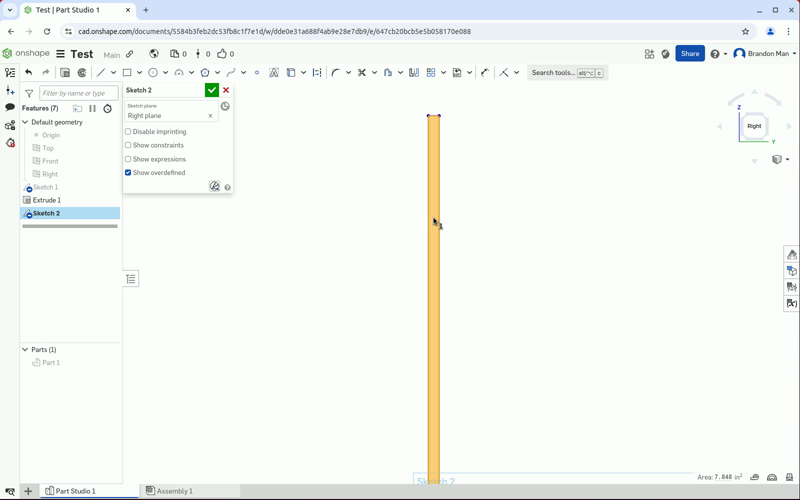
scroll(-6)
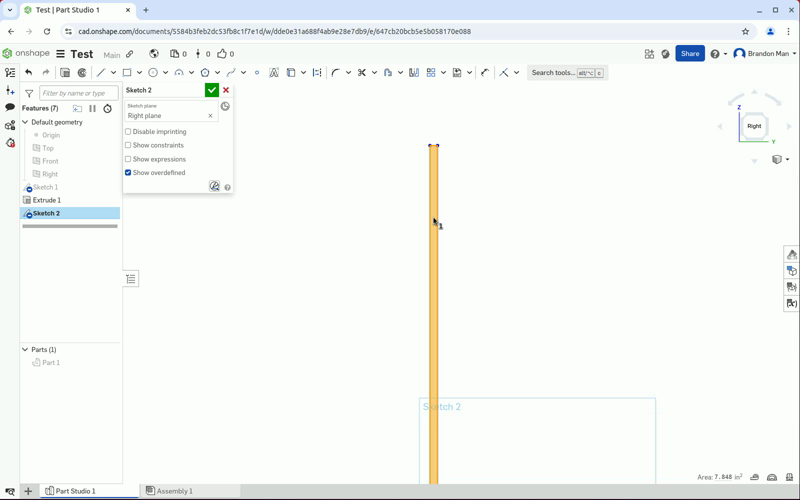
scroll(-6)
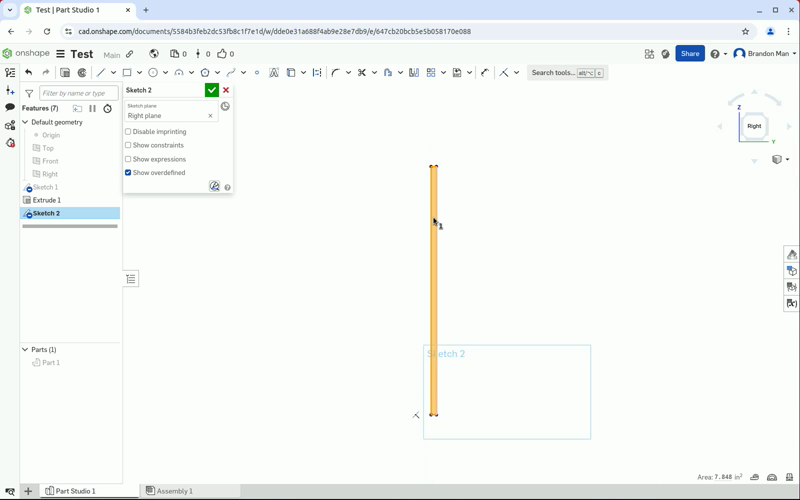
scroll(-6)
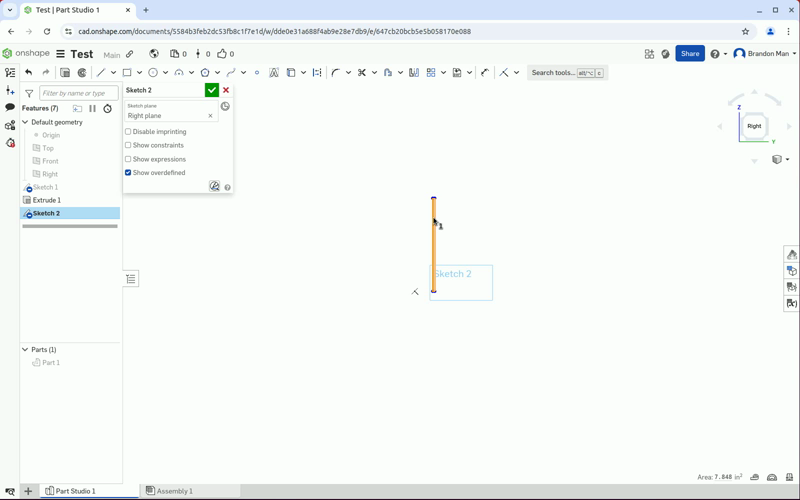
mouse_move(73, 352)
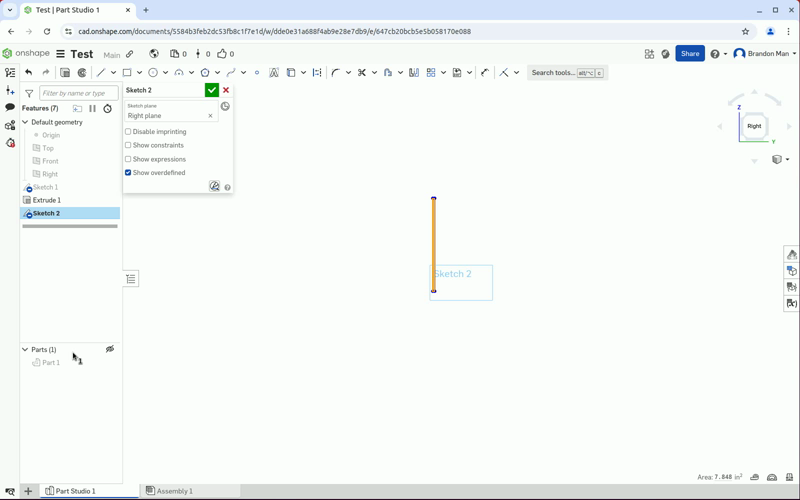
key(shift+y)
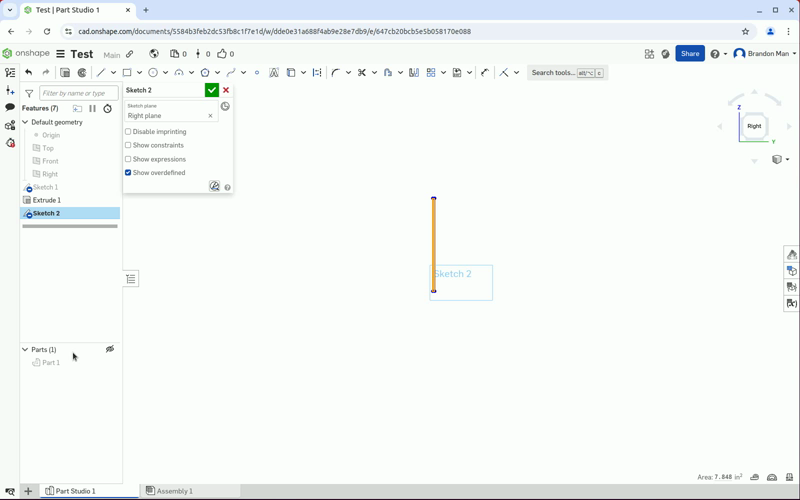
key(shift+e)
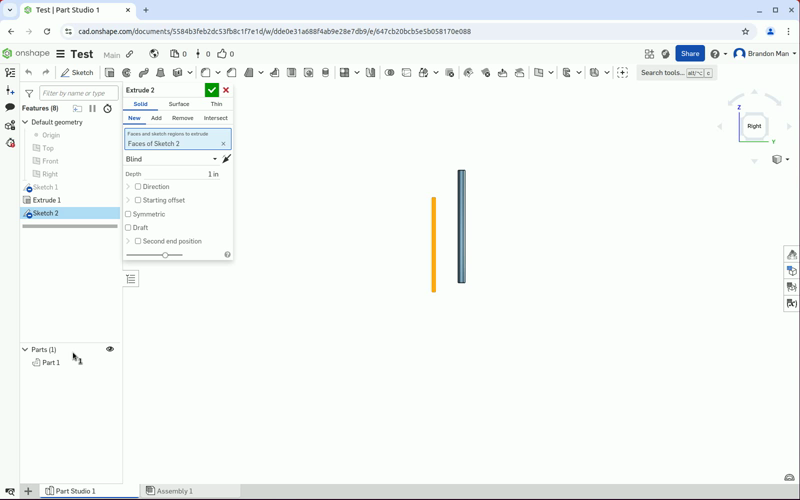
mouse_move(143, 106)
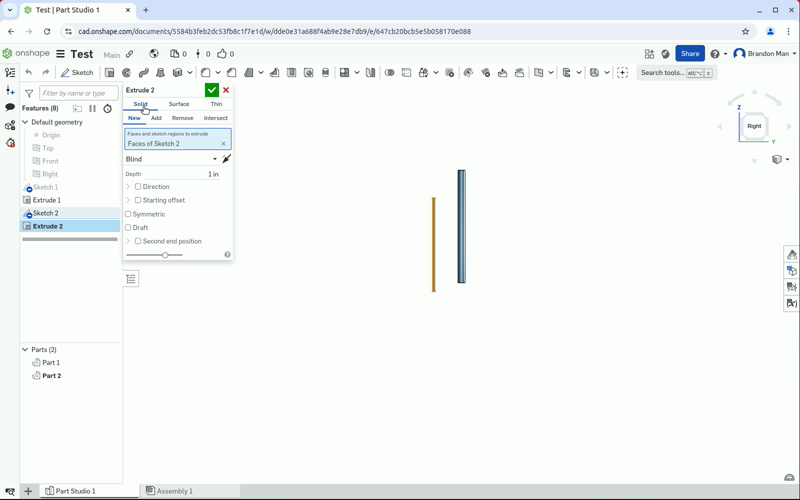
click(143, 106)
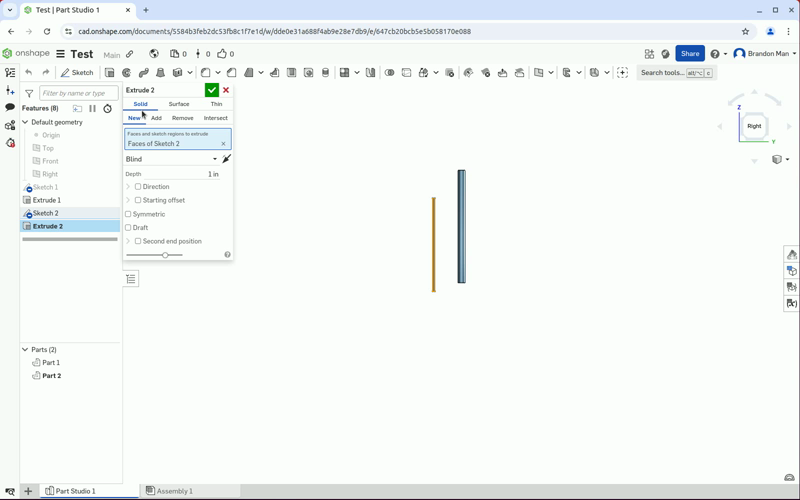
mouse_move(137, 120)
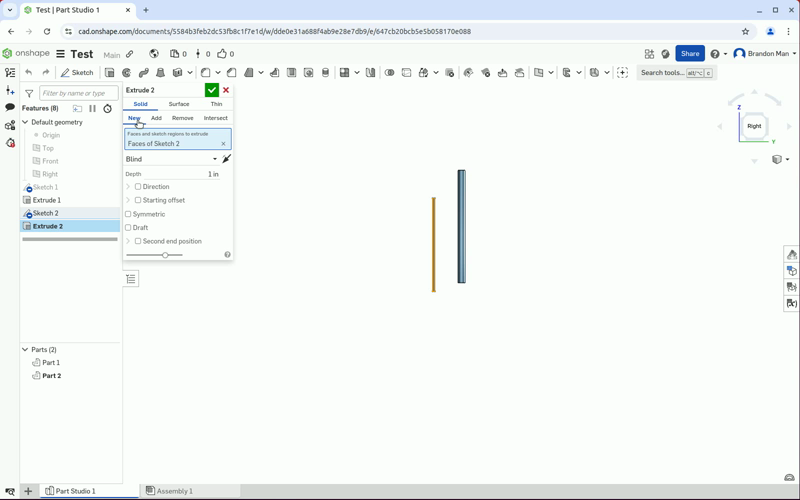
click(137, 120)
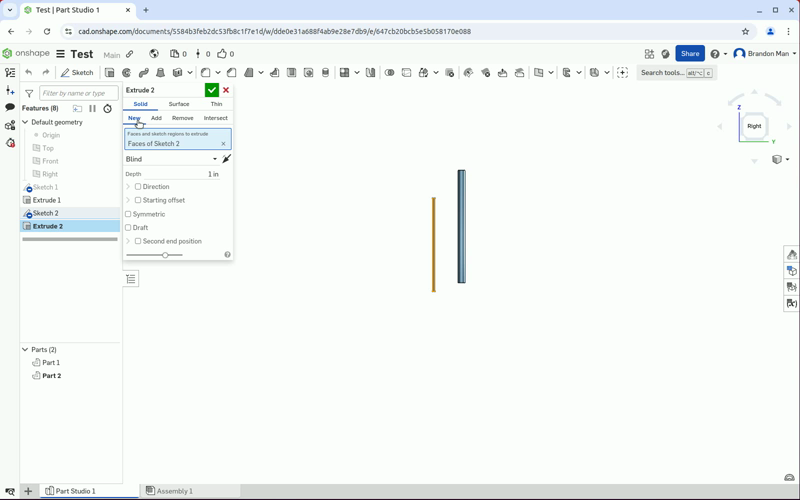
key(tab, 4)
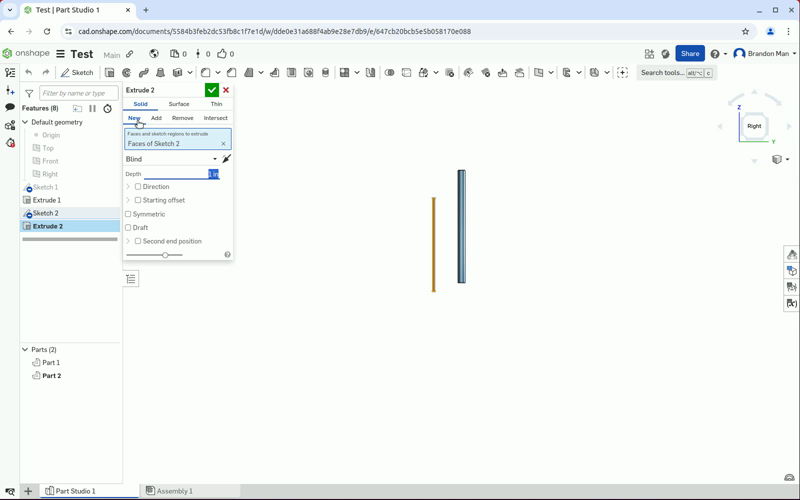
text(-0.241)
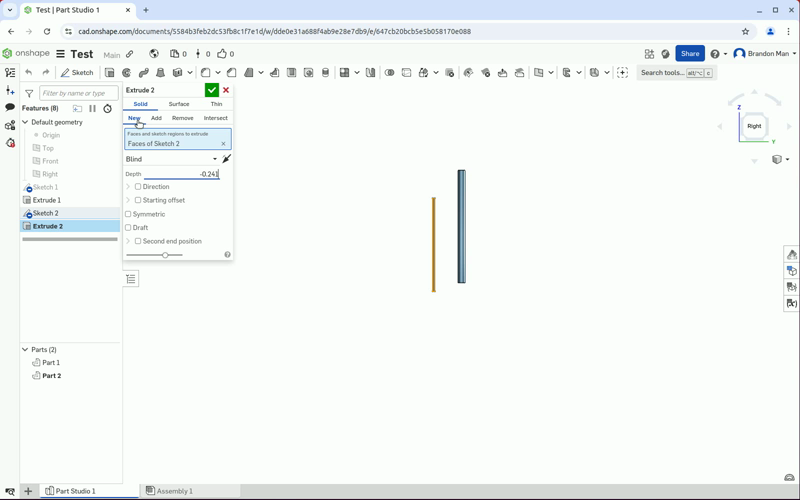
key(enter)
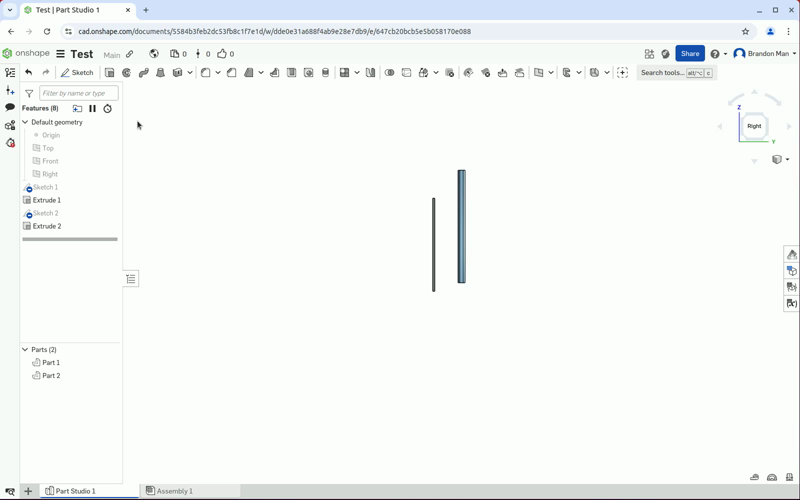
key(shift+h)
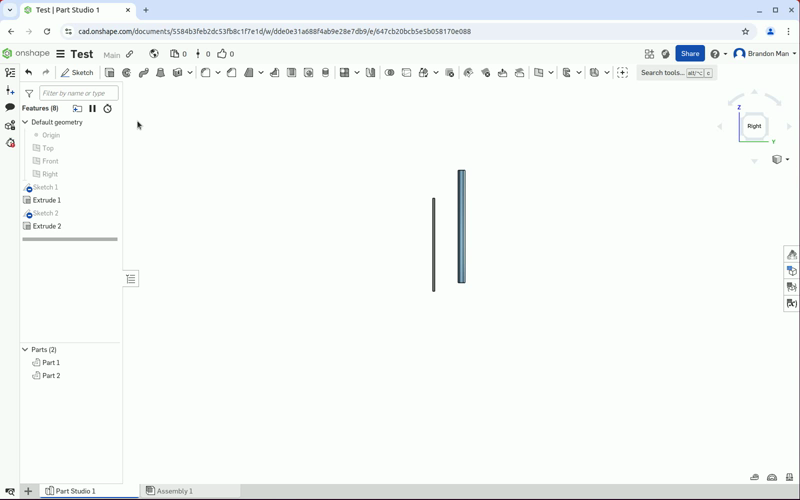
key(shift+h)
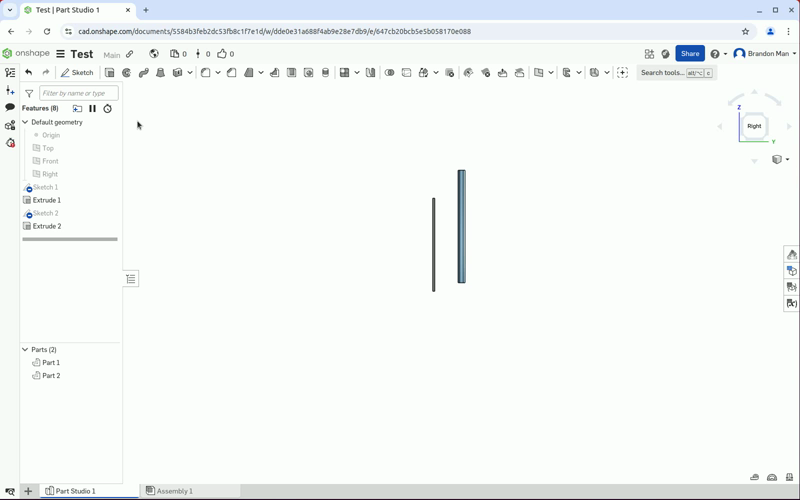
mouse_move(73, 189)
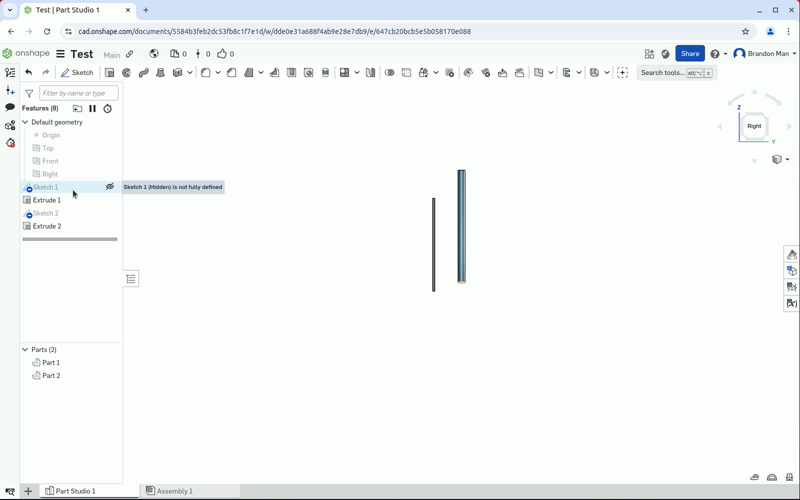
click(73, 189)
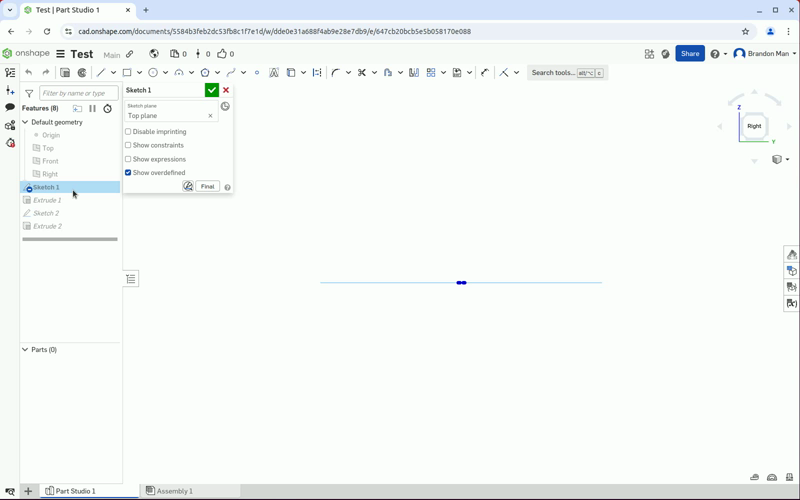
mouse_move(229, 92)
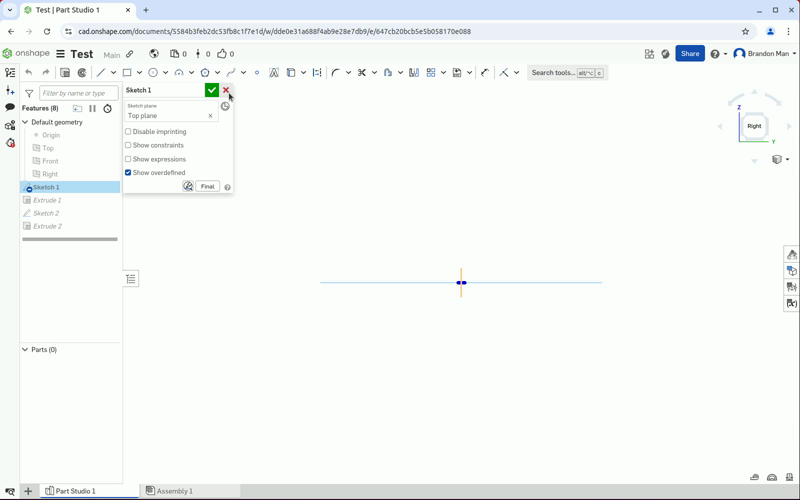
click(229, 92)
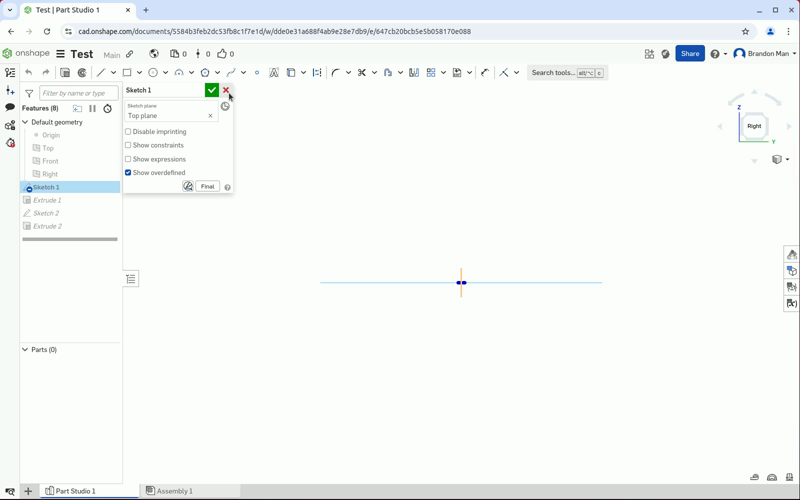
key(shift+s)
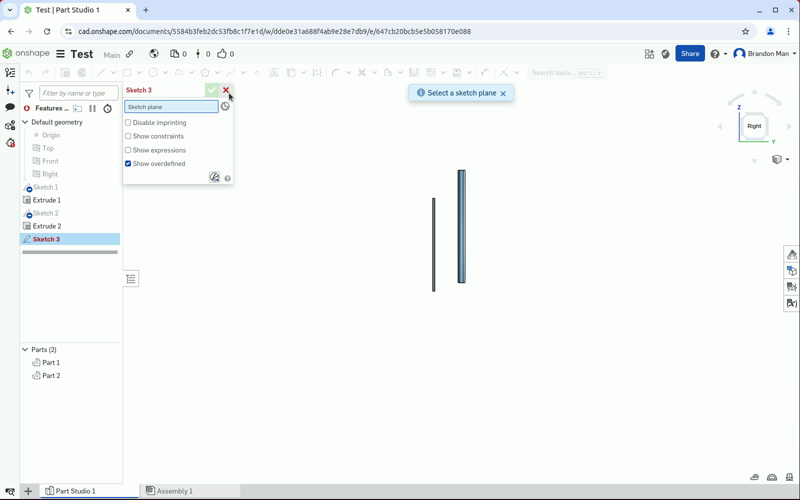
mouse_move(73, 176)
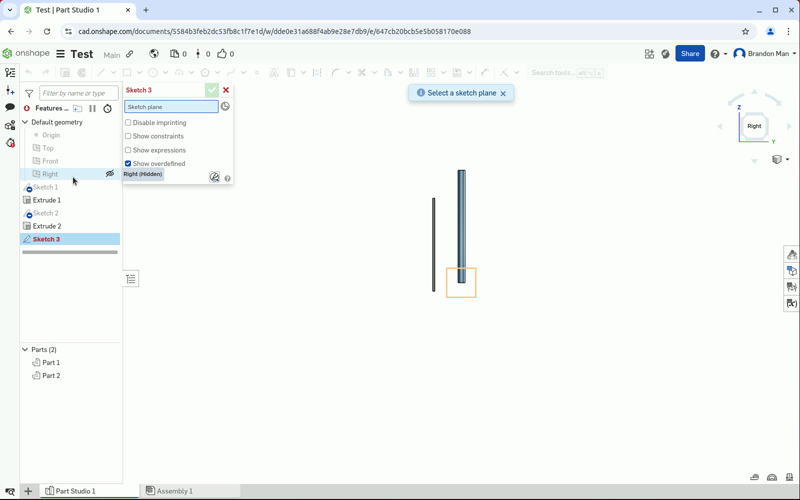
click(73, 176)
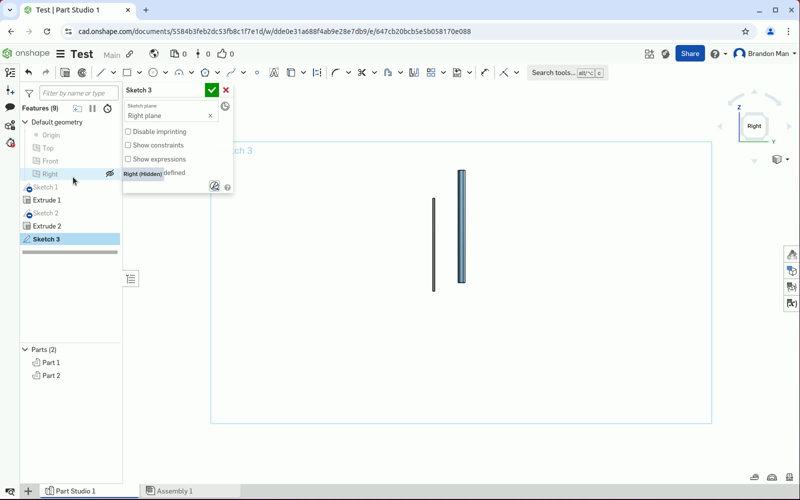
mouse_move(73, 352)
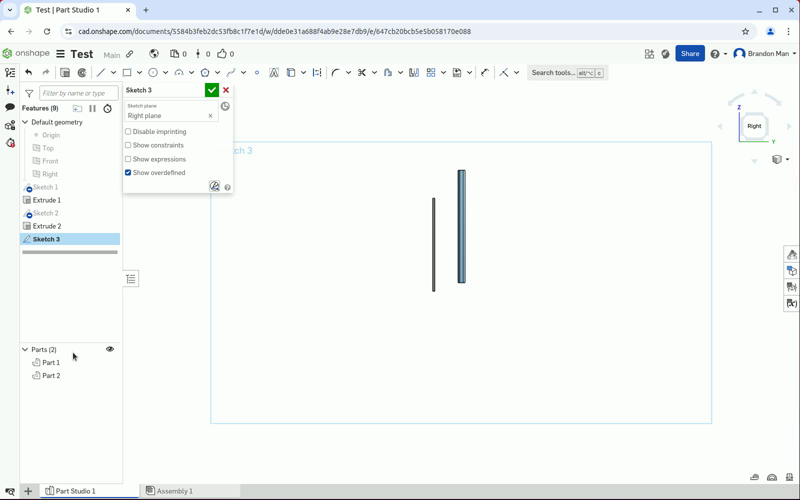
key(y)
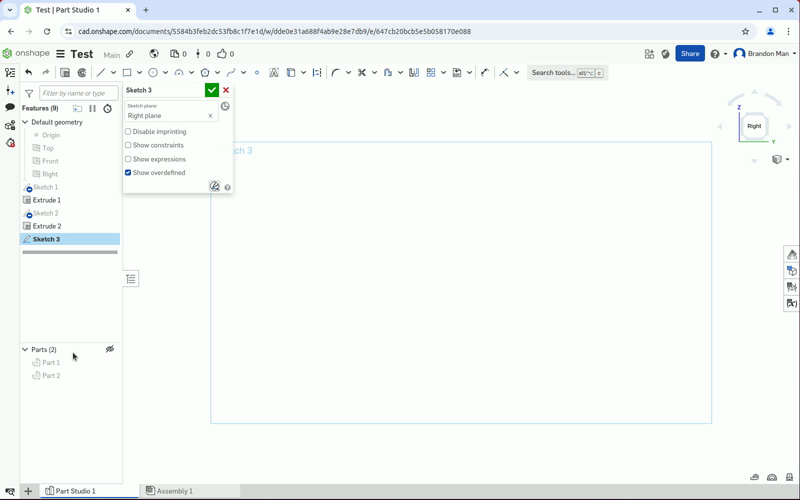
key(l)
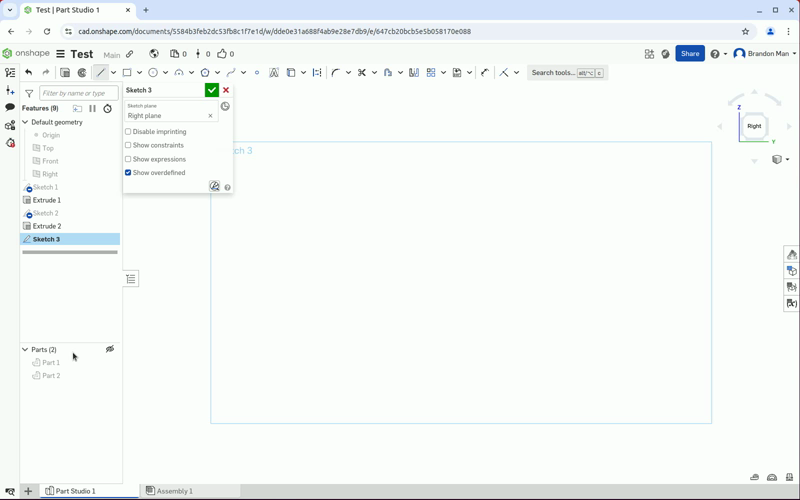
key_down(shift)
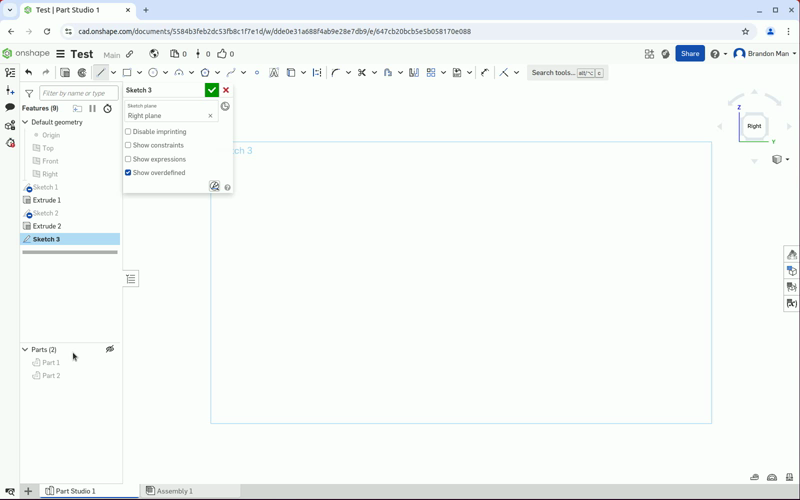
mouse_move(484, 280)
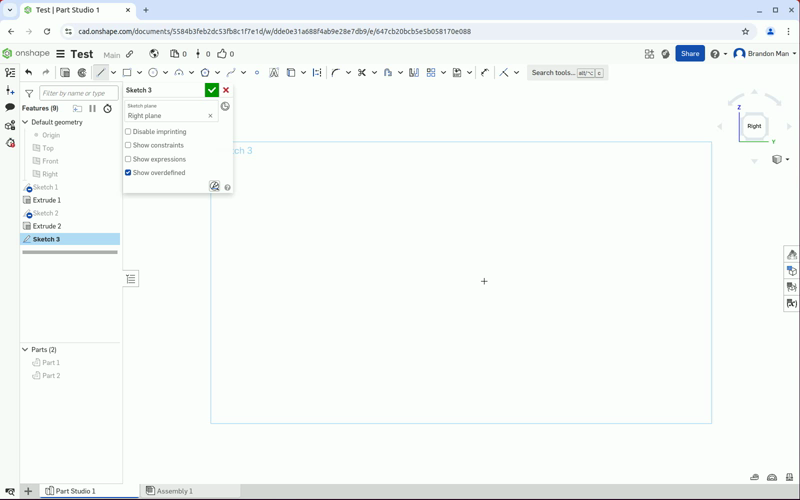
click(484, 280)
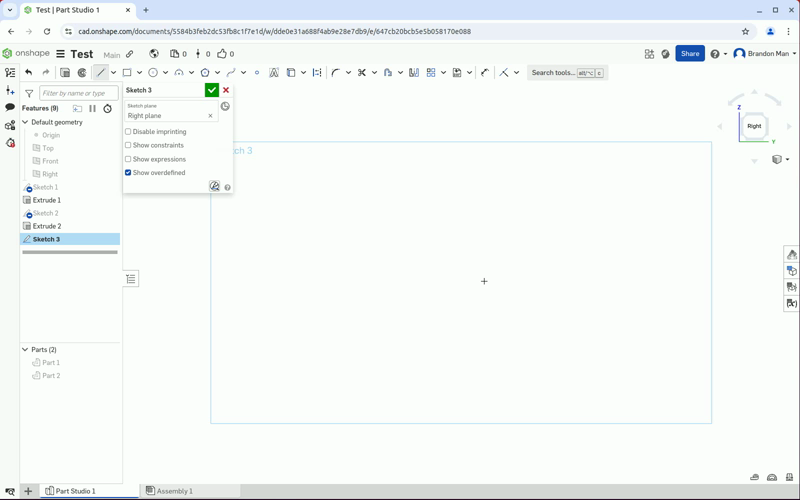
key_up(shift)
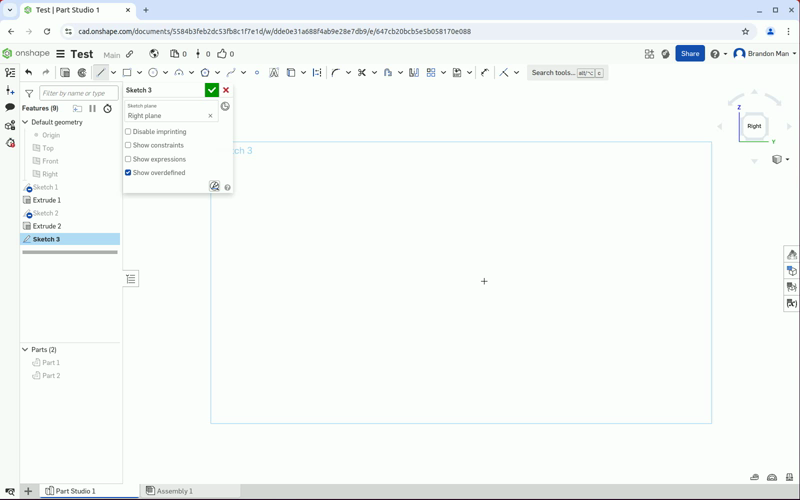
key_down(shift)
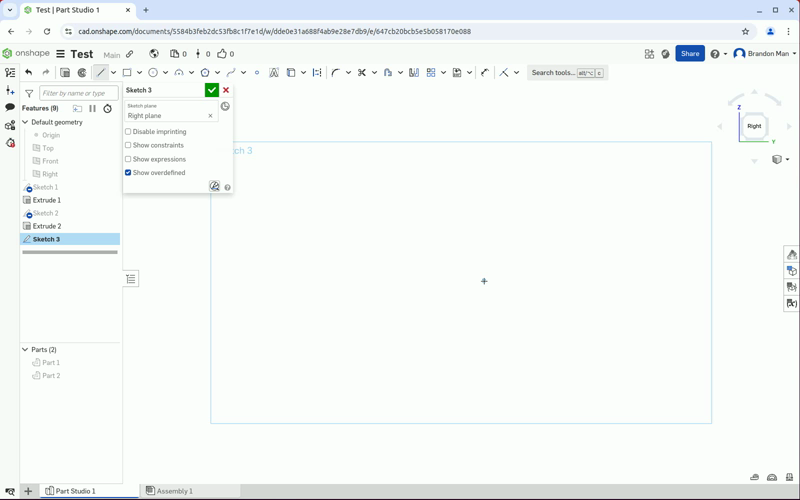
mouse_move(514, 280)
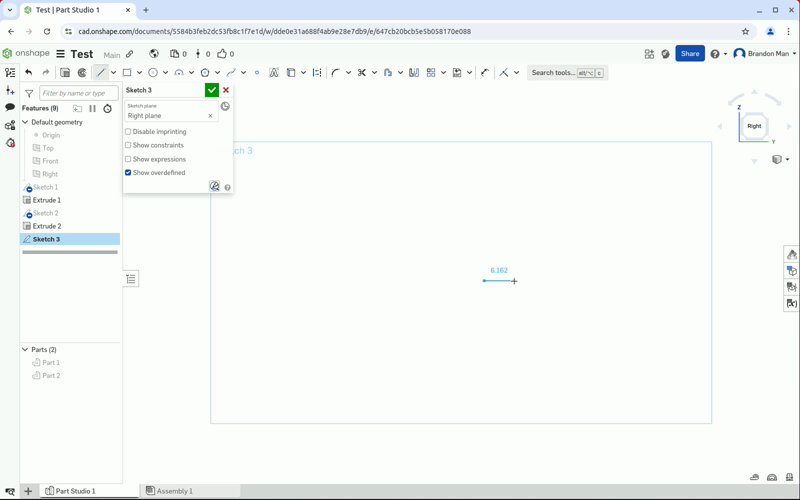
mouse_move(486, 280)
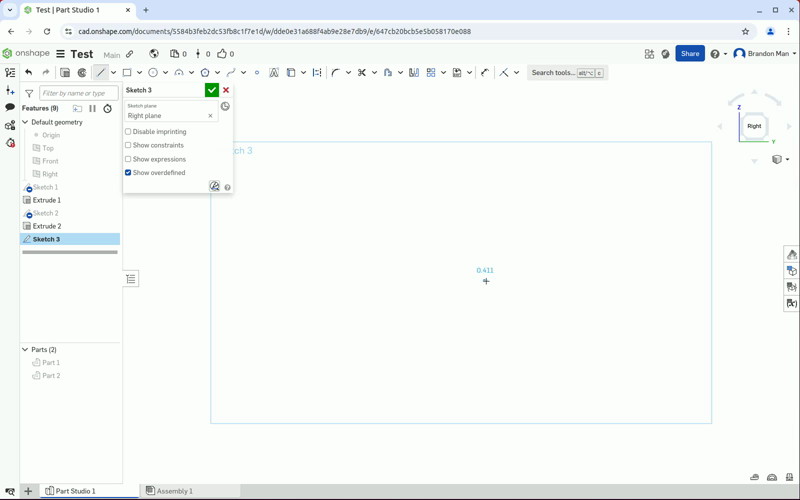
scroll(6)
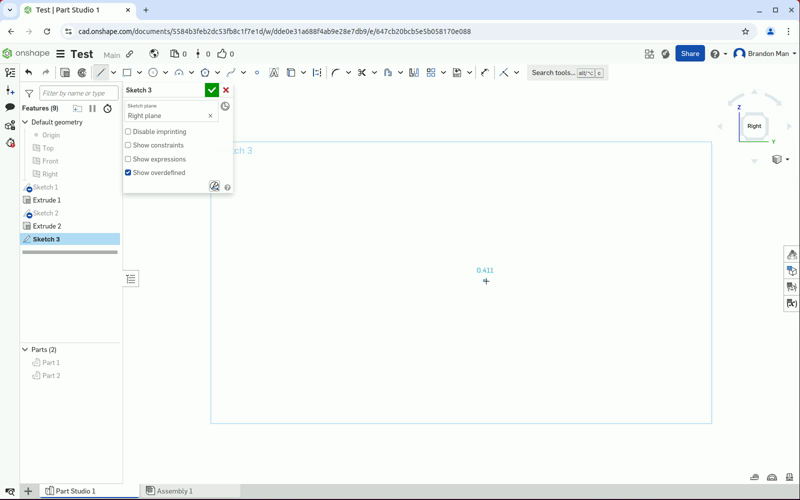
scroll(6)
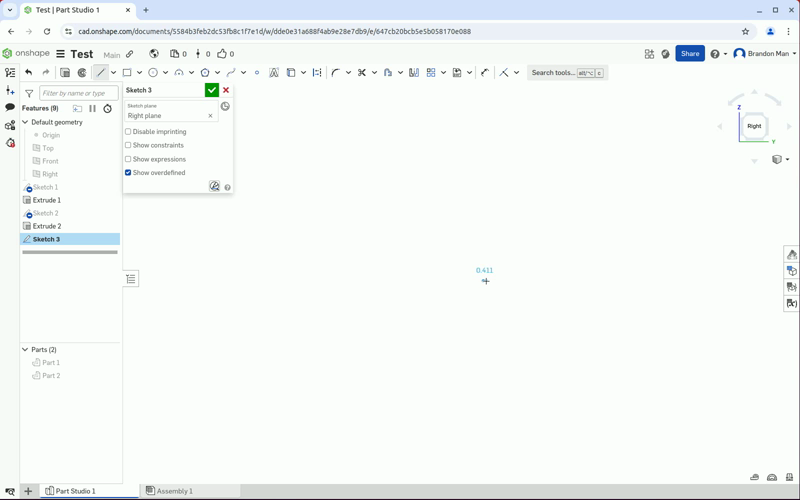
scroll(6)
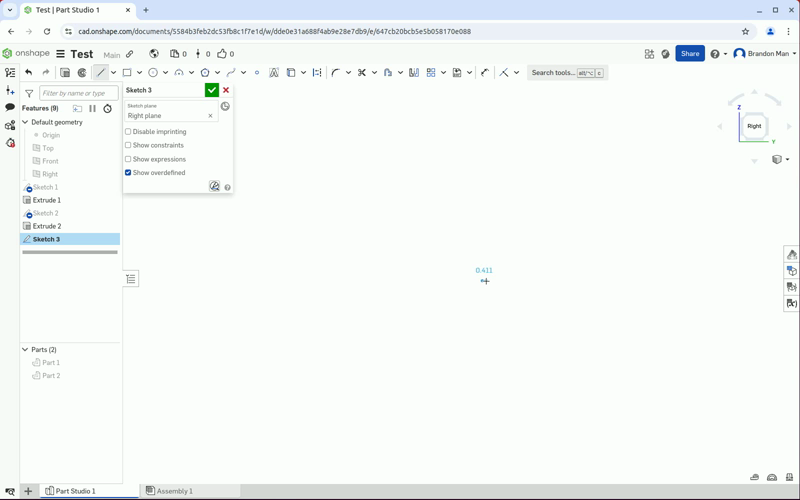
scroll(6)
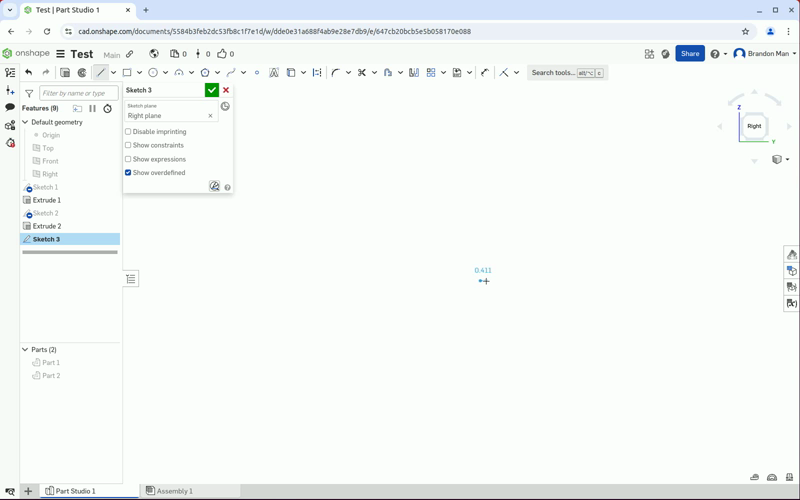
scroll(6)
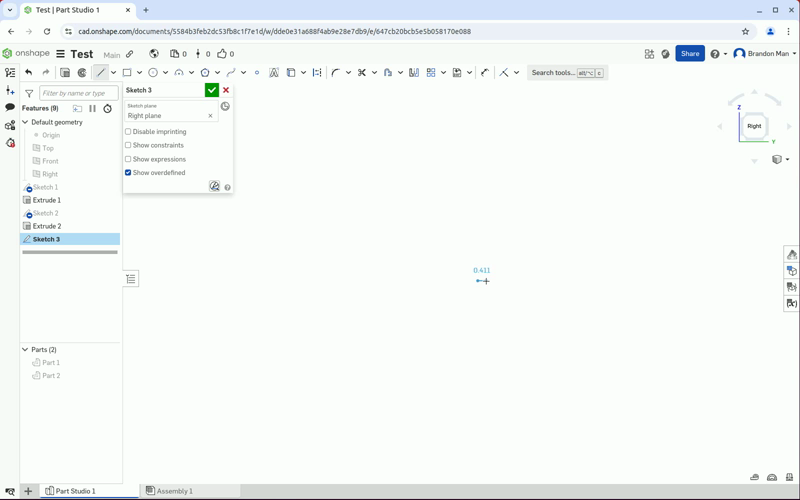
scroll(6)
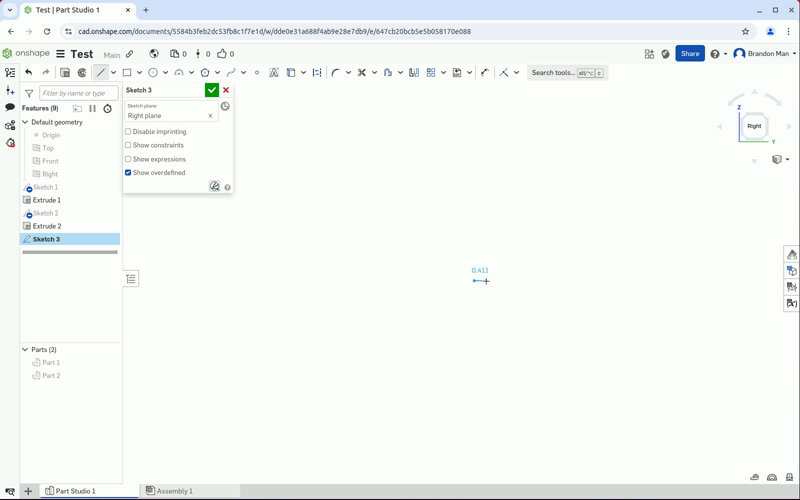
scroll(6)
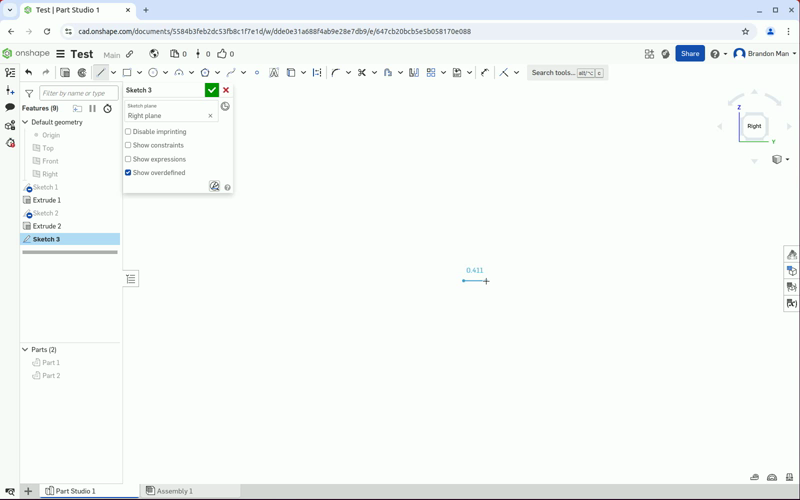
click(486, 280)
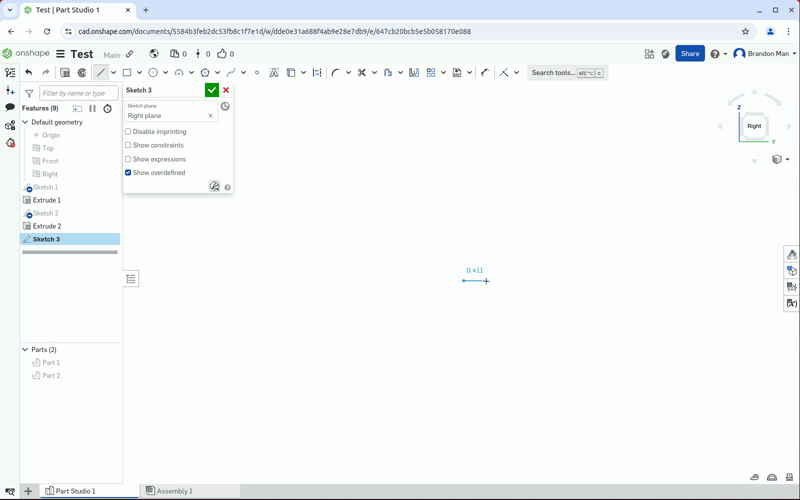
scroll(-6)
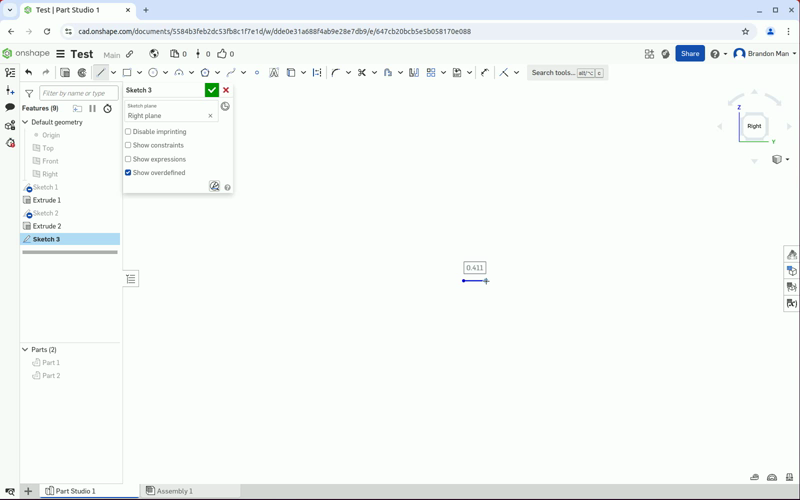
scroll(-6)
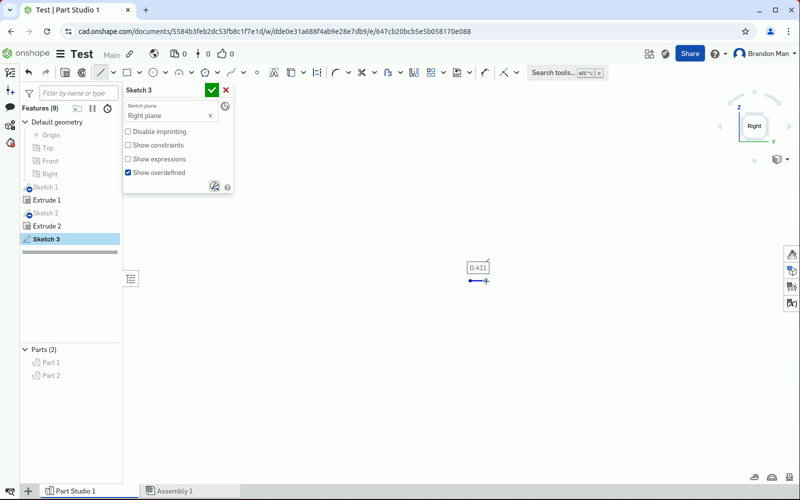
scroll(-6)
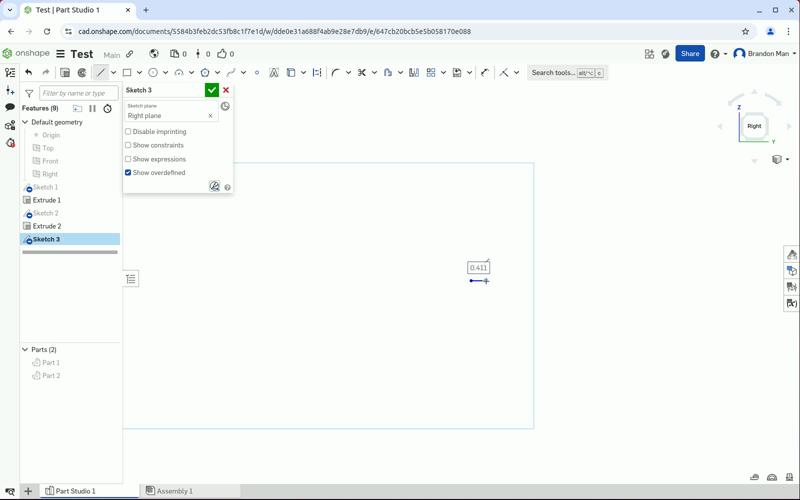
scroll(-6)
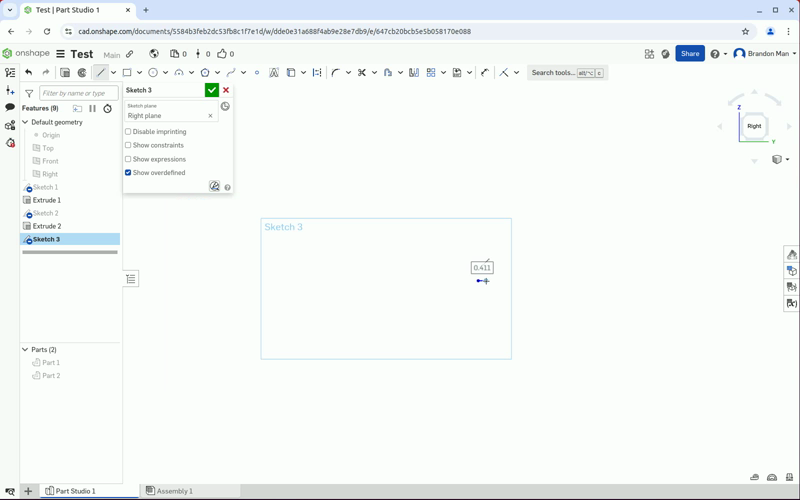
scroll(-6)
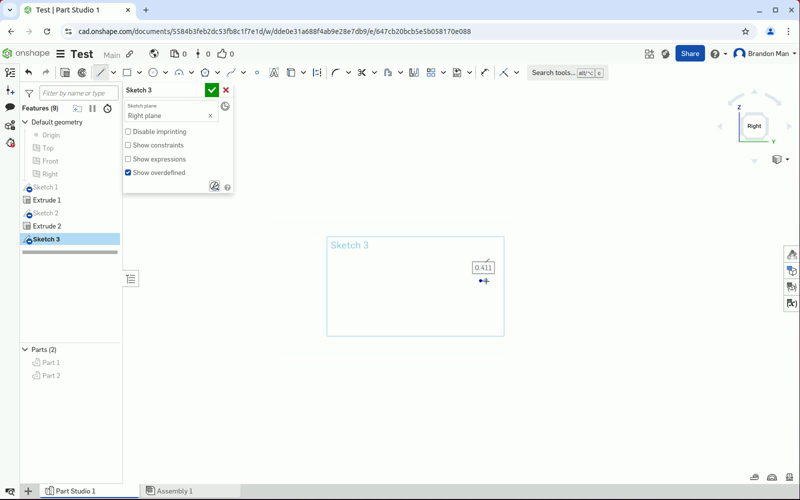
scroll(-6)
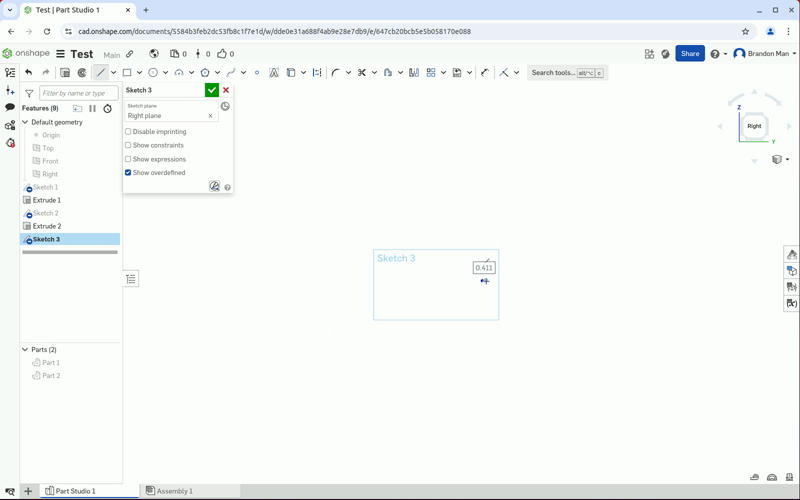
scroll(-6)
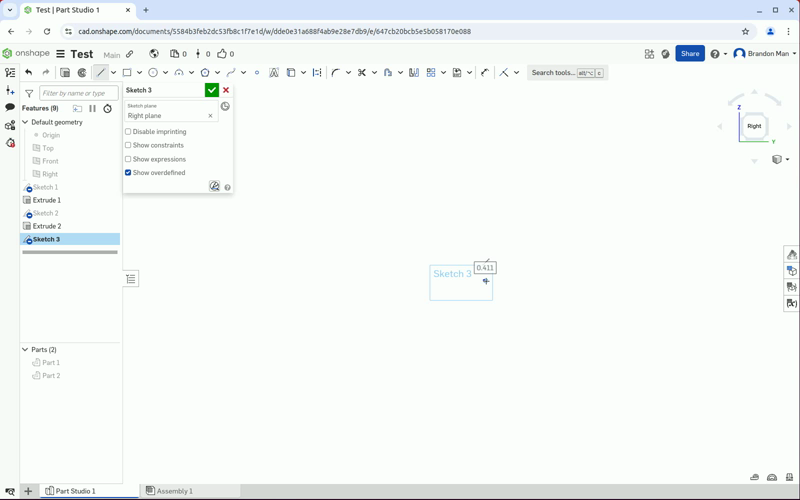
key_up(shift)
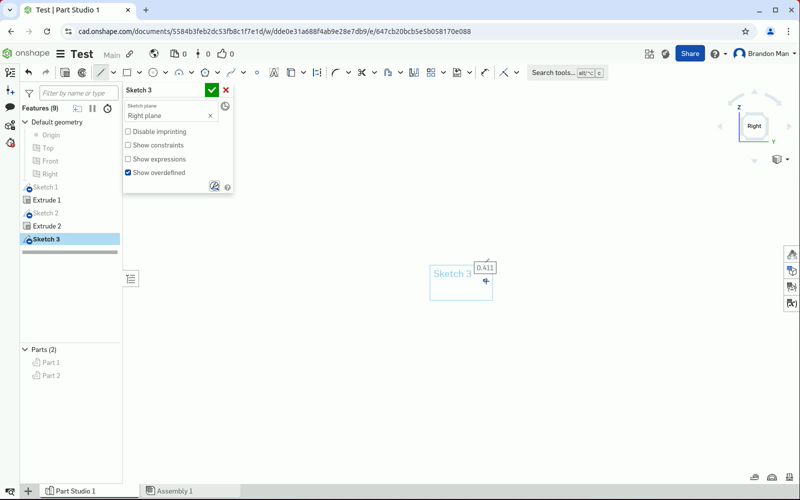
key_down(shift)
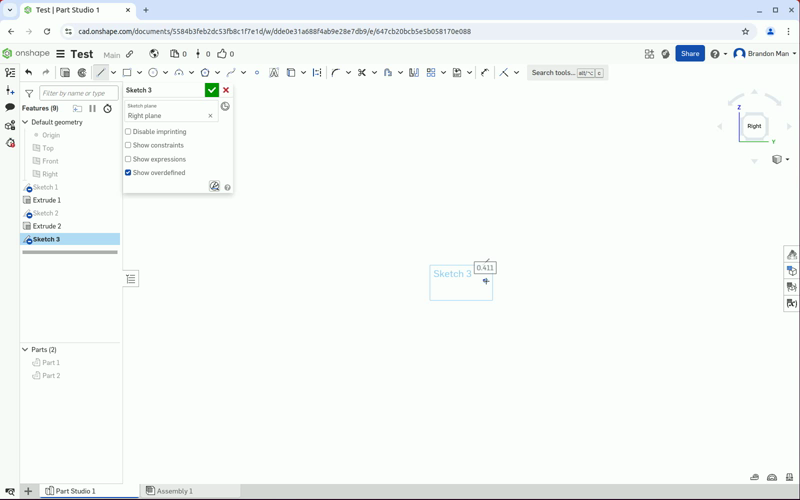
mouse_move(486, 187)
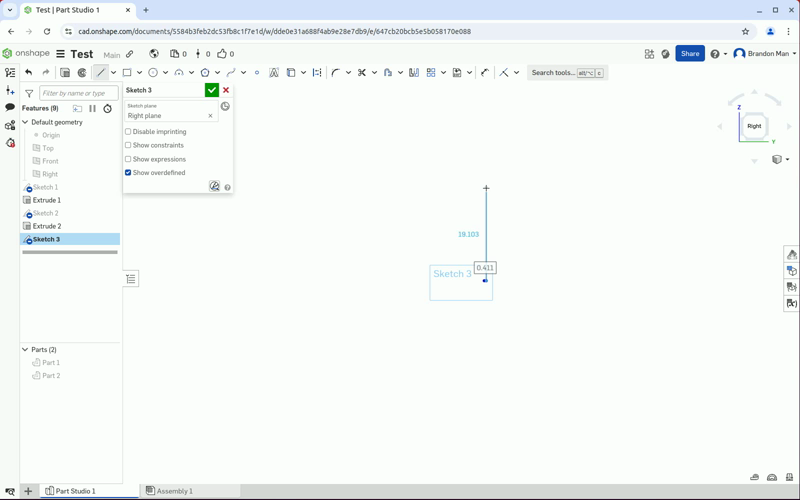
click(486, 187)
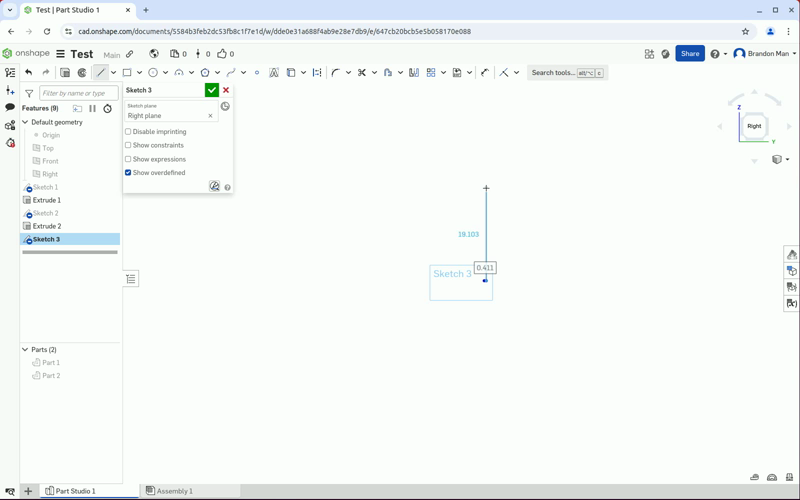
key_up(shift)
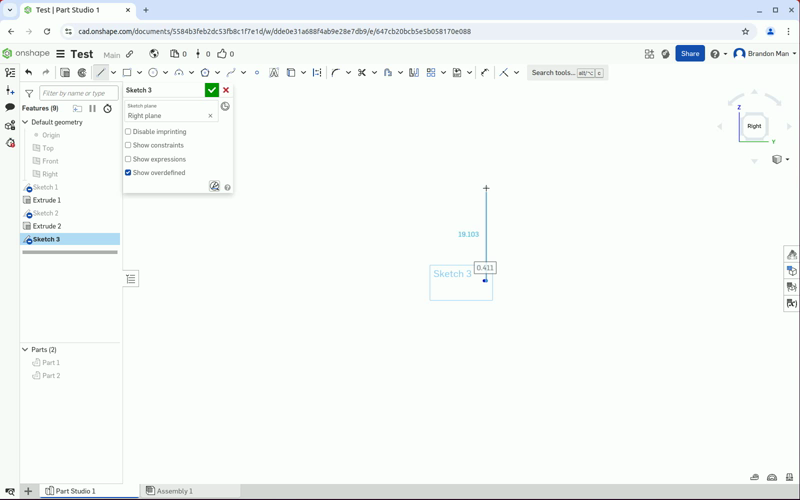
key_down(shift)
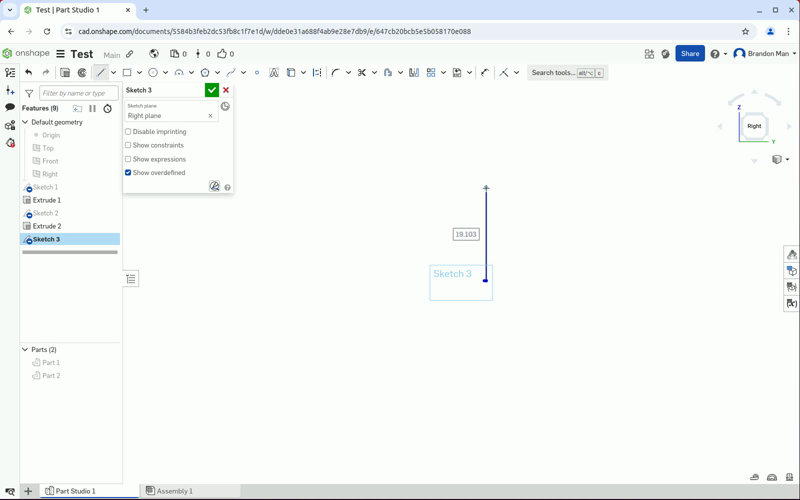
mouse_move(516, 187)
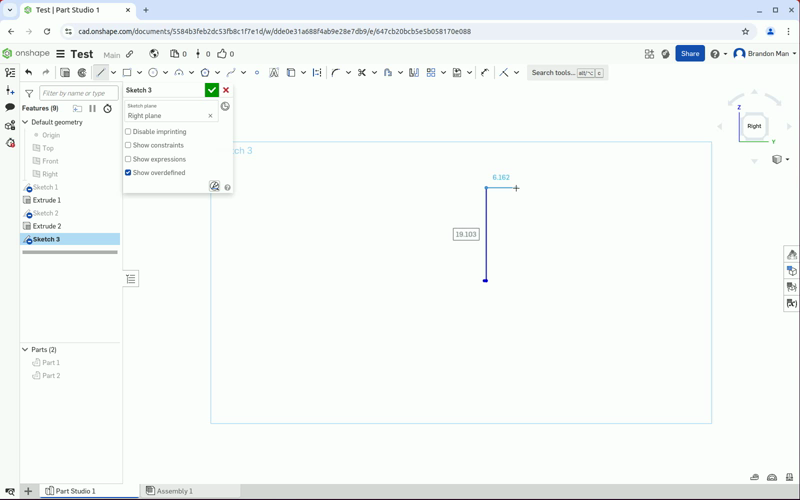
mouse_move(484, 187)
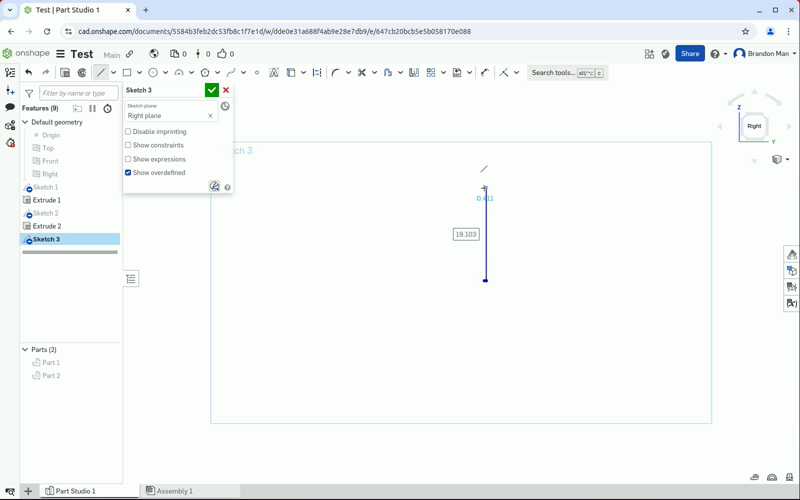
scroll(6)
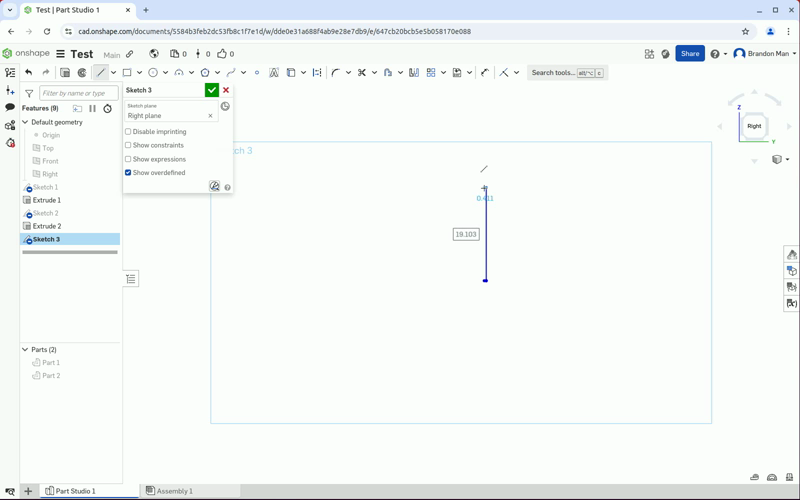
scroll(6)
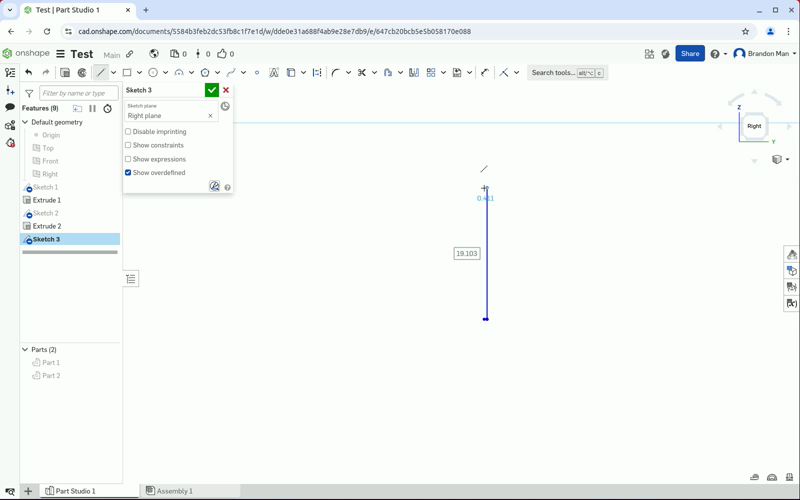
scroll(6)
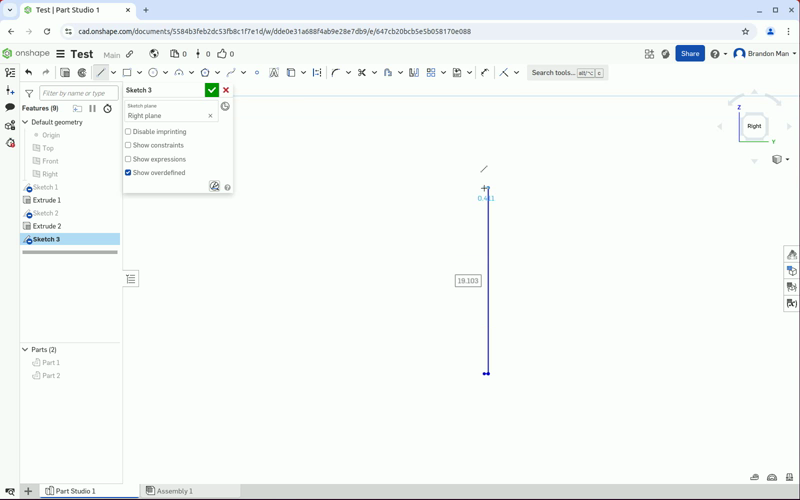
scroll(6)
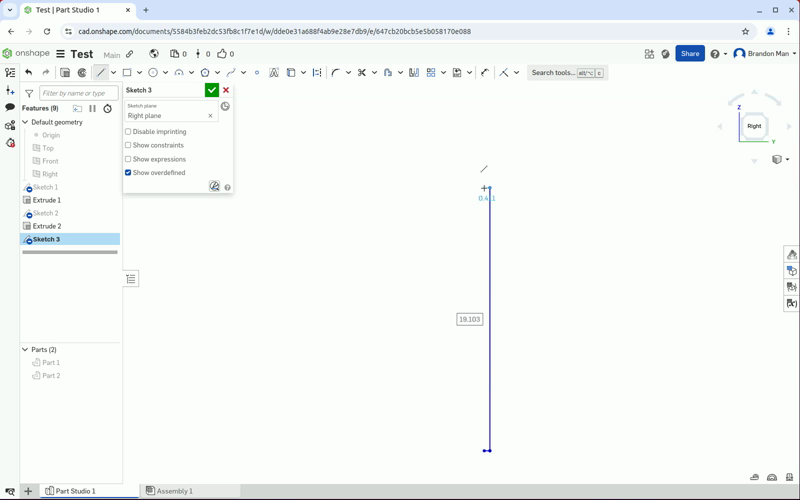
scroll(6)
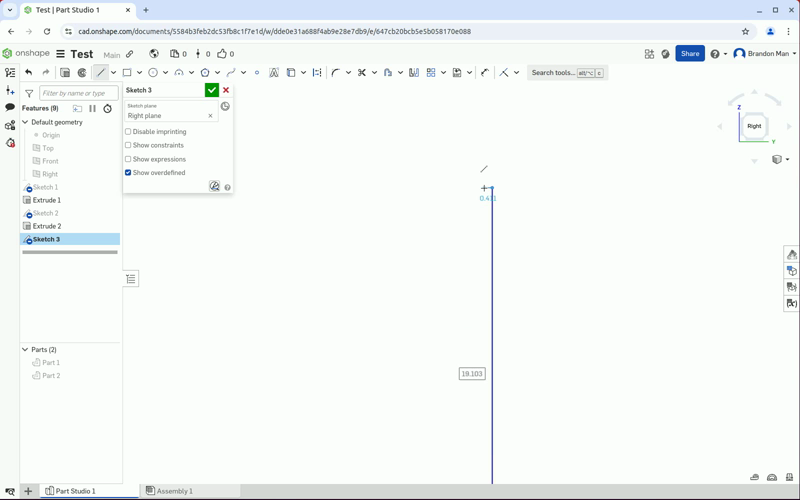
scroll(6)
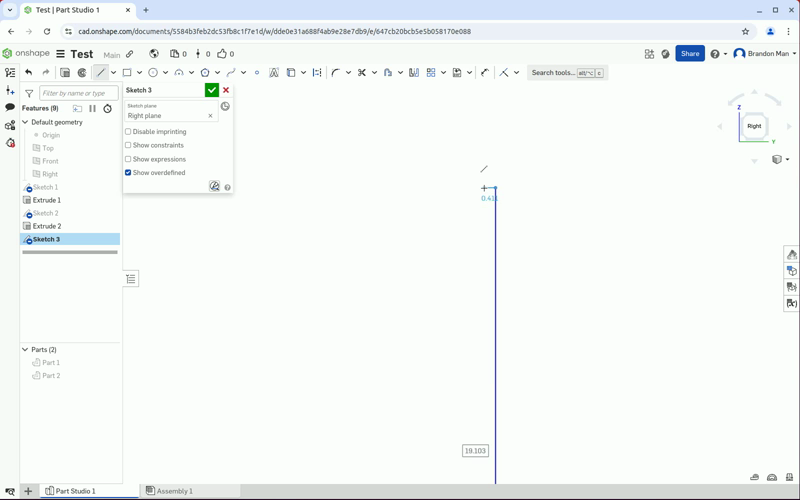
scroll(6)
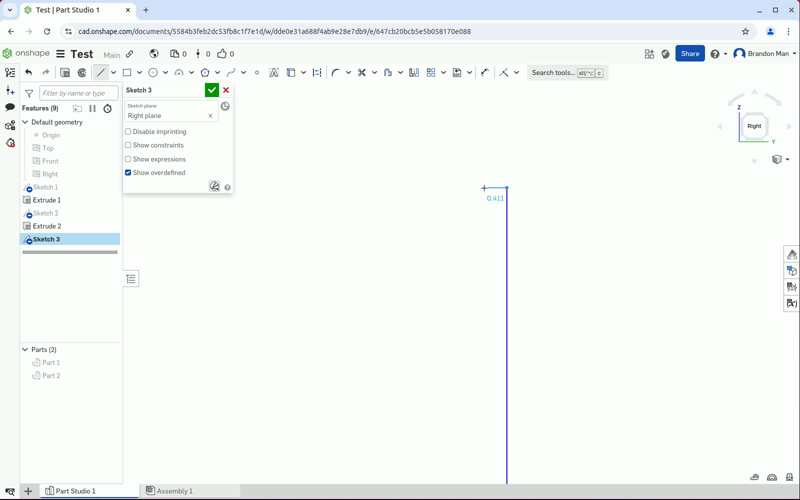
click(484, 187)
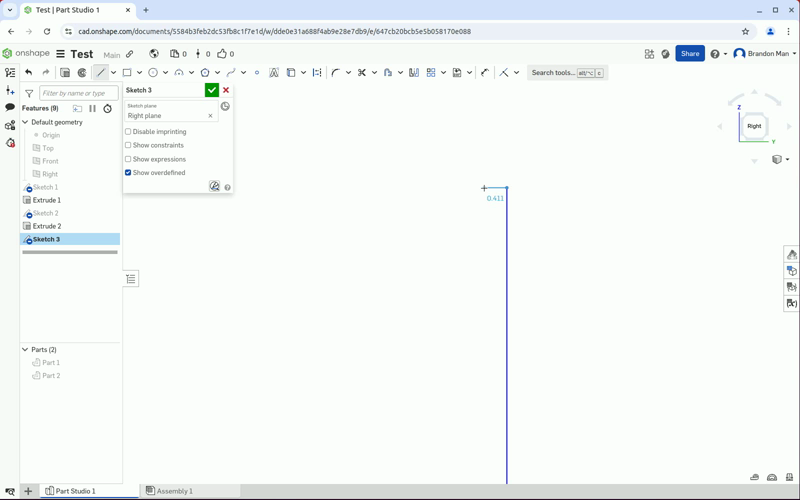
scroll(-6)
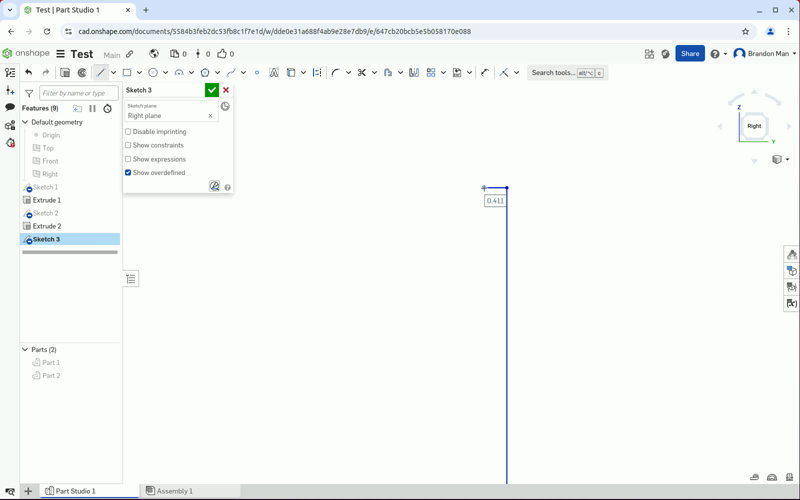
scroll(-6)
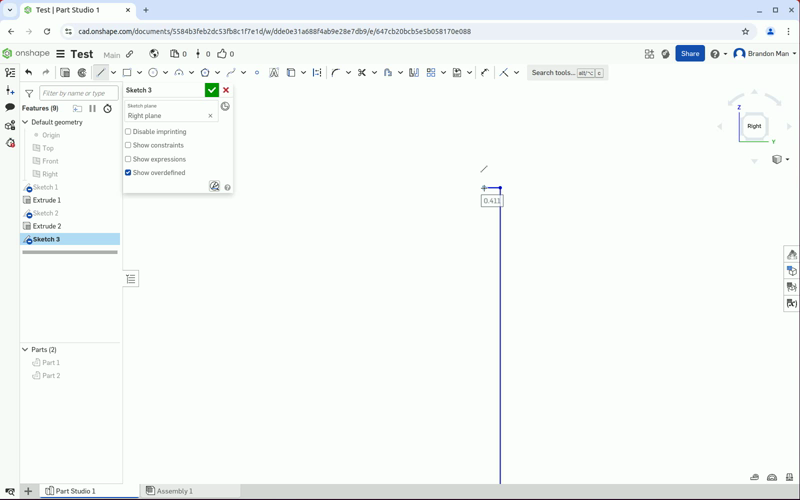
scroll(-6)
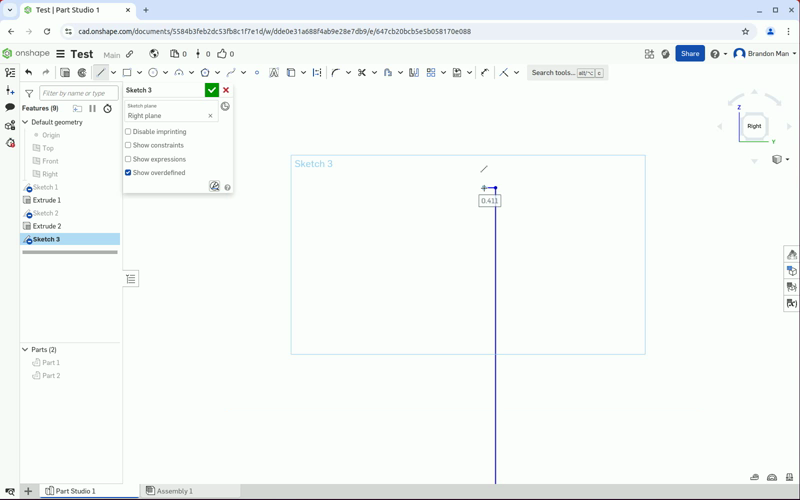
scroll(-6)
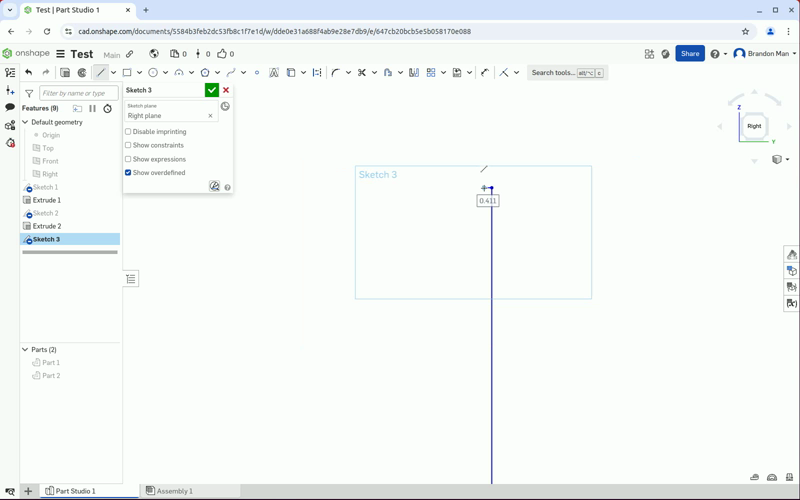
scroll(-6)
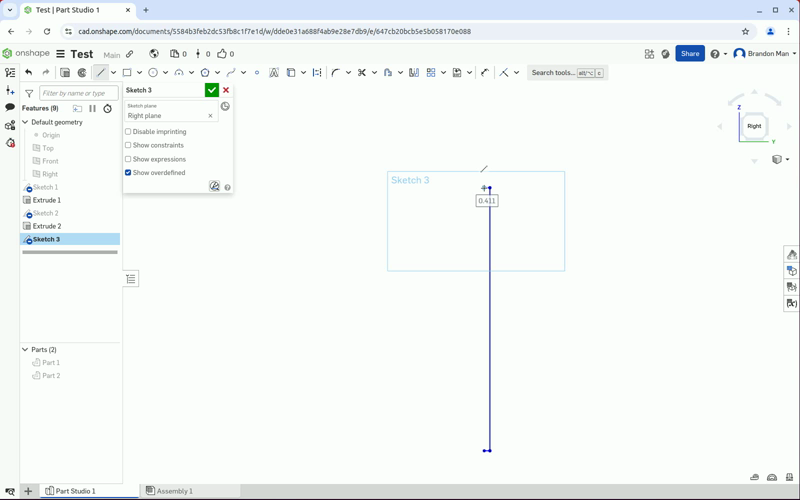
scroll(-6)
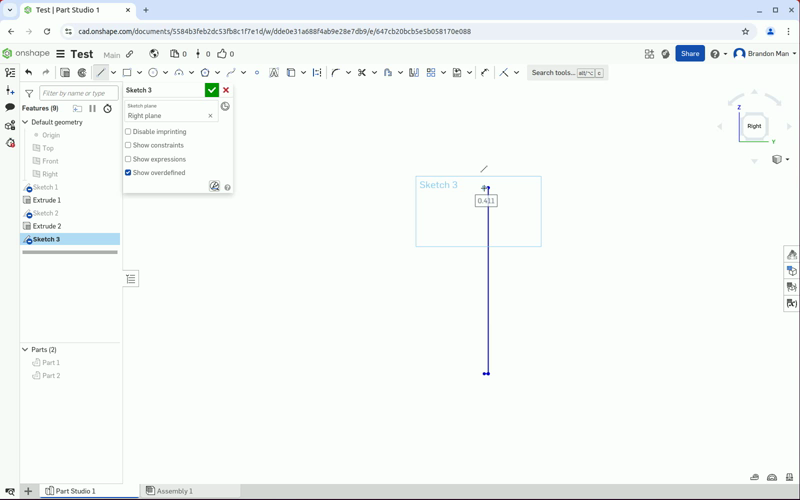
scroll(-6)
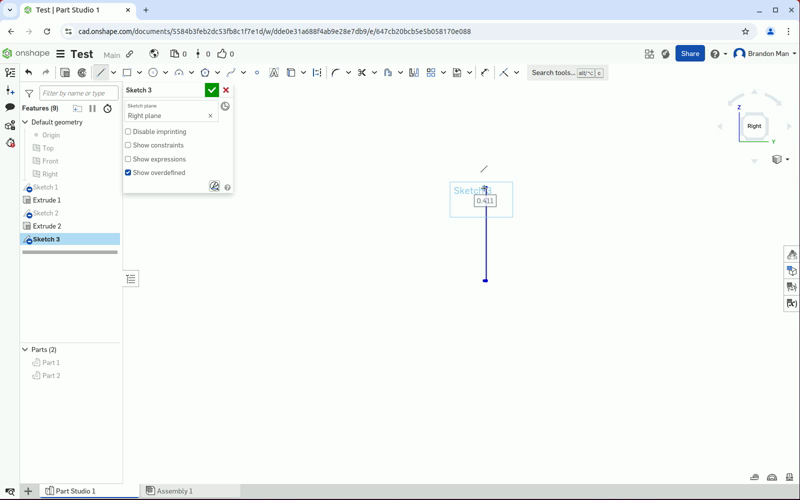
key_up(shift)
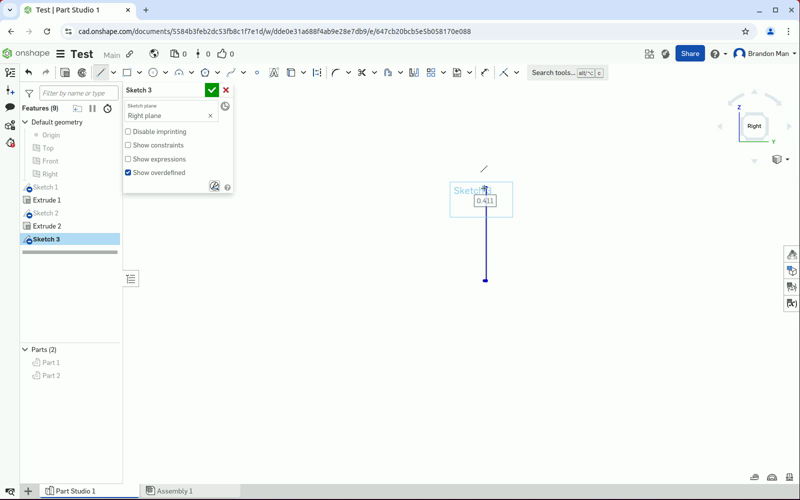
key_down(shift)
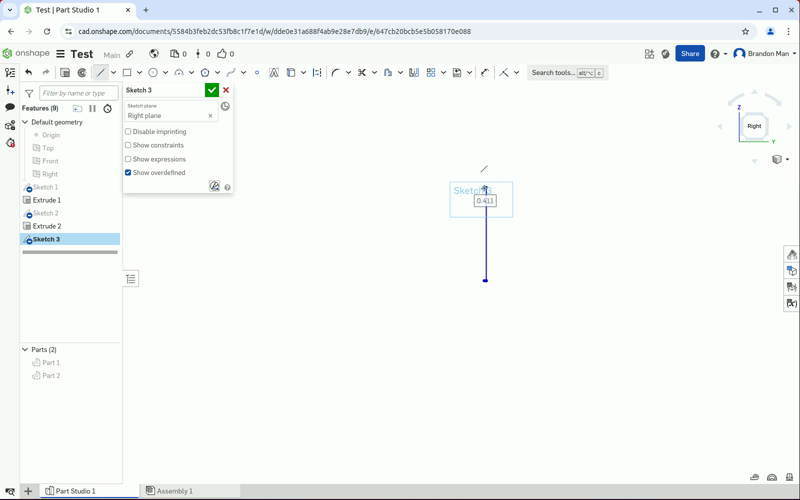
mouse_move(484, 280)
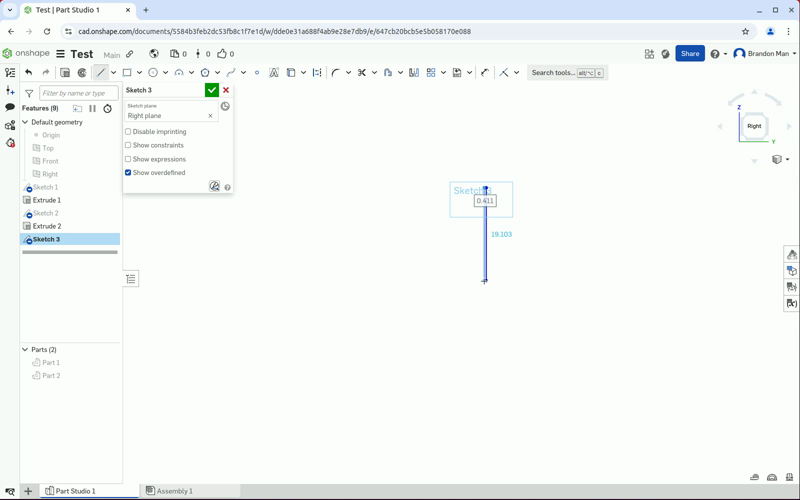
scroll(6)
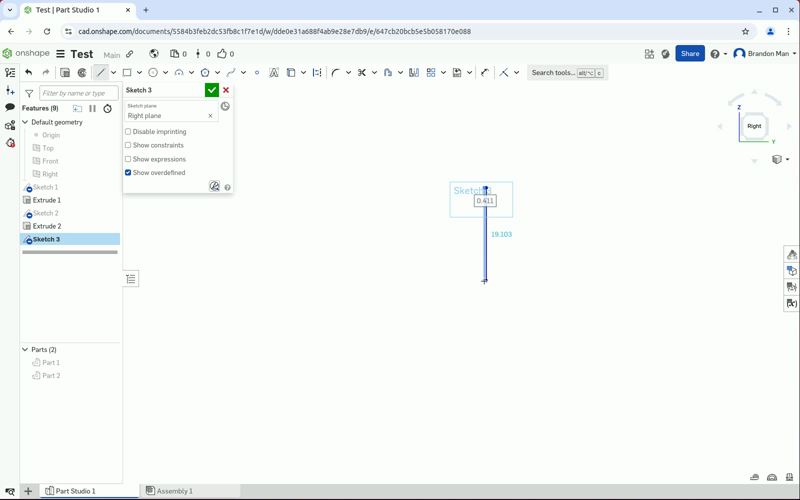
scroll(6)
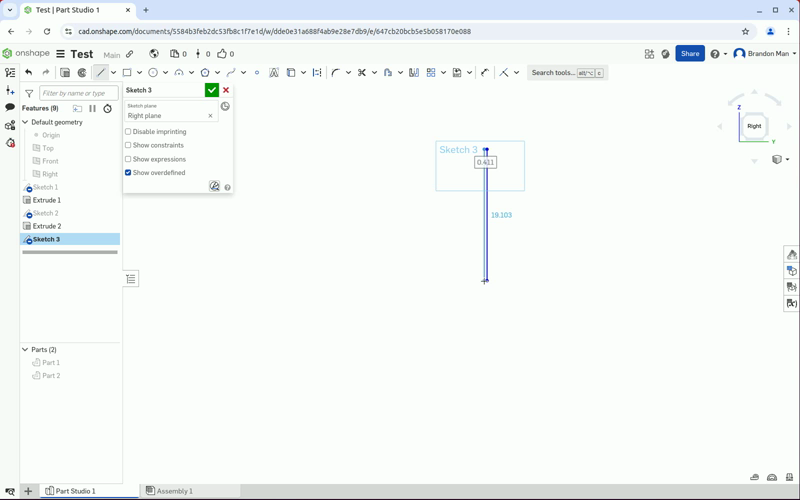
scroll(6)
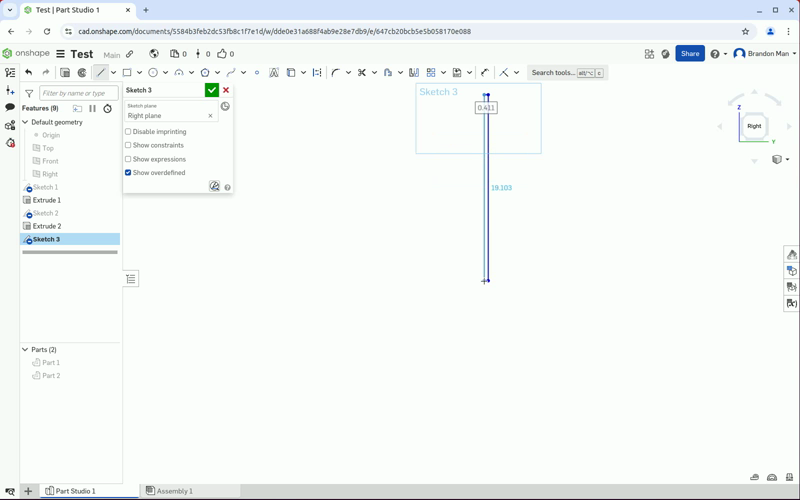
scroll(6)
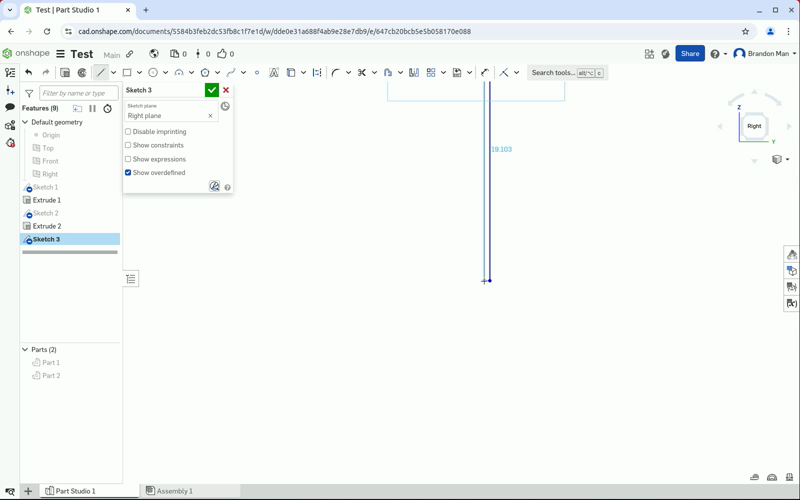
scroll(6)
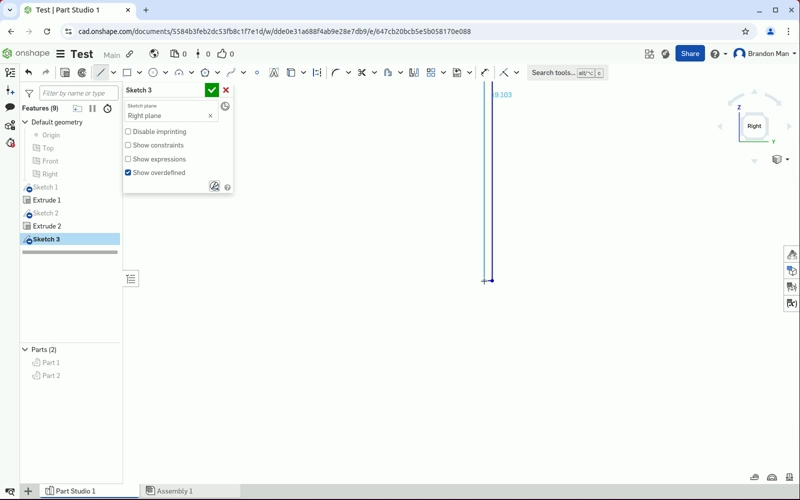
scroll(6)
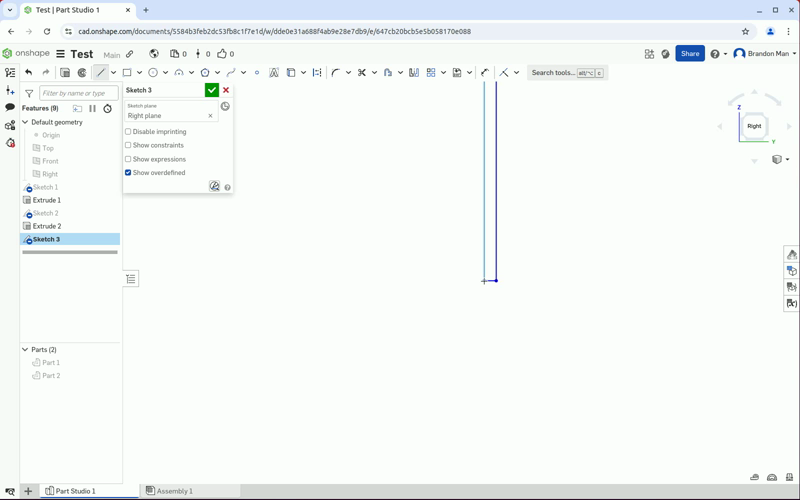
scroll(6)
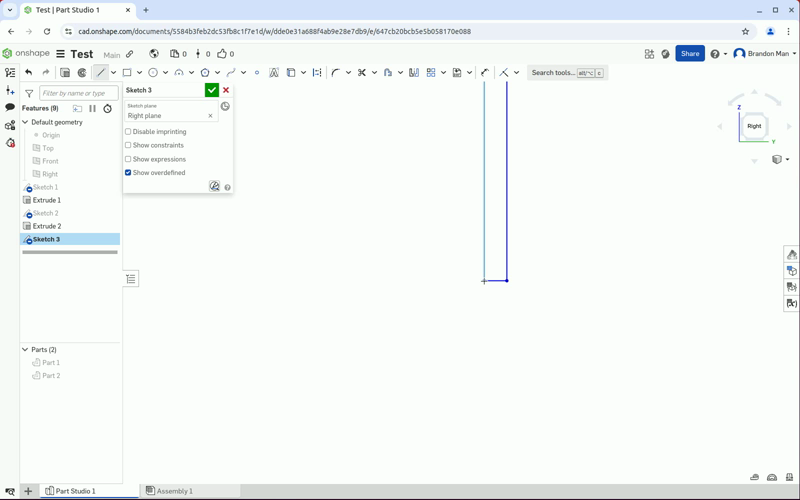
key_up(shift)
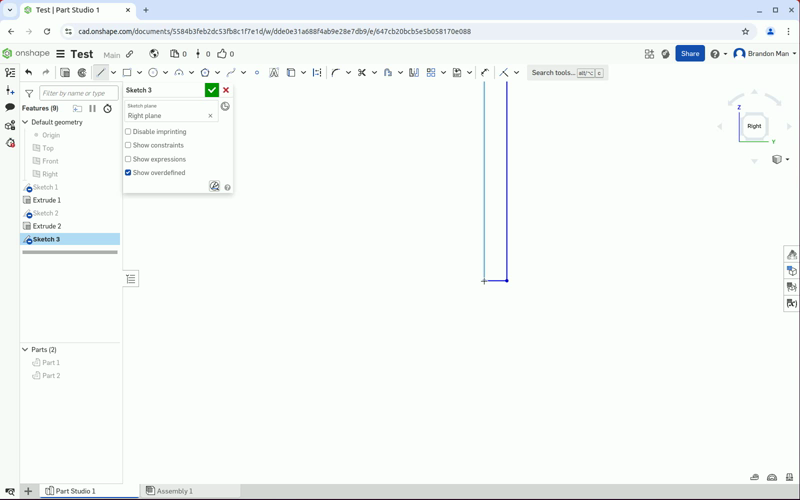
click(484, 280)
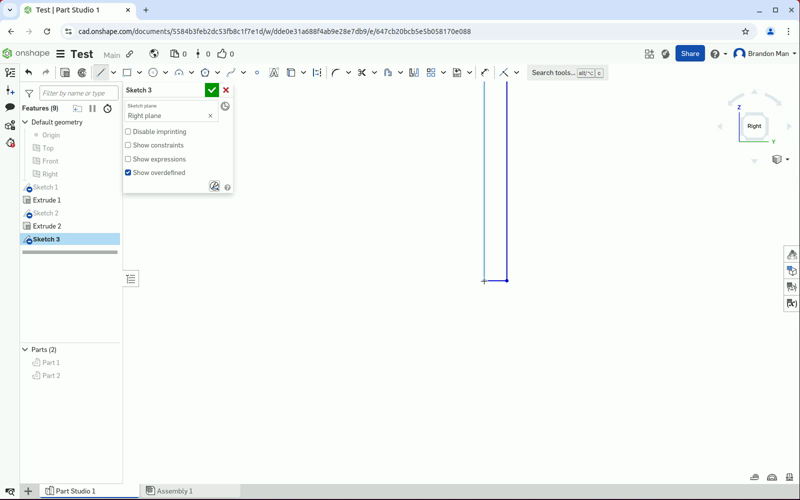
scroll(-6)
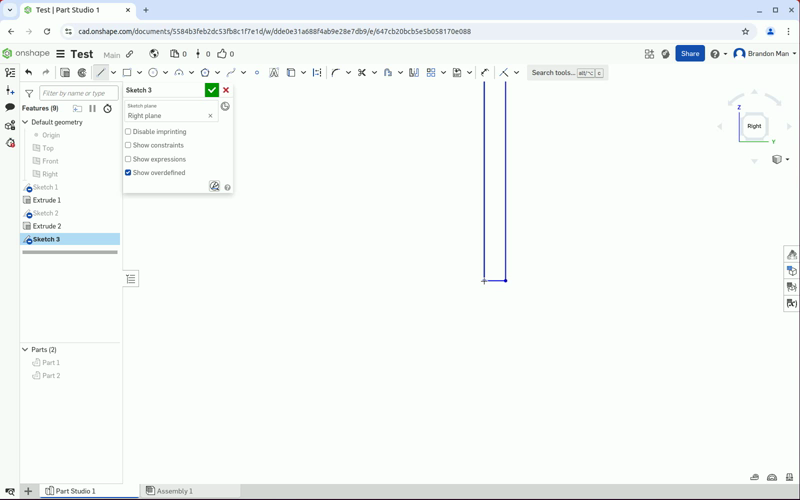
scroll(-6)
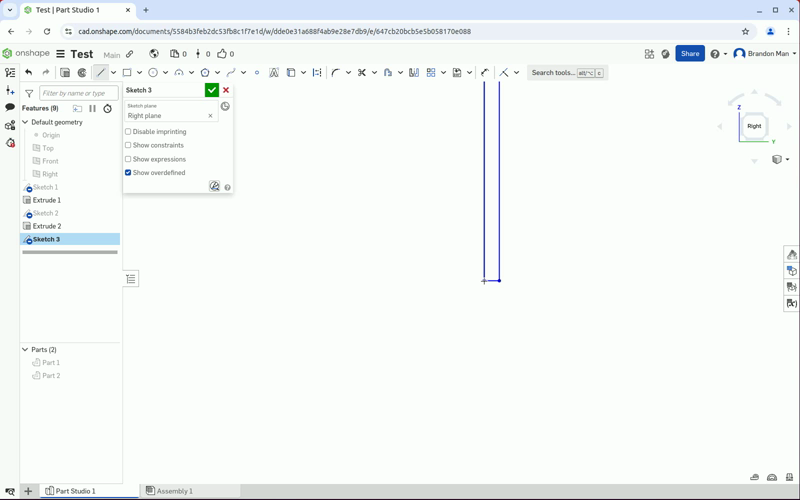
scroll(-6)
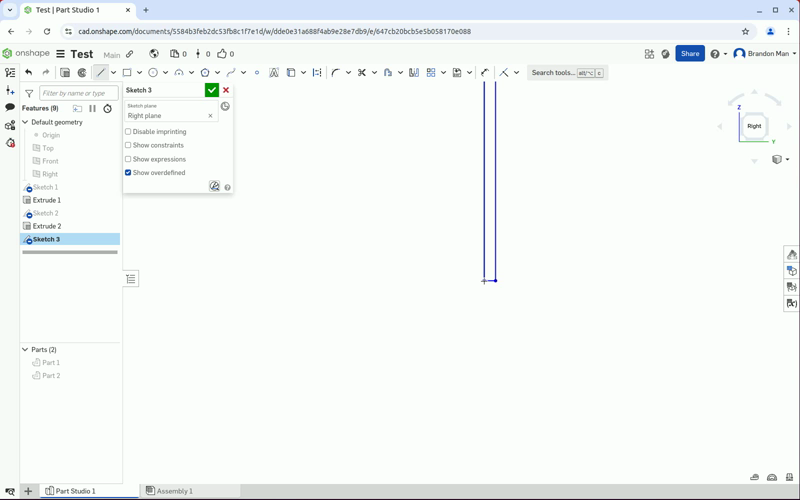
scroll(-6)
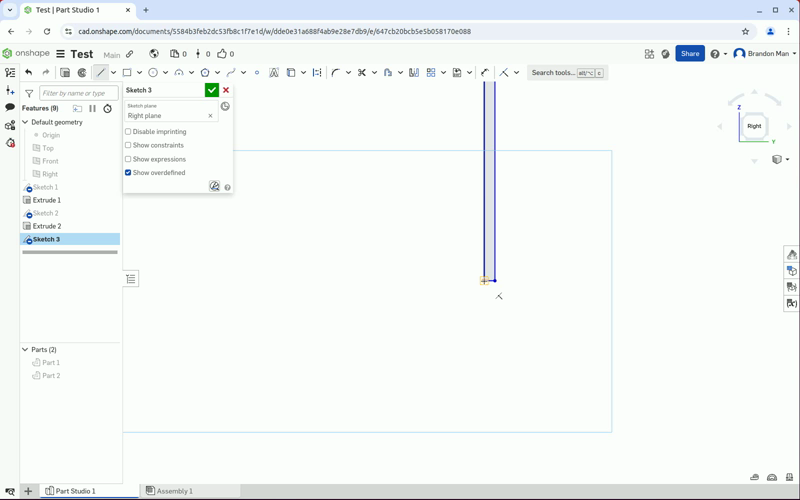
scroll(-6)
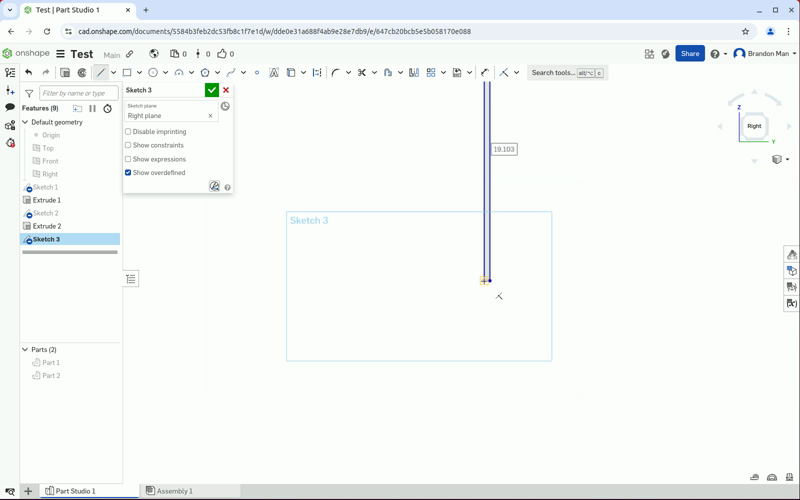
scroll(-6)
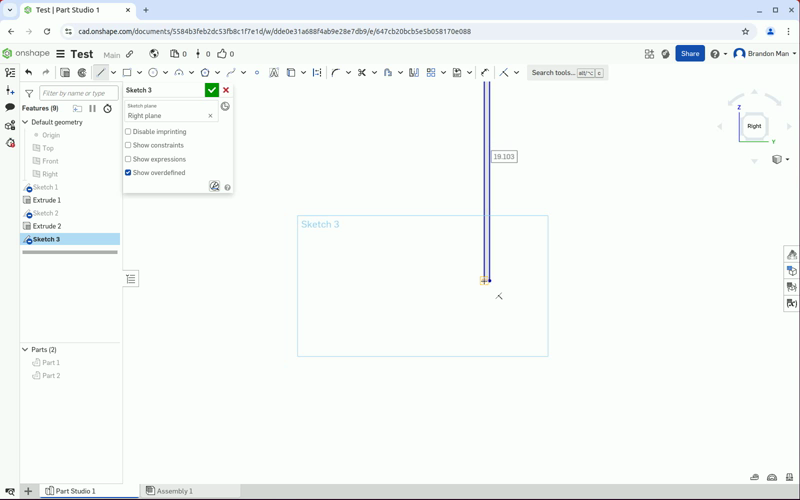
scroll(-6)
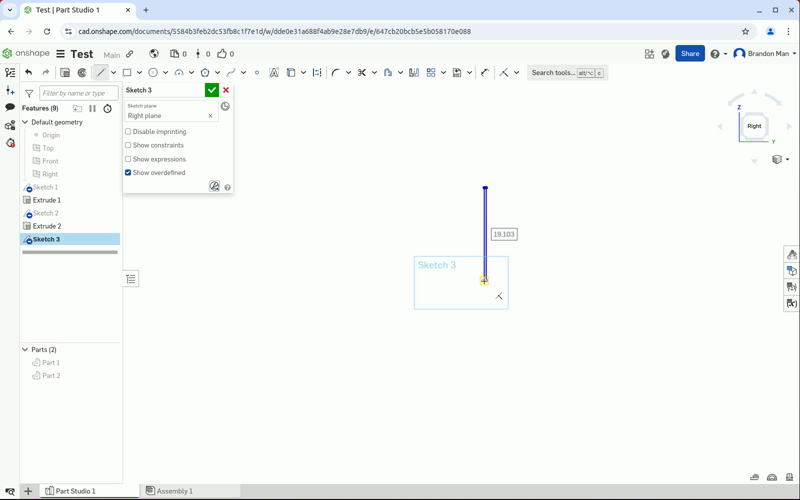
key(esc)
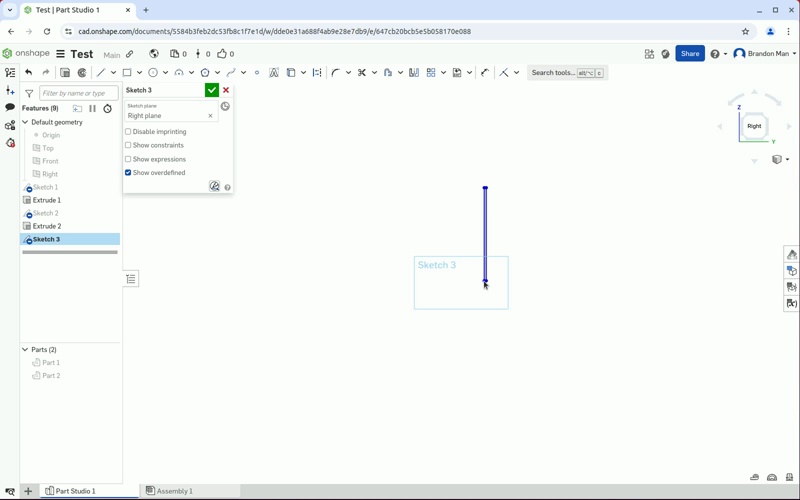
mouse_move(486, 258)
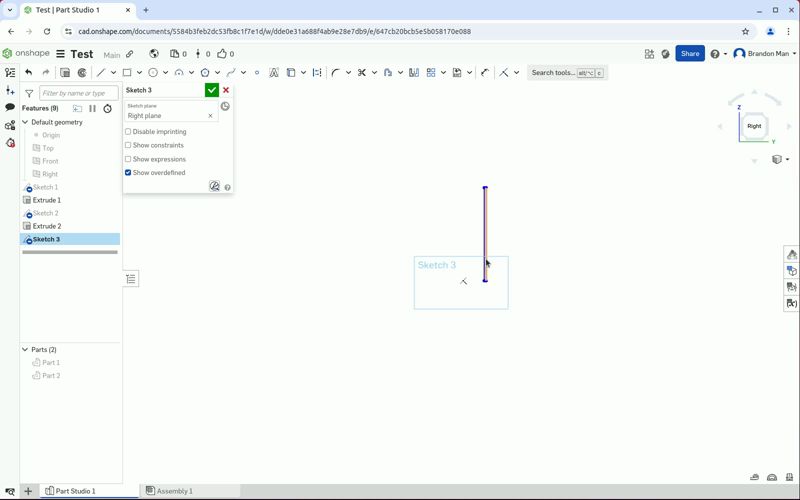
scroll(6)
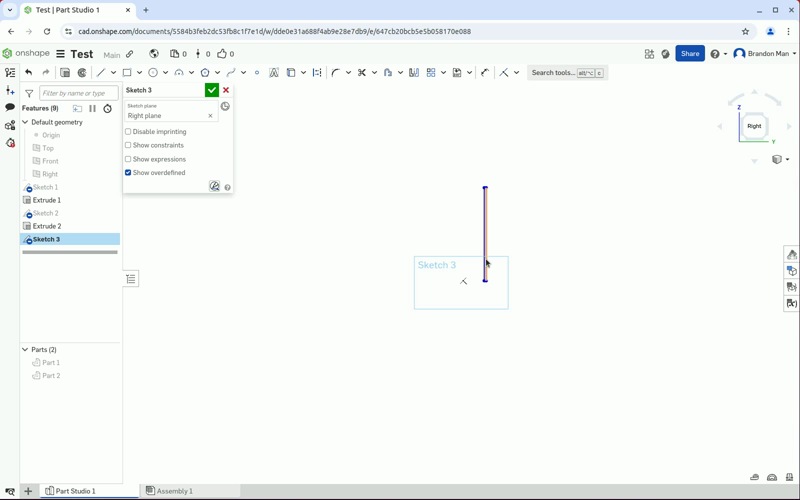
scroll(6)
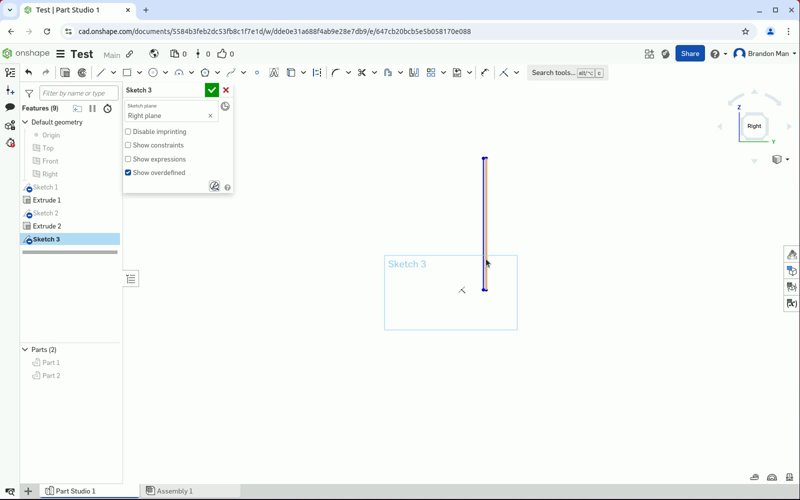
scroll(6)
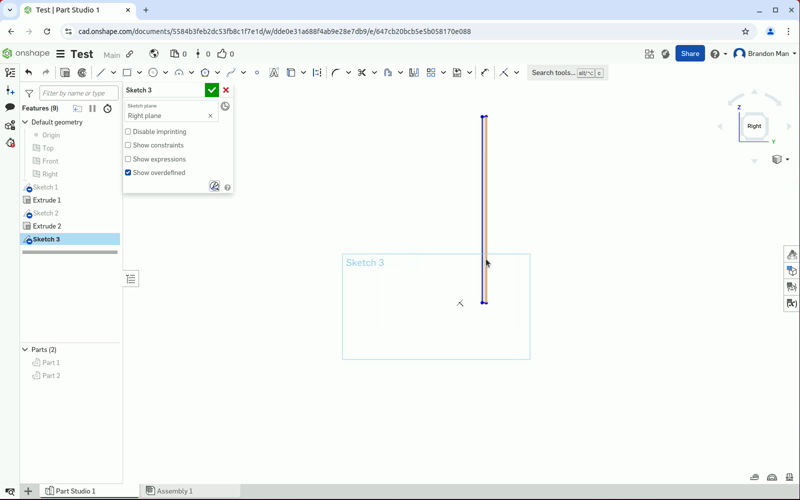
scroll(6)
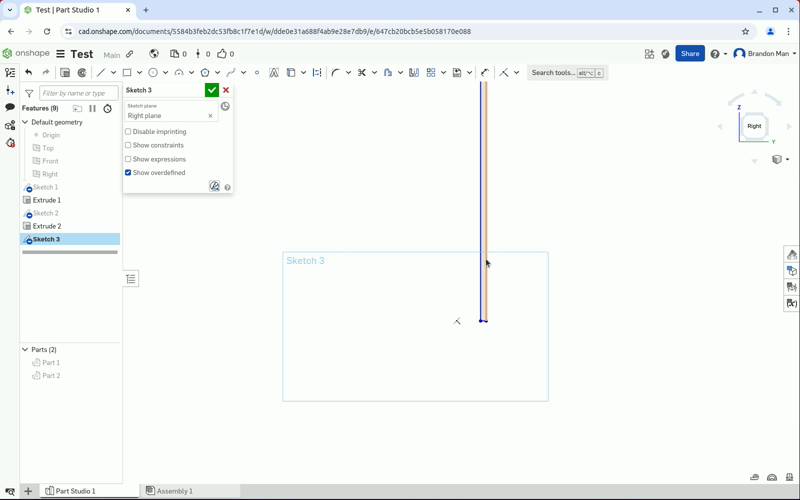
scroll(6)
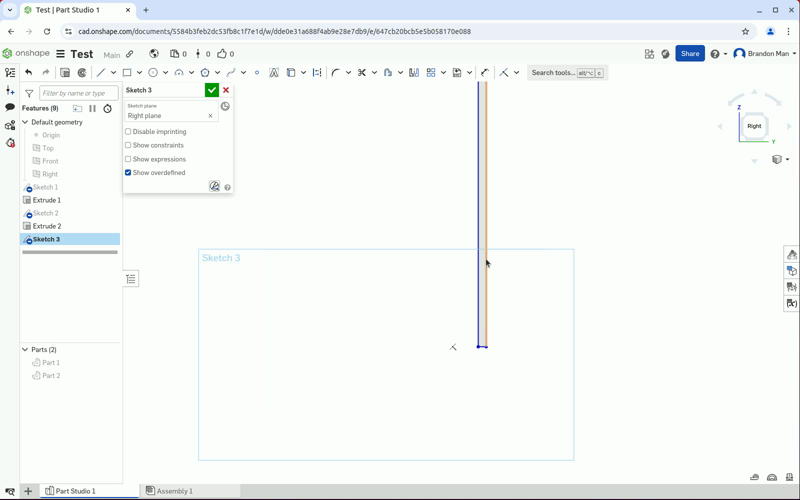
scroll(6)
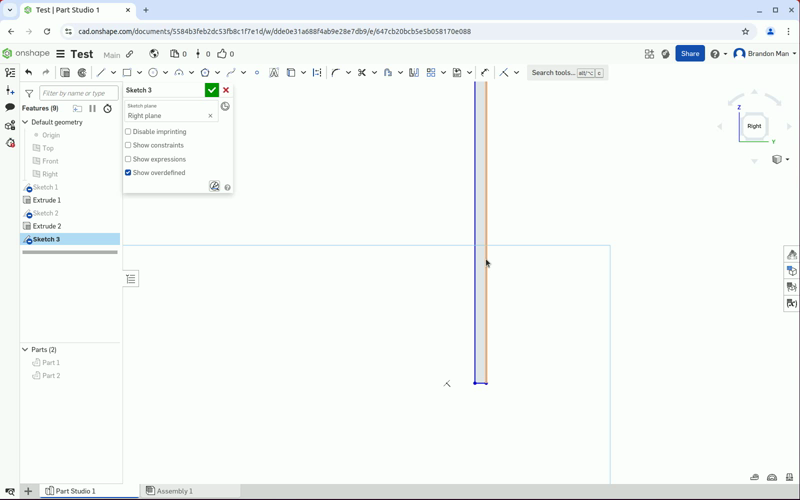
scroll(6)
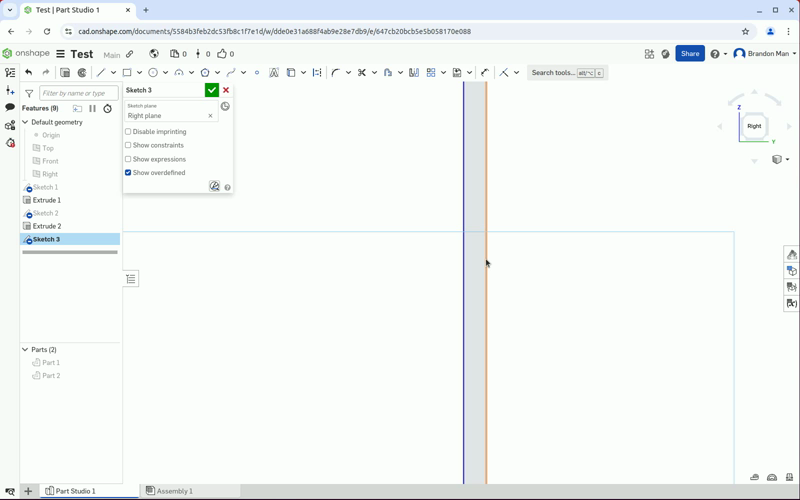
click(486, 258)
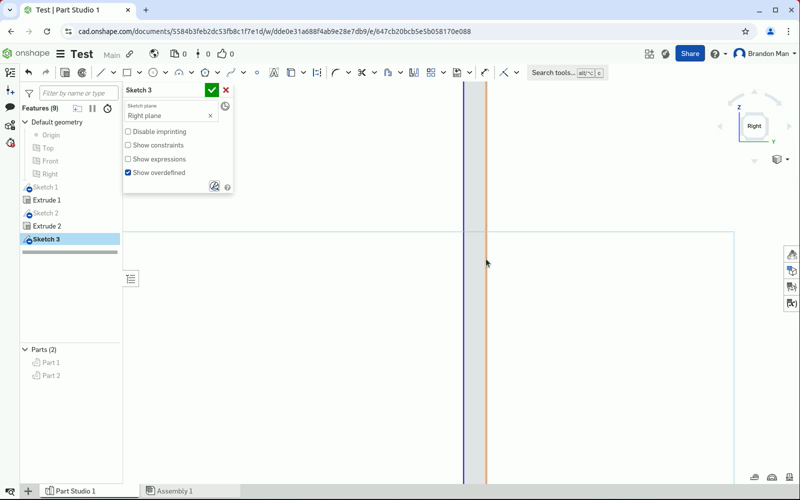
scroll(-6)
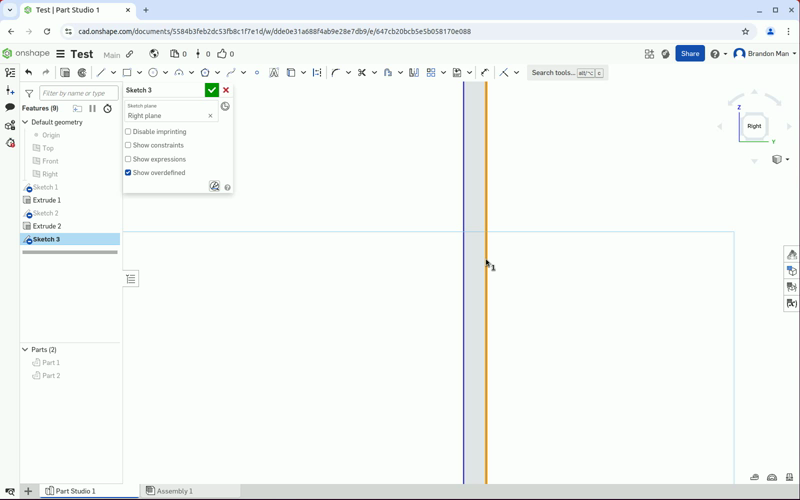
scroll(-6)
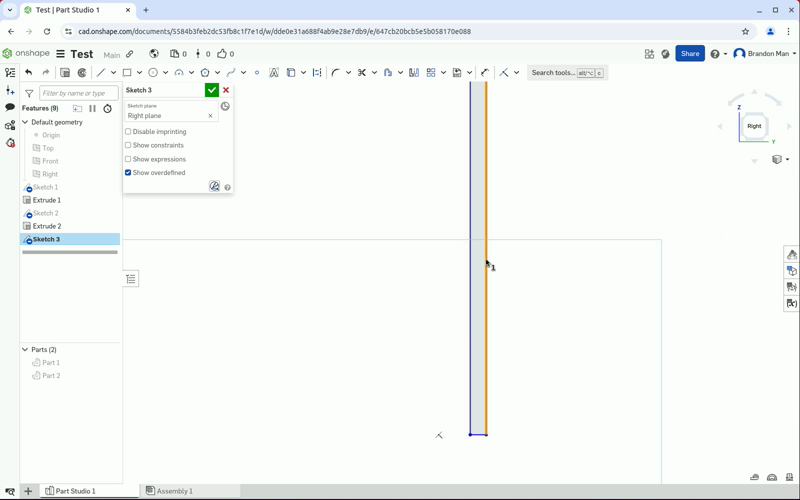
scroll(-6)
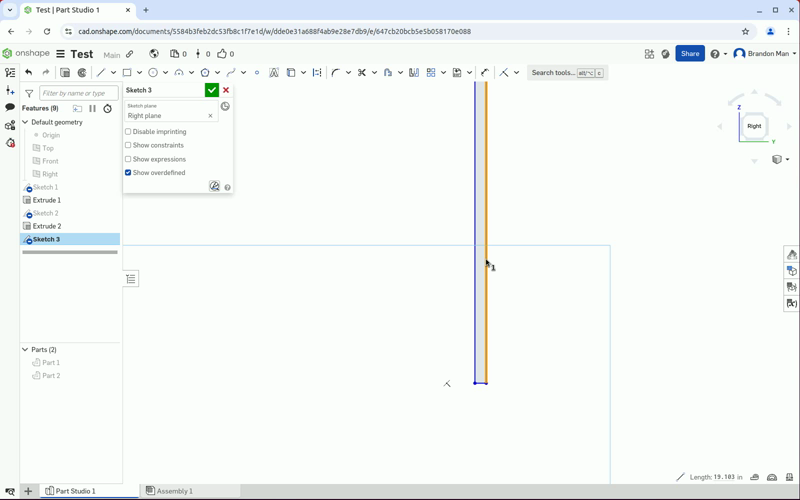
scroll(-6)
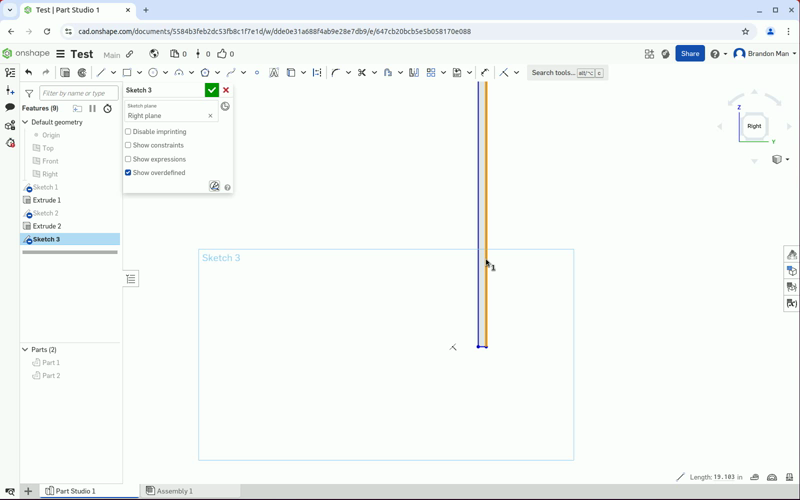
scroll(-6)
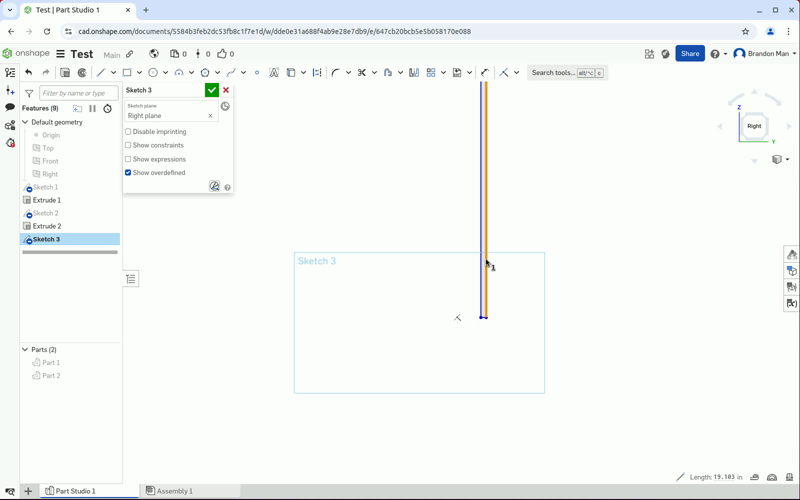
scroll(-6)
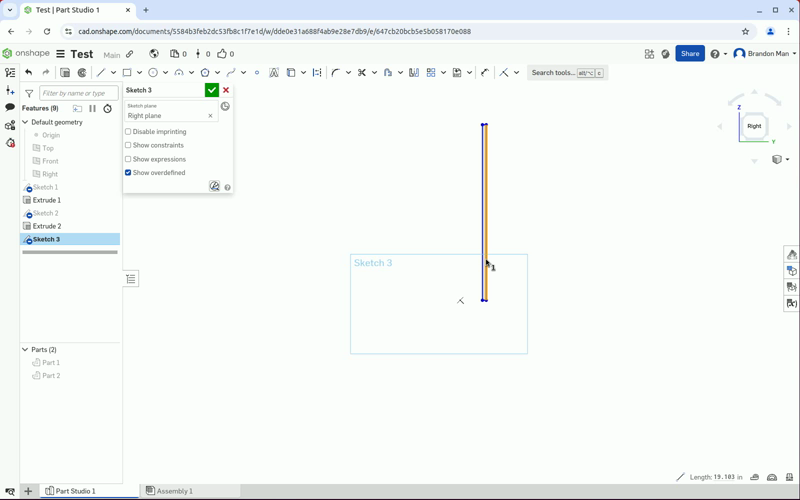
scroll(-6)
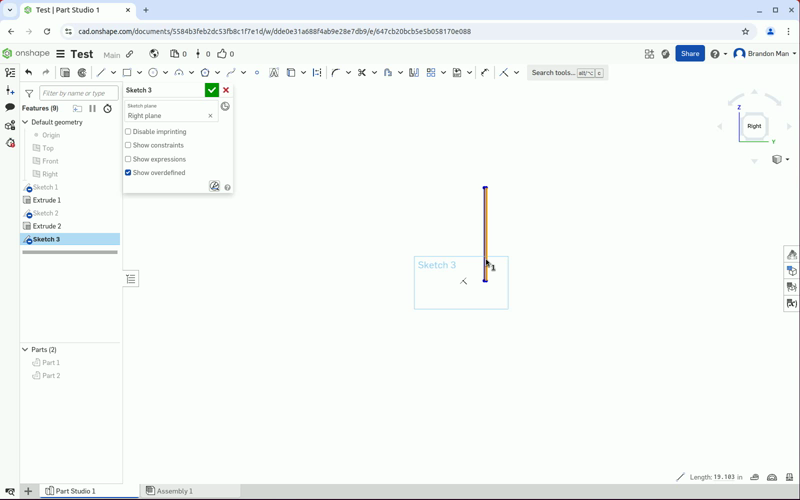
mouse_move(73, 352)
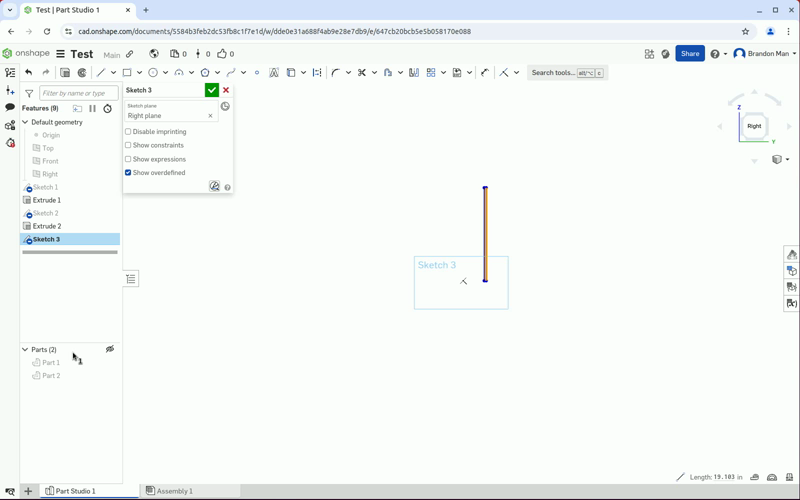
key(shift+y)
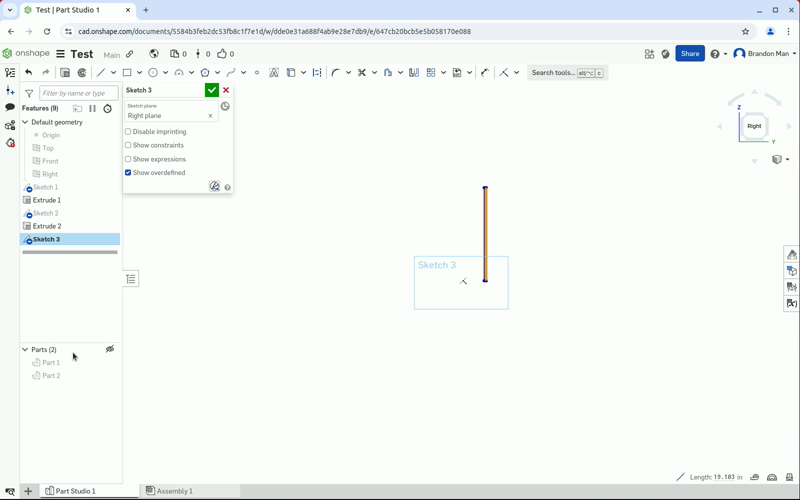
key(shift+e)
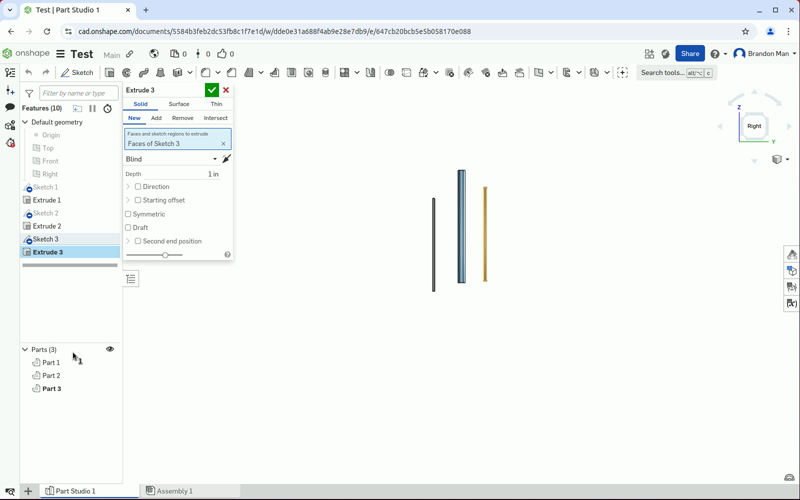
mouse_move(143, 106)
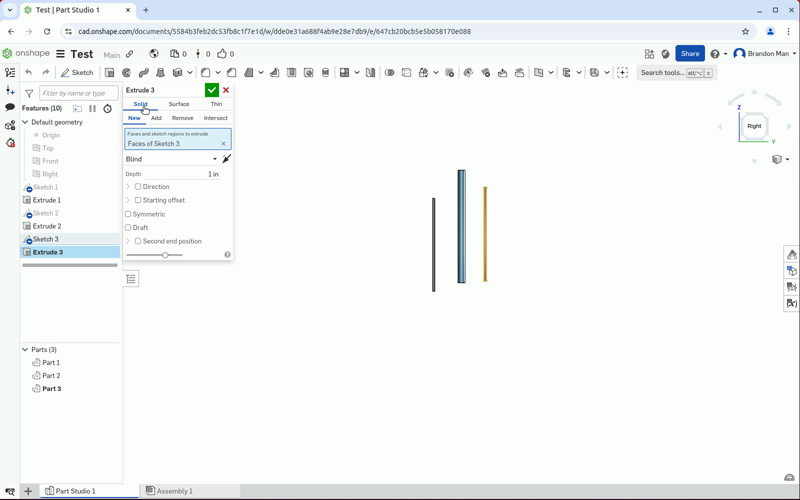
click(143, 106)
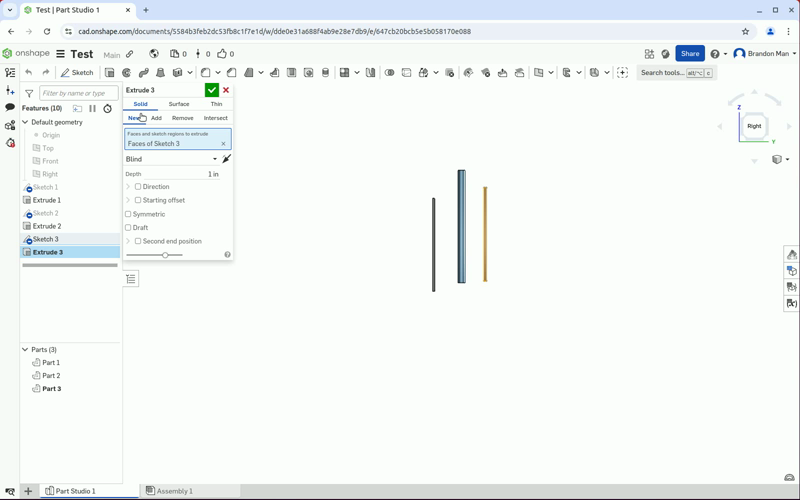
mouse_move(137, 120)
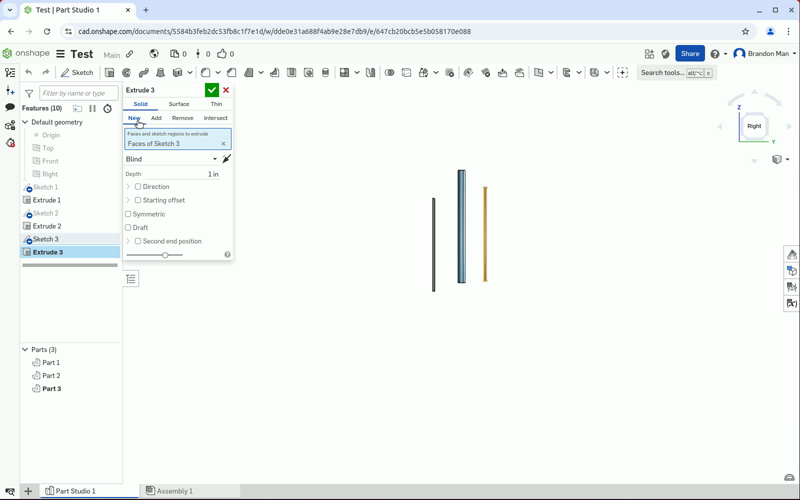
click(137, 120)
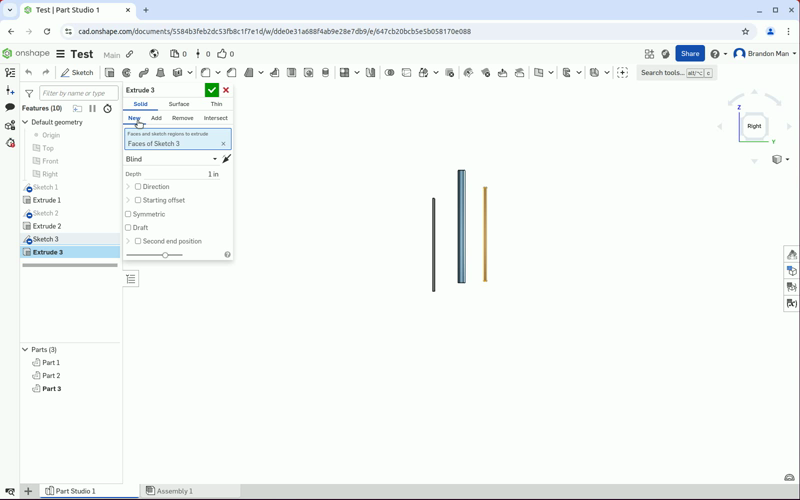
key(tab, 4)
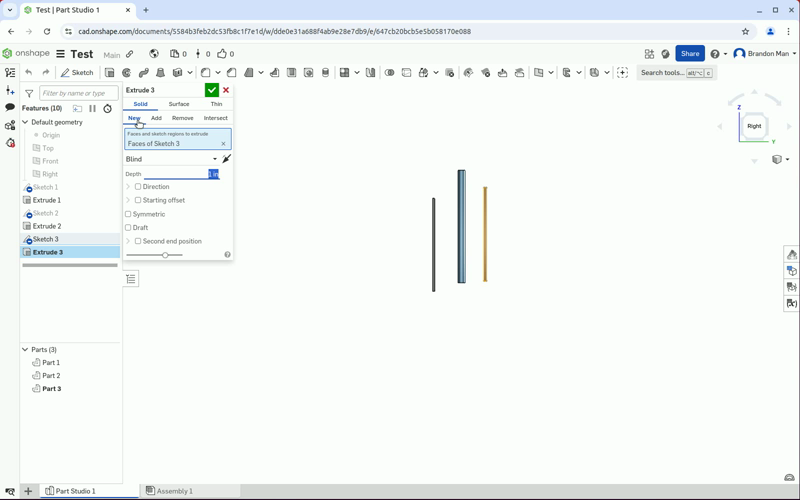
text(-0.241)
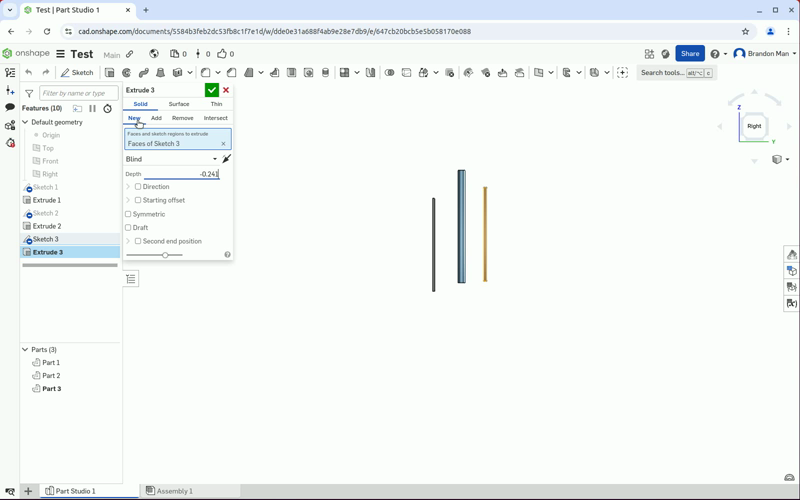
key(enter)
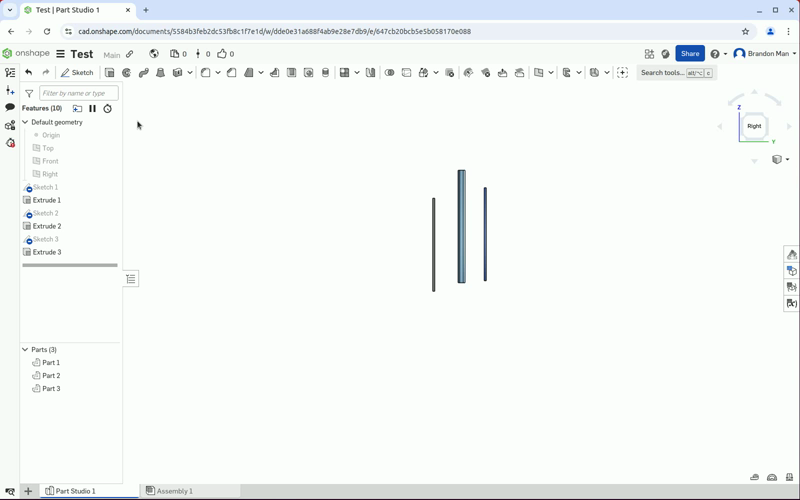
key(shift+h)
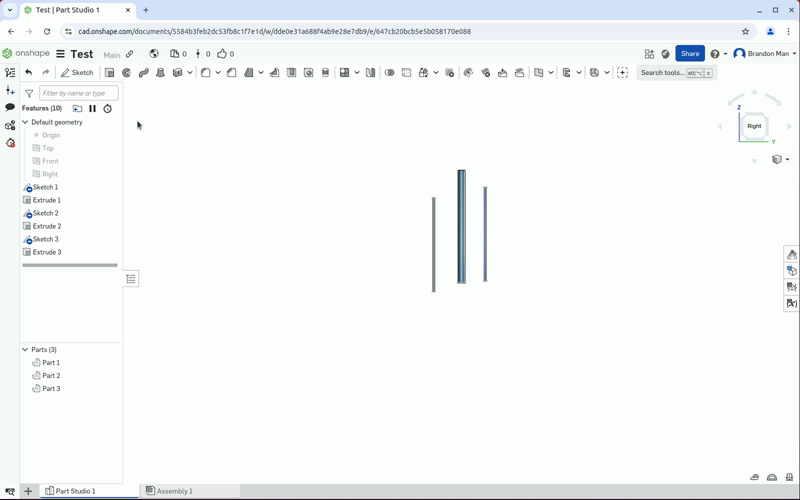
key(shift+h)
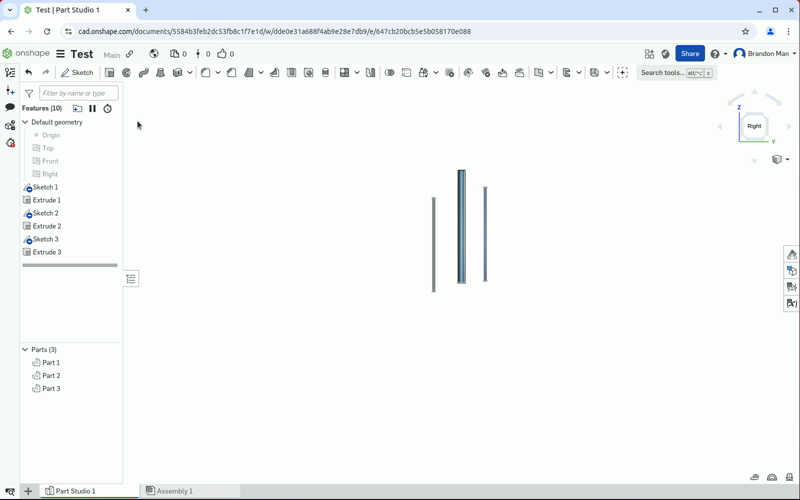
key(shift+7)
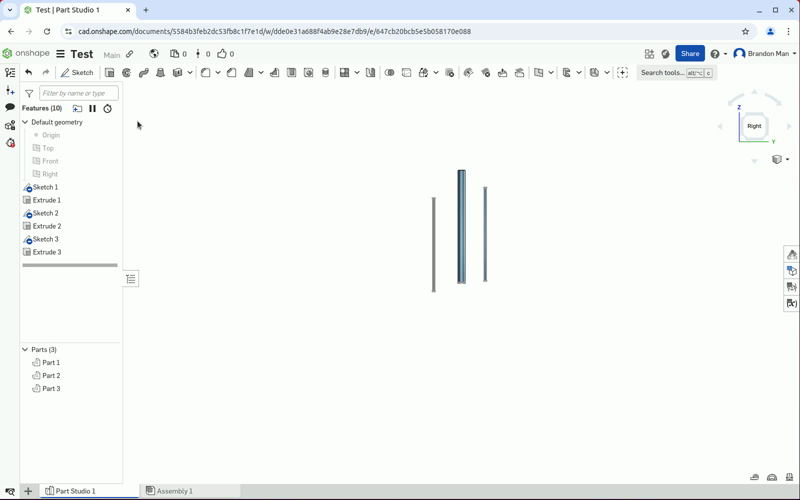
key(right, 2)
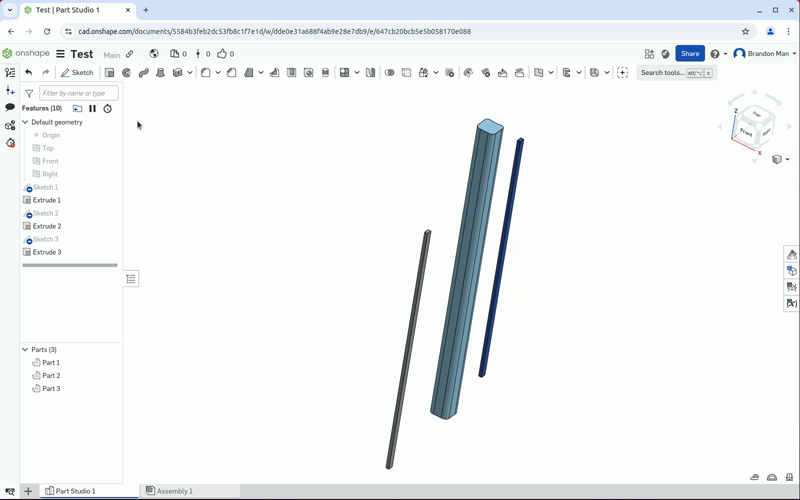
key(down, 2)
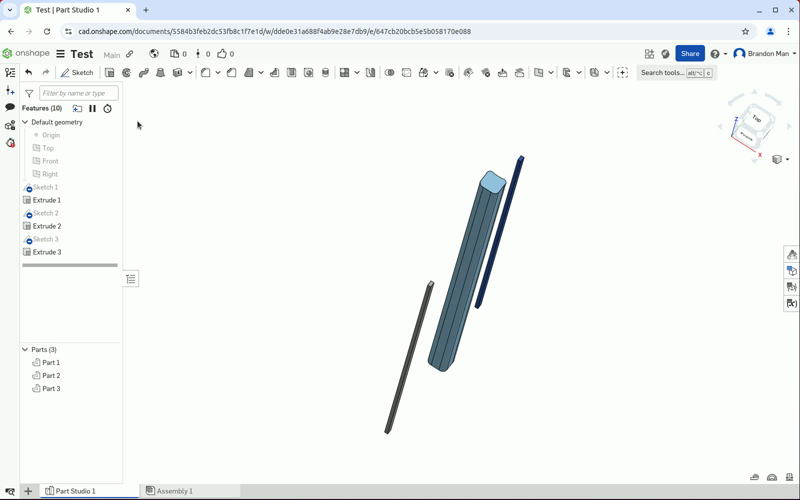
key(up, 2)
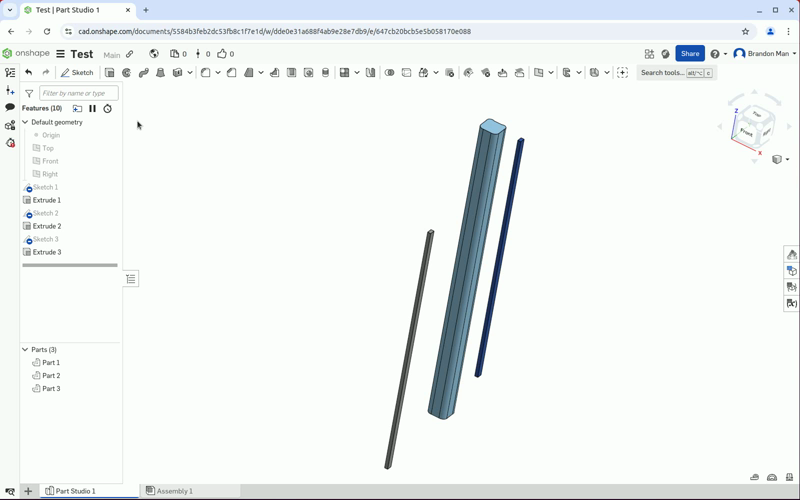
key(left, 2)
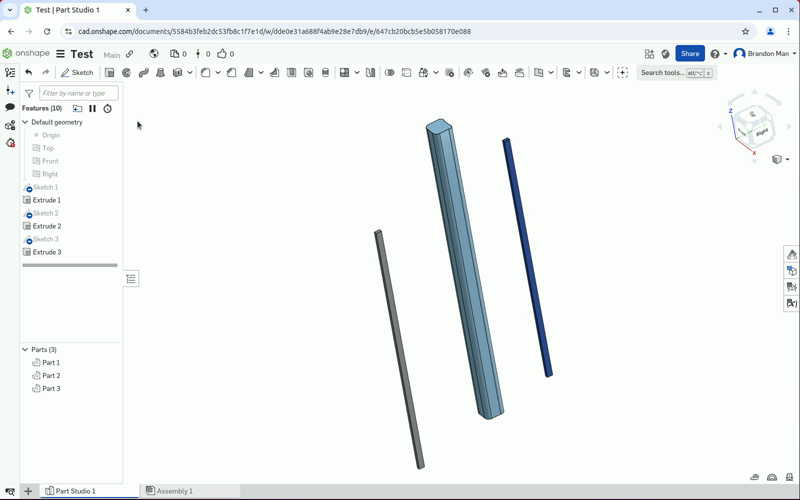
mouse_move(73, 189)
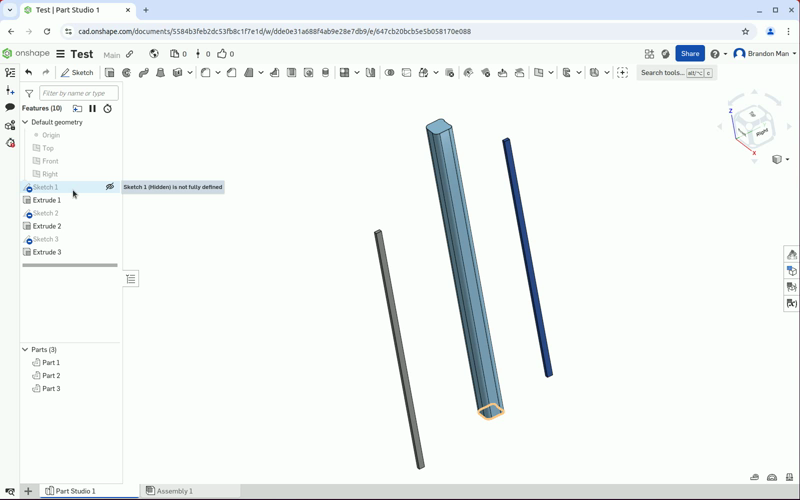
click(73, 189)